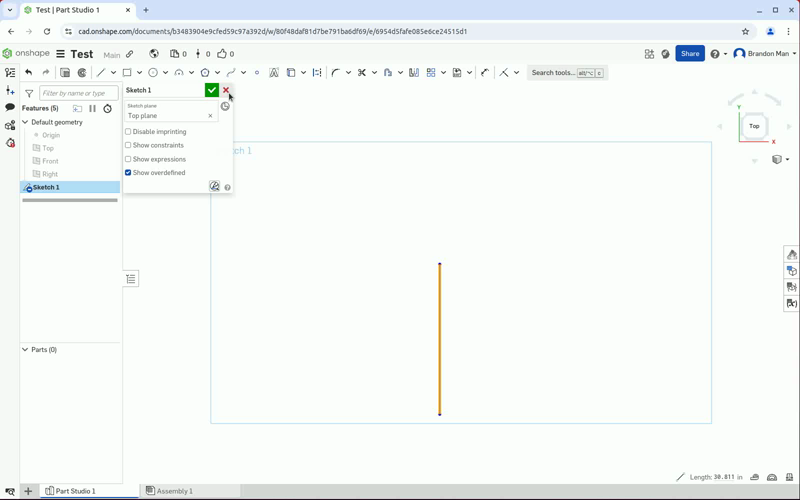
key(shift+h)
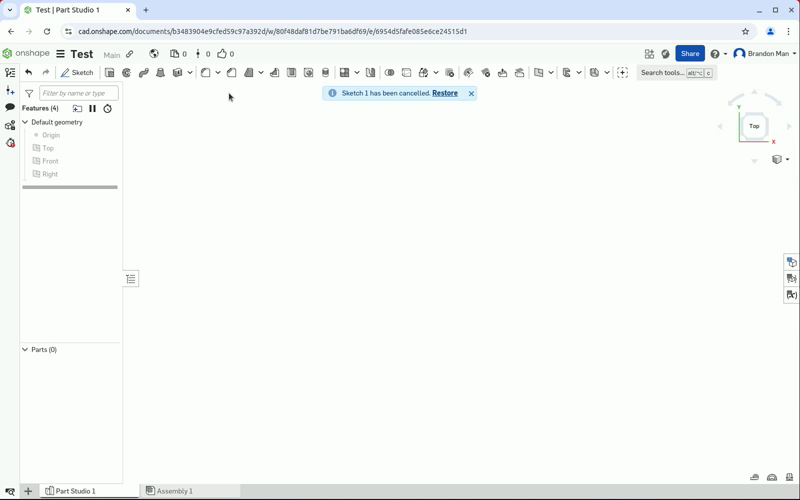
mouse_move(73, 352)
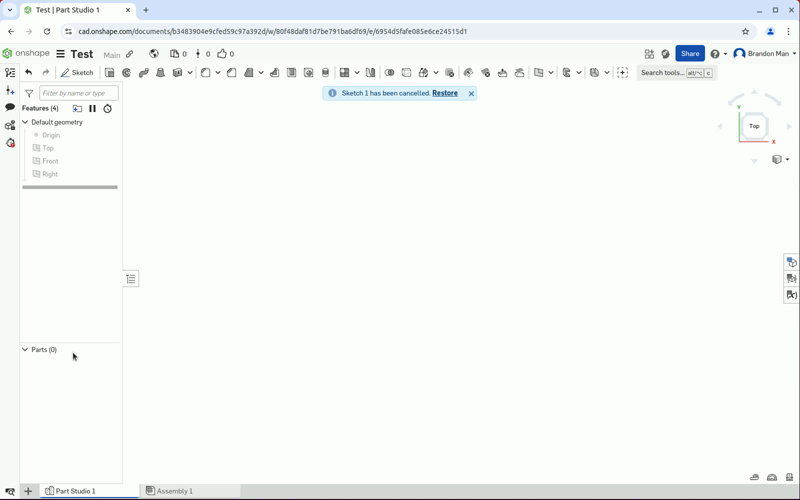
key(y)
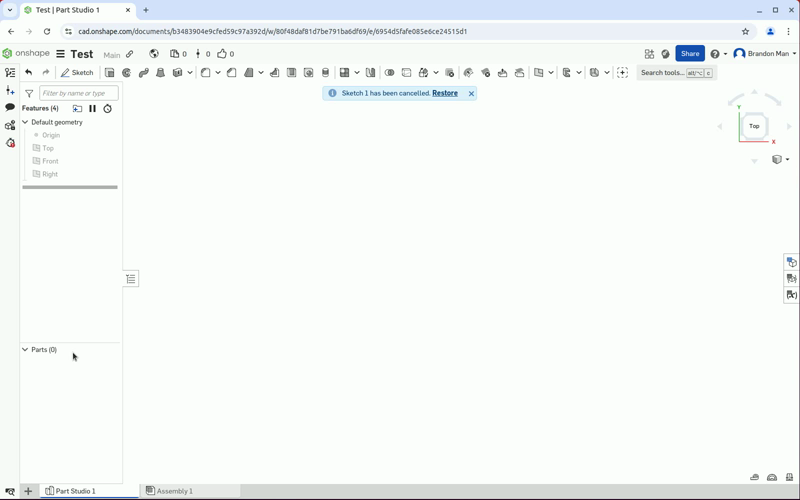
key(shift+p)
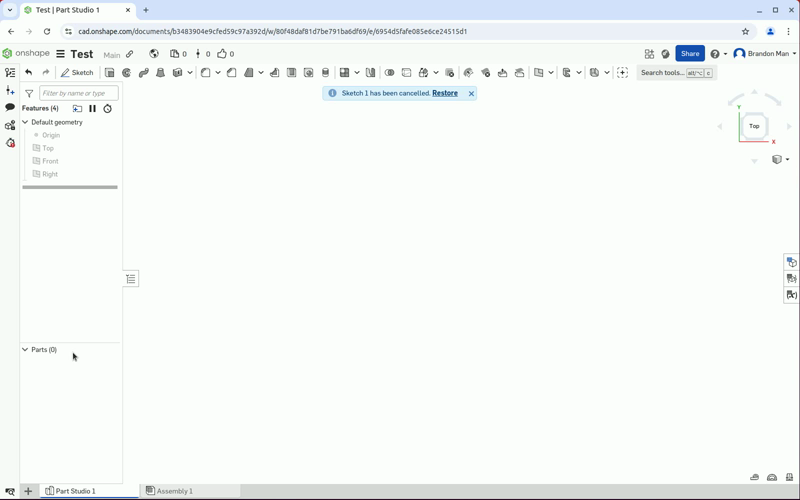
key(space)
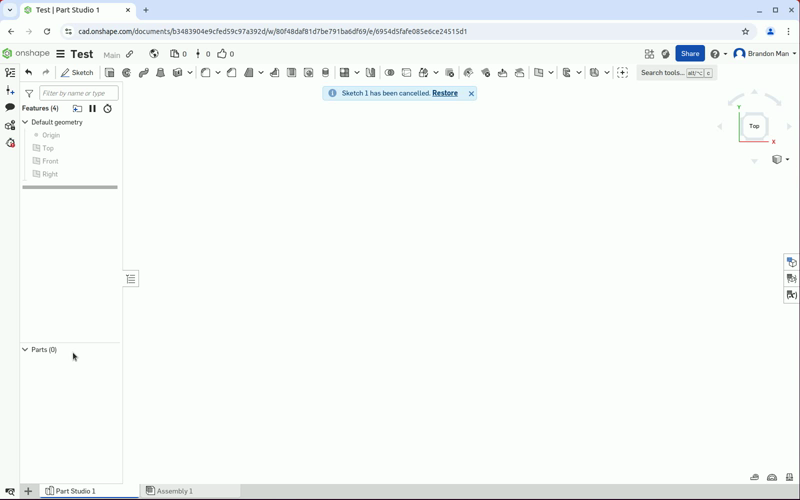
key_down(shift)
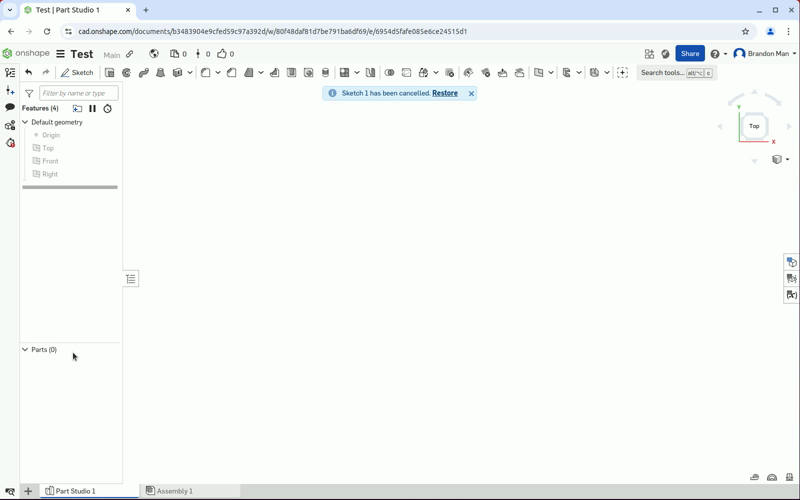
key(up)
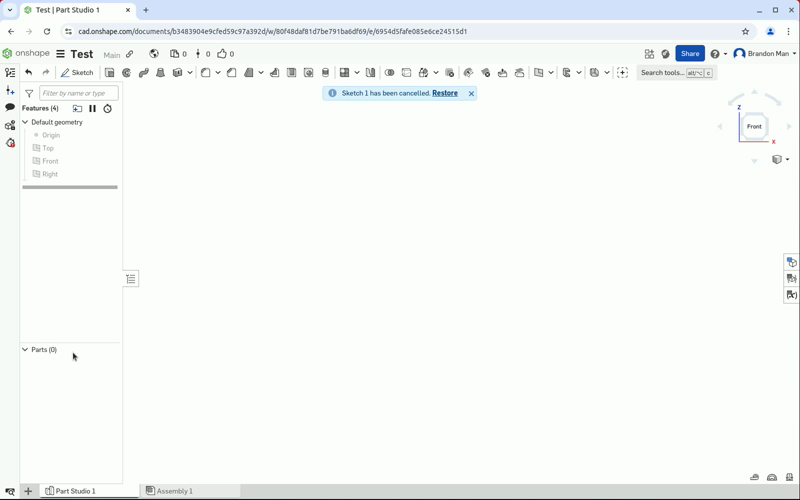
key_up(shift)
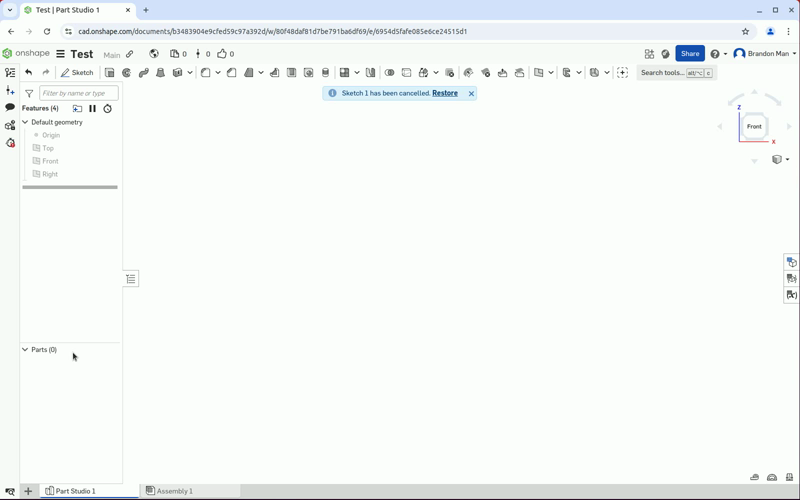
mouse_move(73, 352)
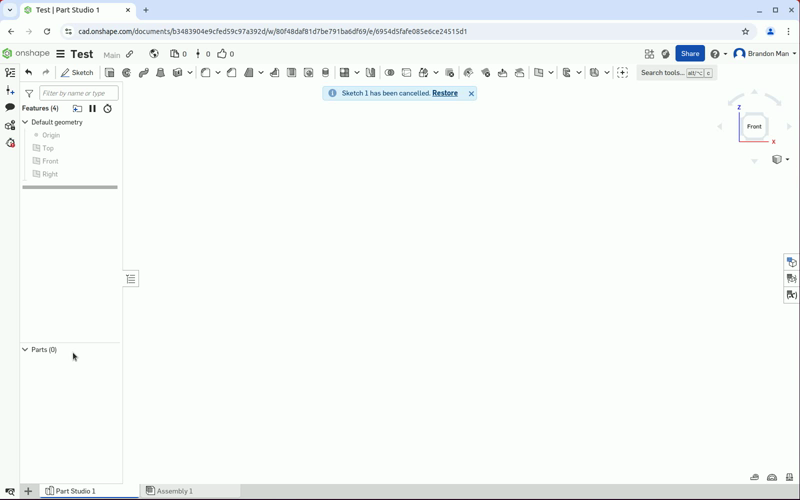
key(shift+y)
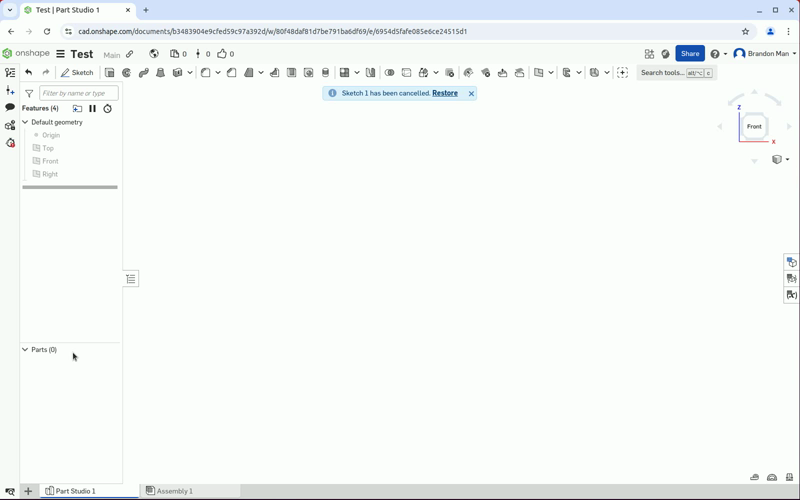
key(shift+s)
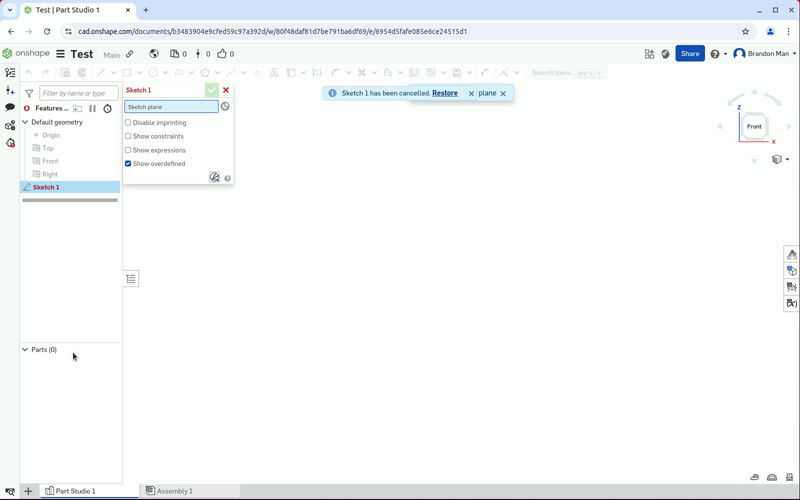
mouse_move(73, 163)
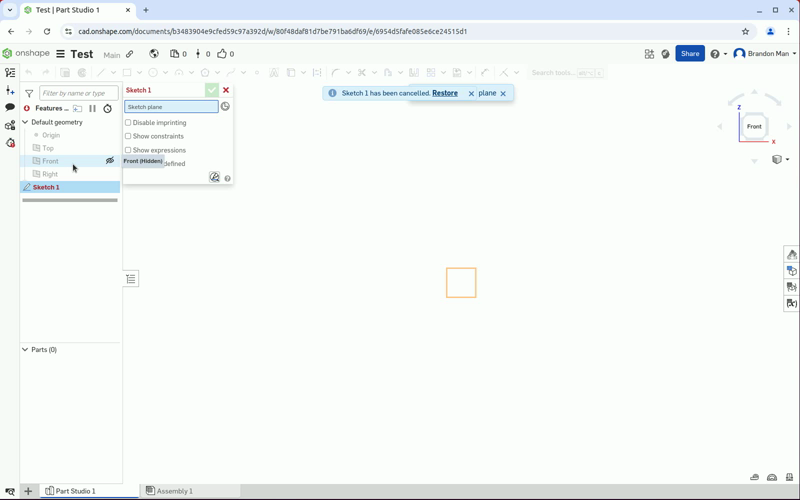
click(73, 163)
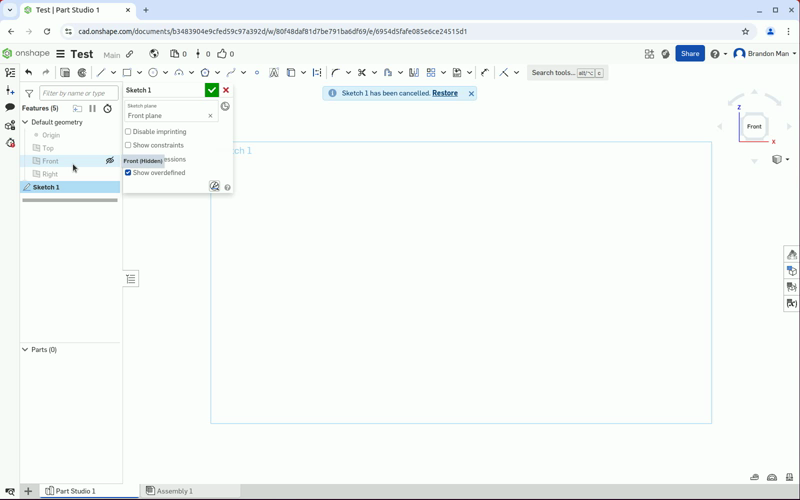
mouse_move(73, 352)
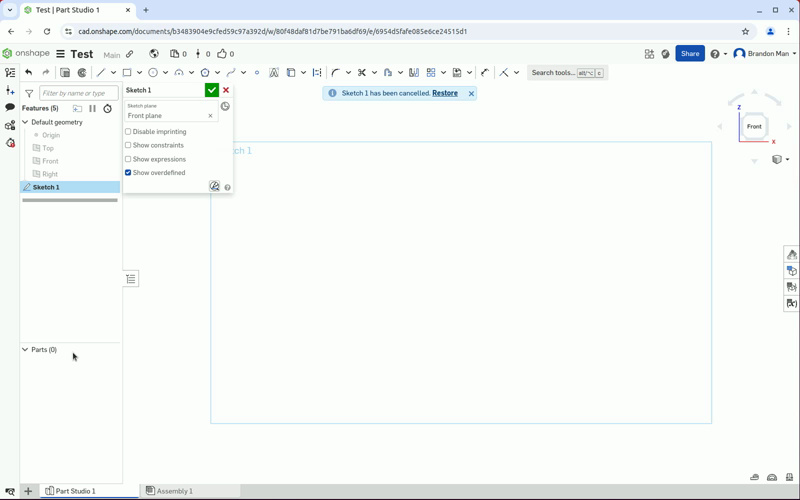
key(y)
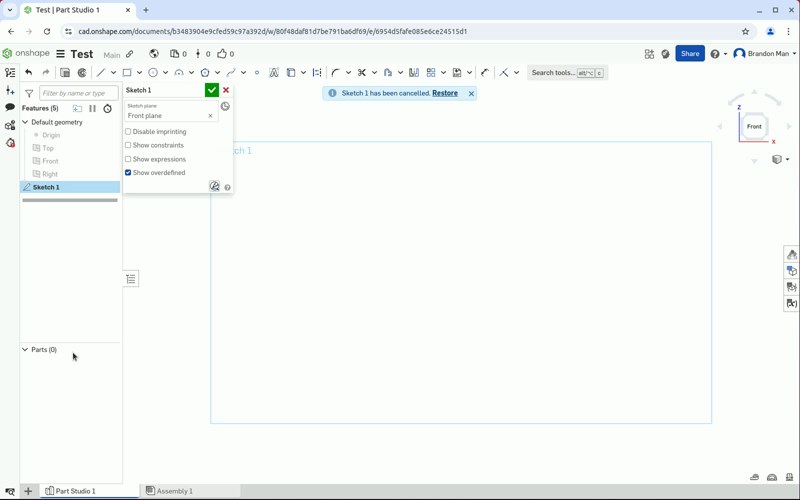
key(c)
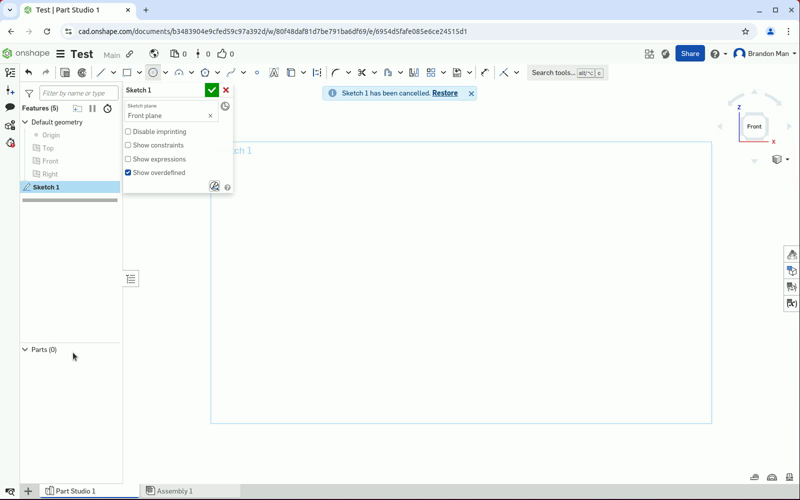
key_down(shift)
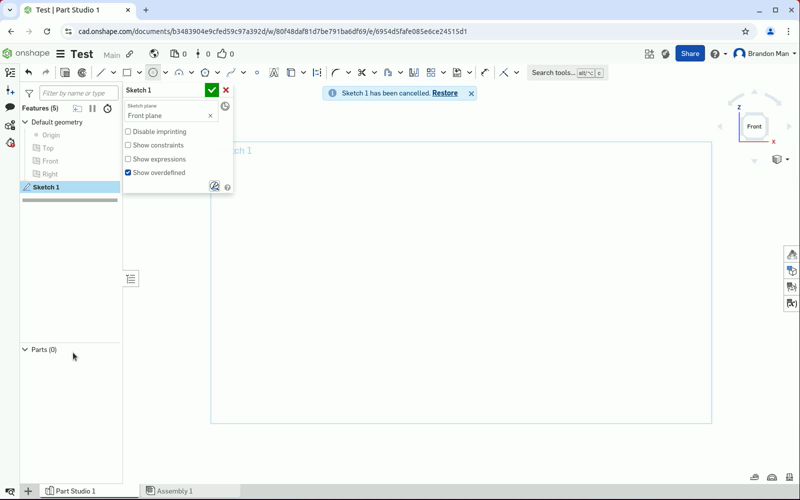
mouse_move(437, 282)
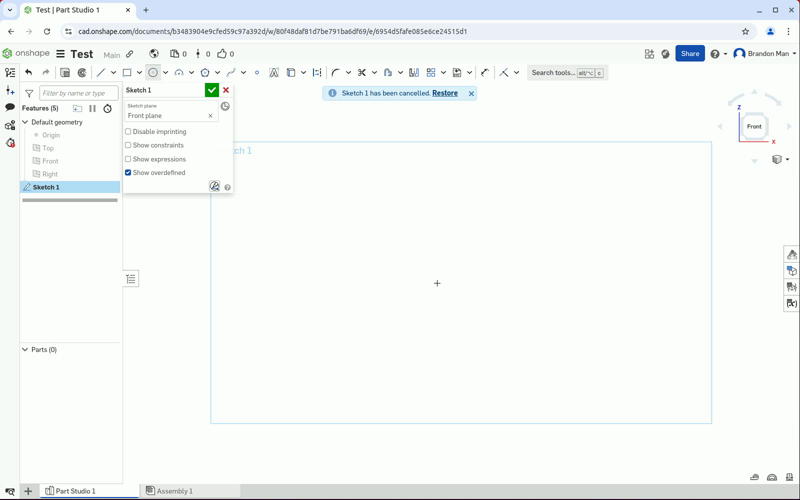
click(437, 282)
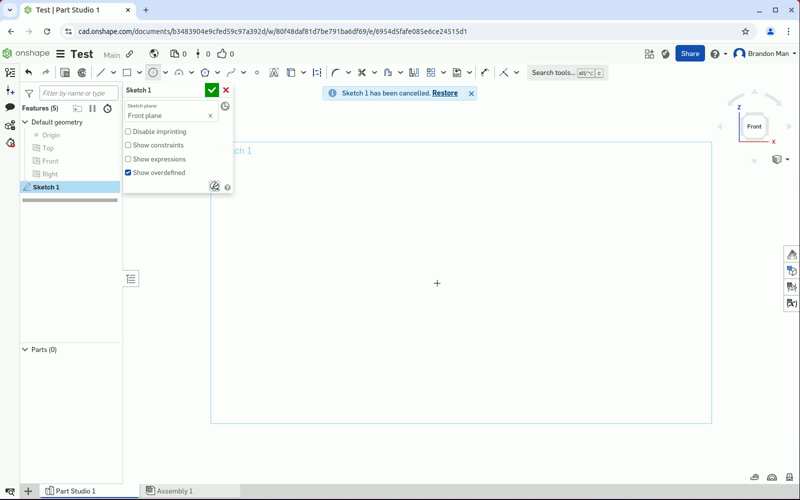
key_up(shift)
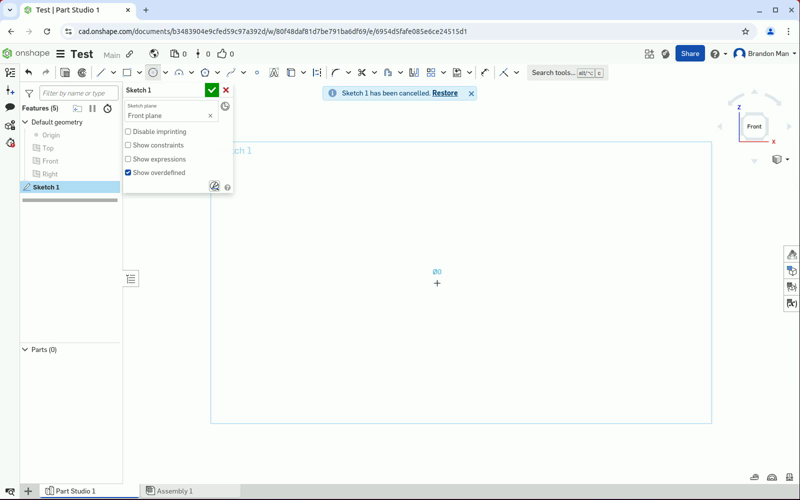
mouse_move(439, 282)
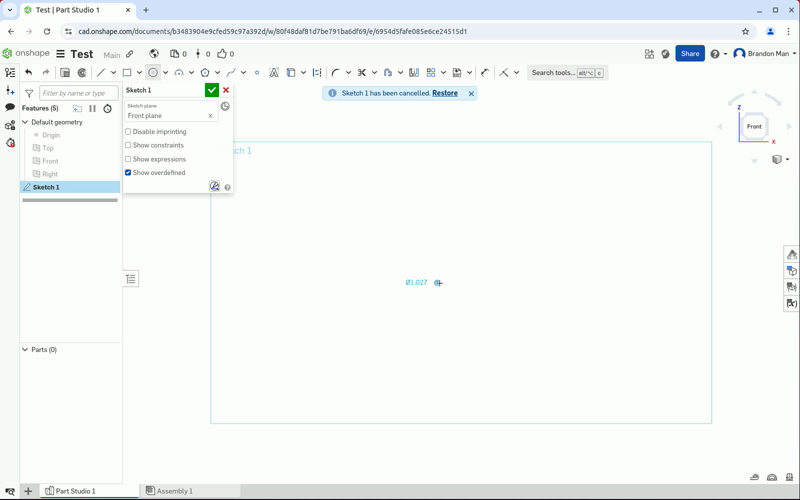
scroll(6)
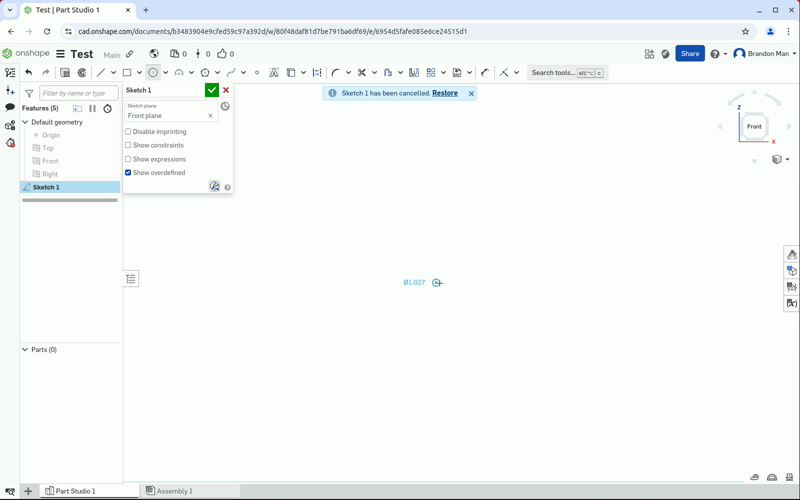
scroll(6)
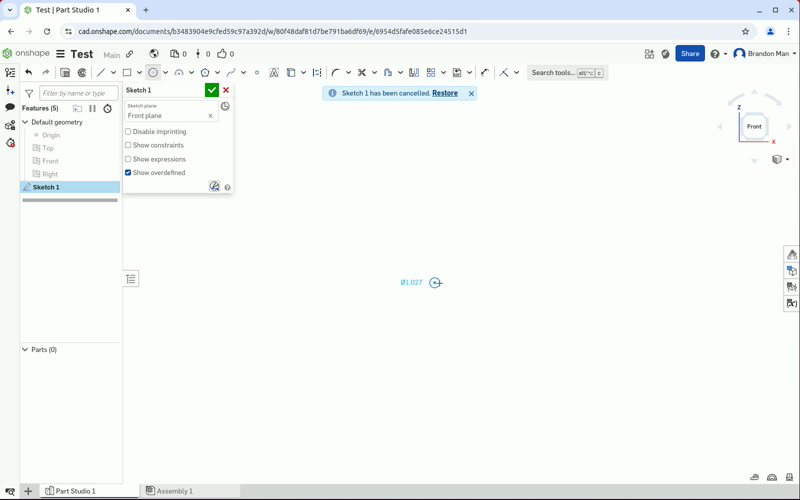
scroll(6)
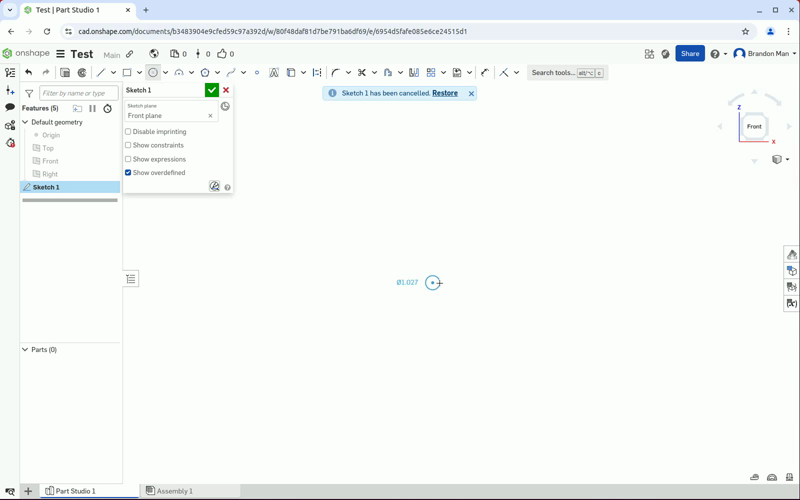
scroll(6)
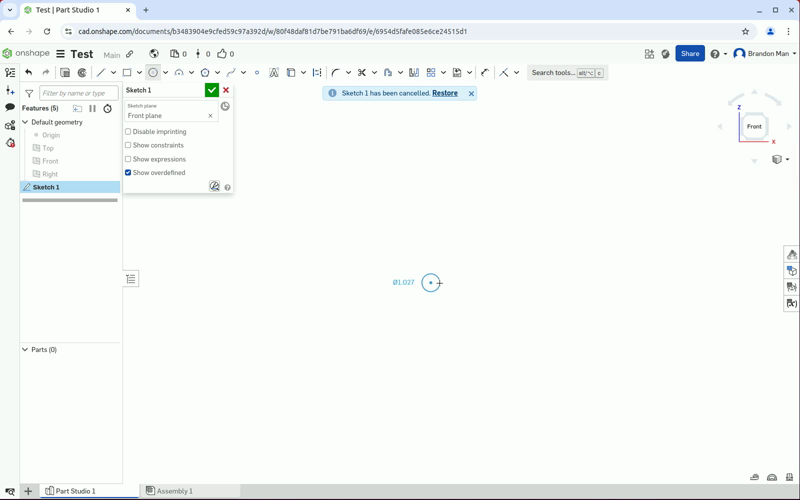
scroll(6)
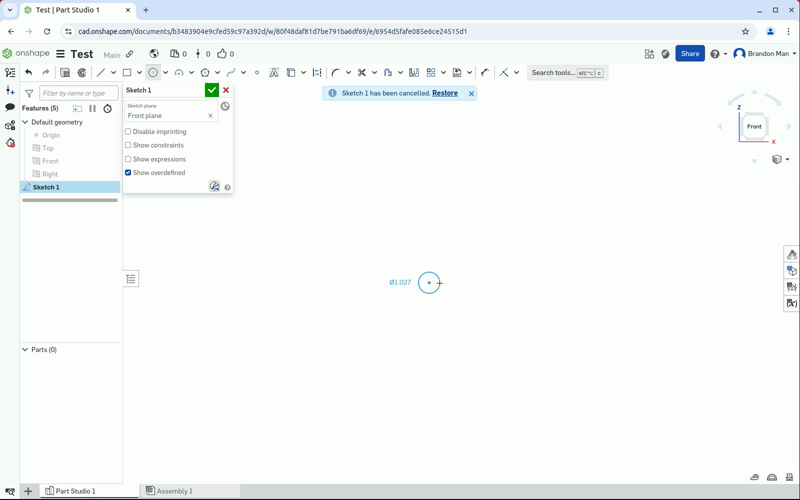
scroll(6)
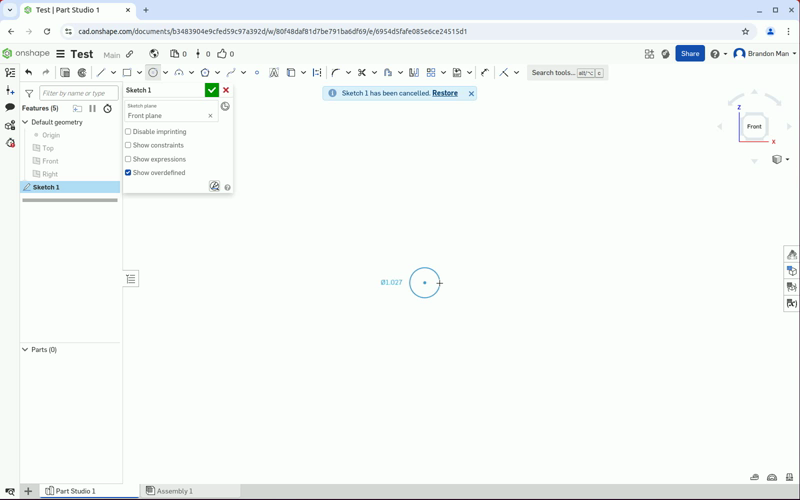
scroll(6)
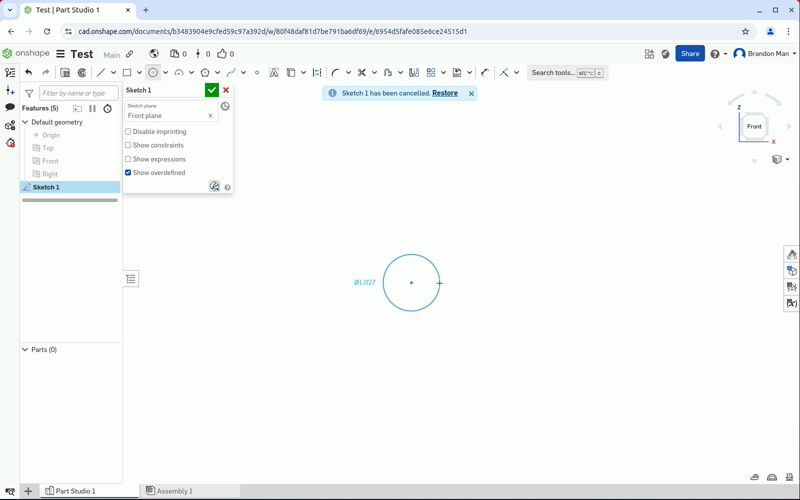
click(439, 282)
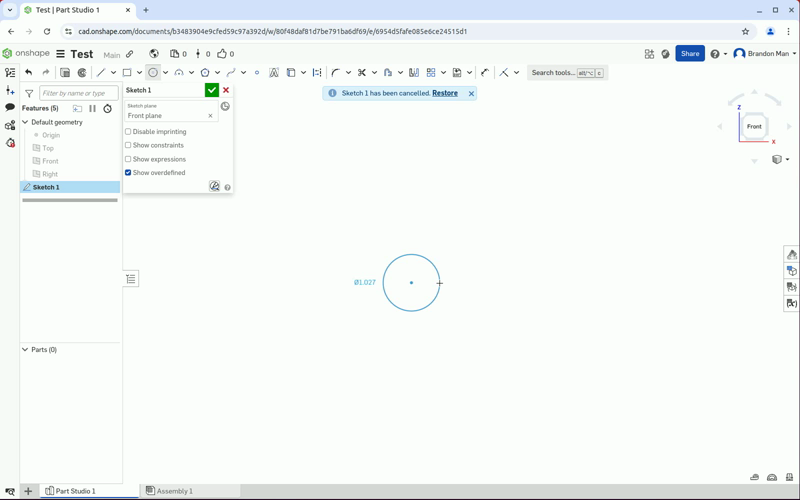
scroll(-6)
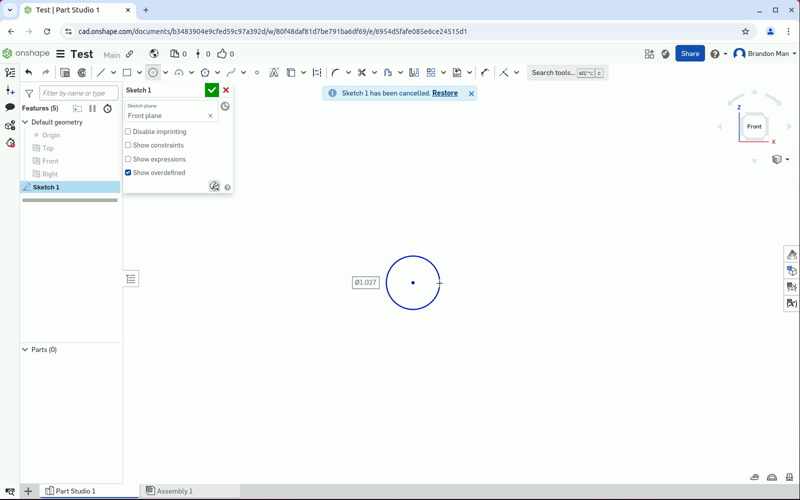
scroll(-6)
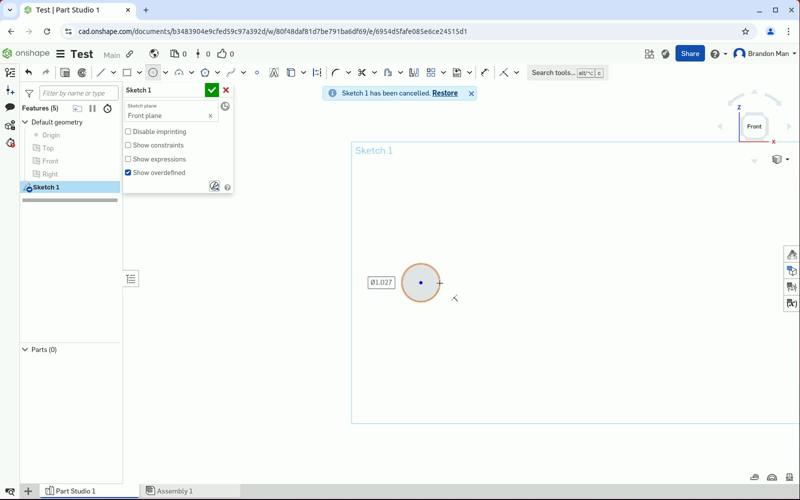
scroll(-6)
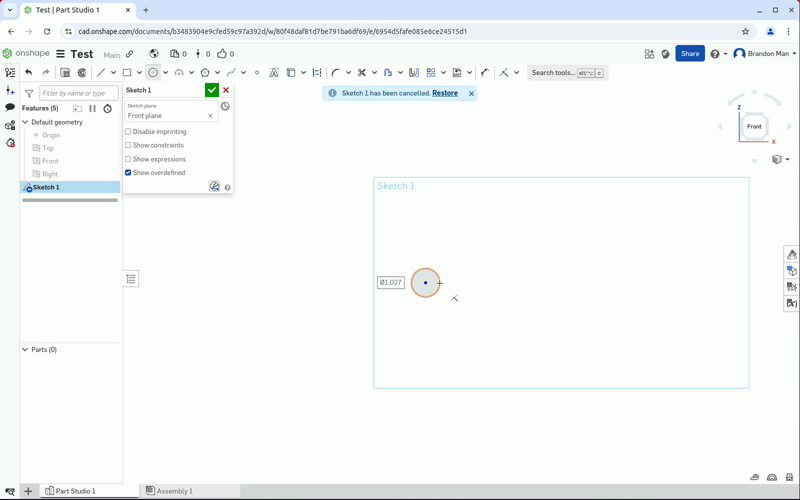
scroll(-6)
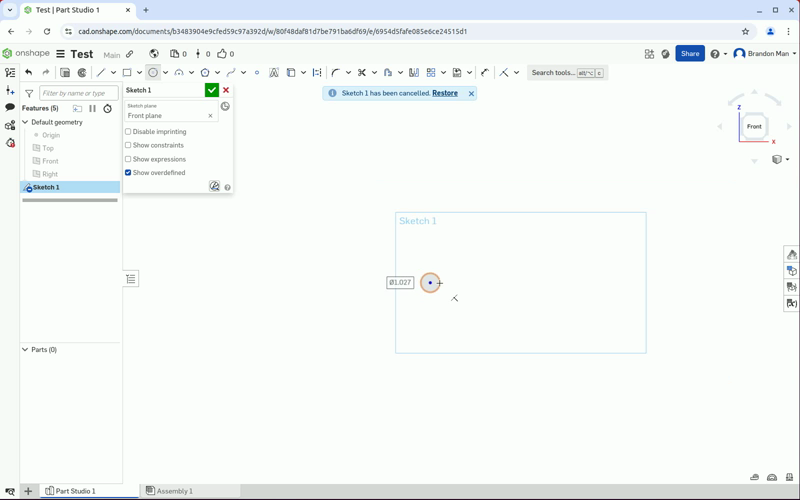
scroll(-6)
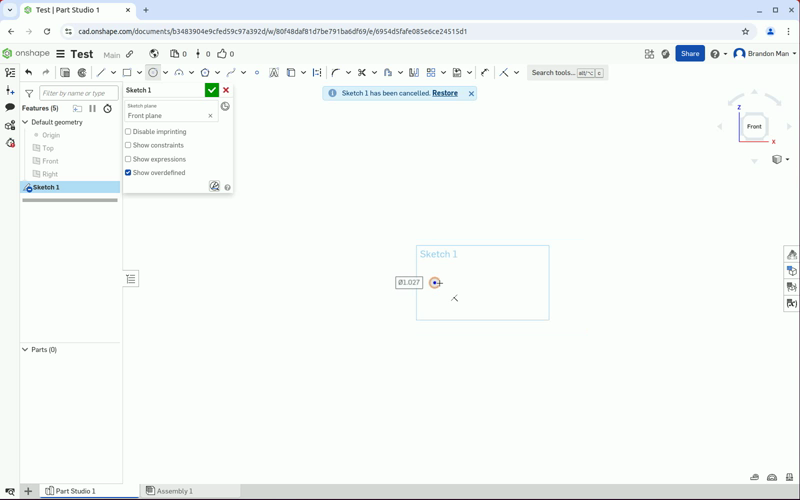
scroll(-6)
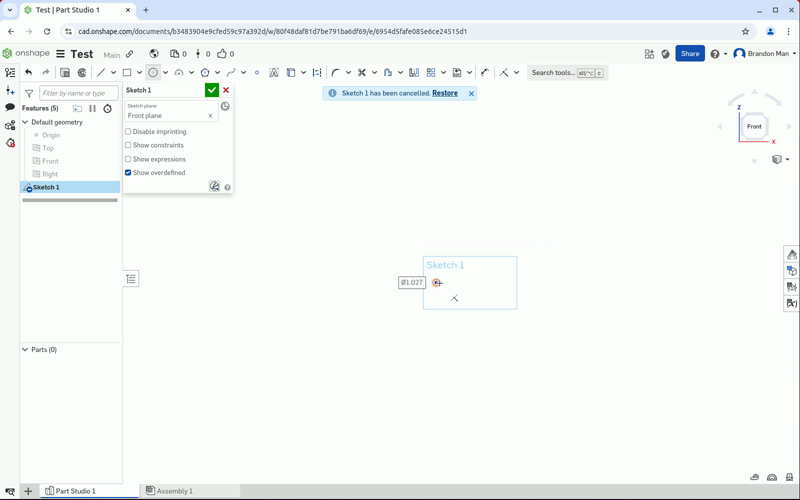
scroll(-6)
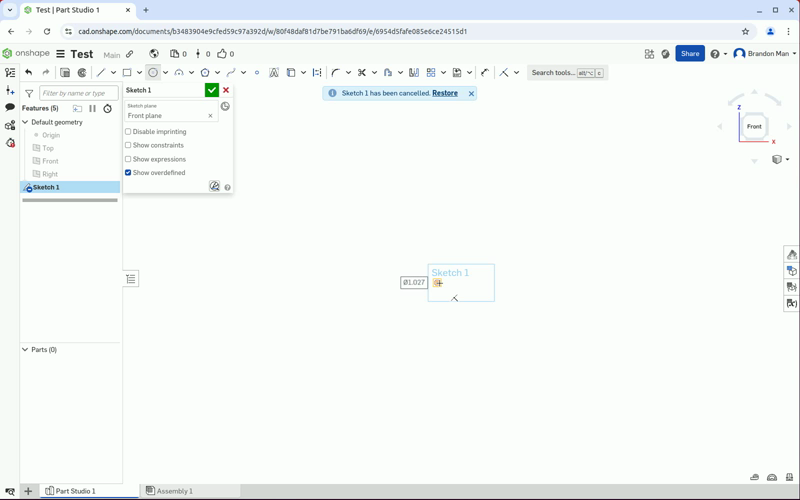
key(esc)
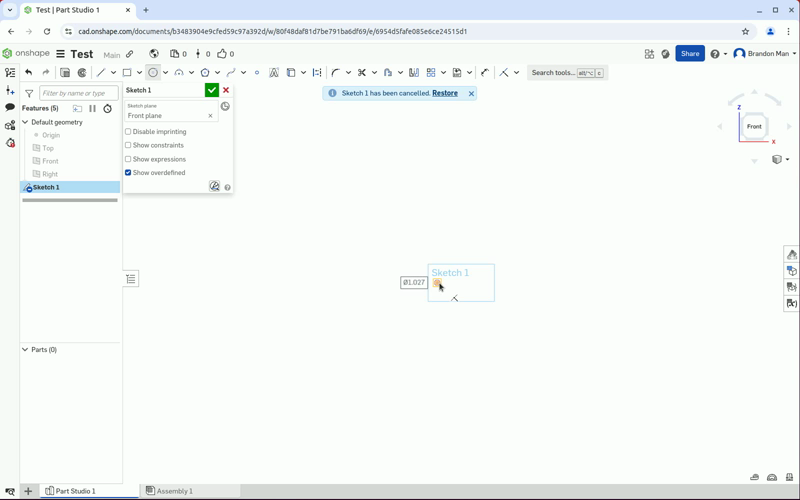
mouse_move(437, 284)
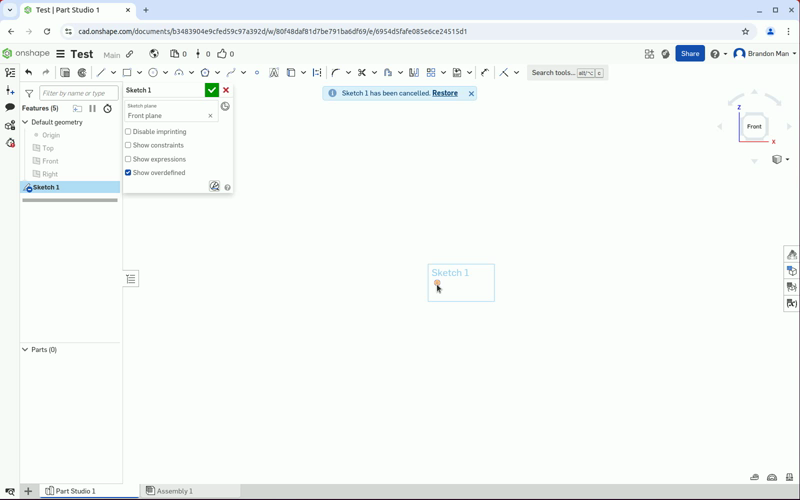
scroll(6)
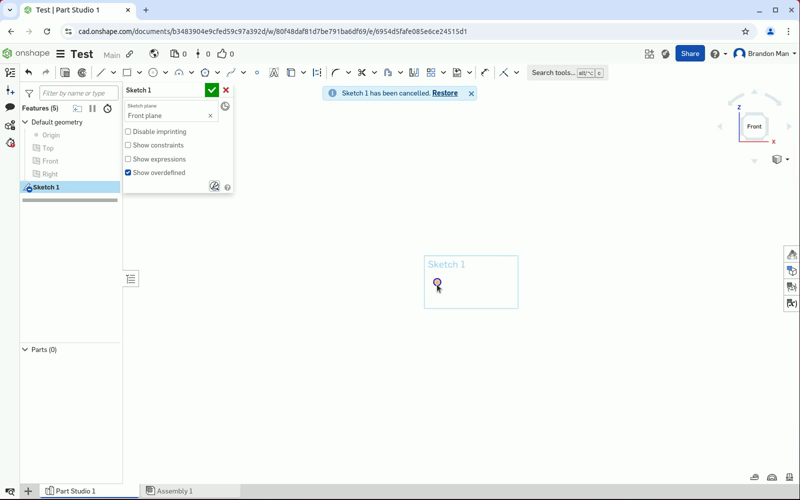
scroll(6)
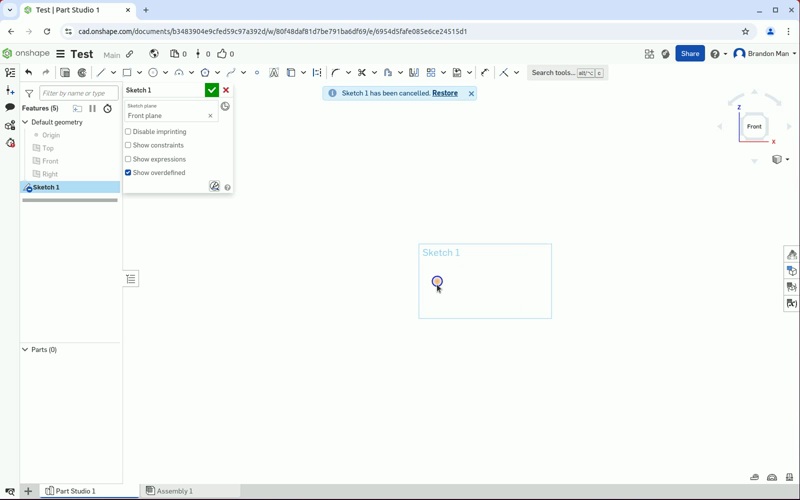
scroll(6)
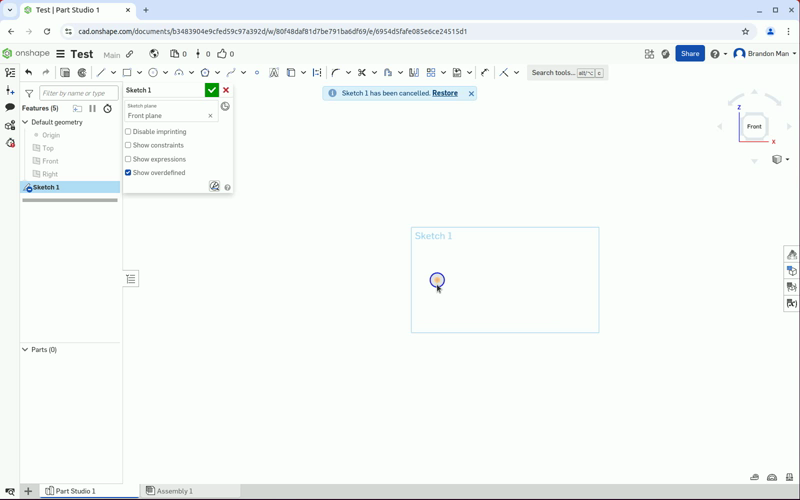
scroll(6)
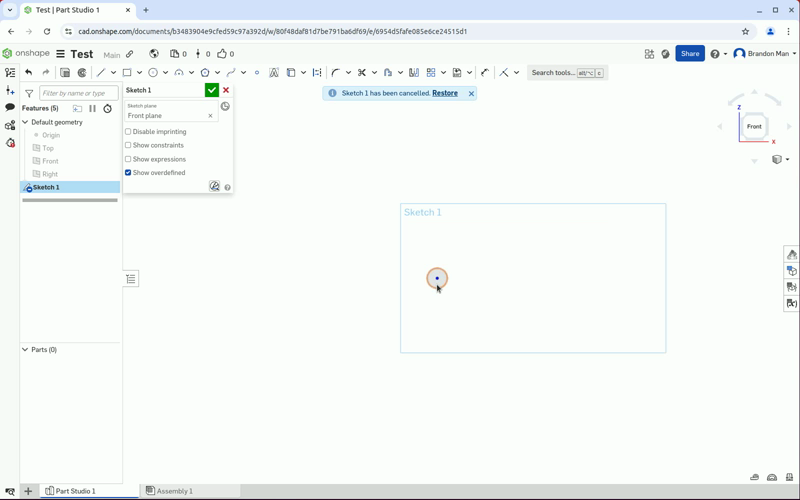
scroll(6)
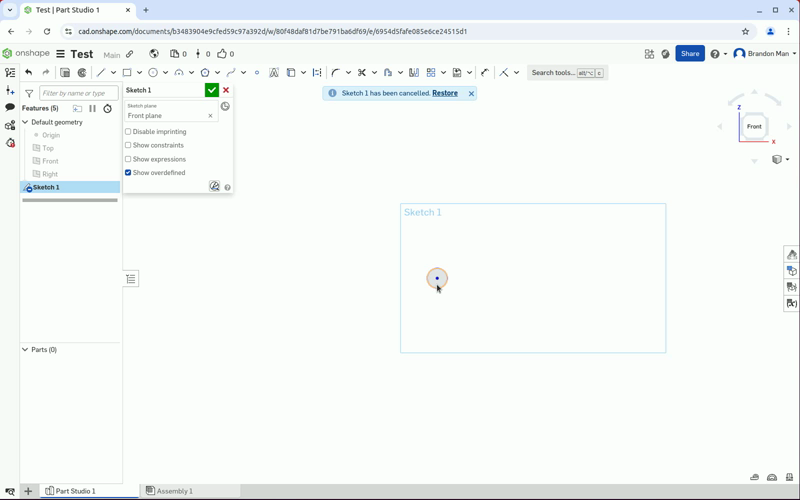
scroll(6)
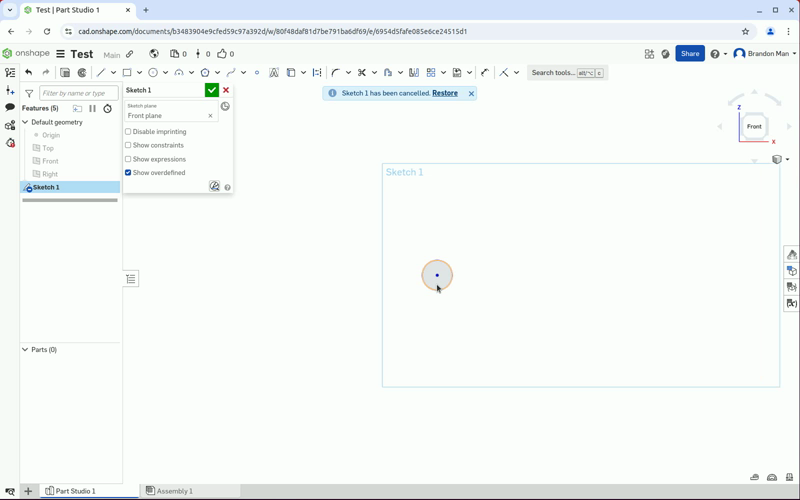
scroll(6)
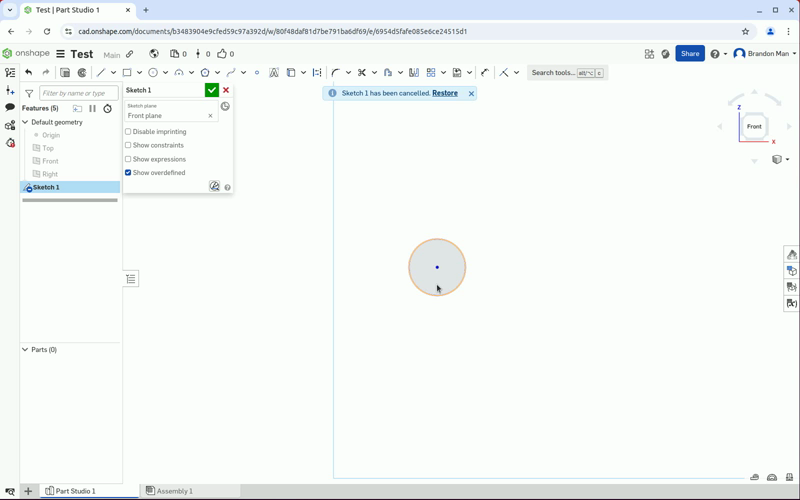
click(437, 284)
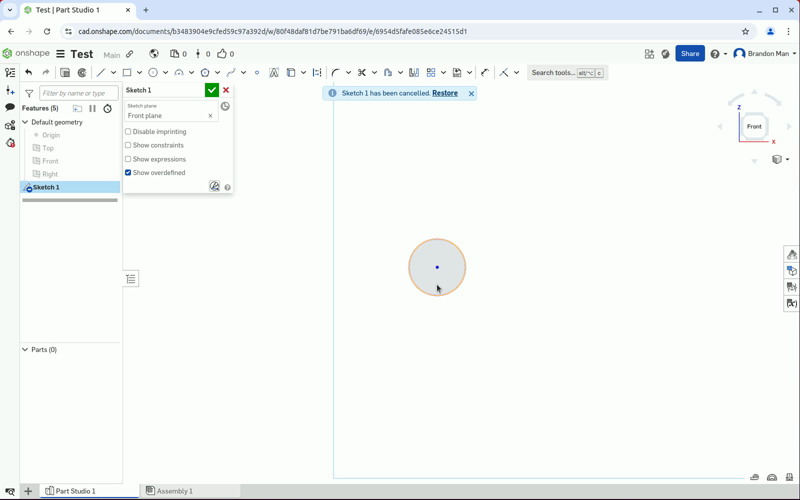
scroll(-6)
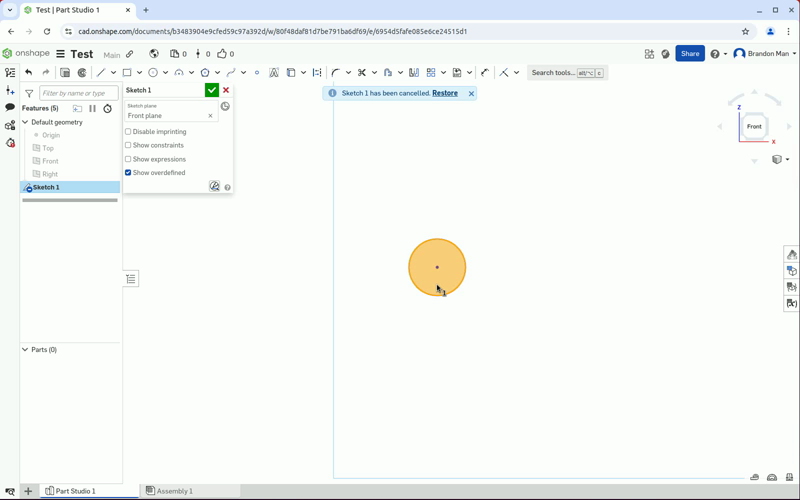
scroll(-6)
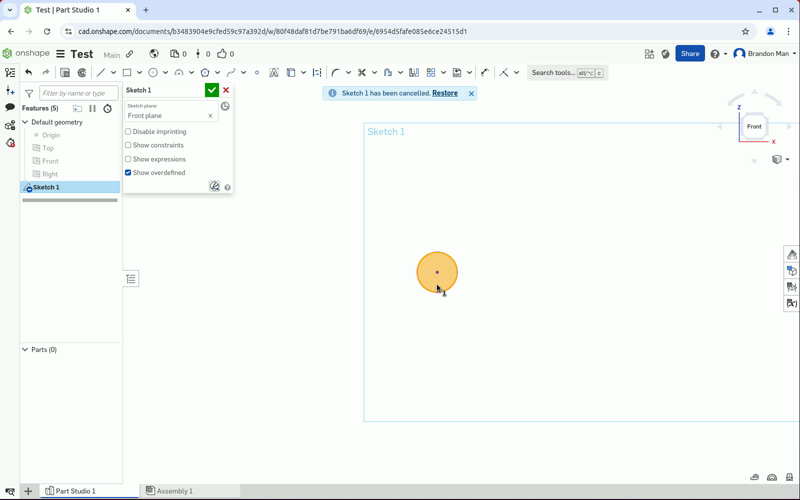
scroll(-6)
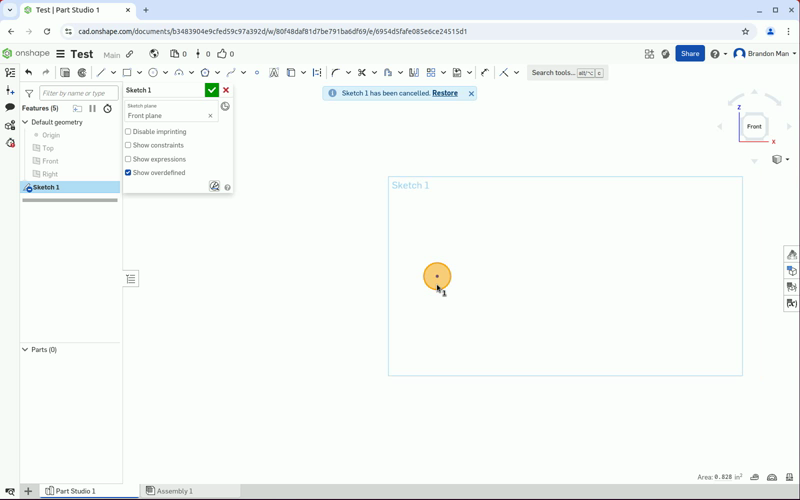
scroll(-6)
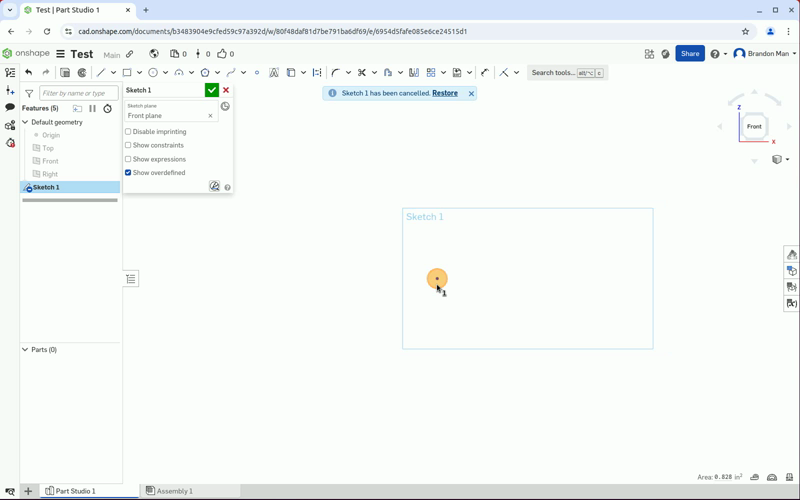
scroll(-6)
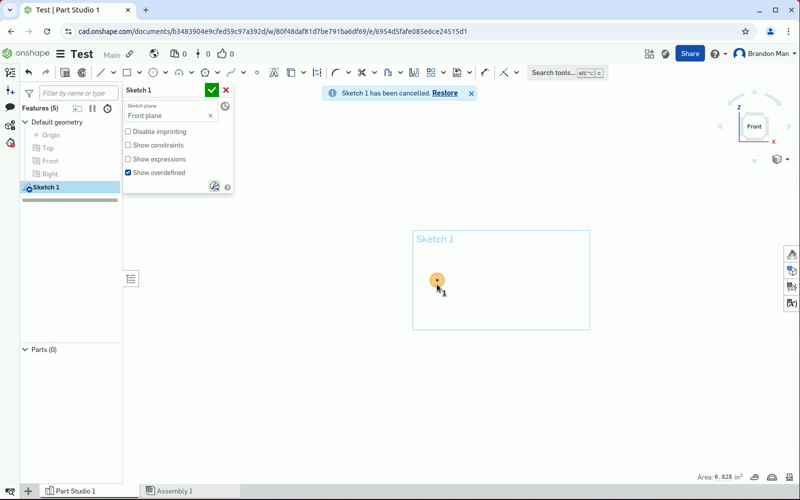
scroll(-6)
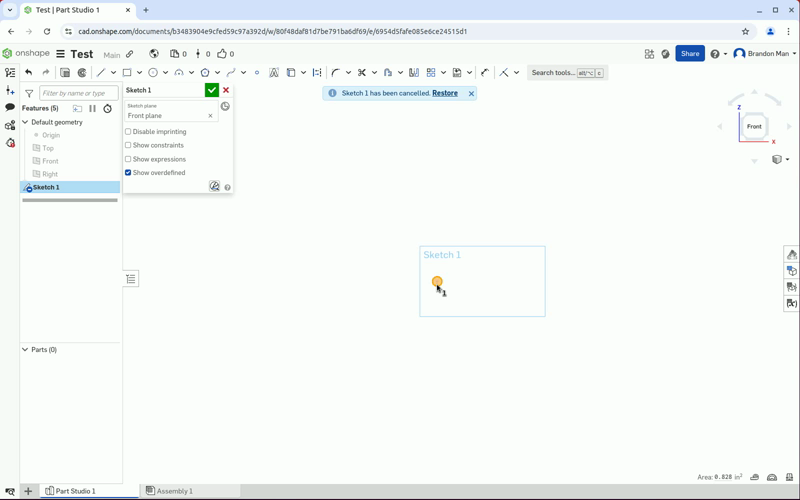
scroll(-6)
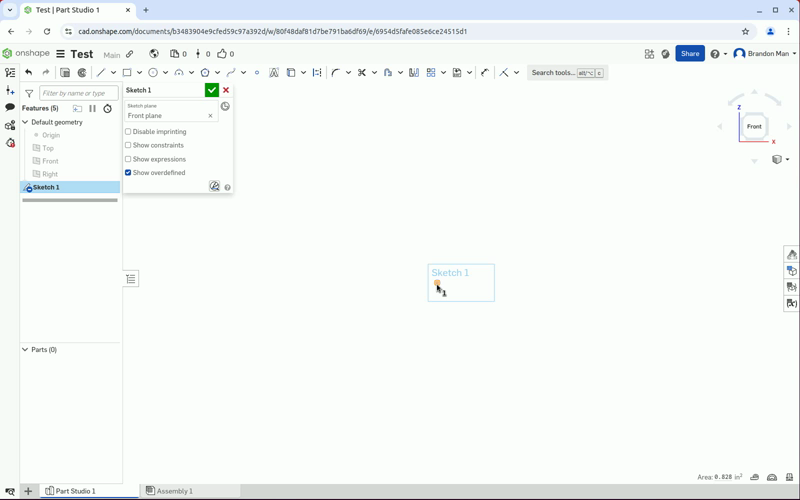
mouse_move(73, 352)
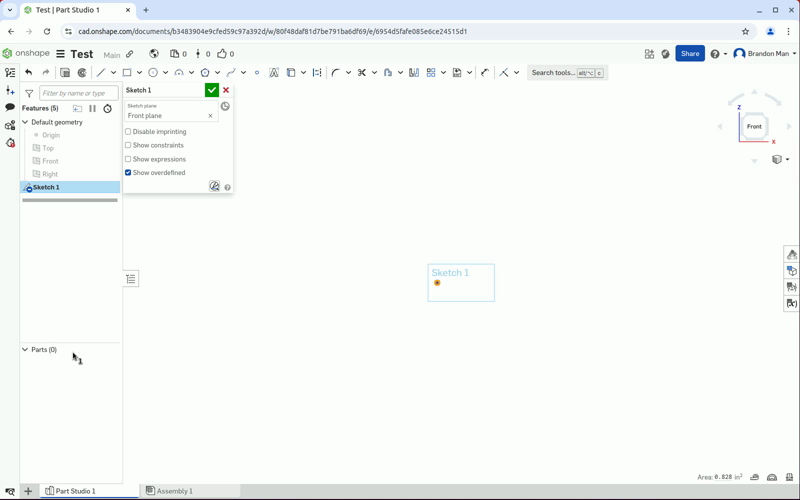
key(shift+y)
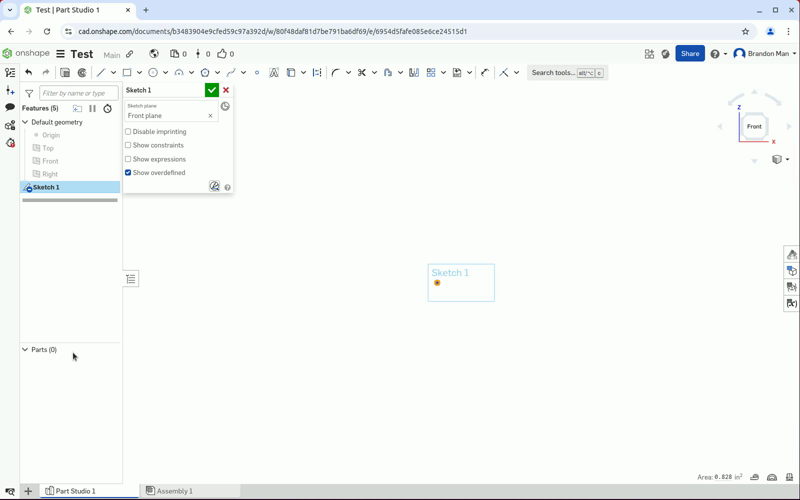
key(shift+e)
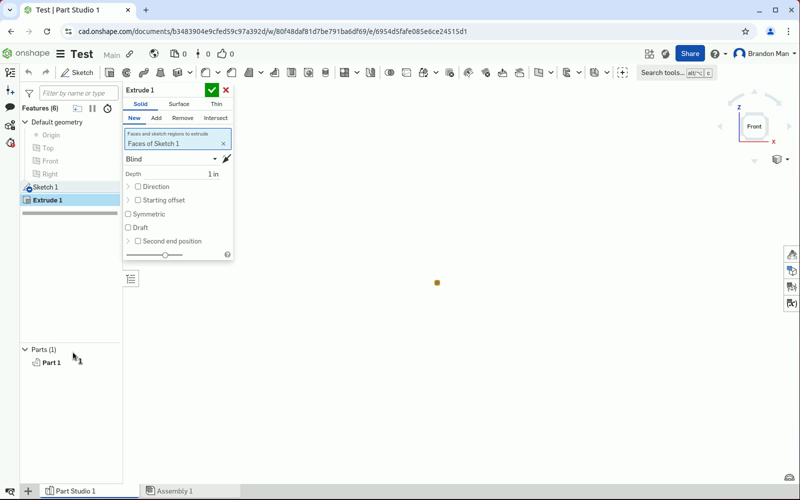
mouse_move(143, 106)
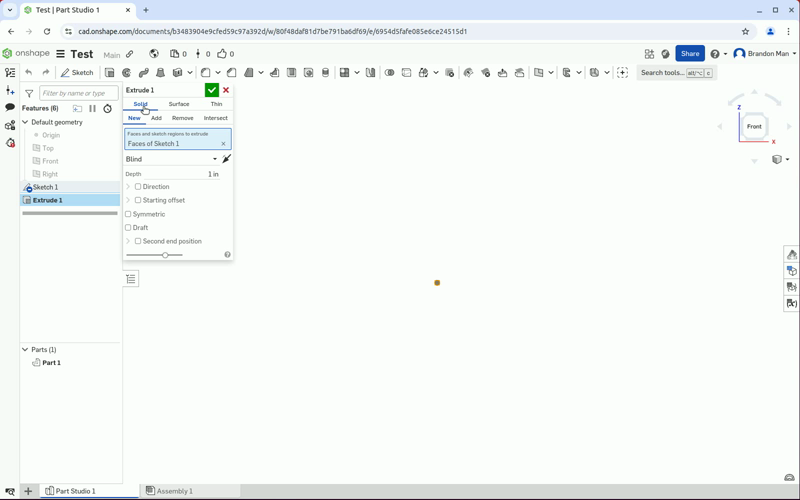
click(143, 106)
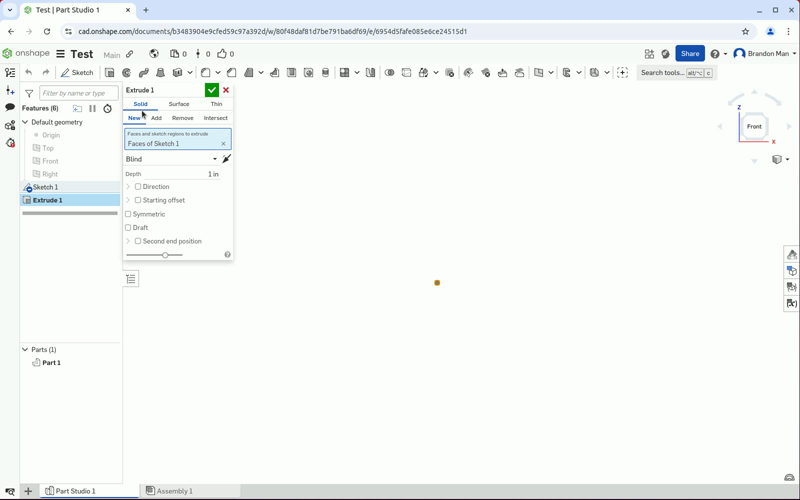
mouse_move(137, 120)
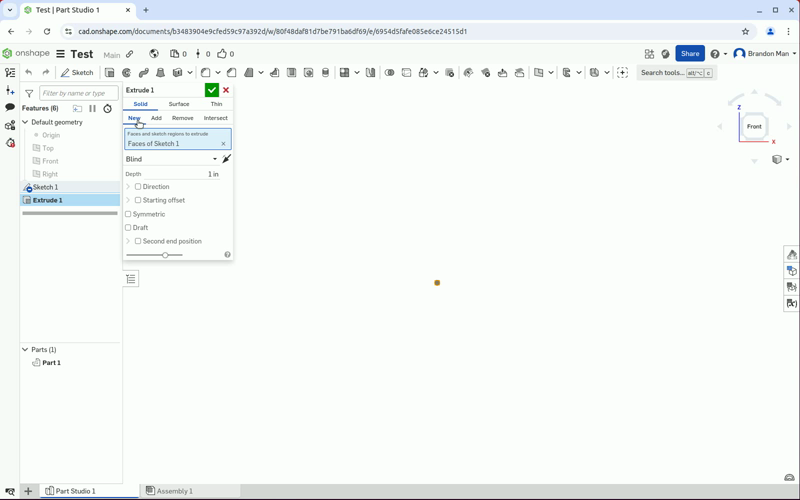
click(137, 120)
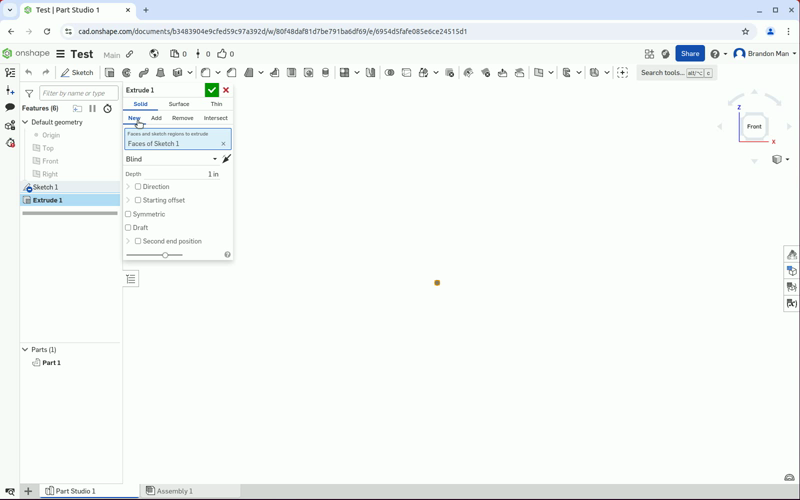
key(tab, 4)
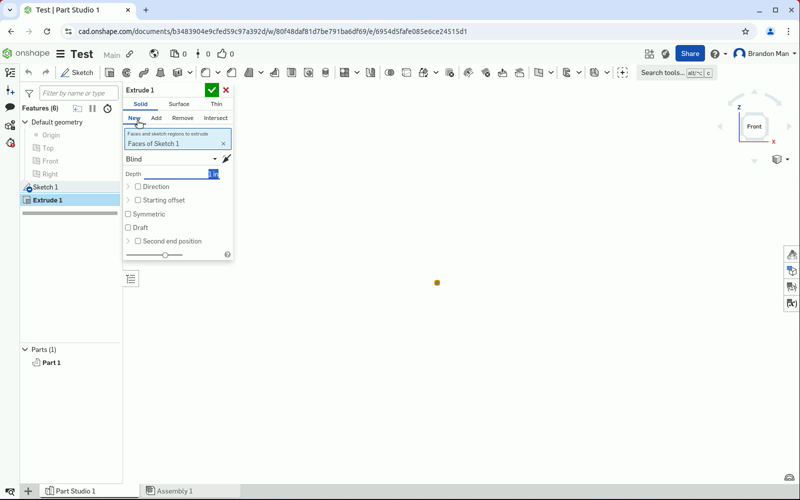
text(3.37)
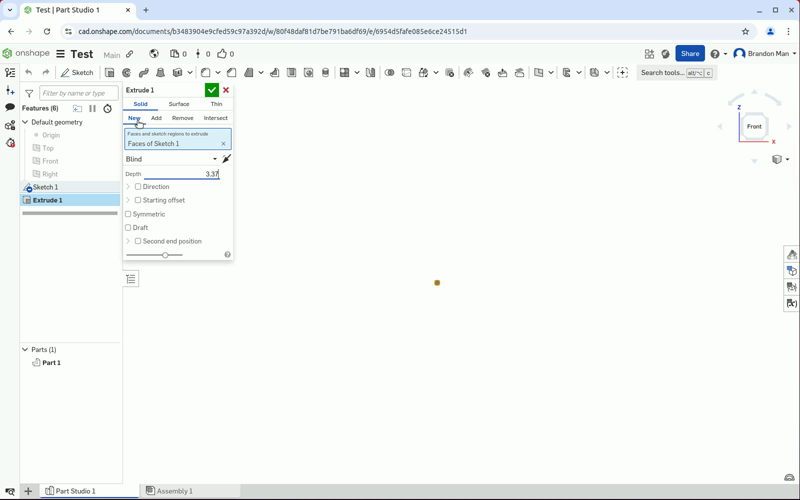
key(tab, 3)
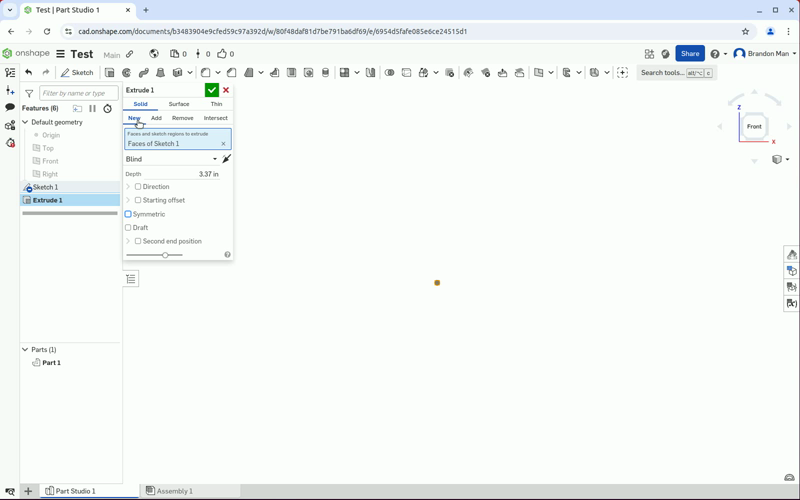
key(space)
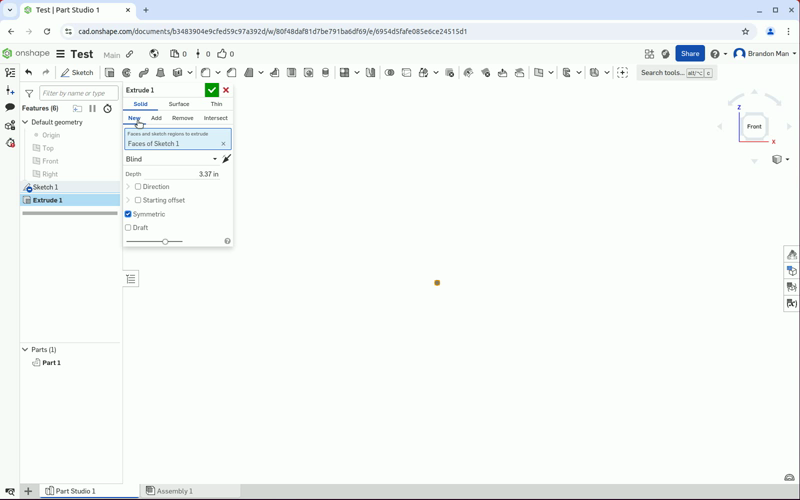
key(enter)
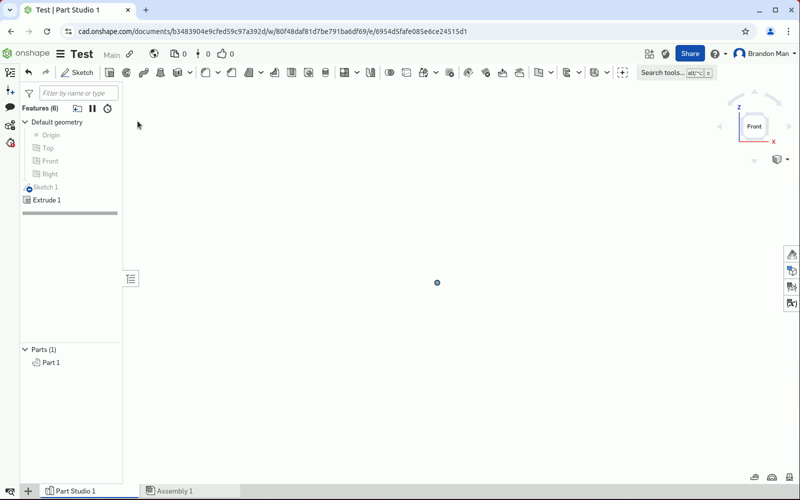
key(shift+h)
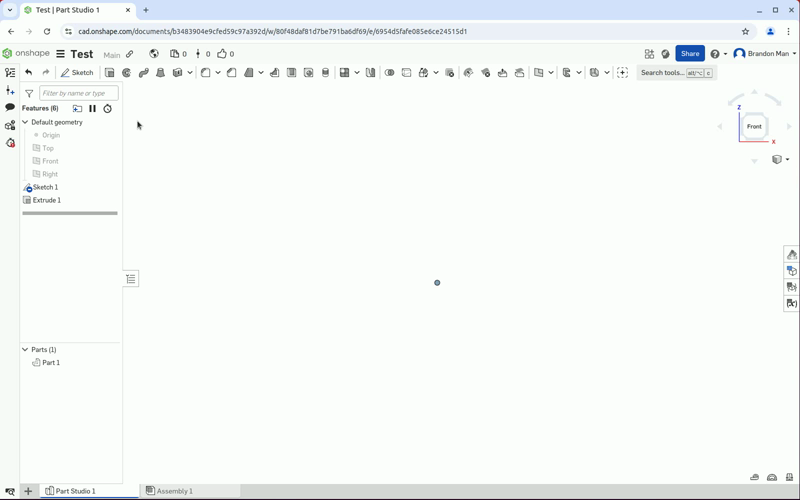
key(shift+h)
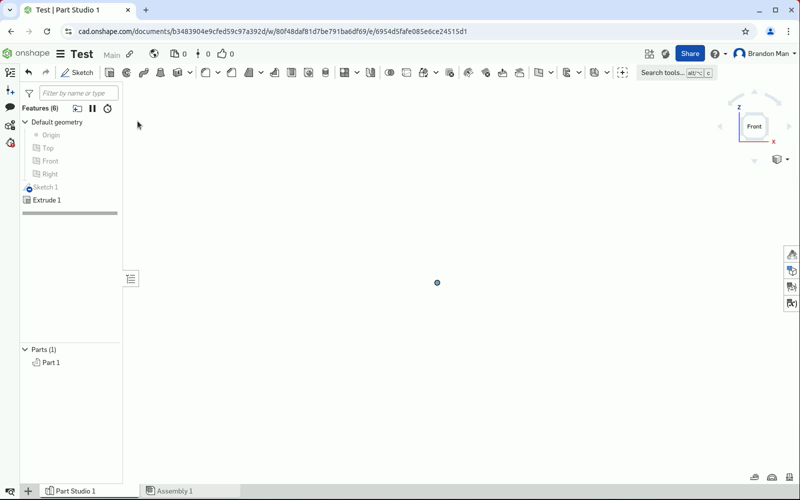
mouse_move(73, 189)
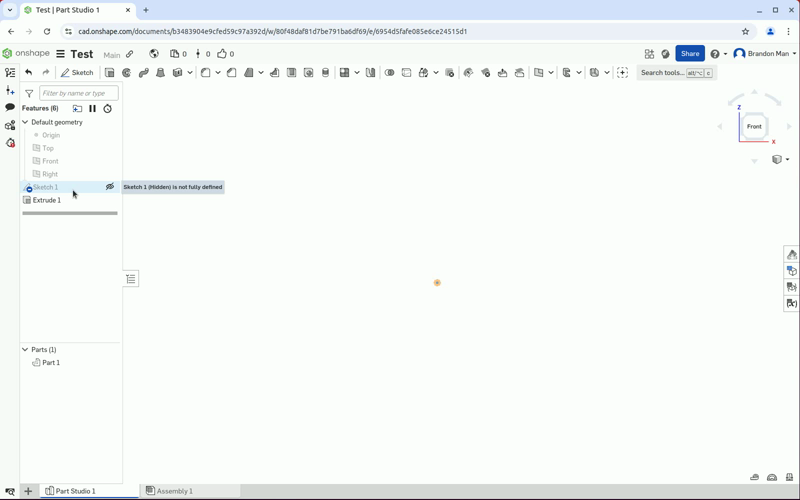
click(73, 189)
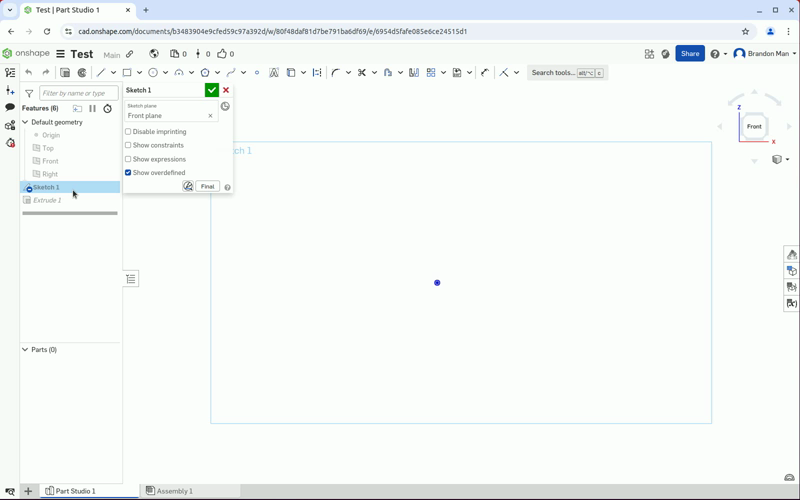
mouse_move(229, 92)
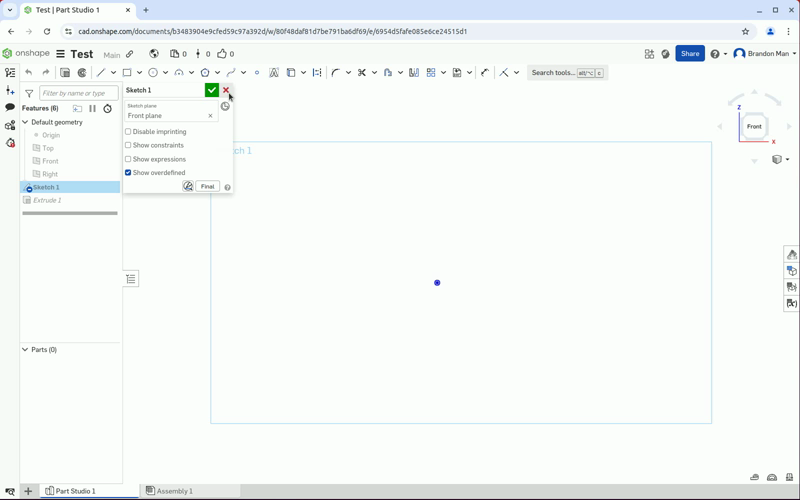
click(229, 92)
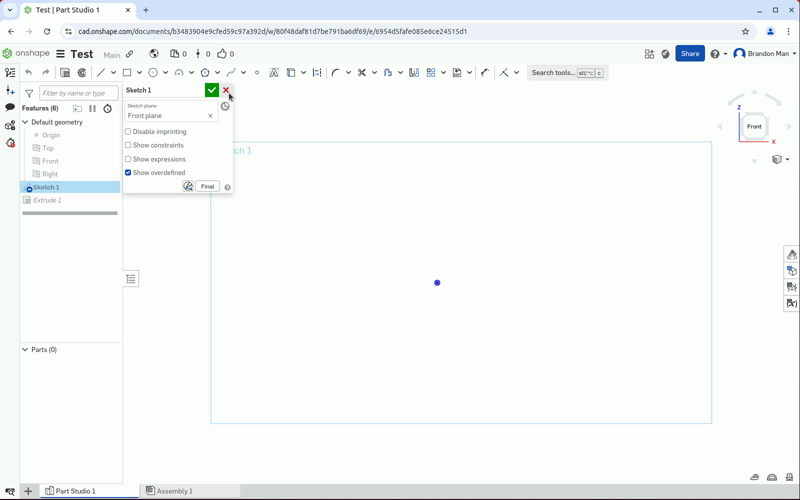
key(shift+s)
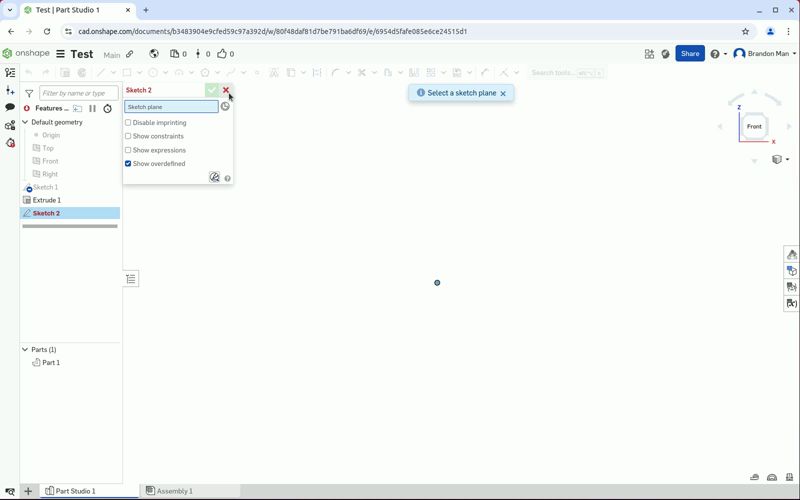
mouse_move(73, 163)
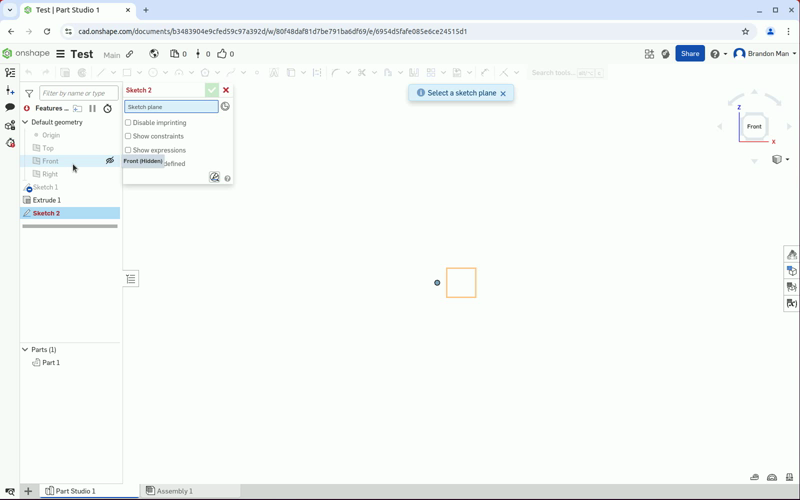
click(73, 163)
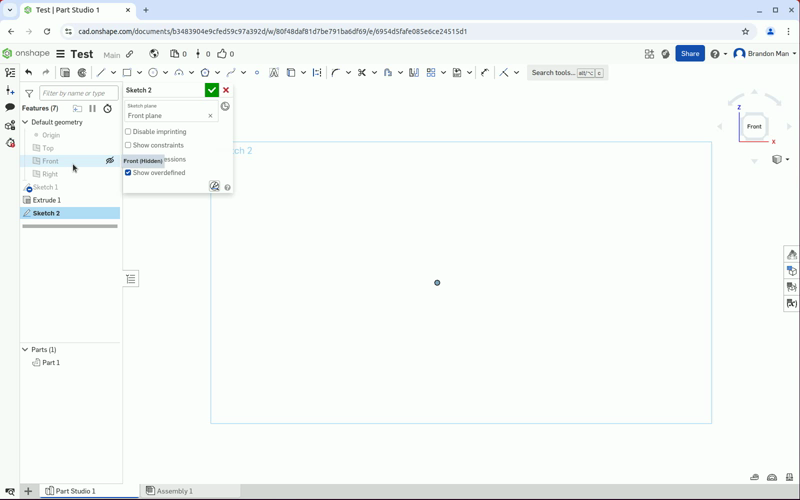
mouse_move(73, 352)
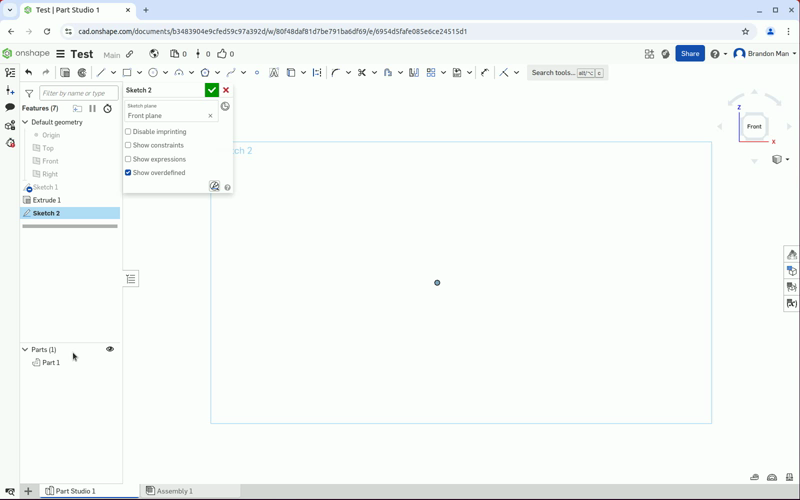
key(y)
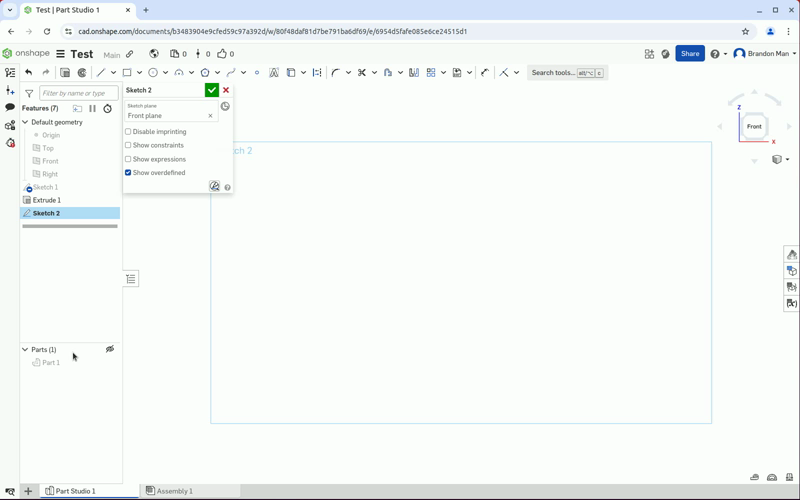
key(c)
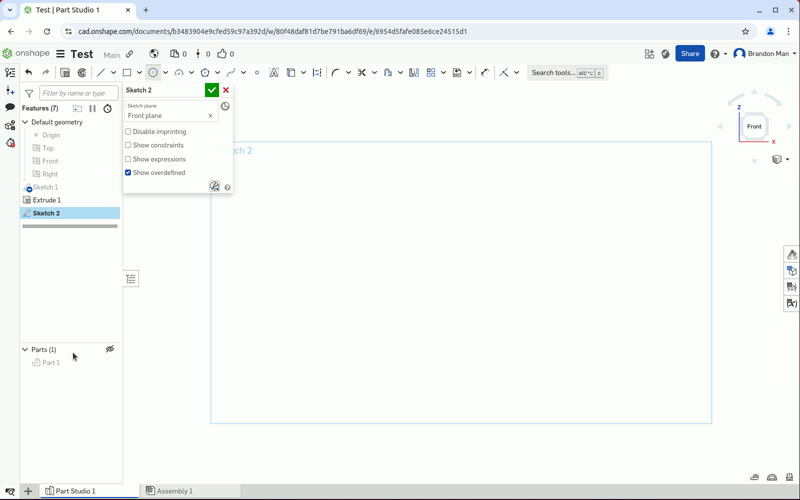
key_down(shift)
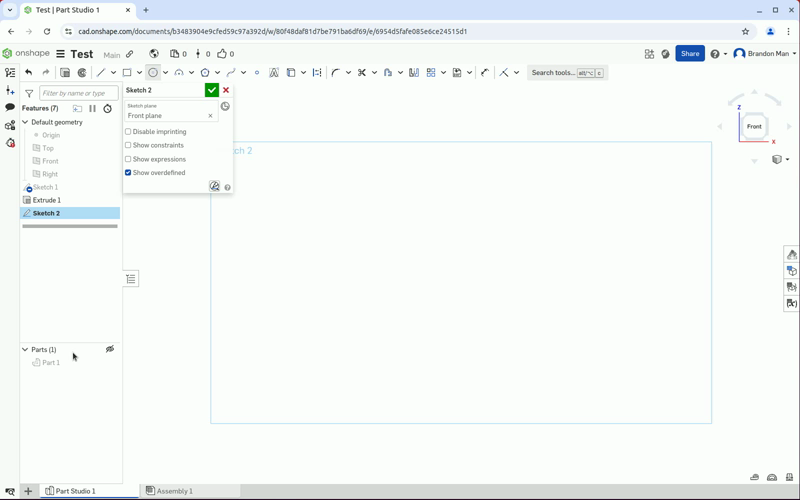
mouse_move(445, 282)
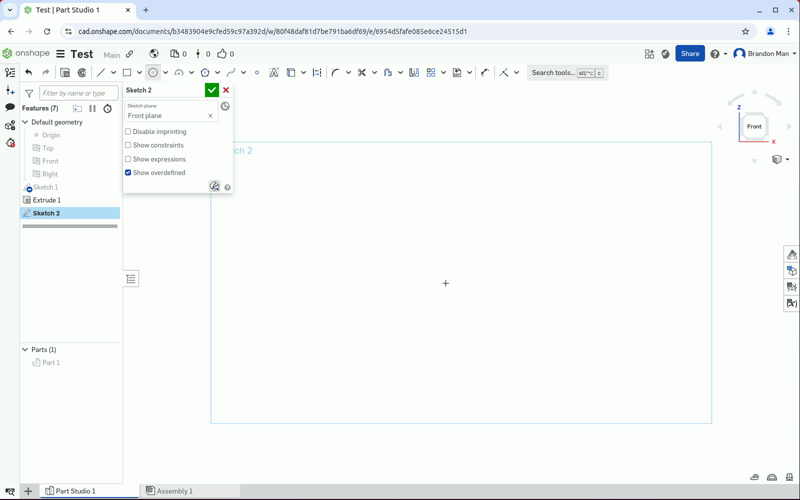
click(445, 282)
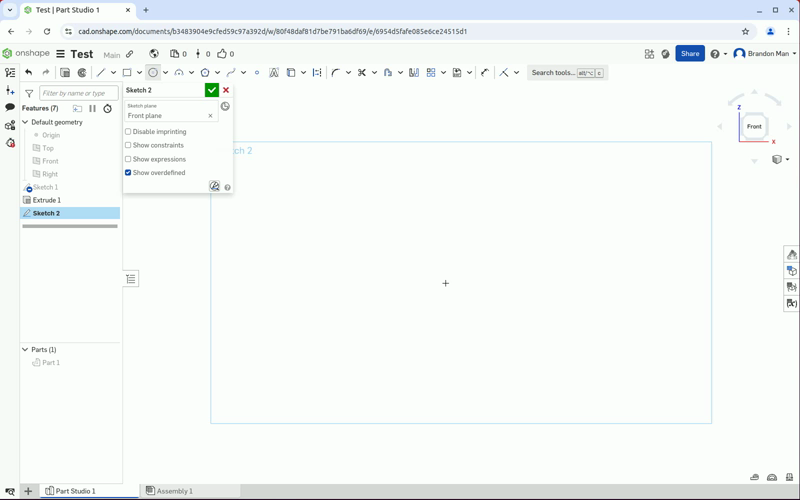
key_up(shift)
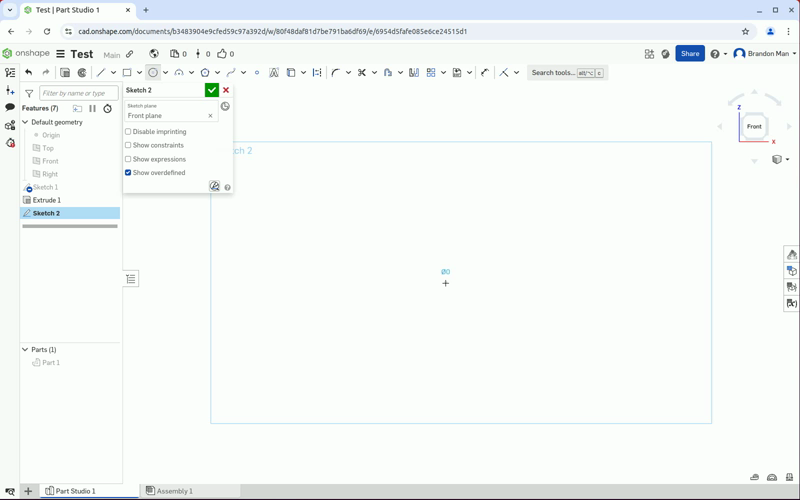
mouse_move(447, 282)
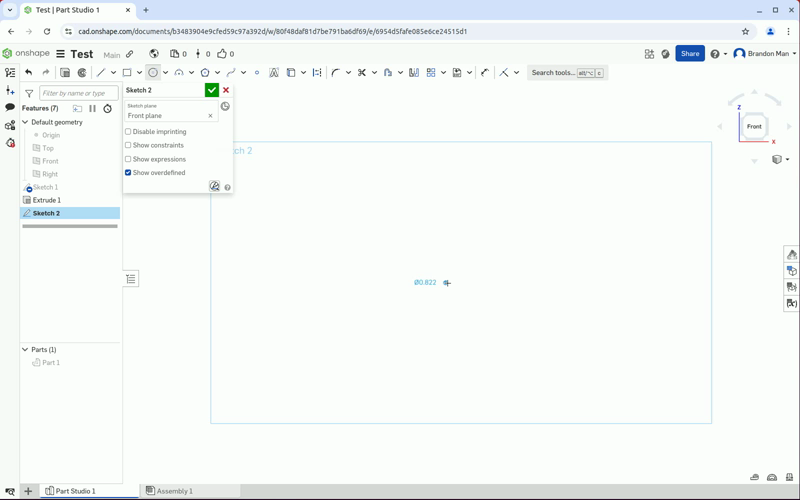
scroll(6)
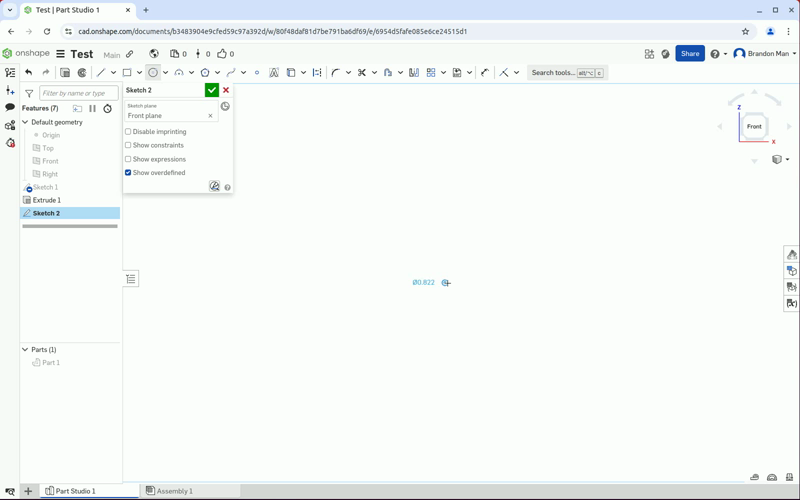
scroll(6)
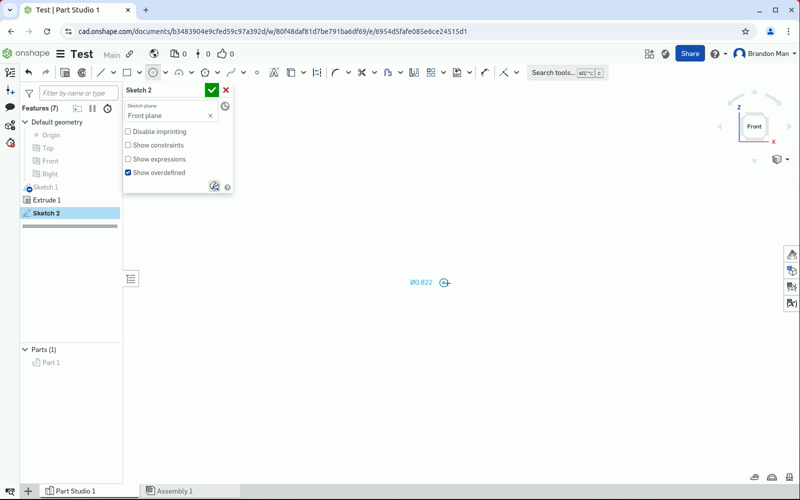
scroll(6)
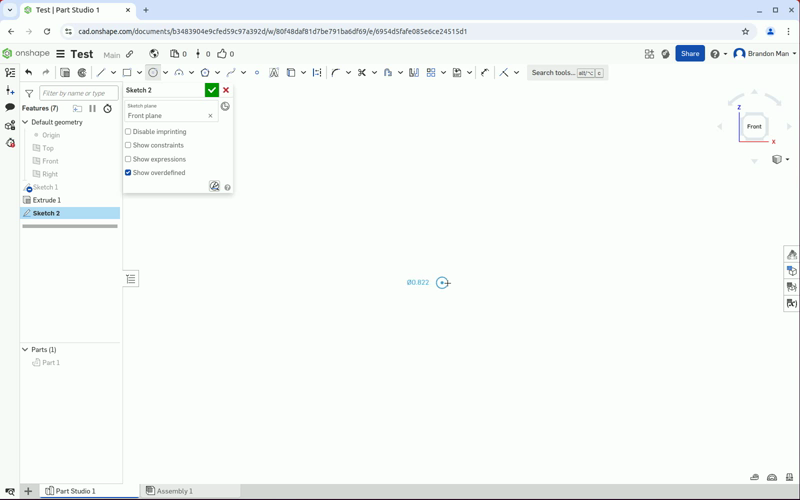
scroll(6)
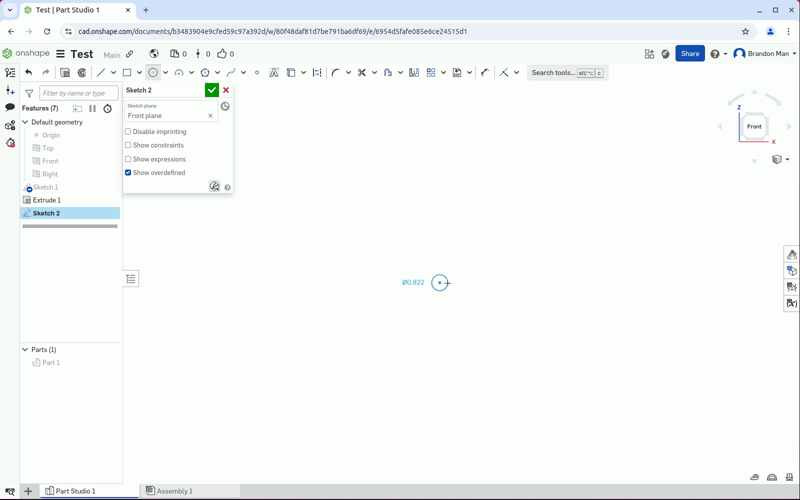
scroll(6)
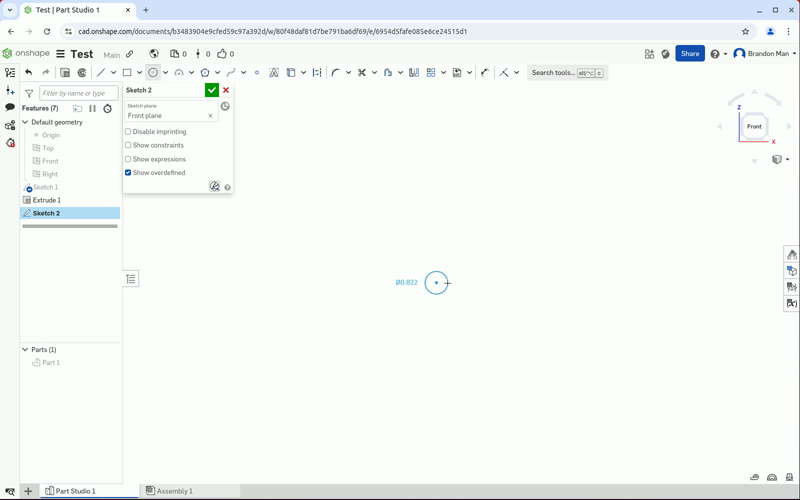
scroll(6)
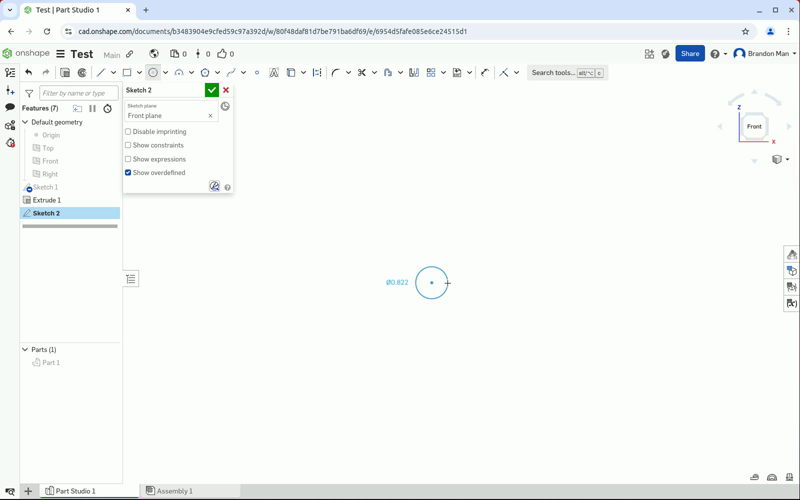
scroll(6)
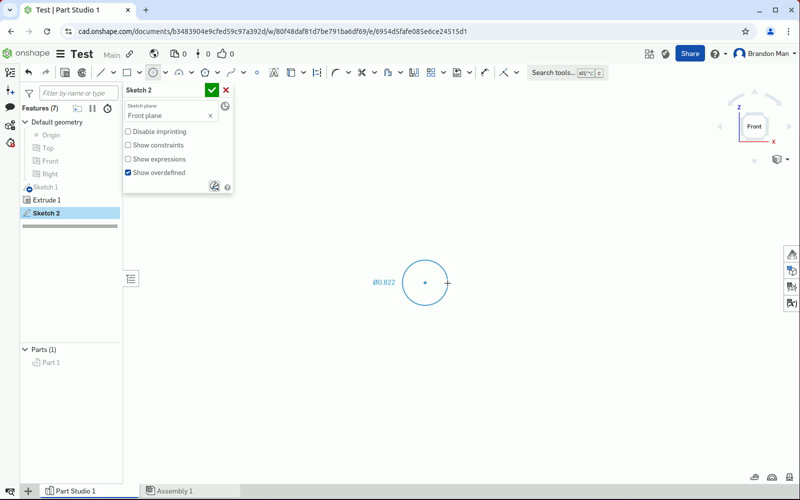
click(447, 282)
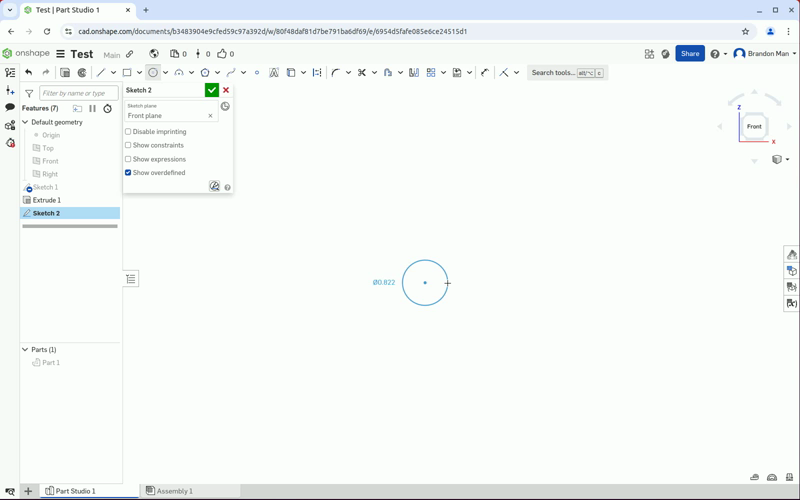
scroll(-6)
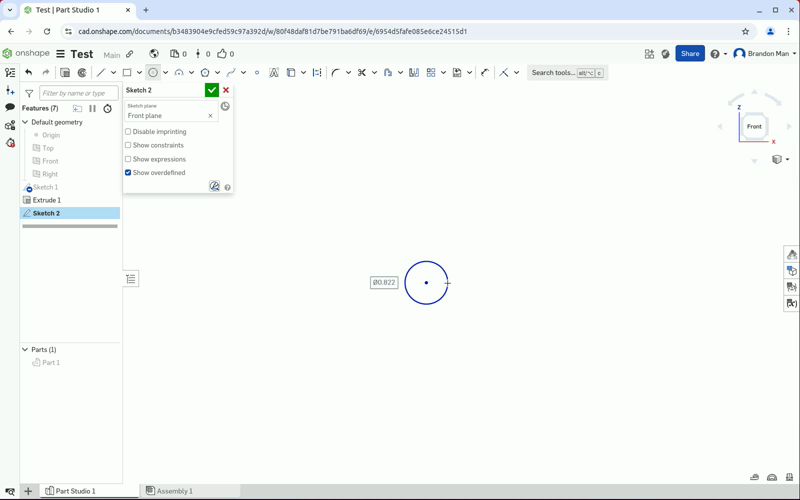
scroll(-6)
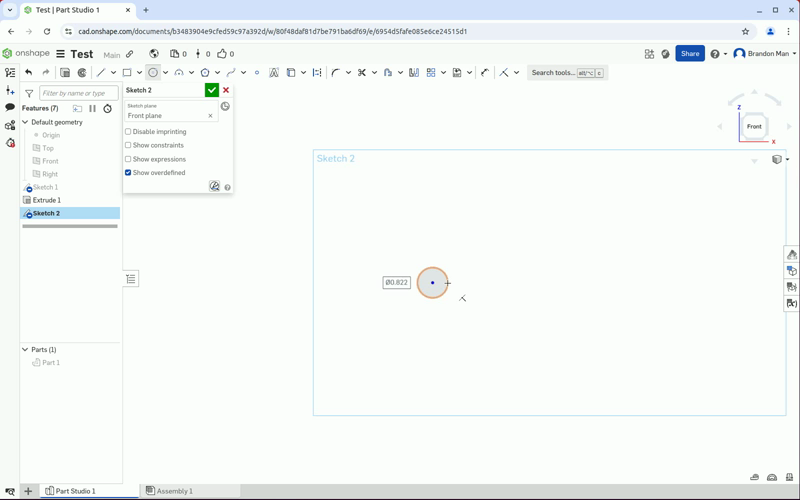
scroll(-6)
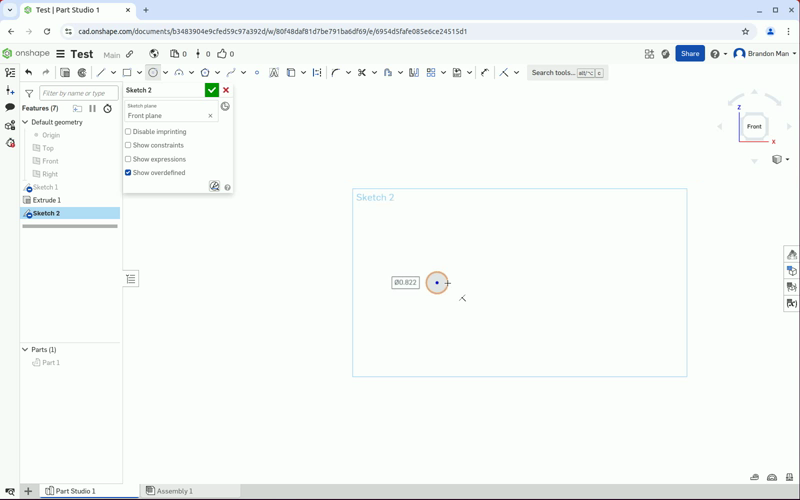
scroll(-6)
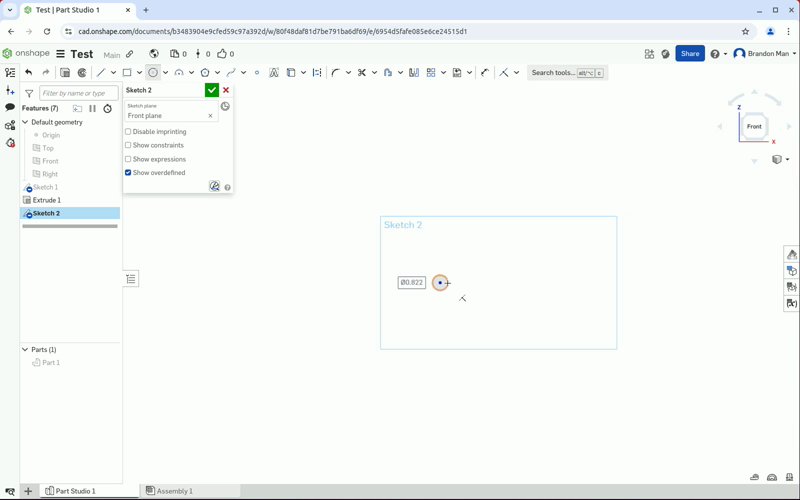
scroll(-6)
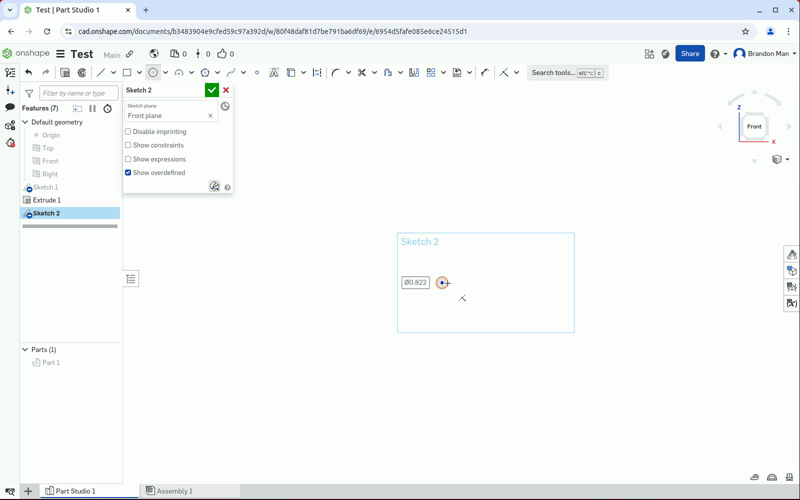
scroll(-6)
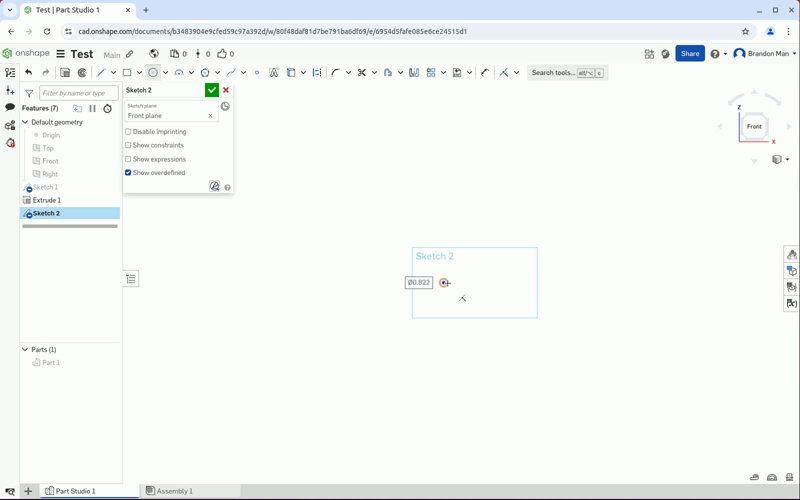
scroll(-6)
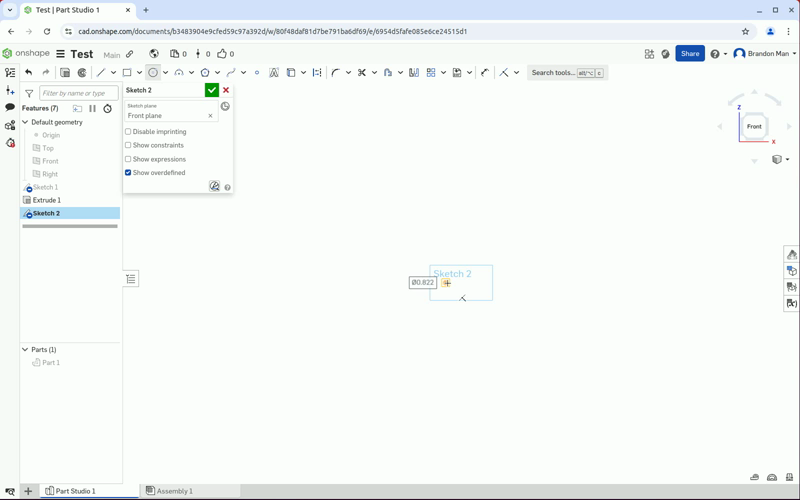
key(esc)
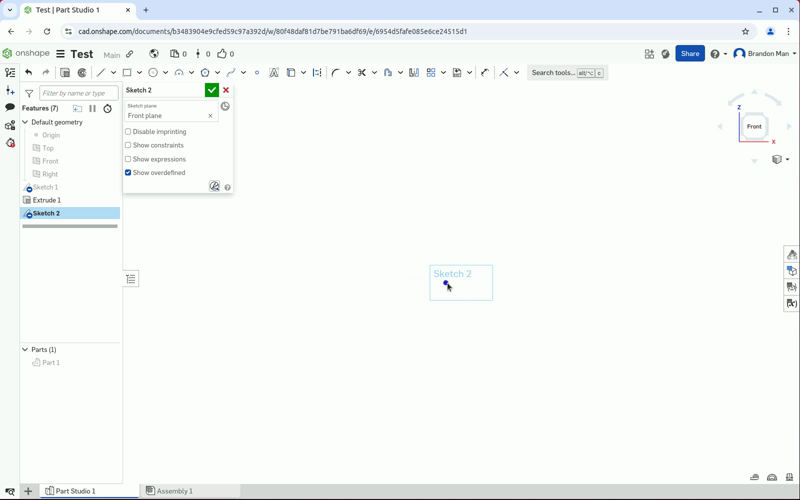
mouse_move(445, 282)
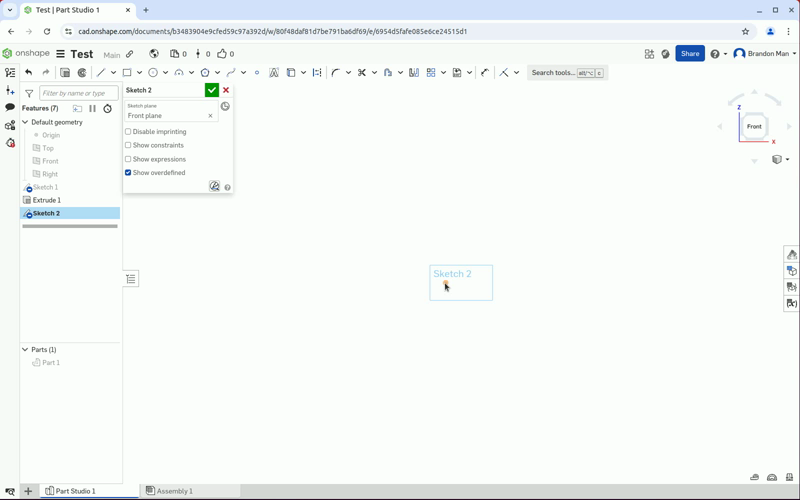
scroll(6)
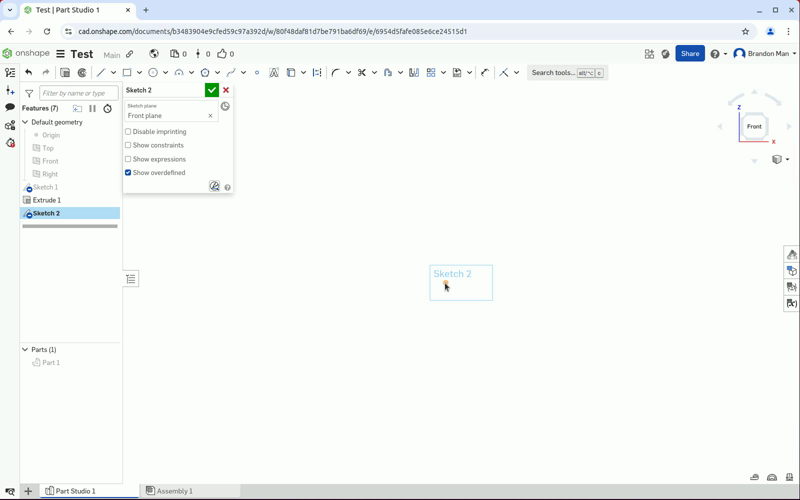
scroll(6)
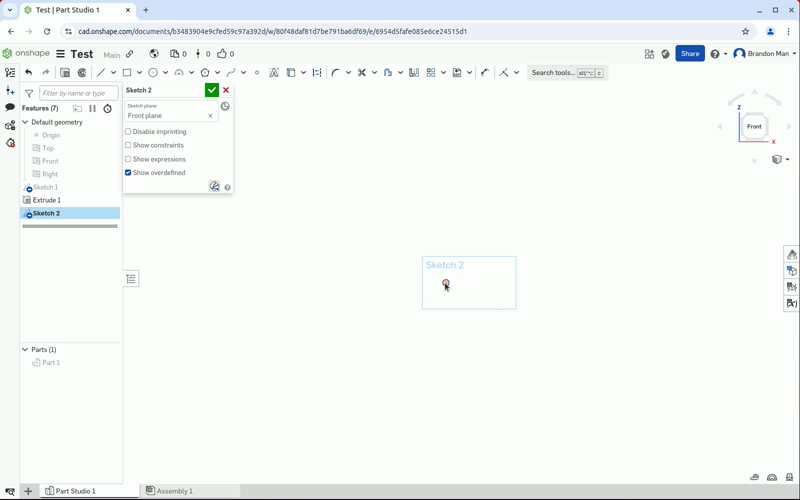
scroll(6)
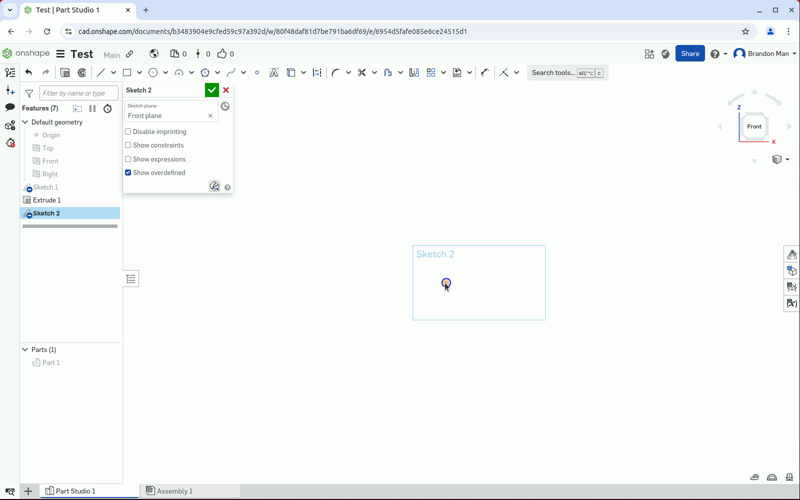
scroll(6)
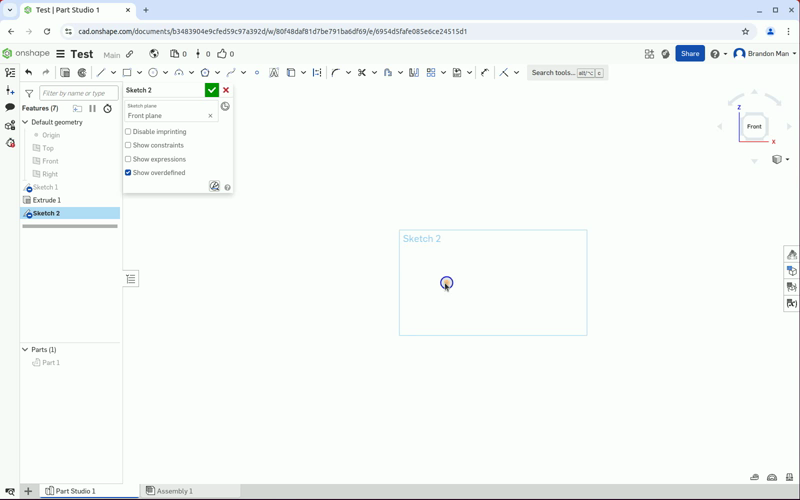
scroll(6)
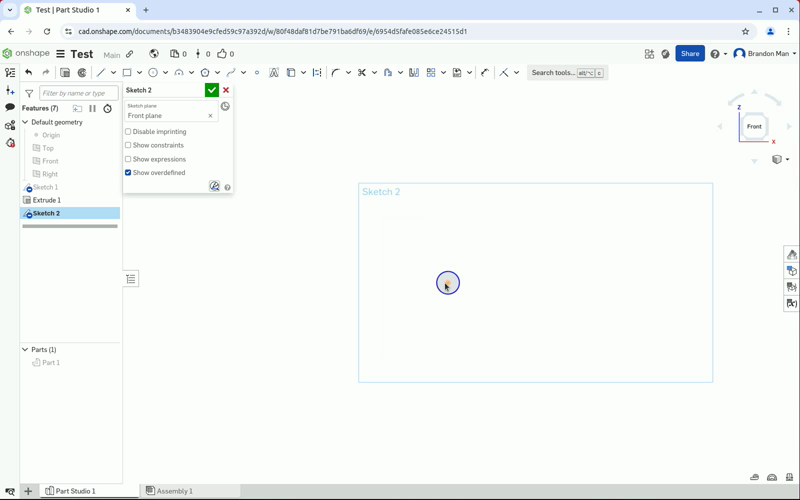
scroll(6)
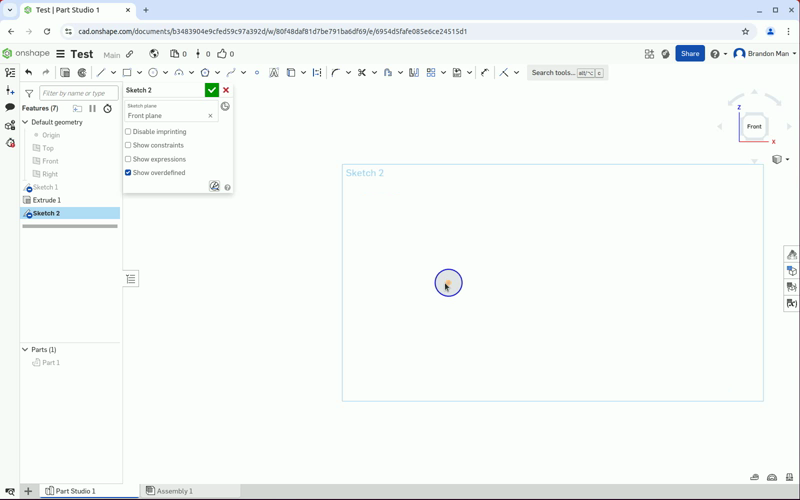
scroll(6)
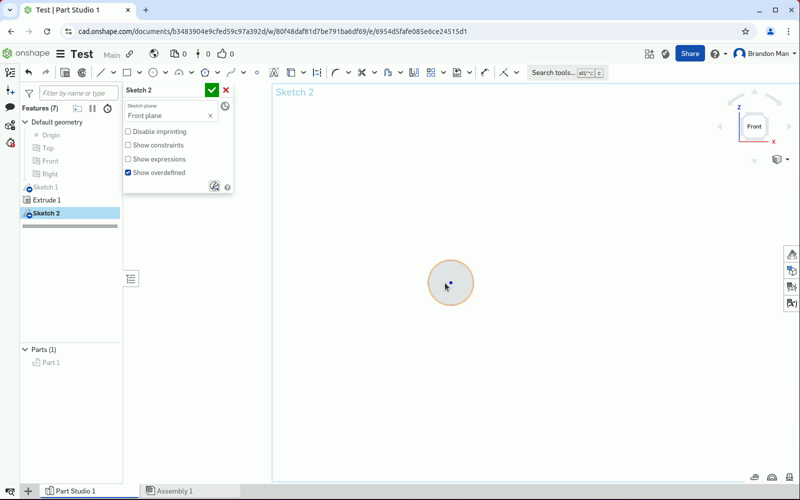
click(445, 282)
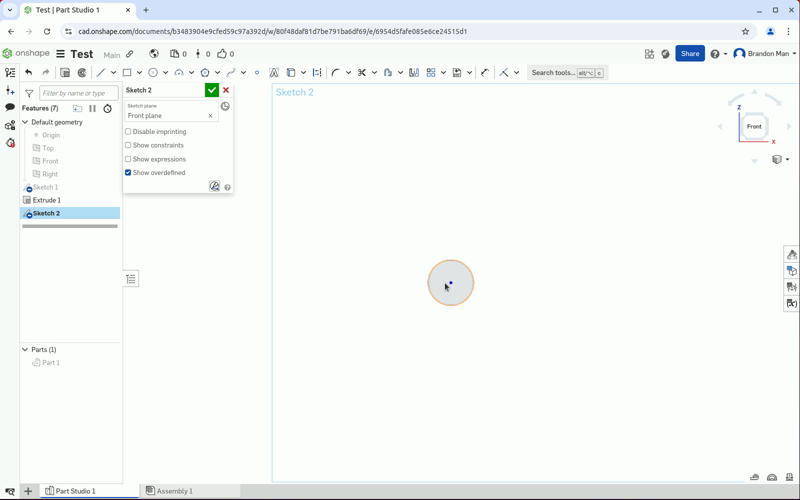
scroll(-6)
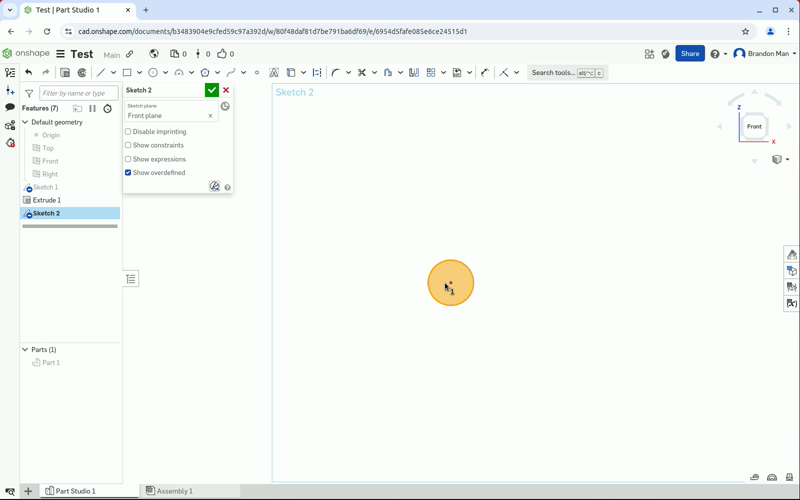
scroll(-6)
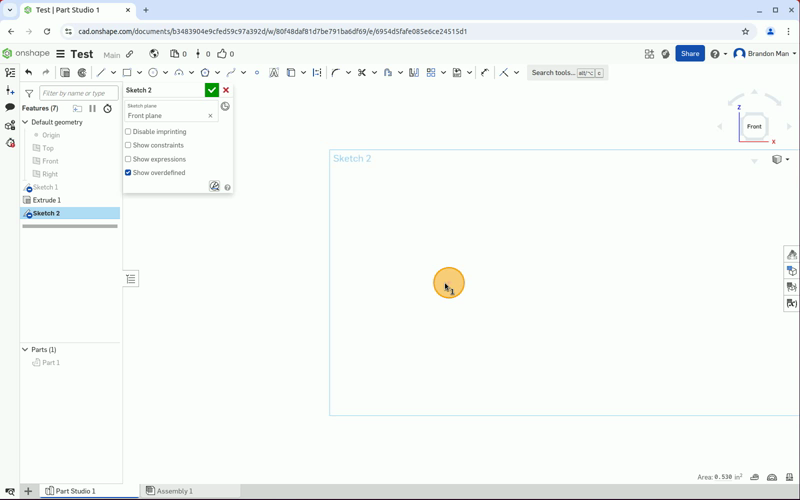
scroll(-6)
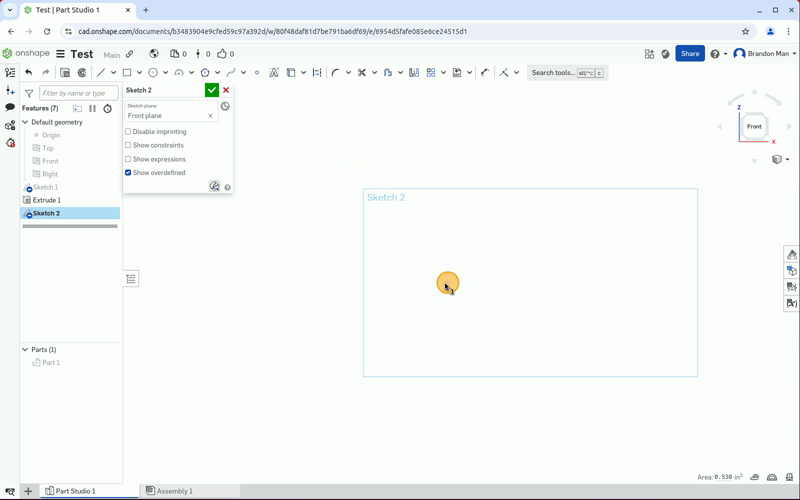
scroll(-6)
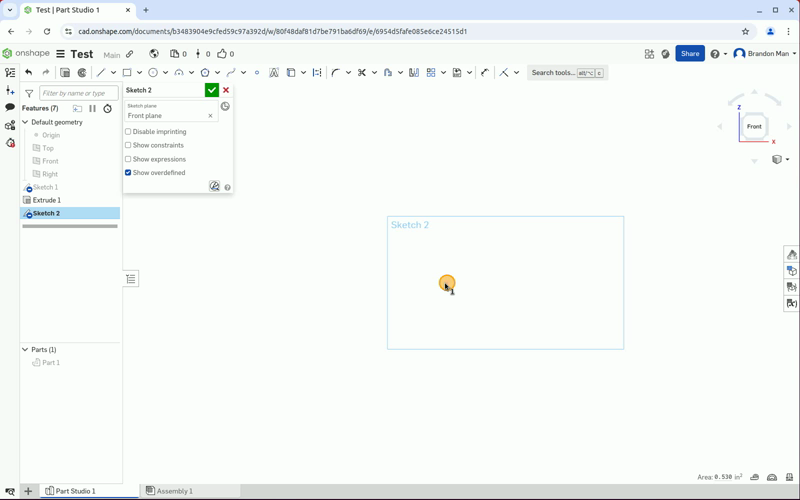
scroll(-6)
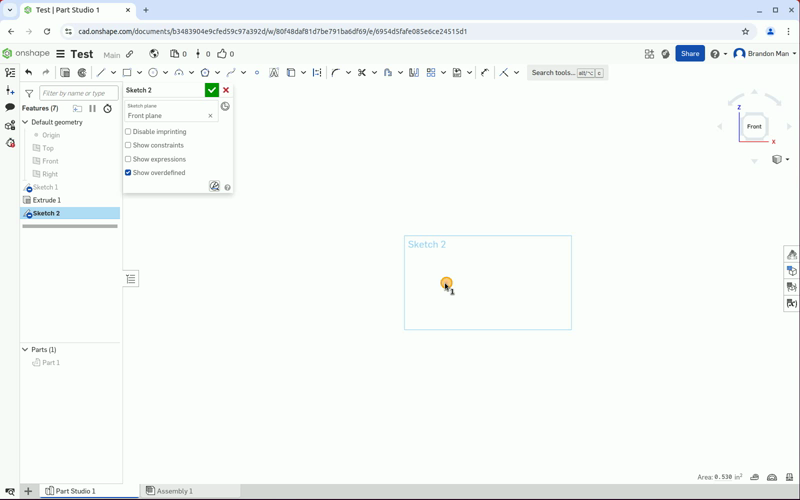
scroll(-6)
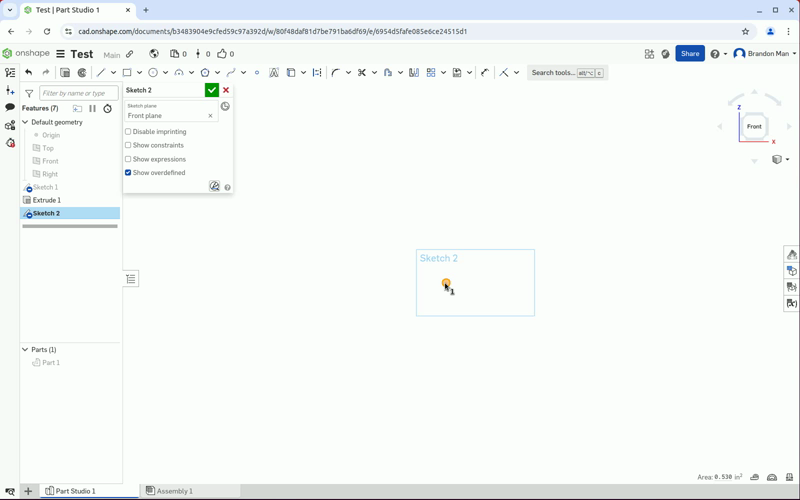
scroll(-6)
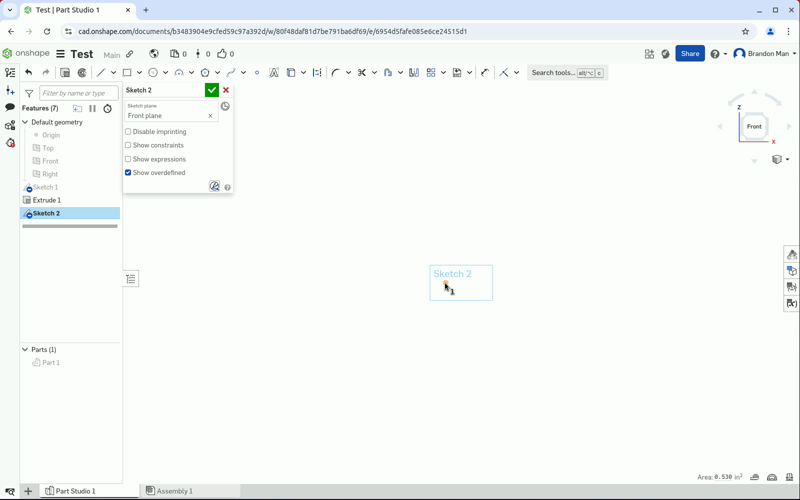
mouse_move(73, 352)
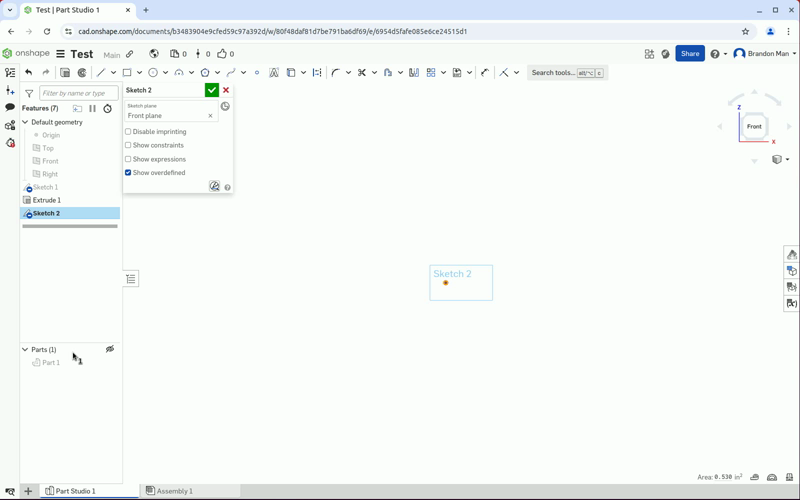
key(shift+y)
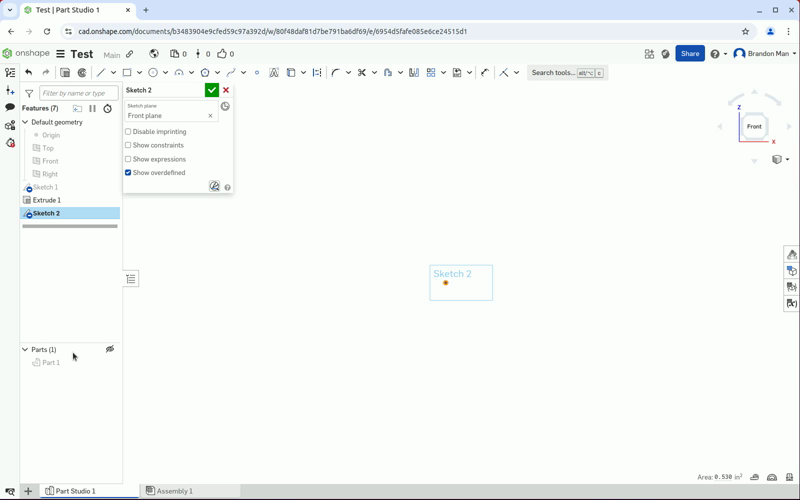
key(shift+e)
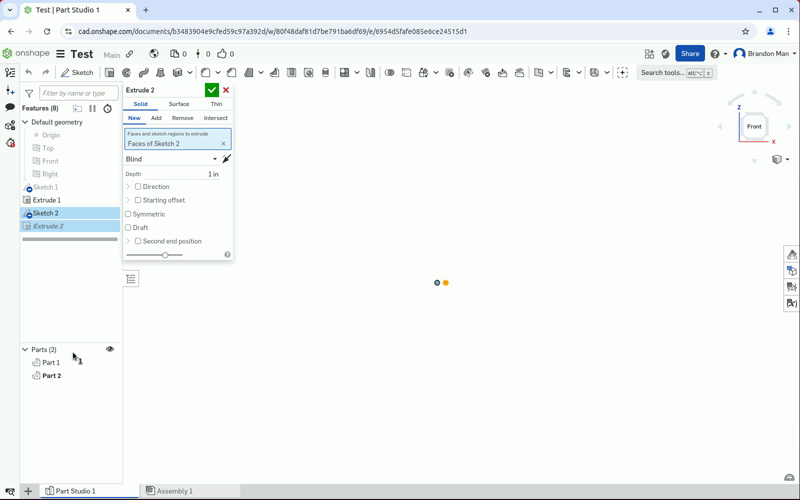
mouse_move(143, 106)
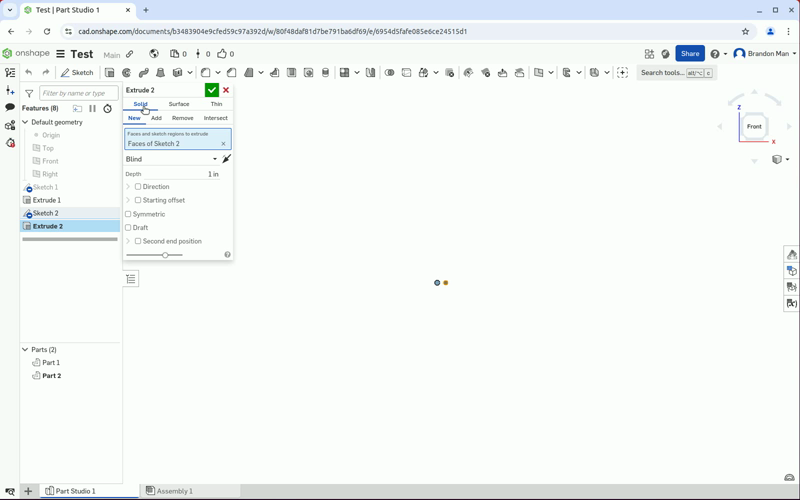
click(143, 106)
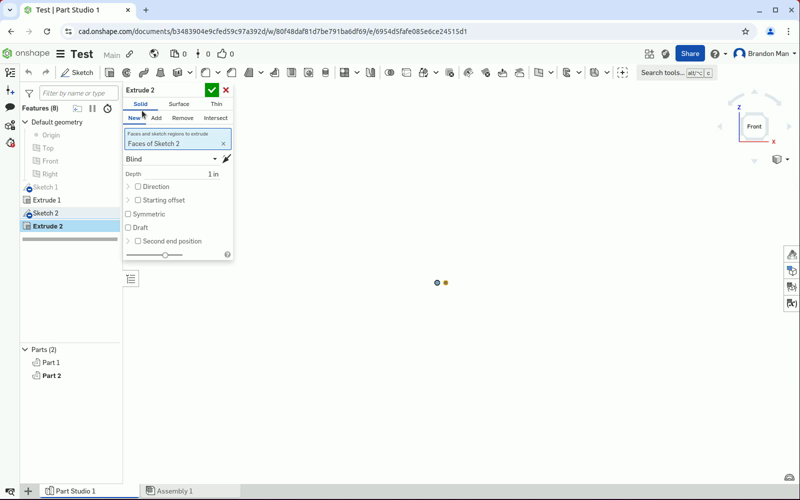
mouse_move(137, 120)
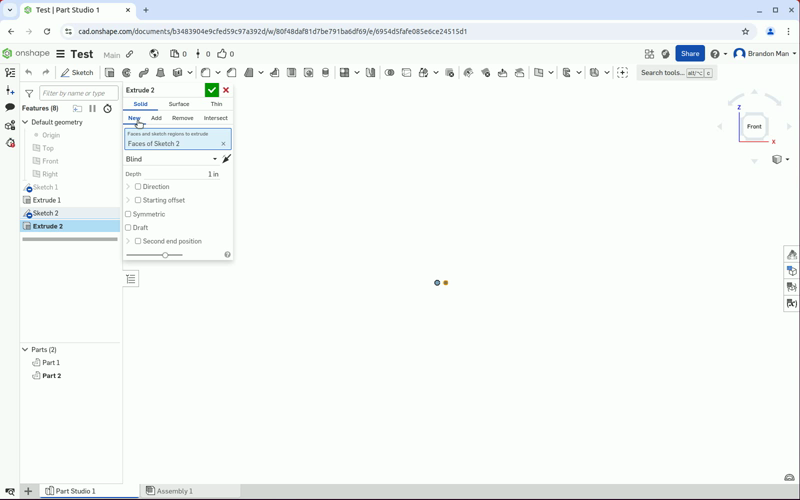
click(137, 120)
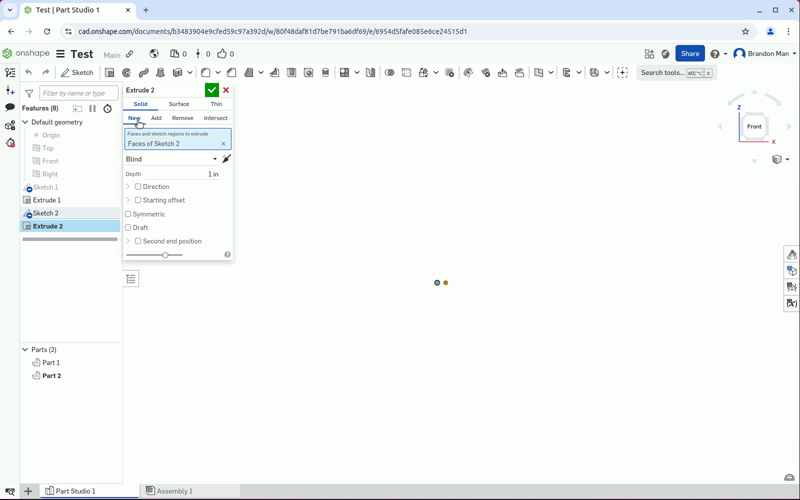
key(tab, 4)
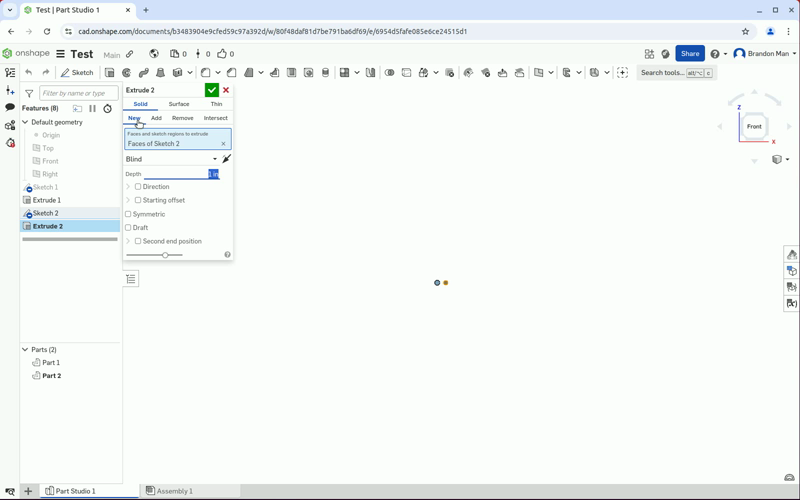
text(12.998)
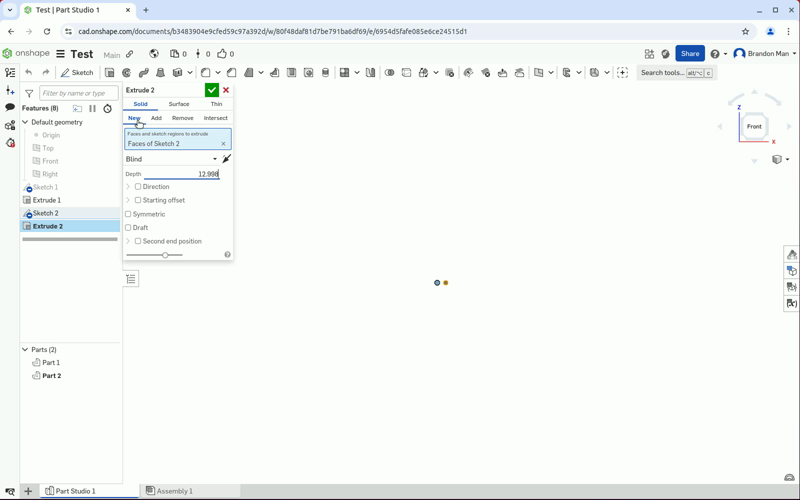
key(tab, 3)
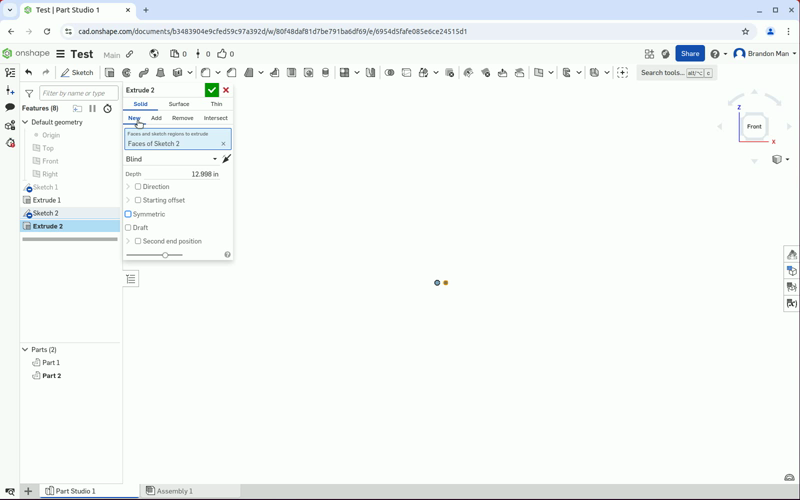
key(space)
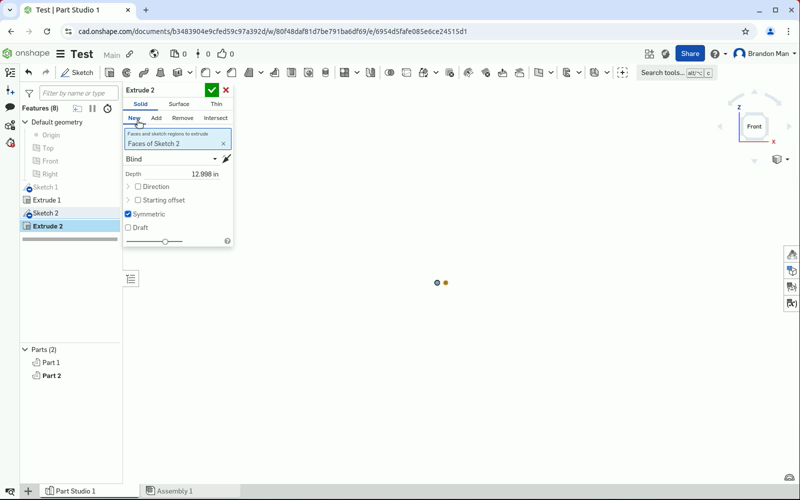
key(enter)
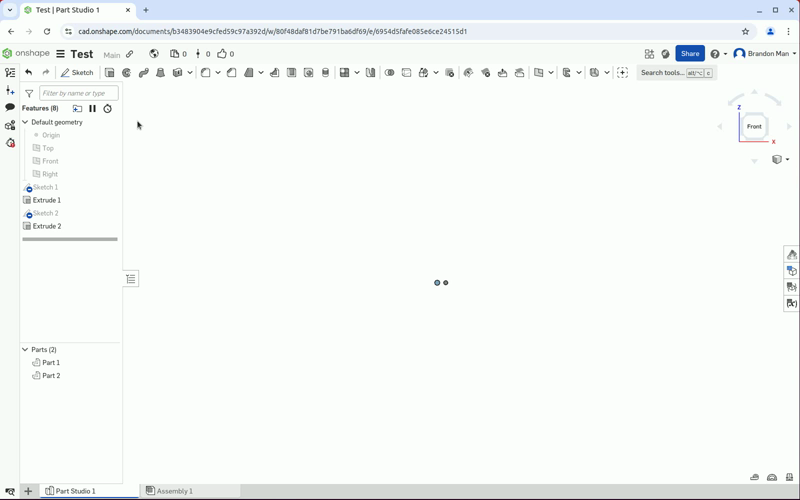
key(shift+h)
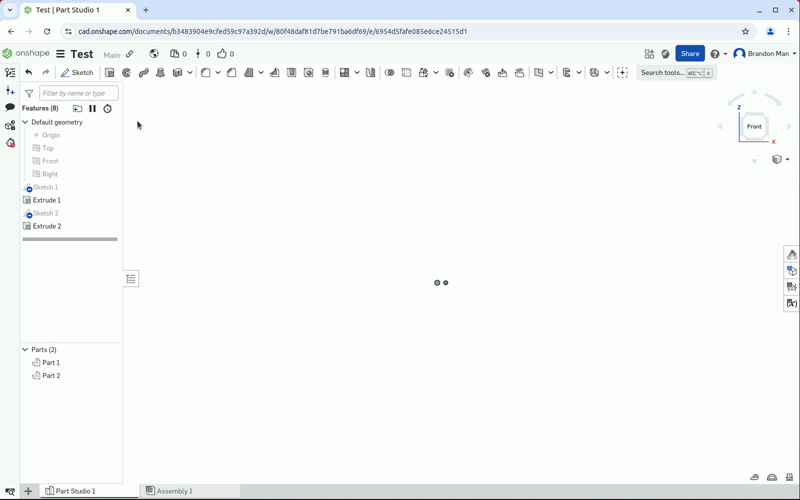
key(shift+h)
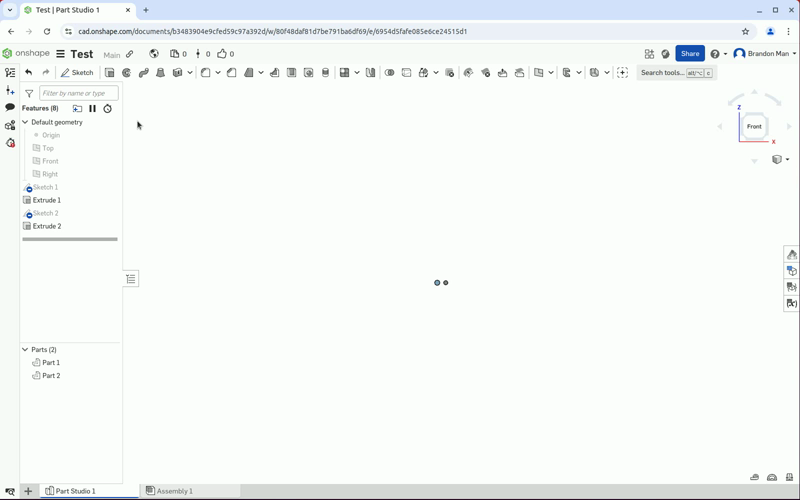
mouse_move(73, 189)
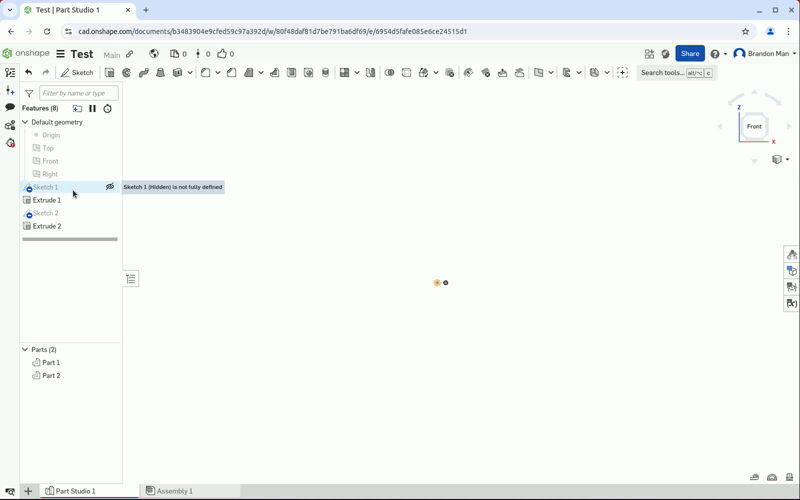
click(73, 189)
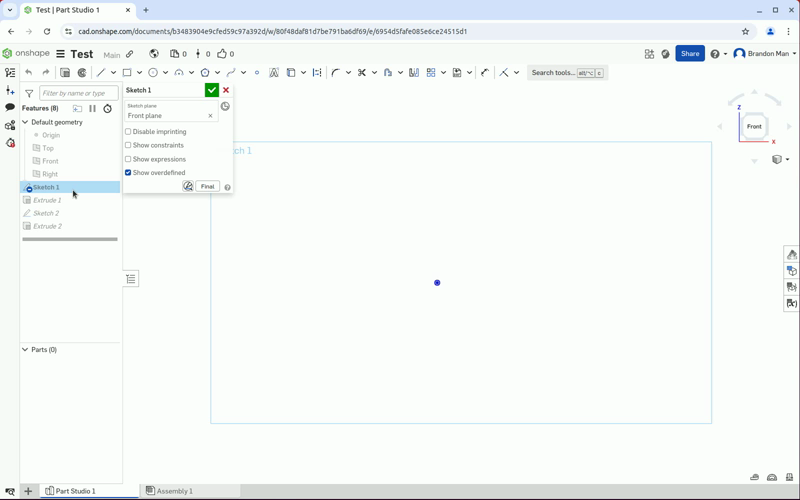
mouse_move(229, 92)
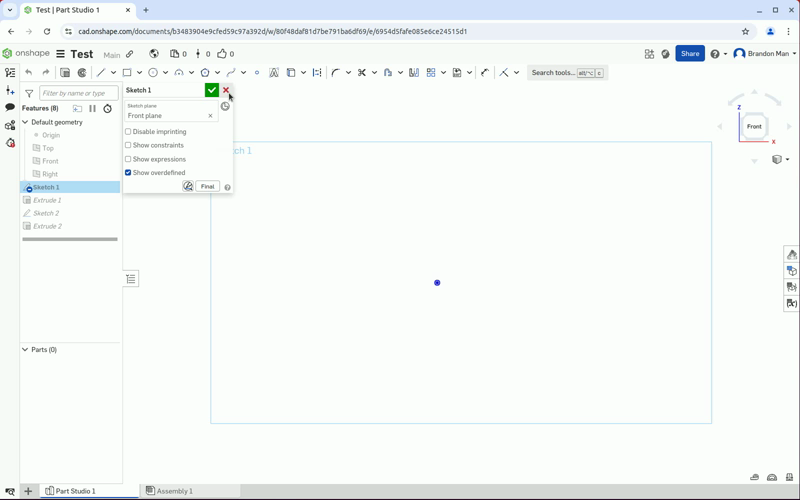
click(229, 92)
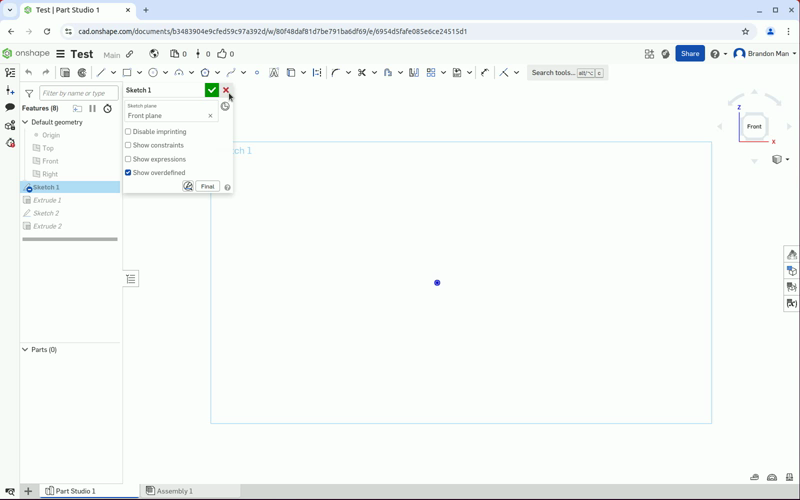
key(shift+s)
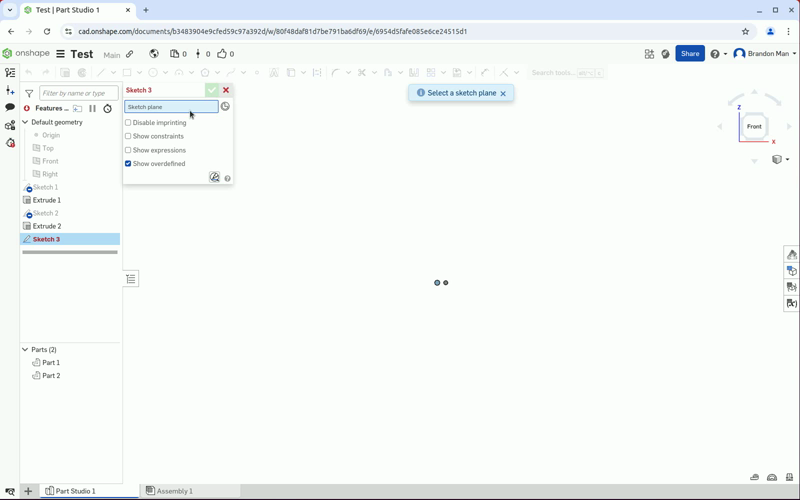
mouse_move(73, 163)
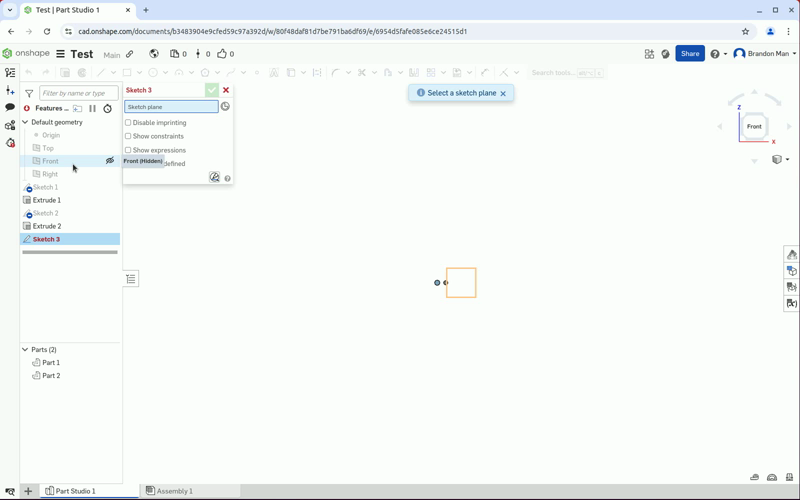
click(73, 163)
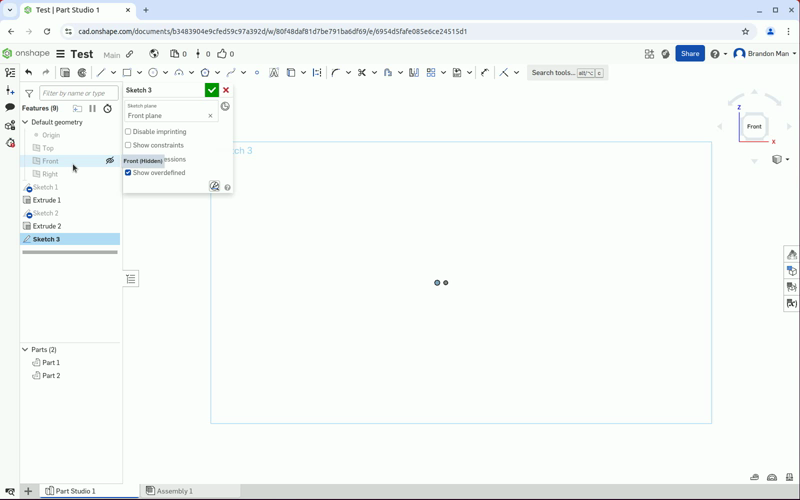
mouse_move(73, 352)
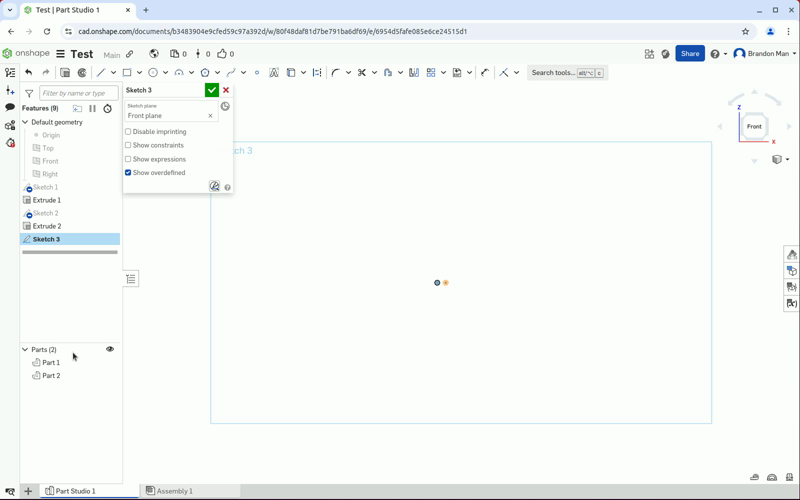
key(y)
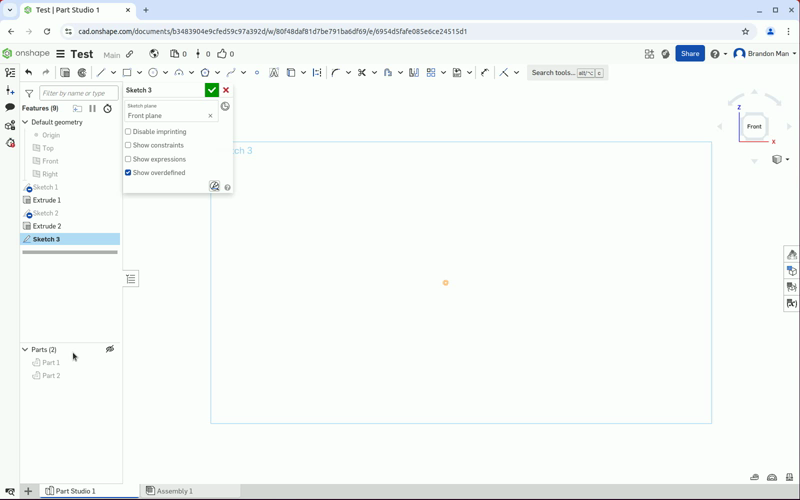
key(c)
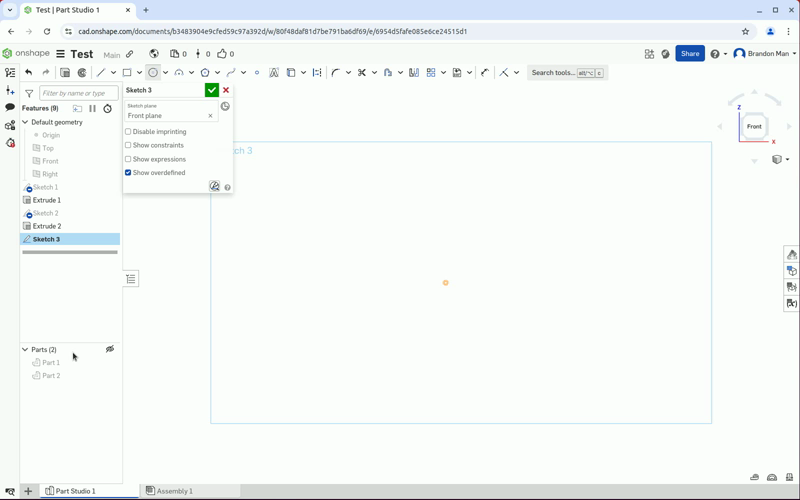
key_down(shift)
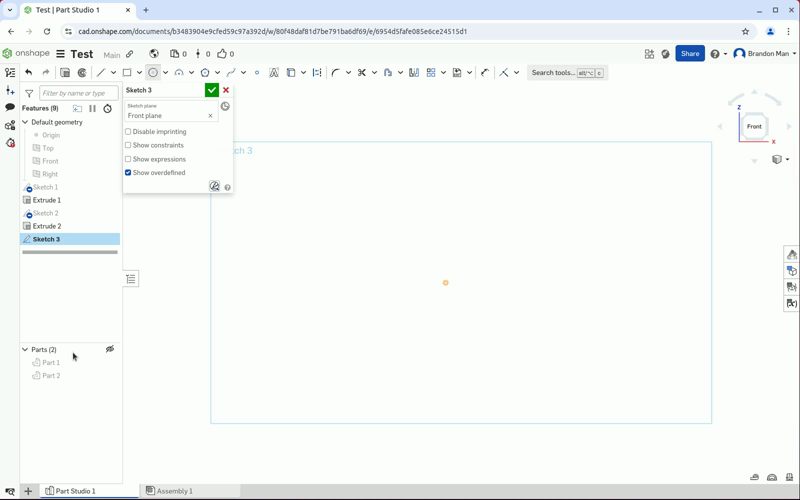
mouse_move(452, 282)
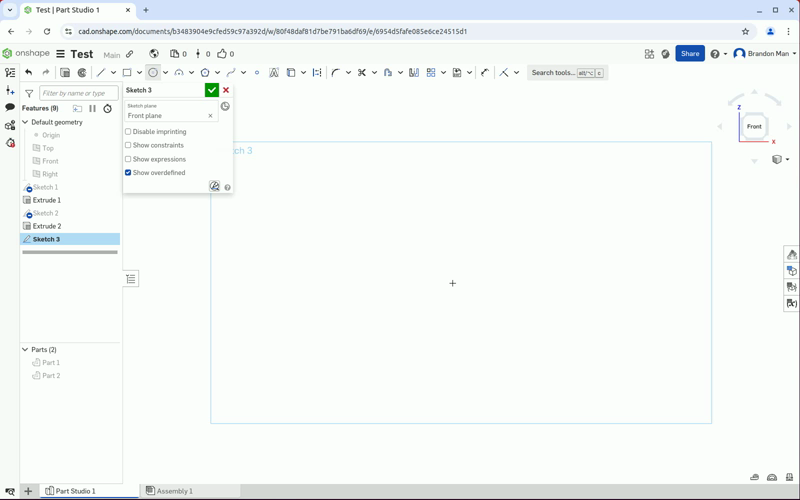
click(452, 282)
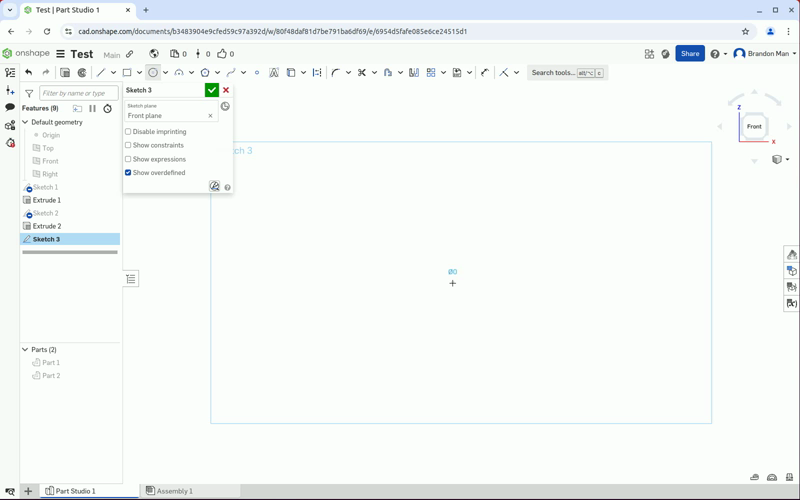
key_up(shift)
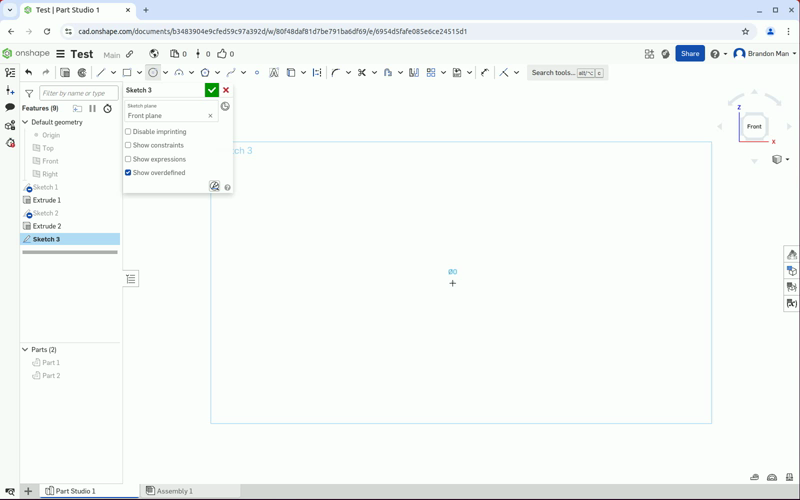
mouse_move(455, 282)
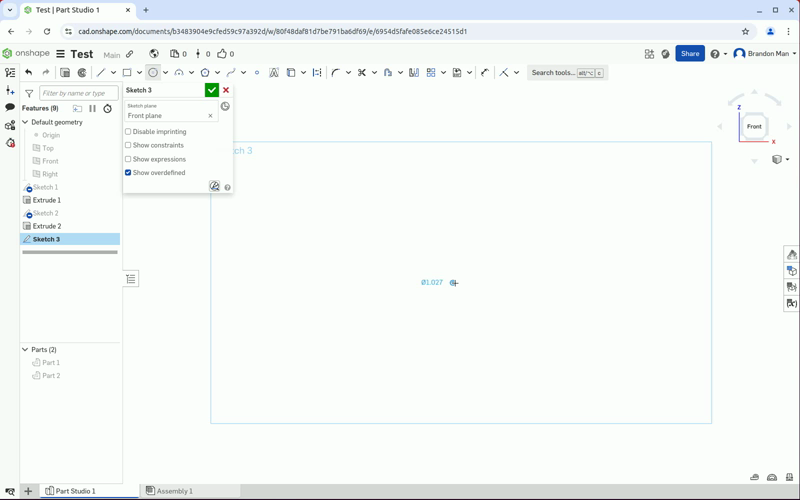
scroll(6)
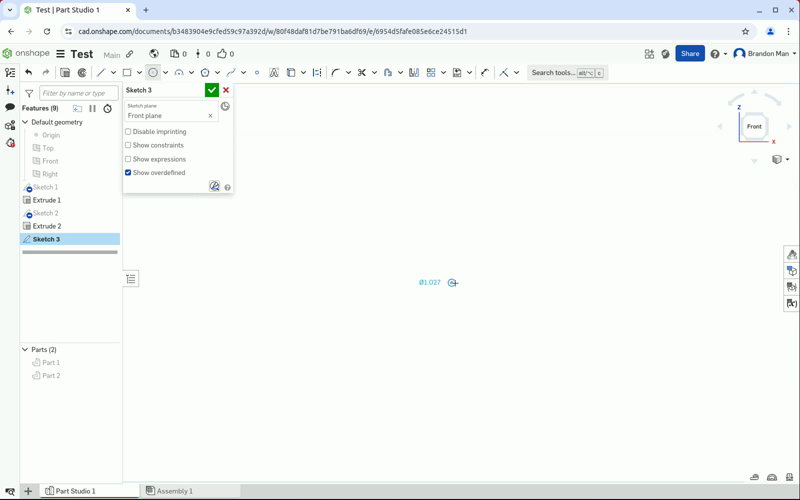
scroll(6)
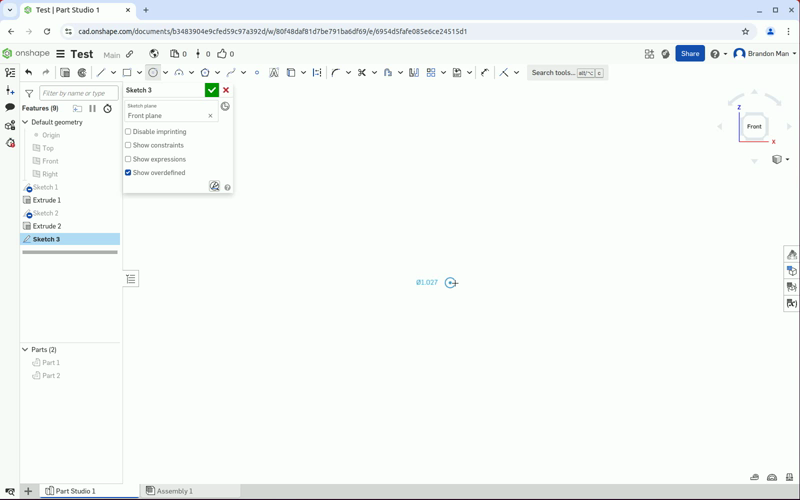
scroll(6)
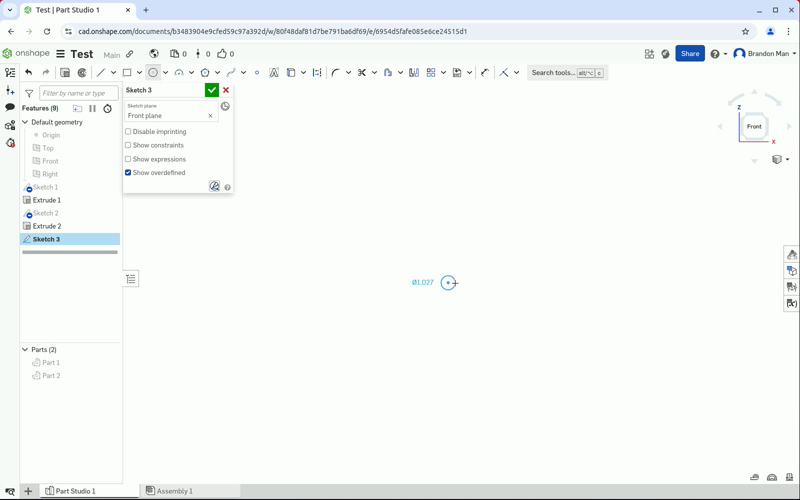
scroll(6)
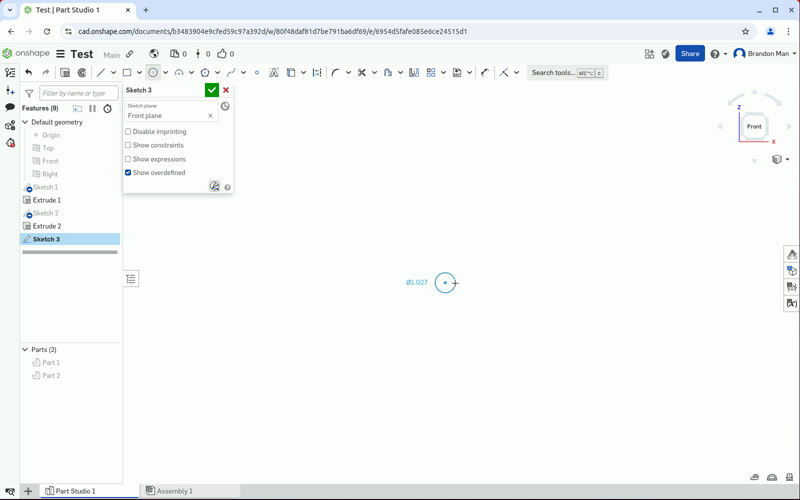
scroll(6)
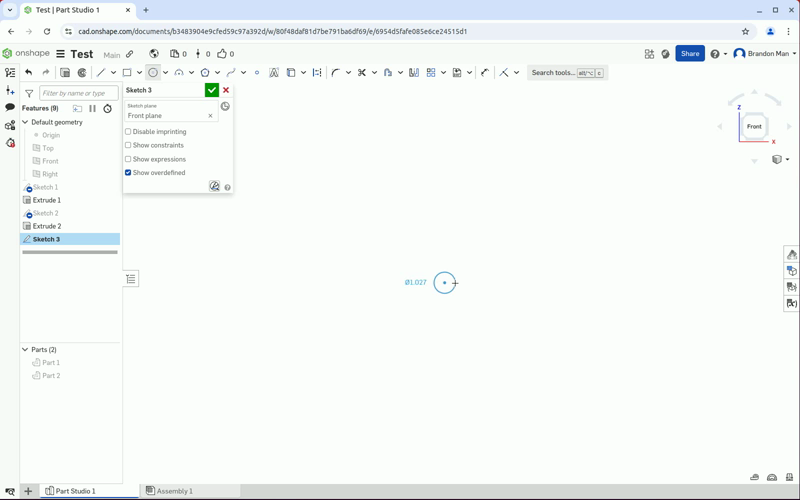
scroll(6)
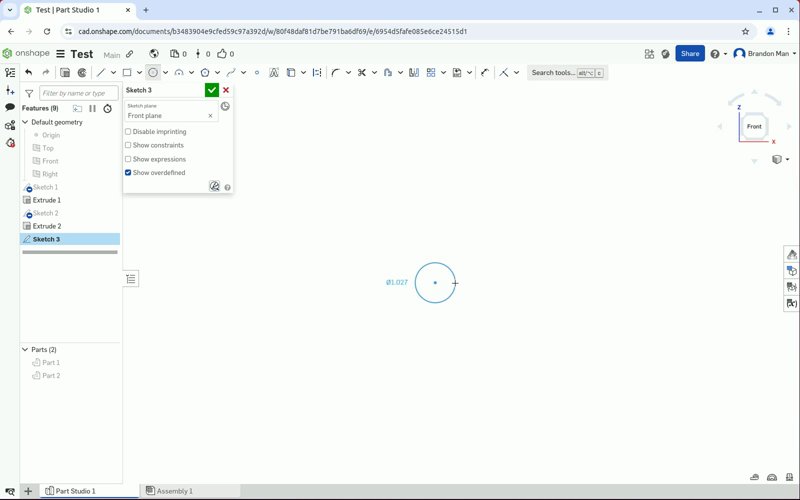
scroll(6)
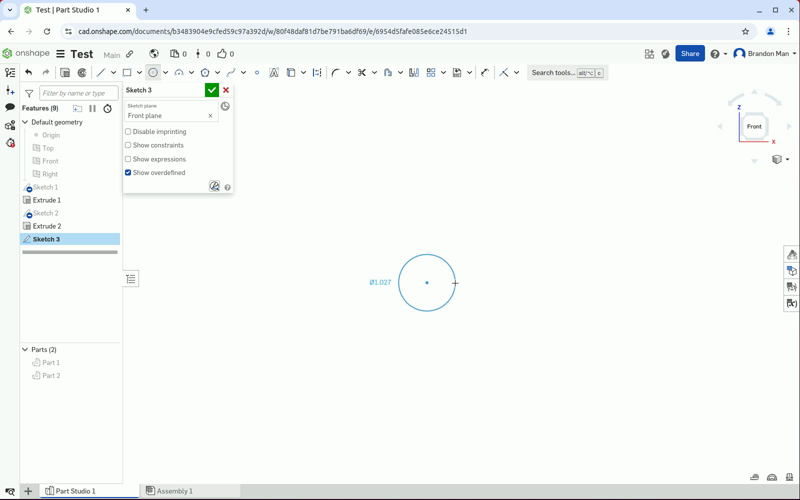
click(455, 282)
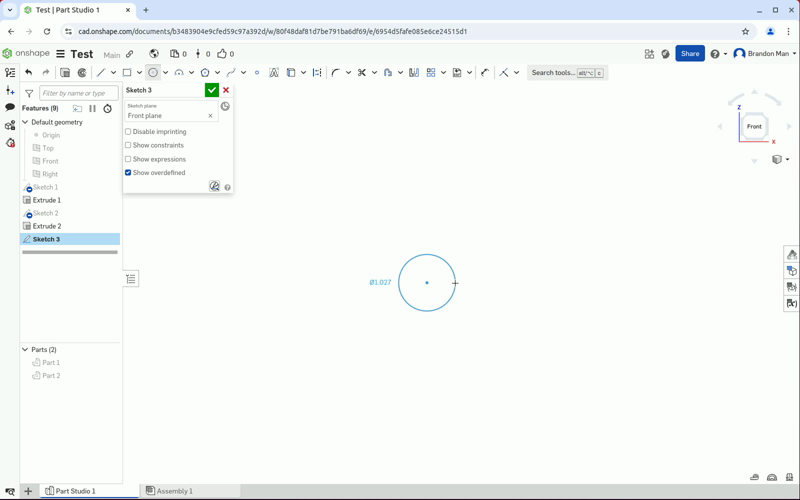
scroll(-6)
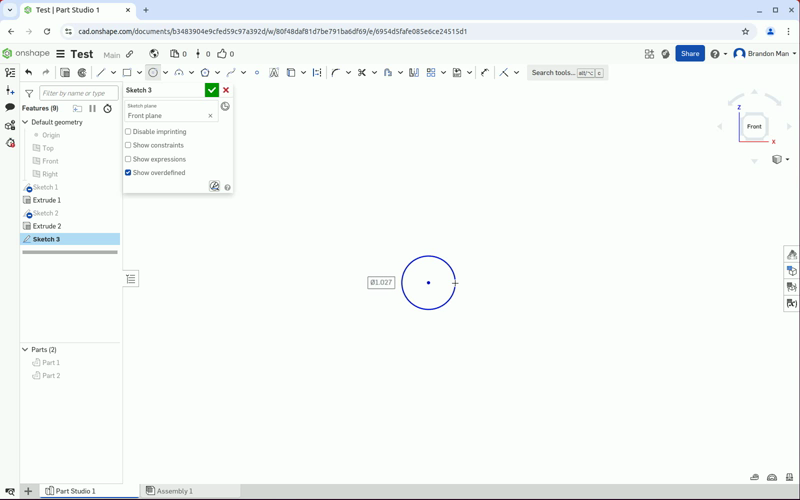
scroll(-6)
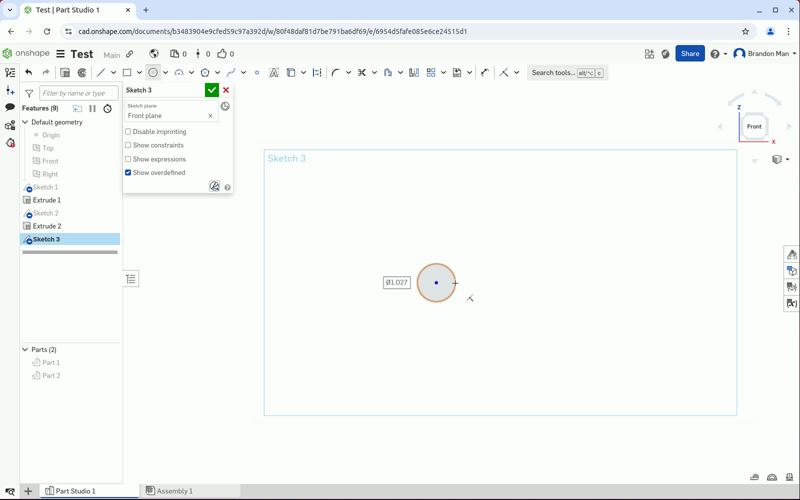
scroll(-6)
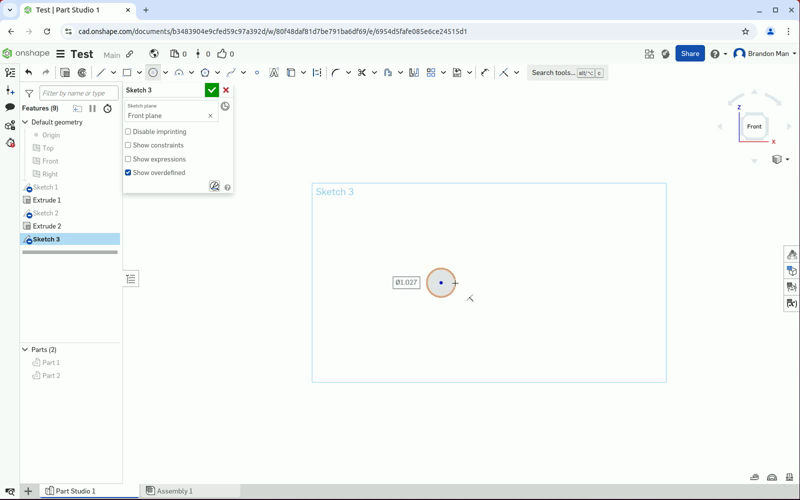
scroll(-6)
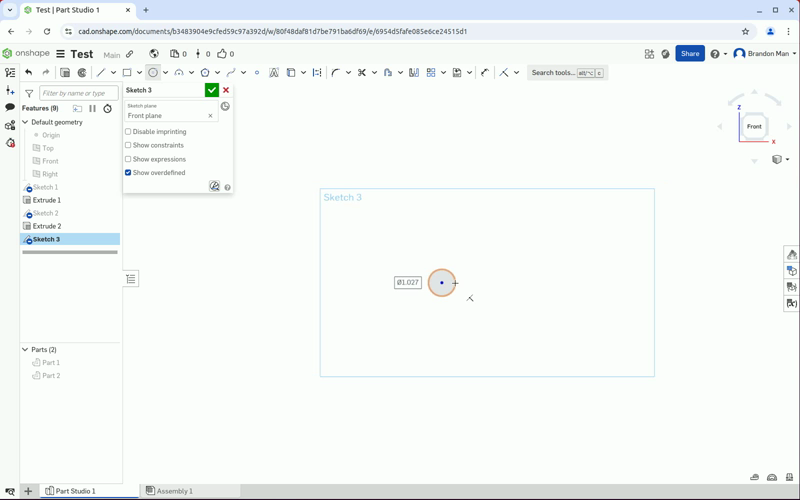
scroll(-6)
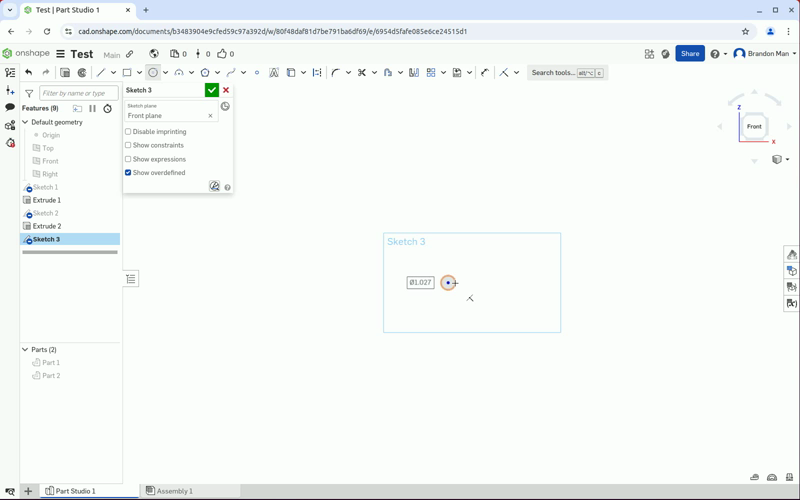
scroll(-6)
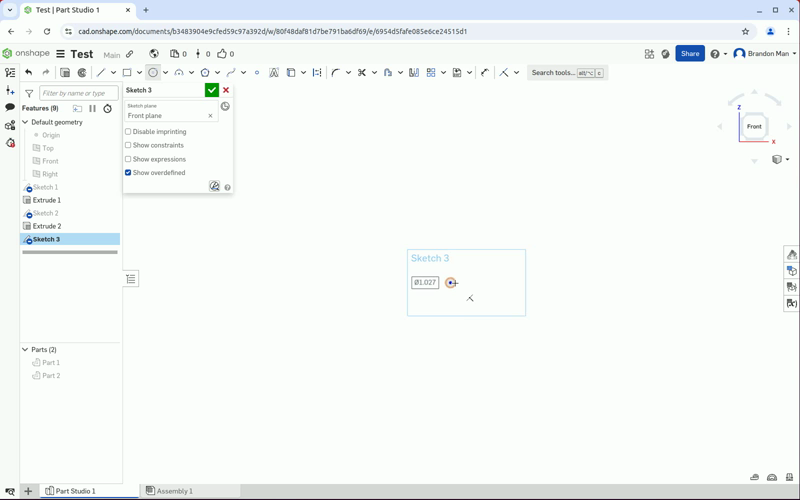
scroll(-6)
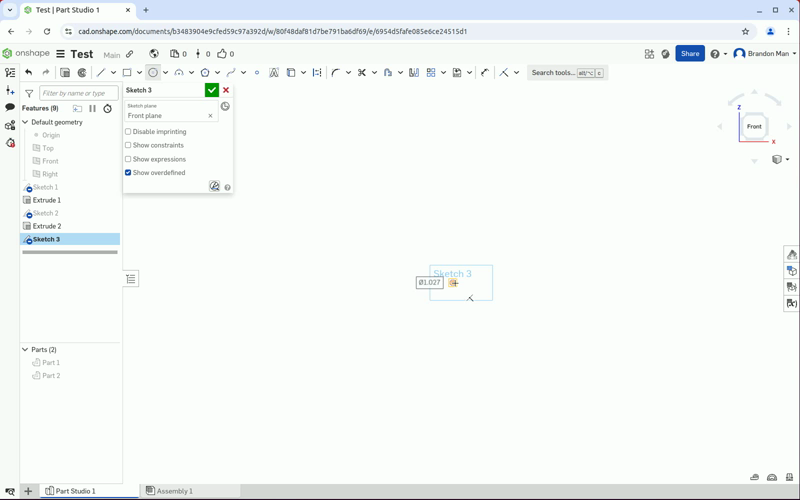
key(esc)
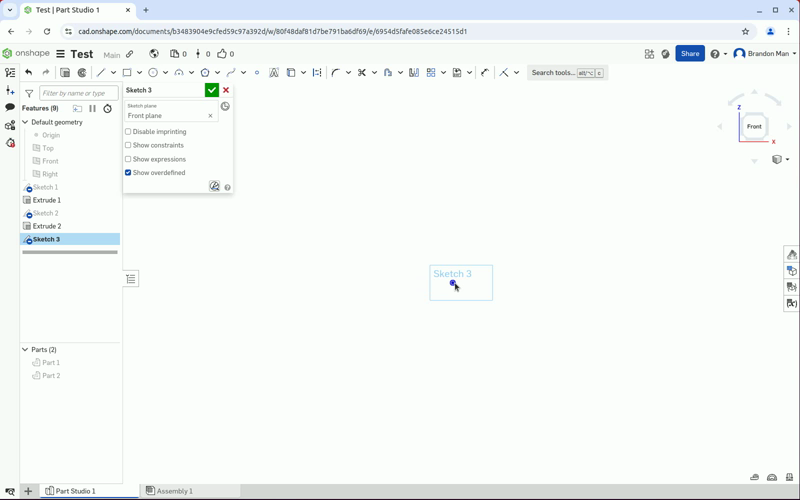
mouse_move(454, 282)
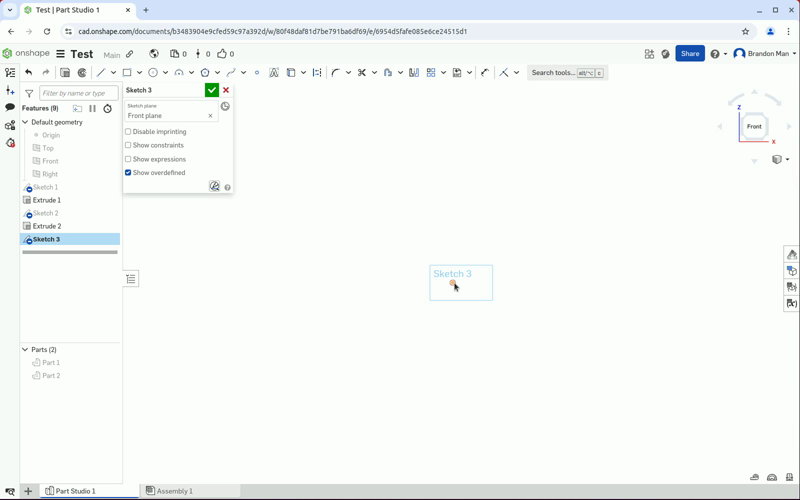
scroll(6)
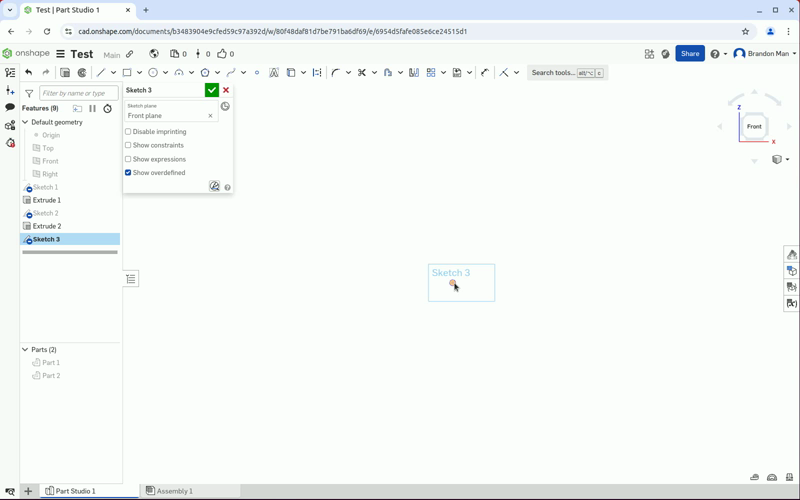
scroll(6)
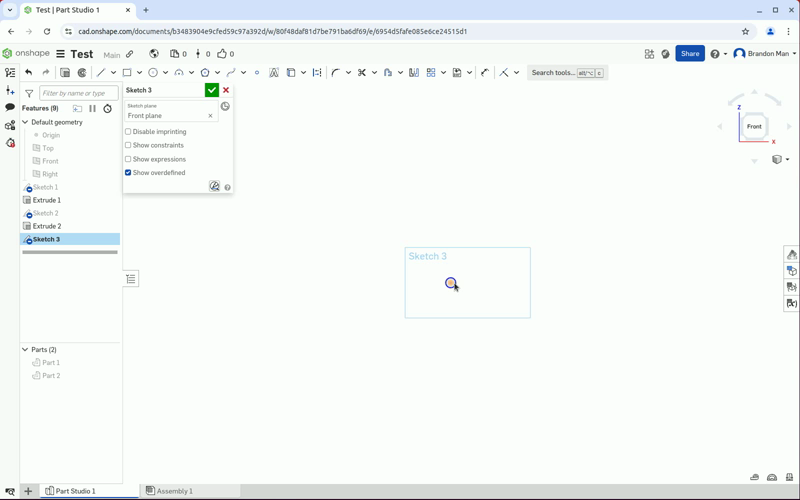
scroll(6)
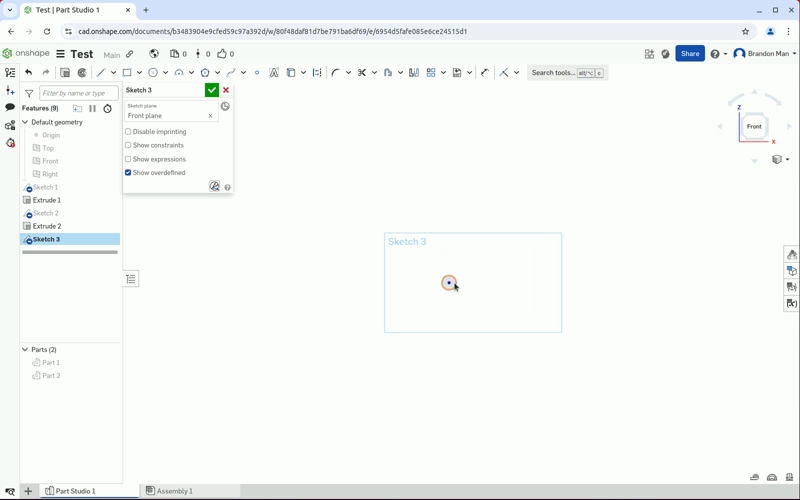
scroll(6)
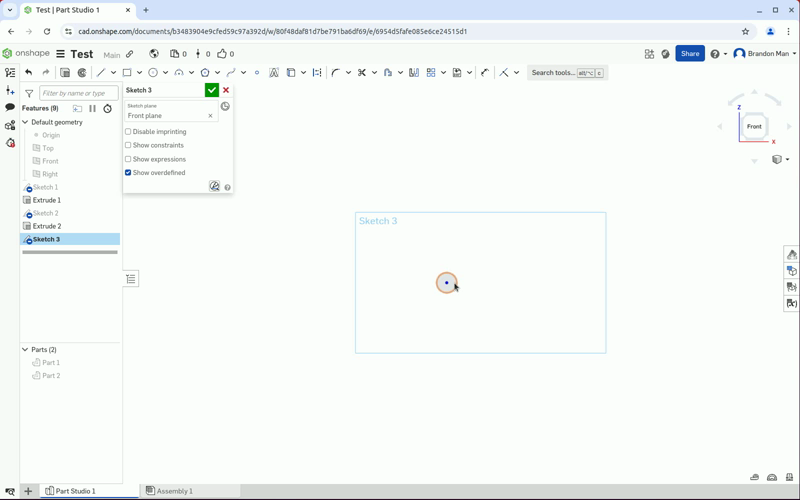
scroll(6)
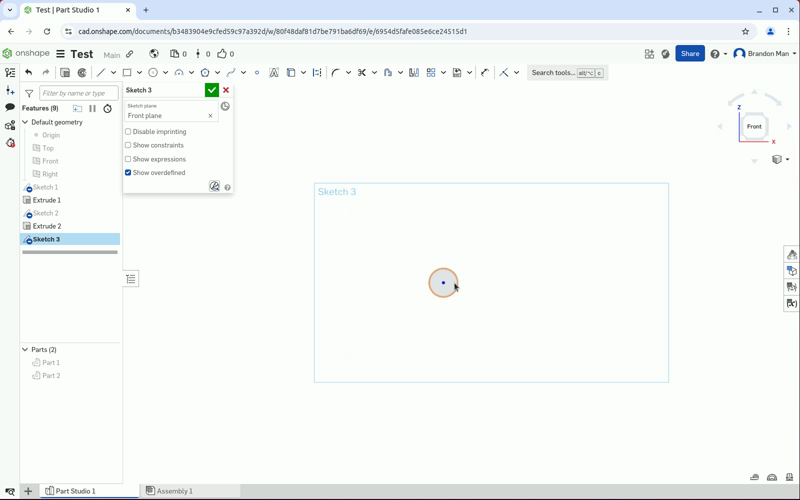
scroll(6)
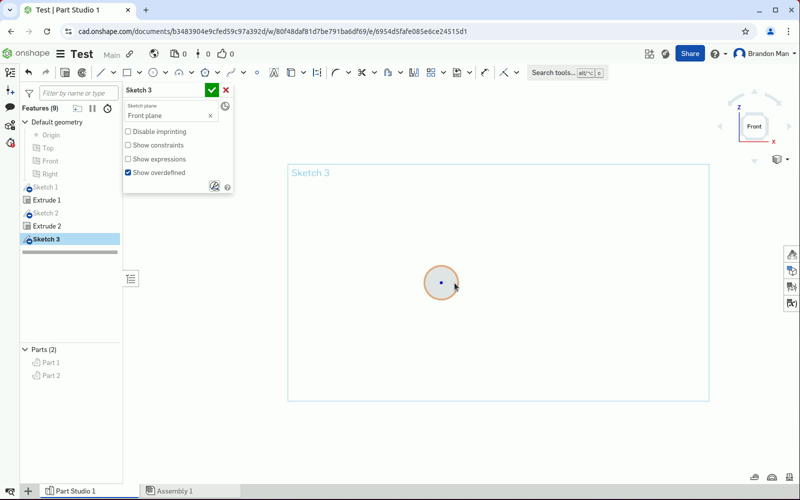
scroll(6)
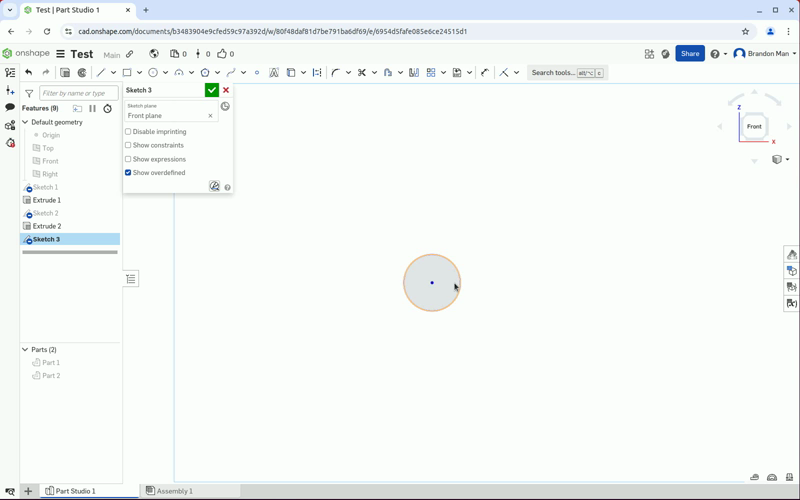
click(454, 282)
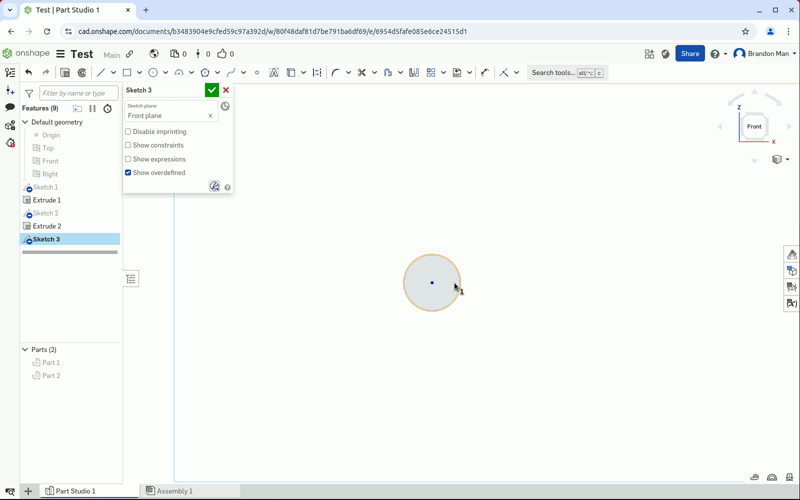
scroll(-6)
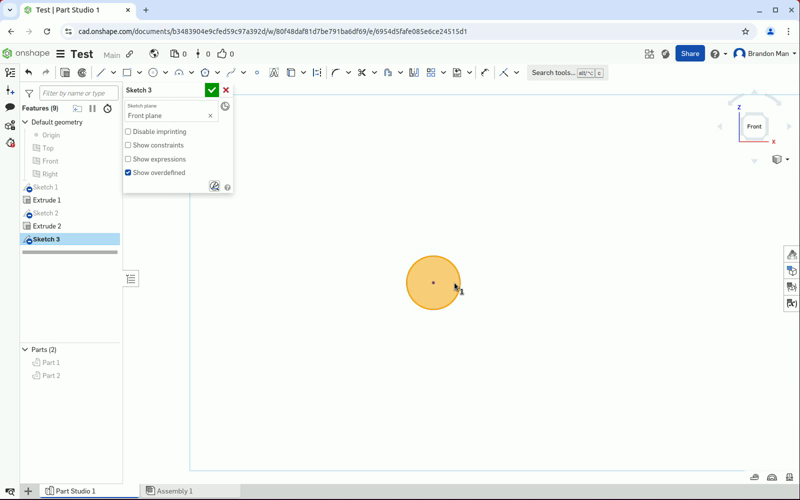
scroll(-6)
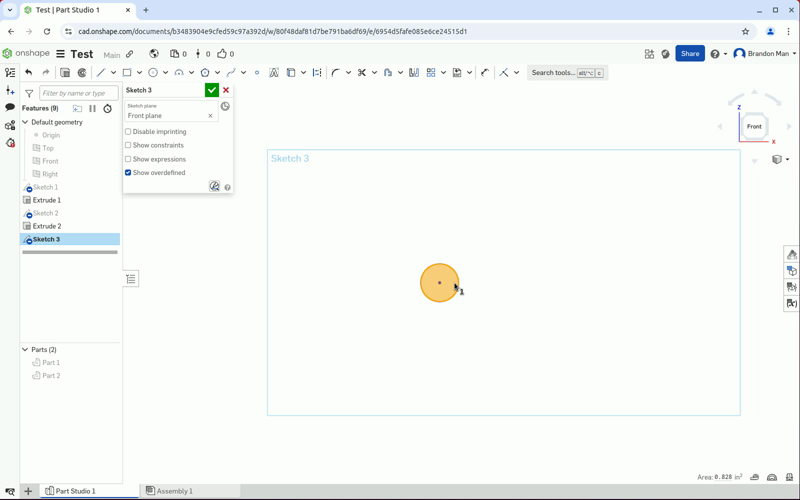
scroll(-6)
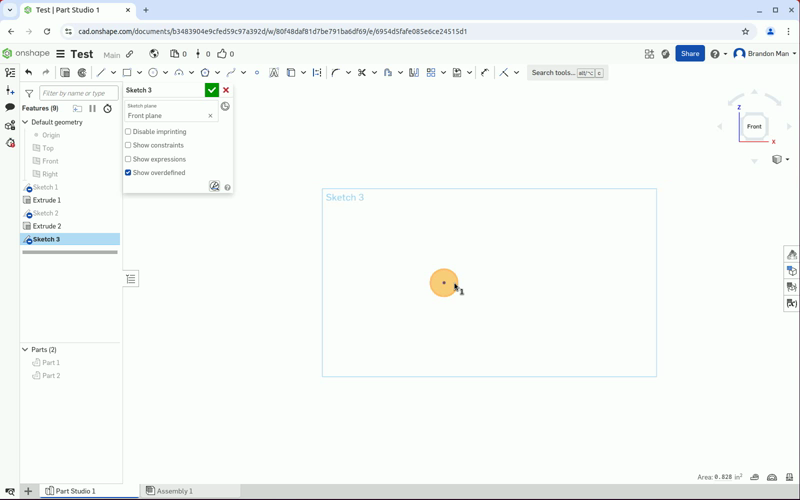
scroll(-6)
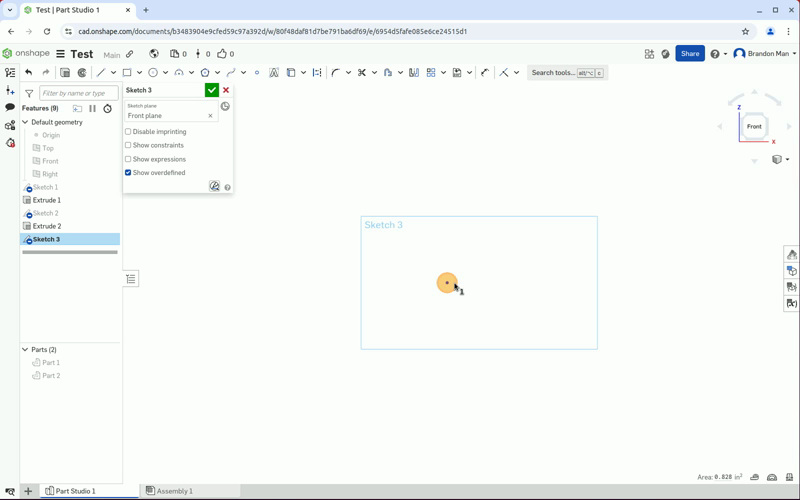
scroll(-6)
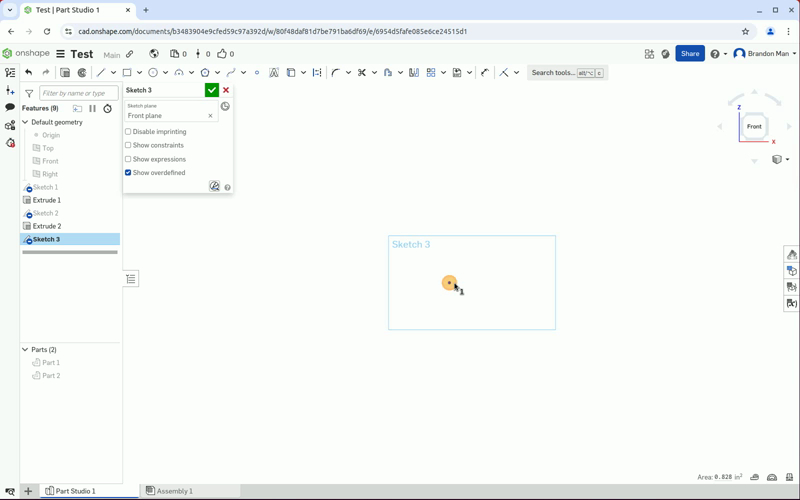
scroll(-6)
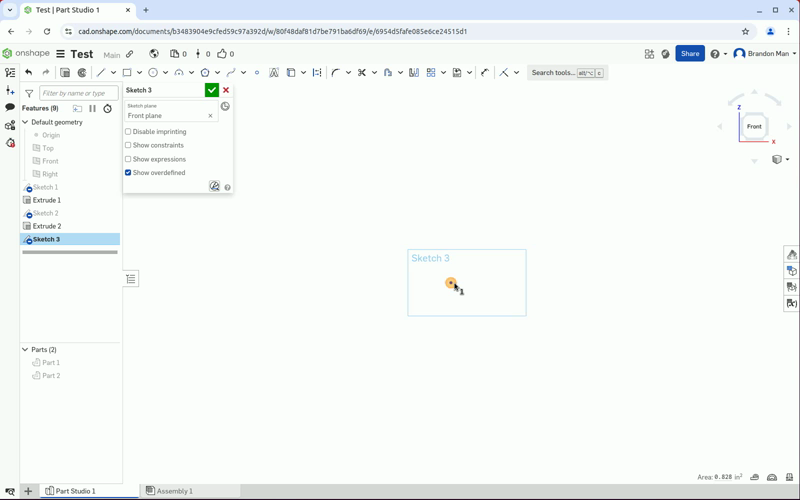
scroll(-6)
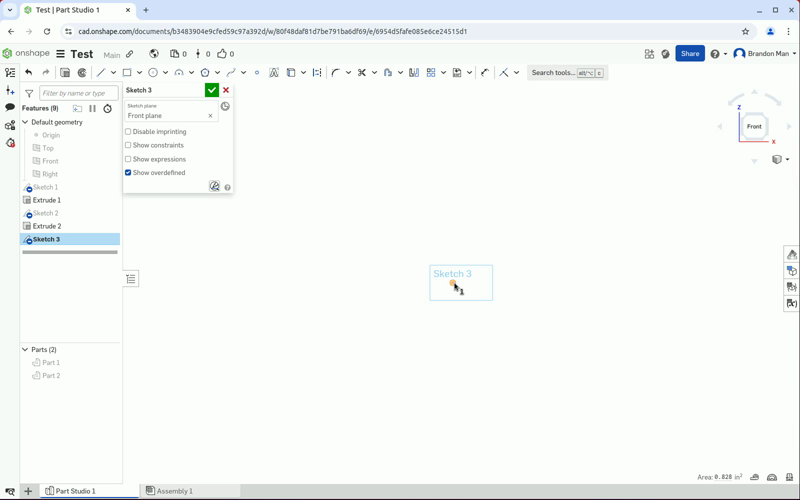
mouse_move(73, 352)
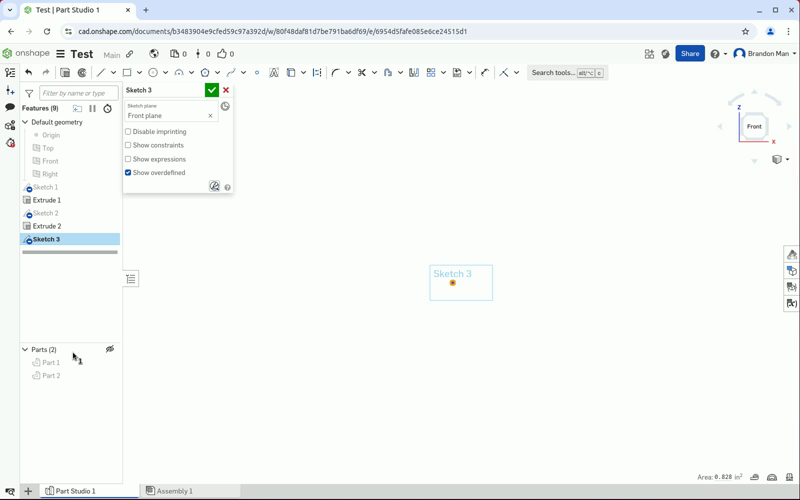
key(shift+y)
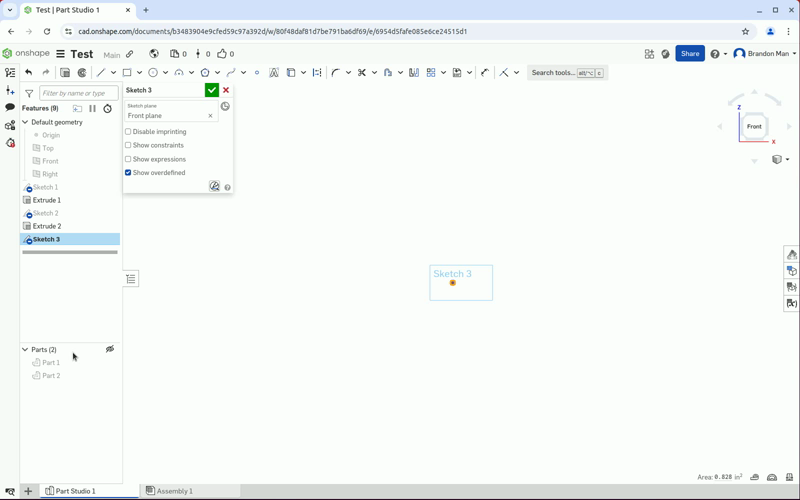
key(shift+e)
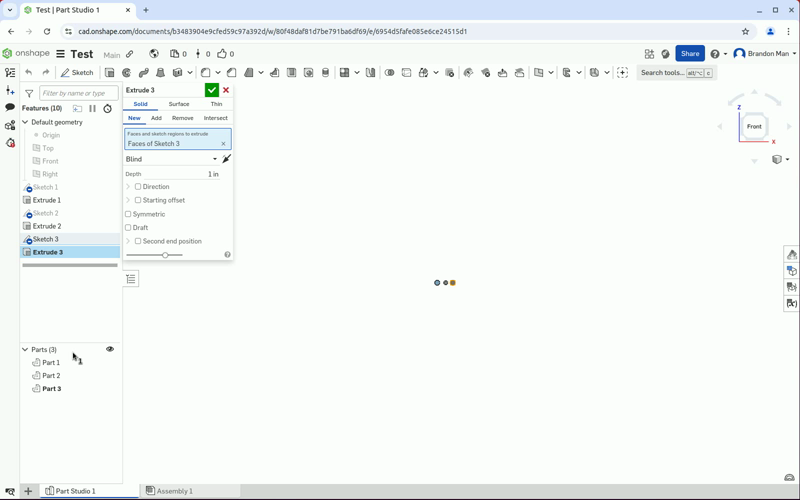
mouse_move(143, 106)
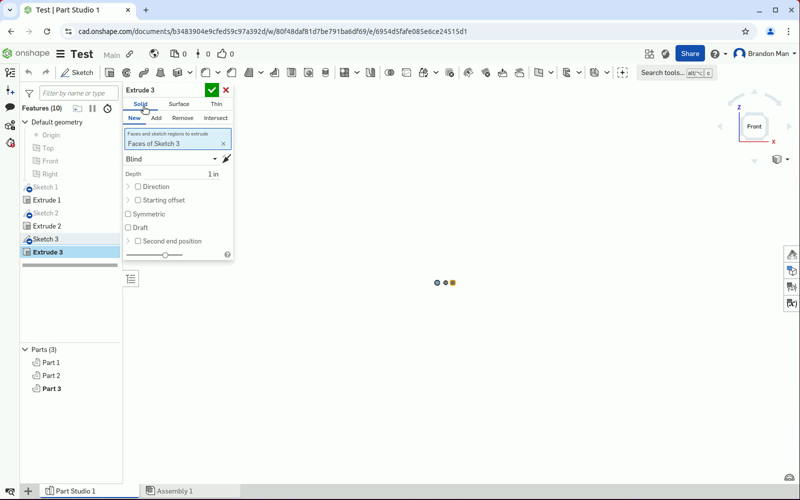
click(143, 106)
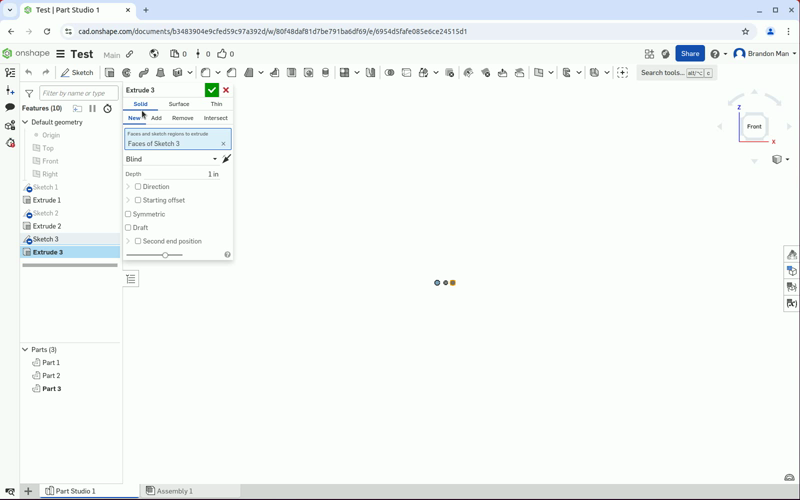
mouse_move(137, 120)
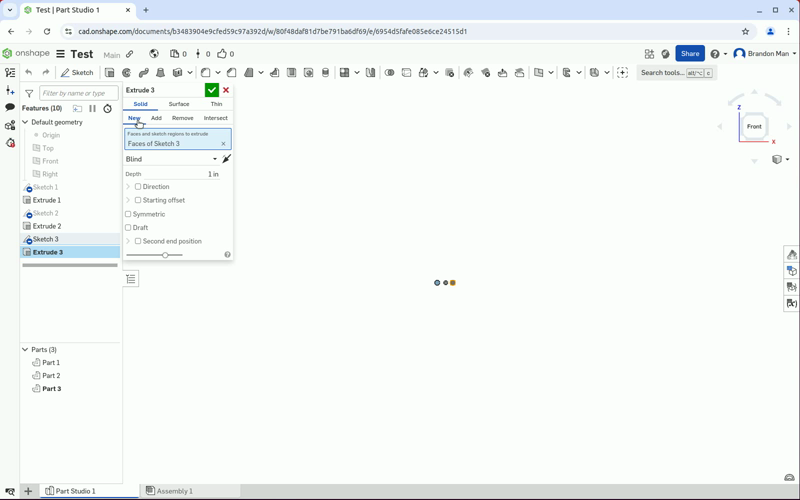
click(137, 120)
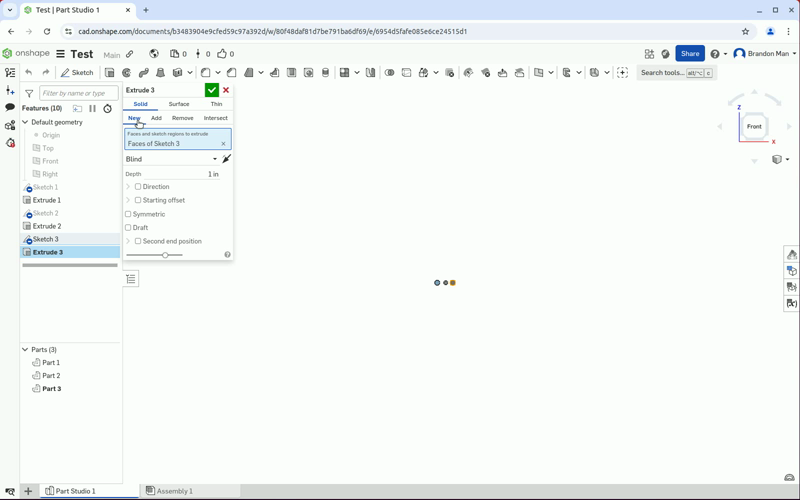
key(tab, 4)
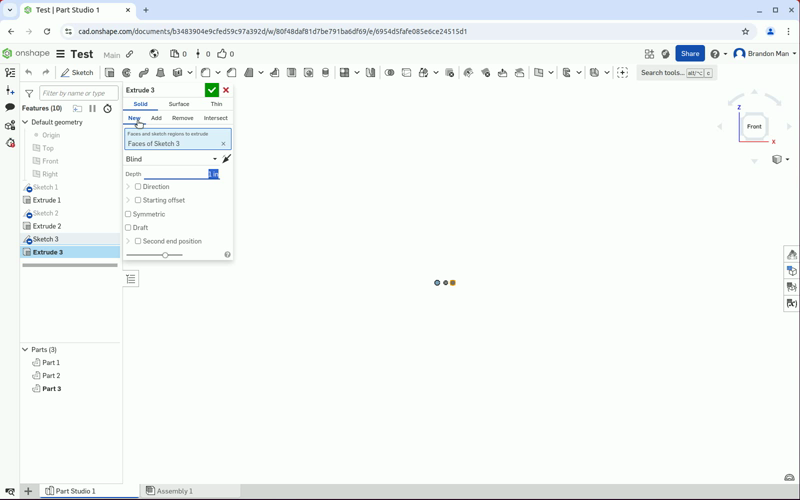
text(17.332)
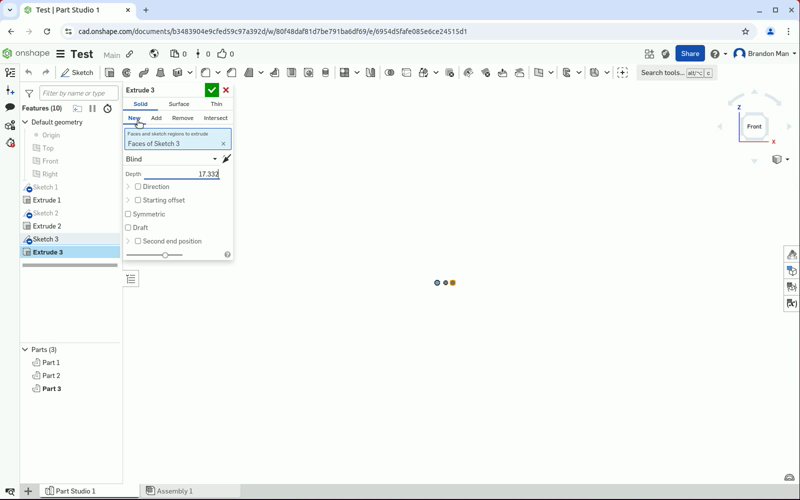
key(tab, 3)
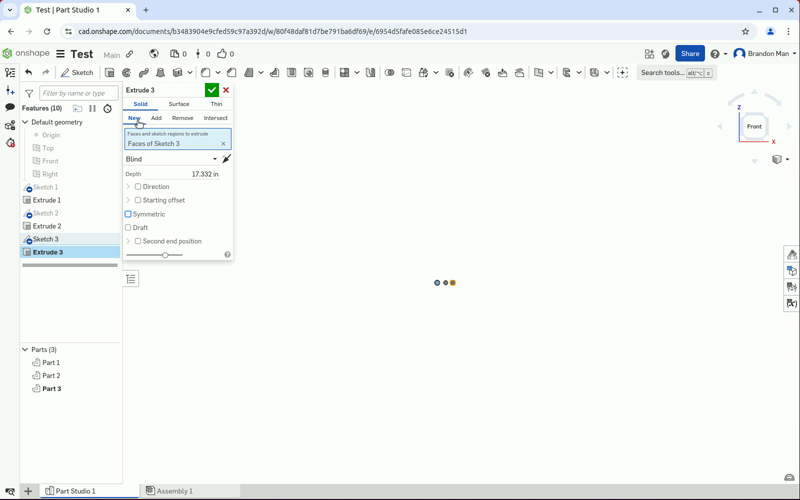
key(space)
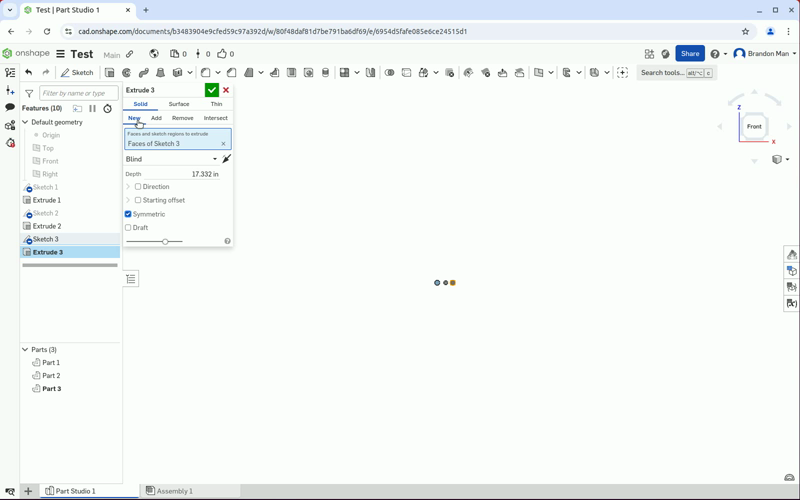
key(enter)
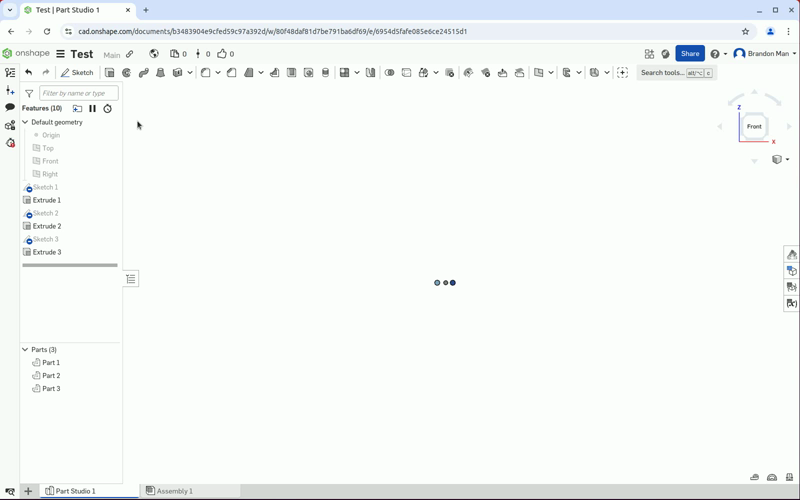
key(shift+h)
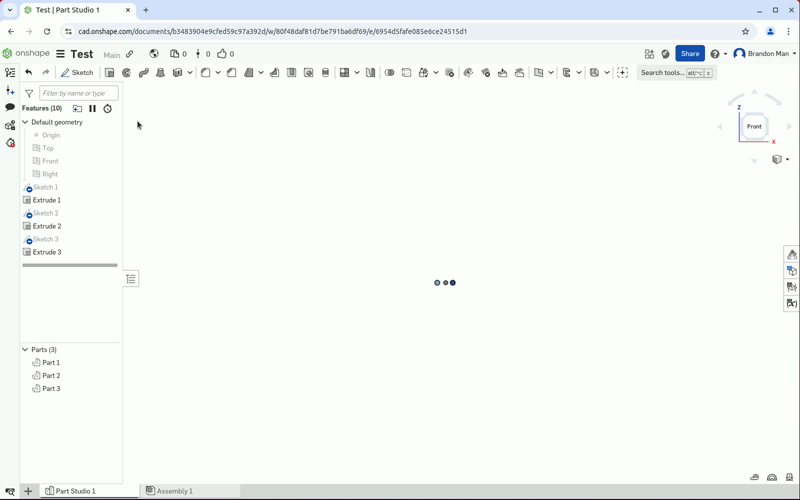
key(shift+h)
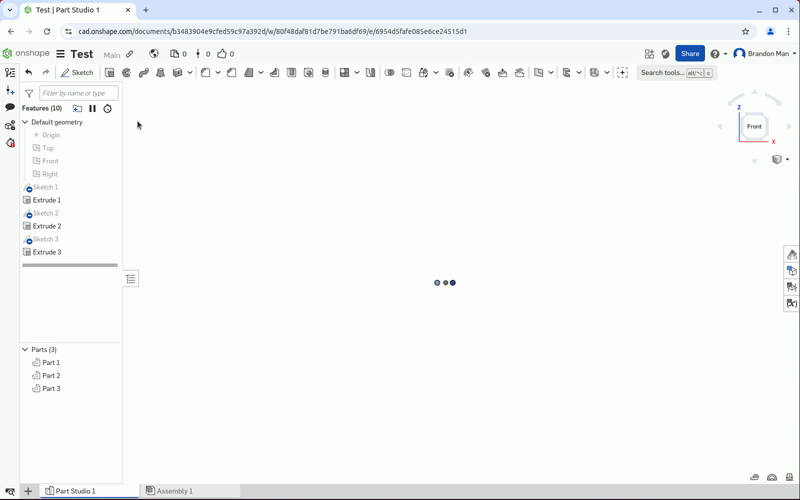
mouse_move(73, 189)
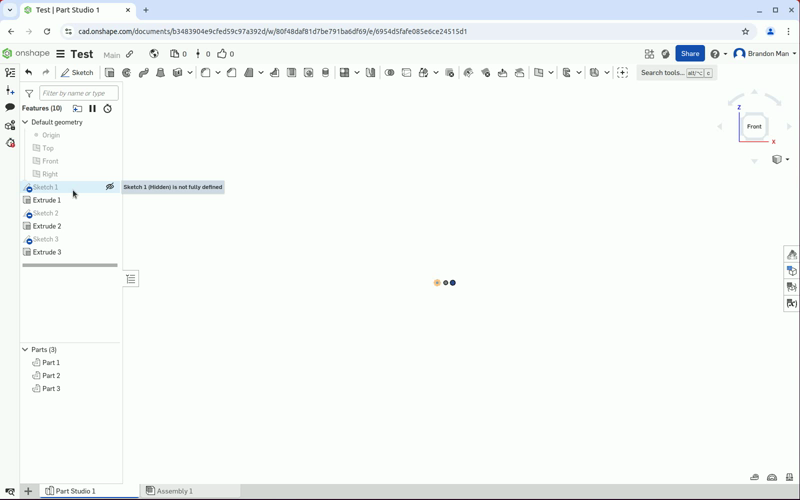
click(73, 189)
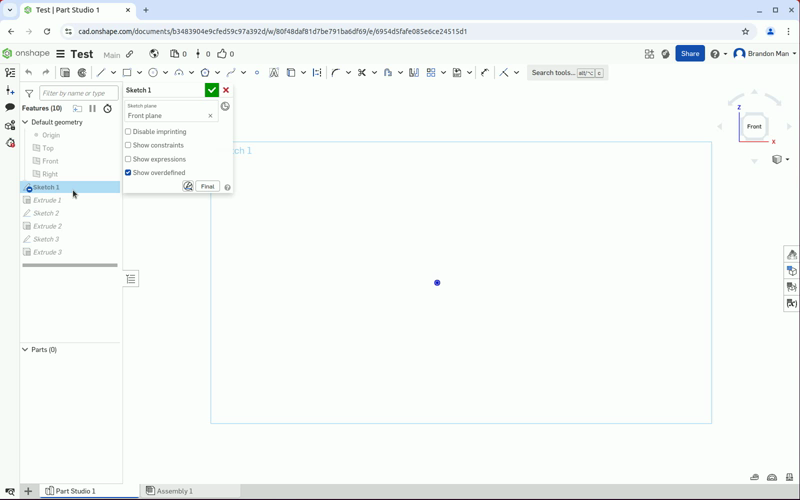
mouse_move(229, 92)
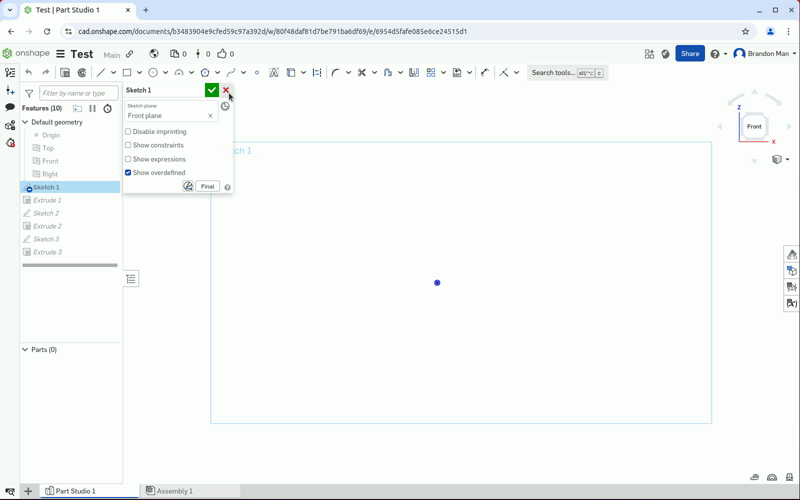
click(229, 92)
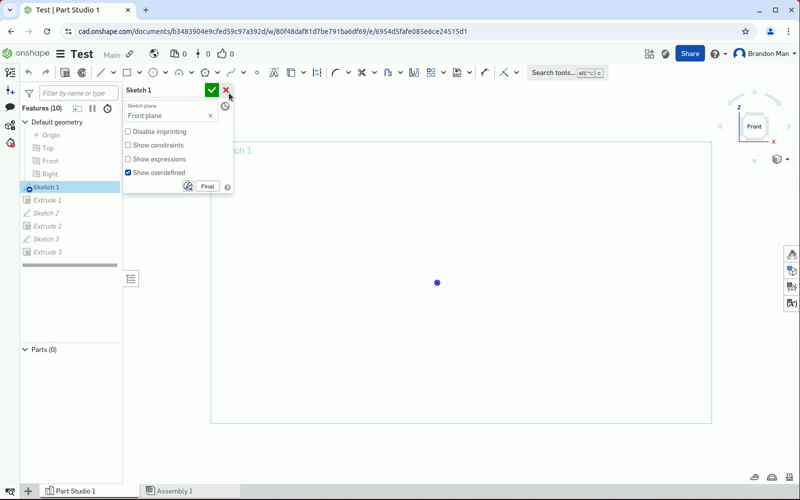
key(shift+s)
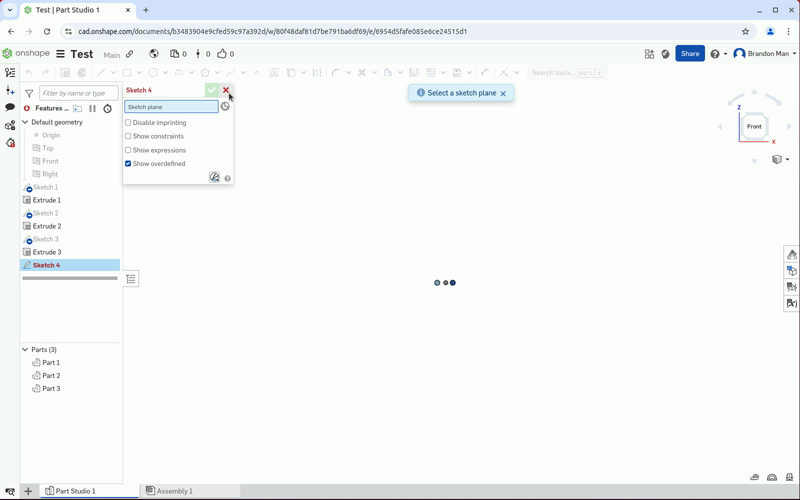
mouse_move(73, 163)
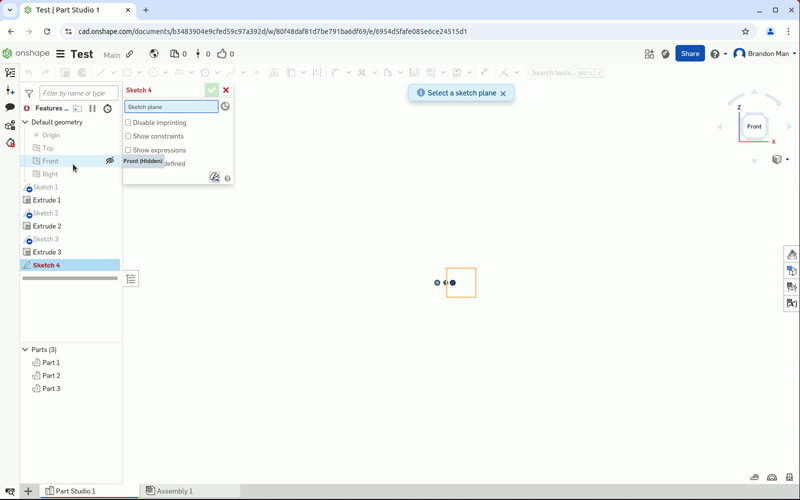
click(73, 163)
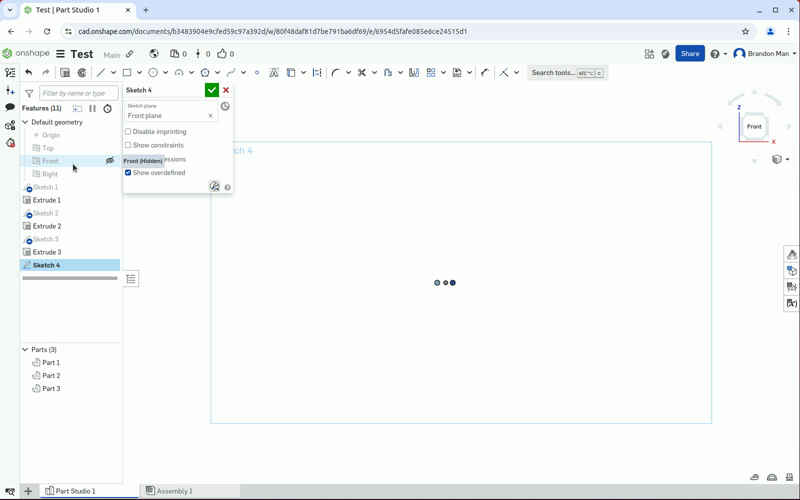
mouse_move(73, 352)
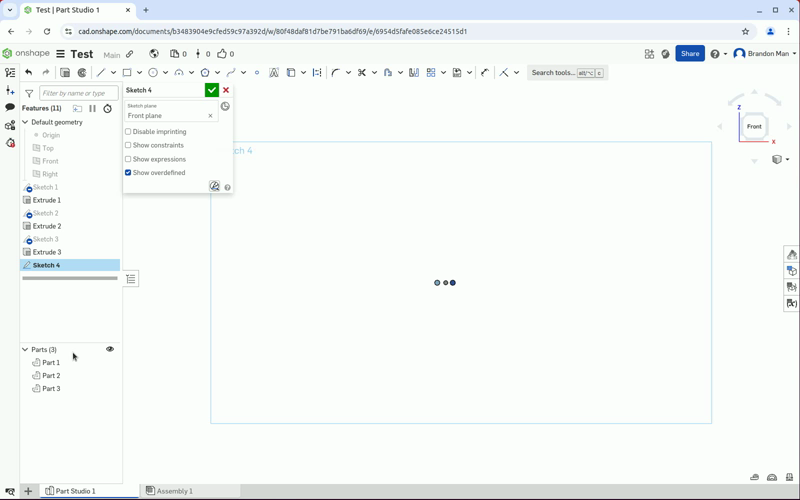
key(y)
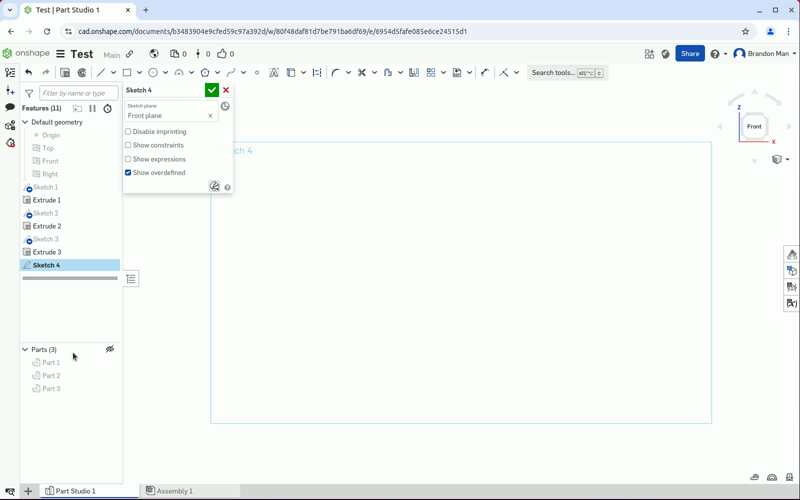
key(c)
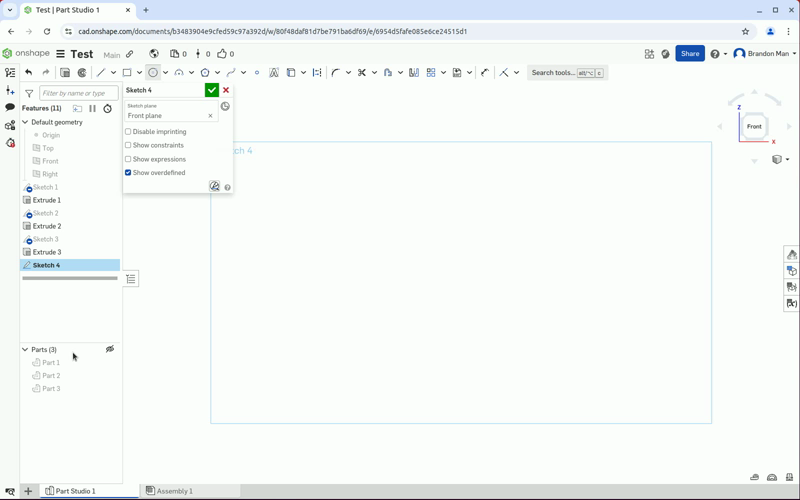
key_down(shift)
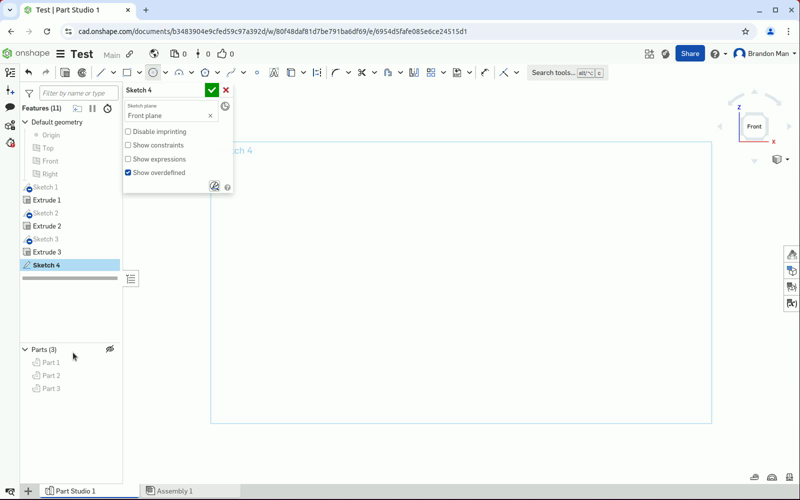
mouse_move(460, 282)
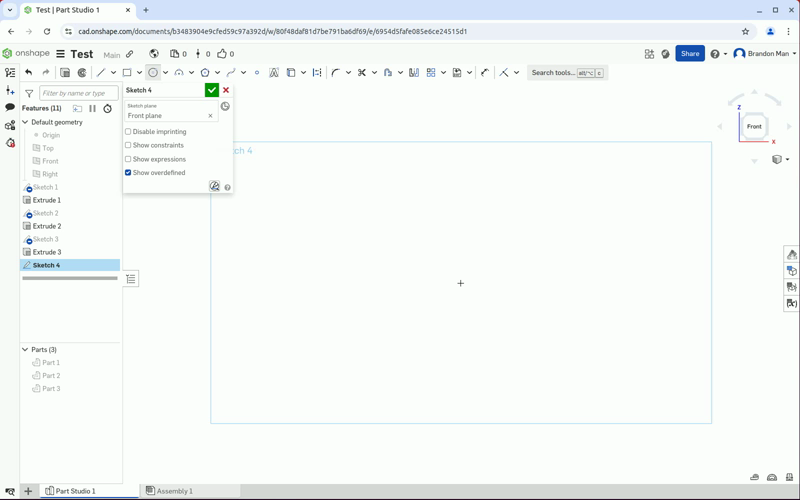
click(460, 282)
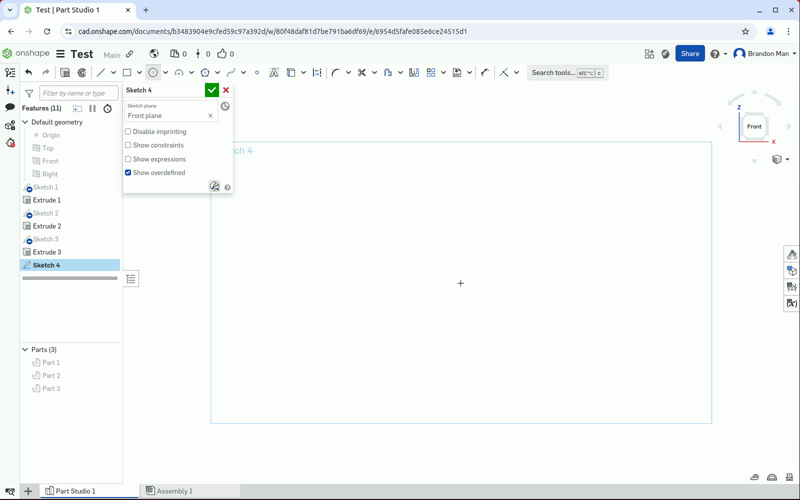
key_up(shift)
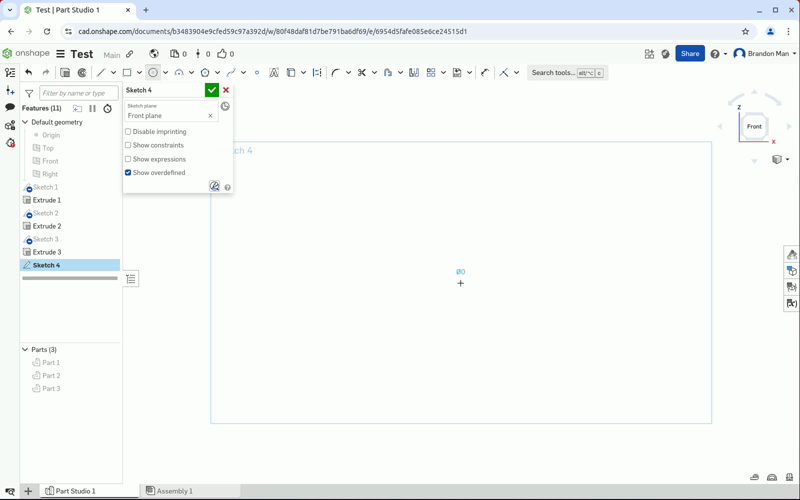
mouse_move(463, 282)
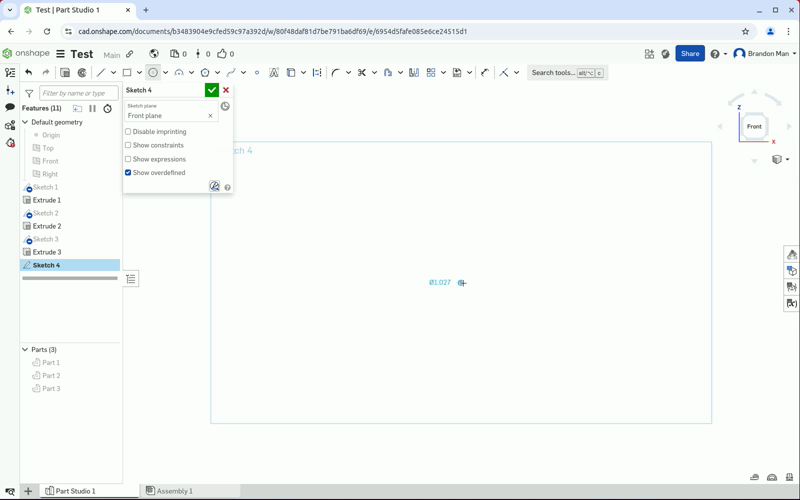
scroll(6)
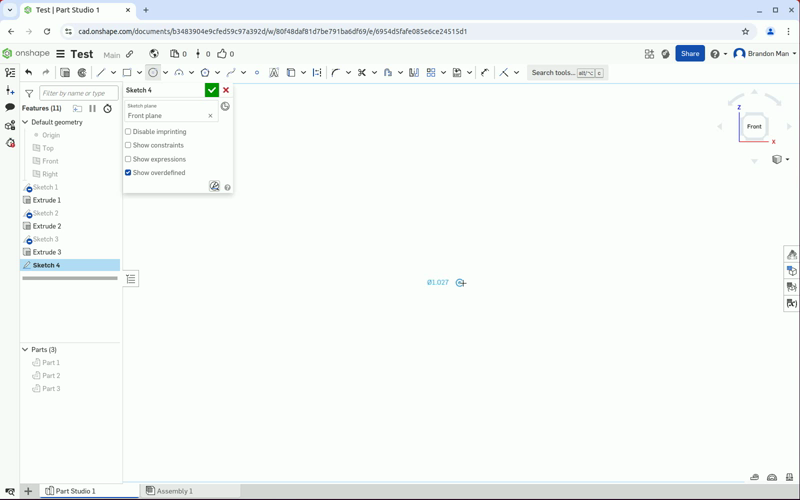
scroll(6)
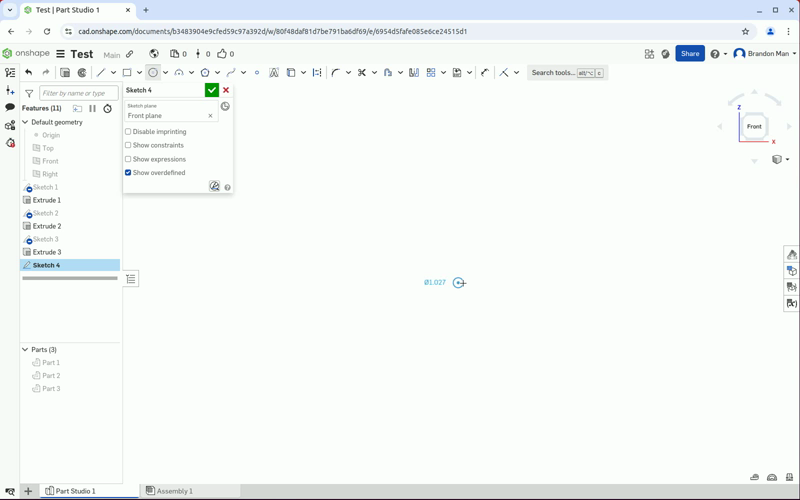
scroll(6)
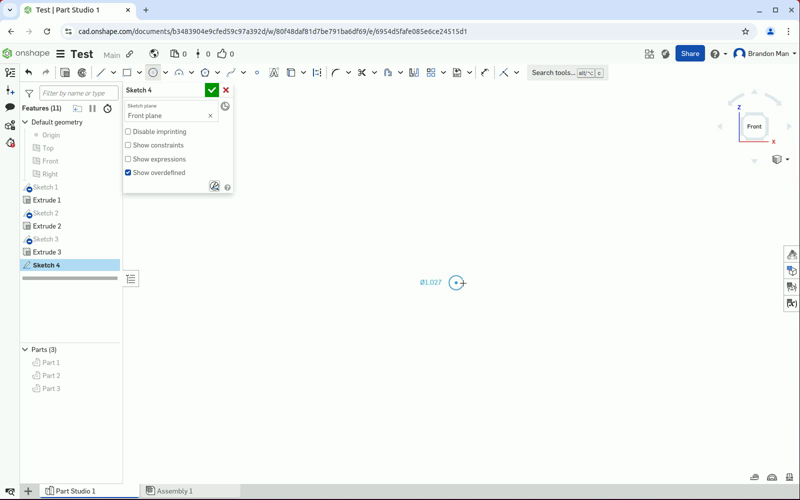
scroll(6)
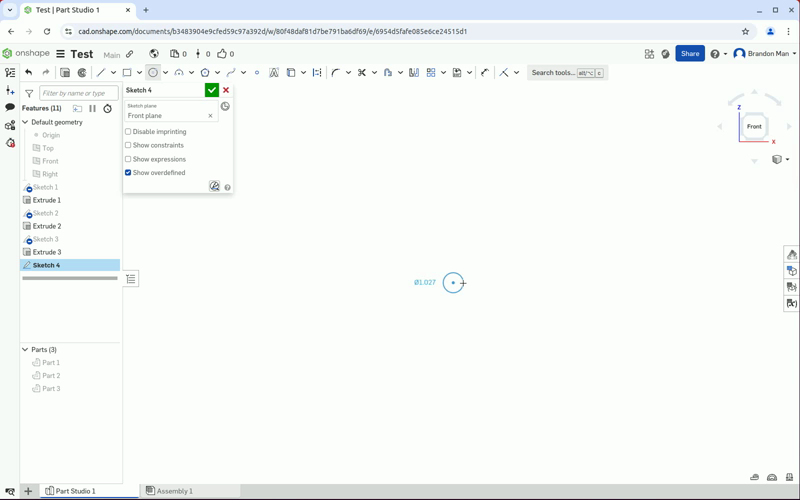
scroll(6)
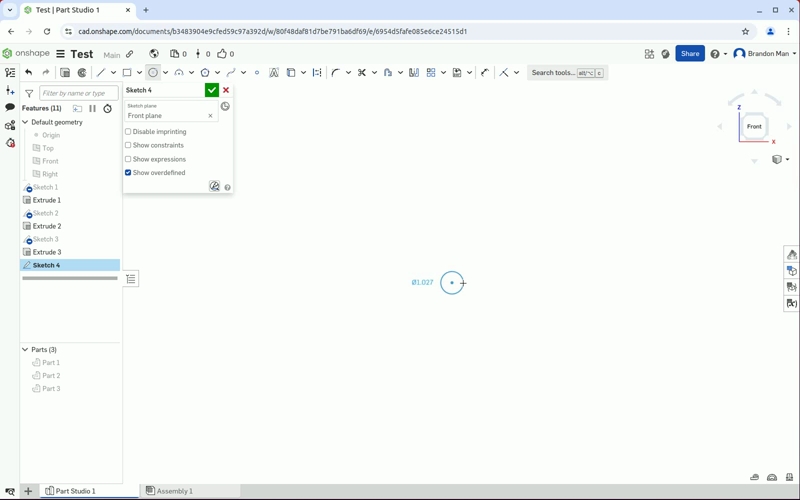
scroll(6)
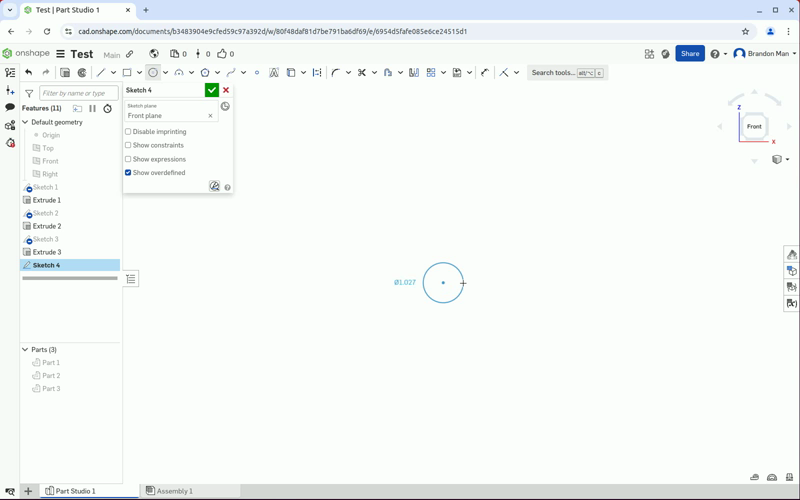
scroll(6)
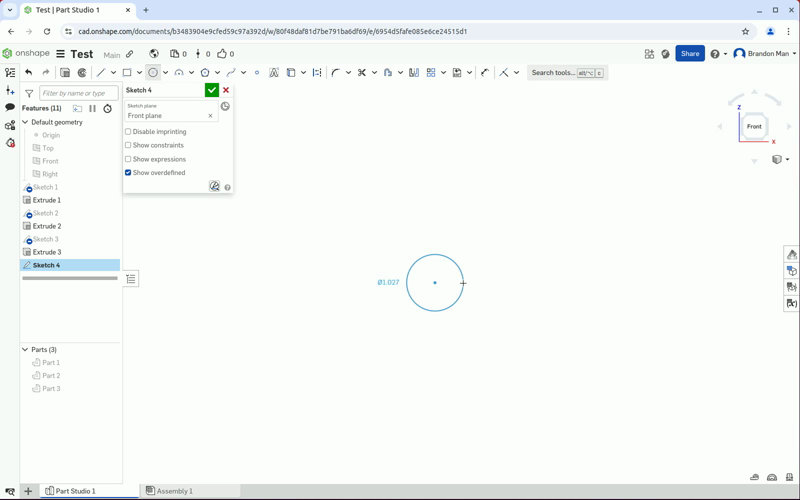
click(463, 282)
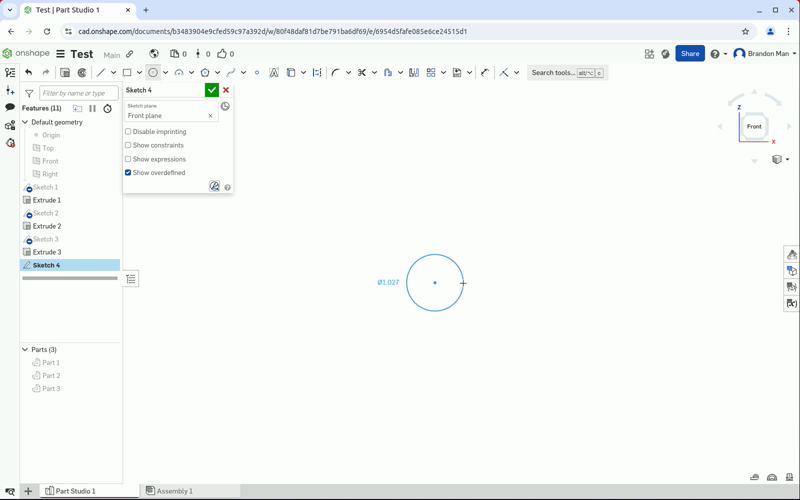
scroll(-6)
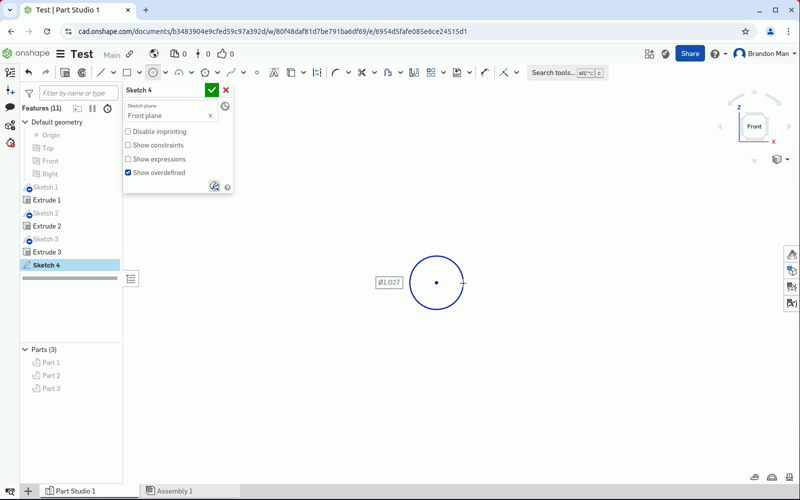
scroll(-6)
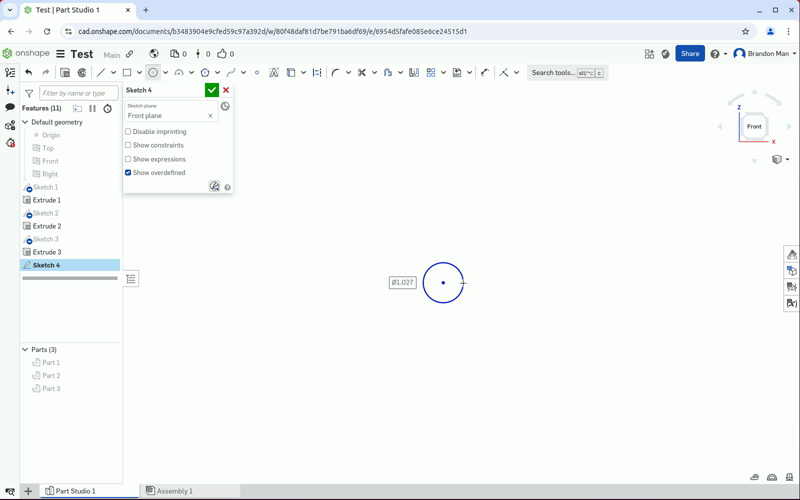
scroll(-6)
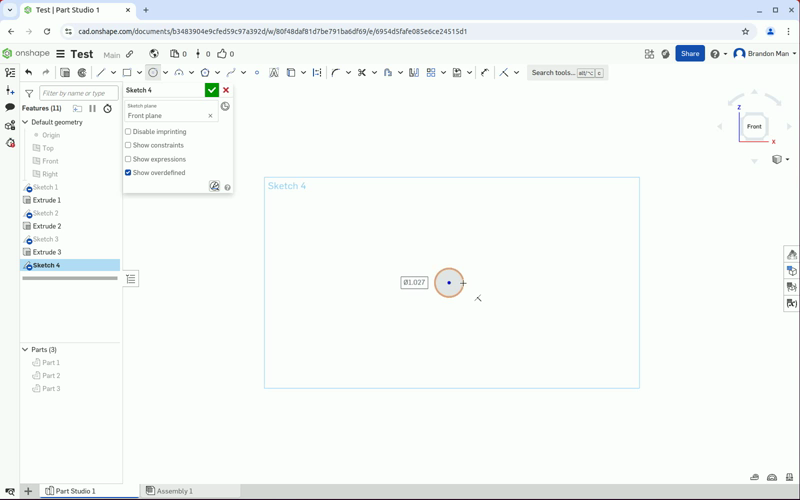
scroll(-6)
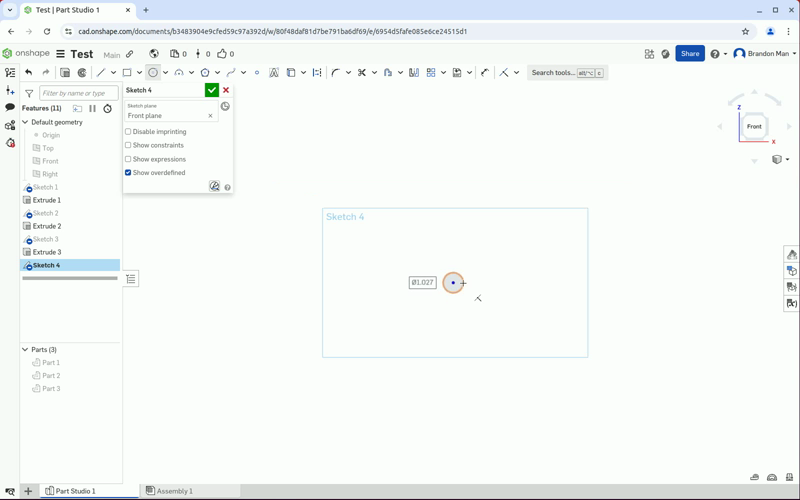
scroll(-6)
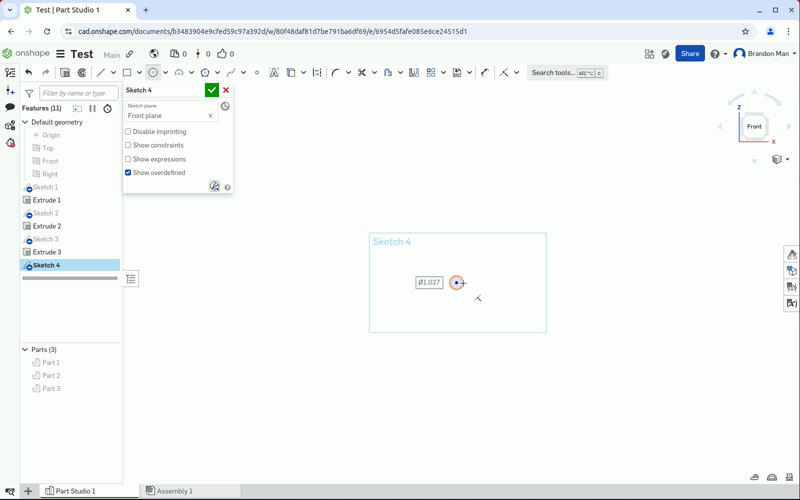
scroll(-6)
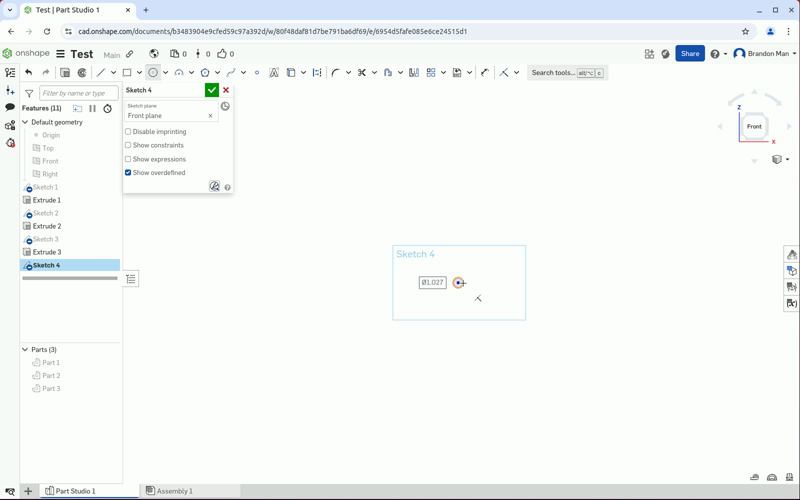
scroll(-6)
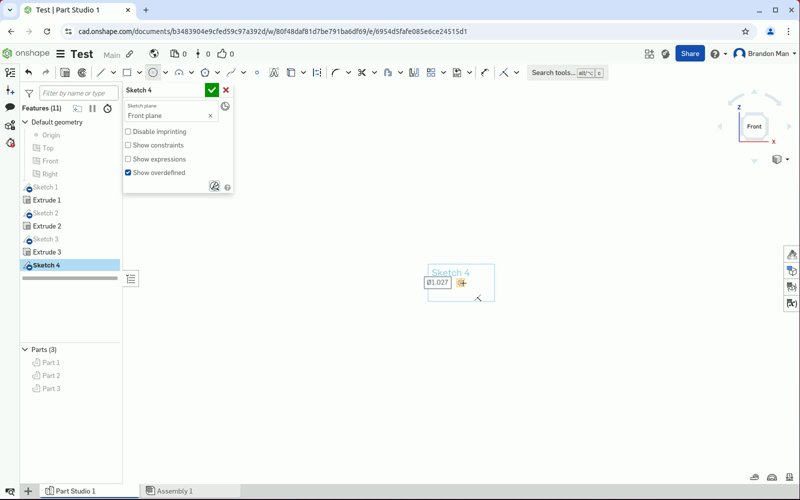
key(esc)
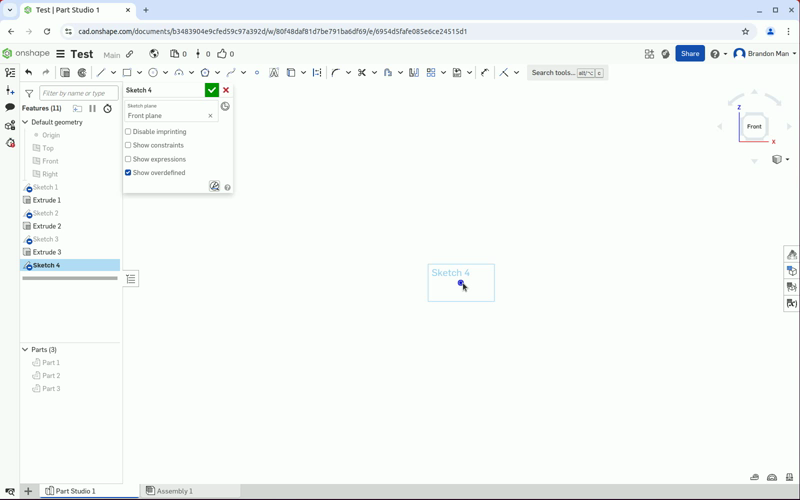
mouse_move(462, 284)
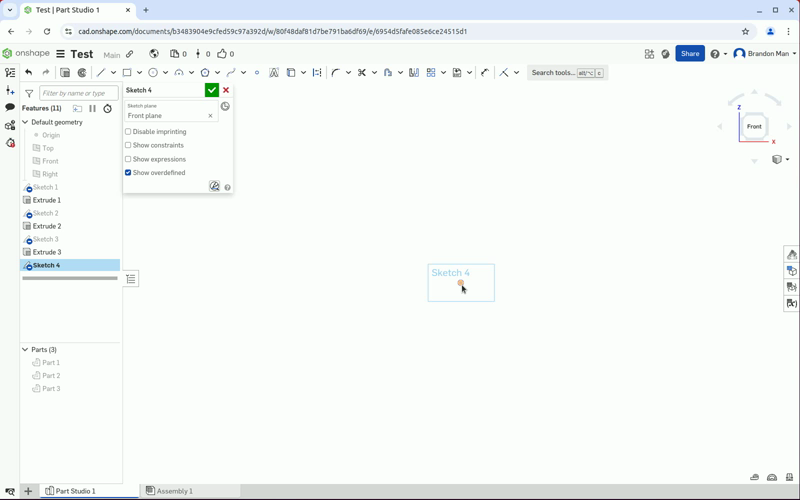
scroll(6)
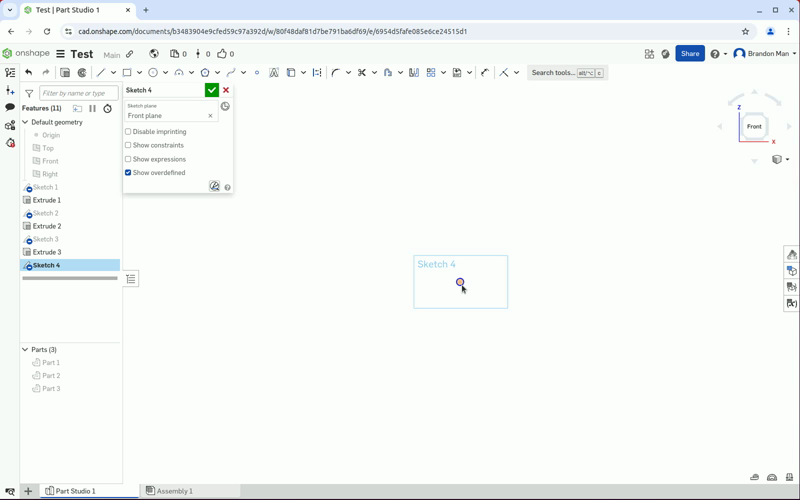
scroll(6)
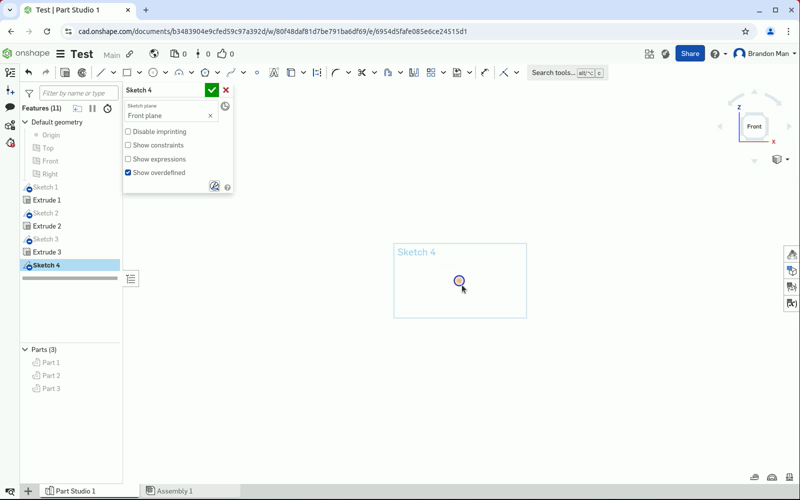
scroll(6)
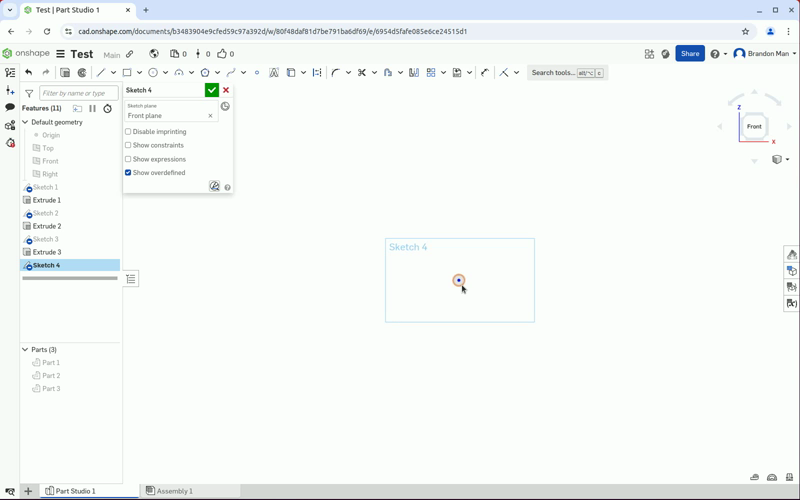
scroll(6)
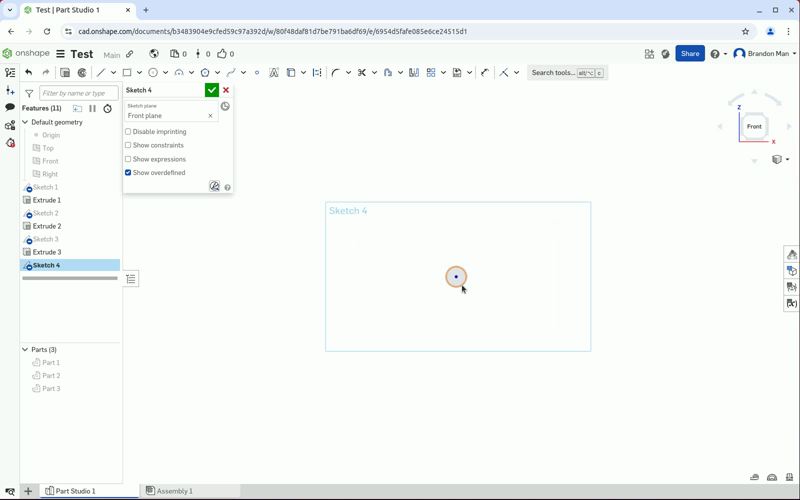
scroll(6)
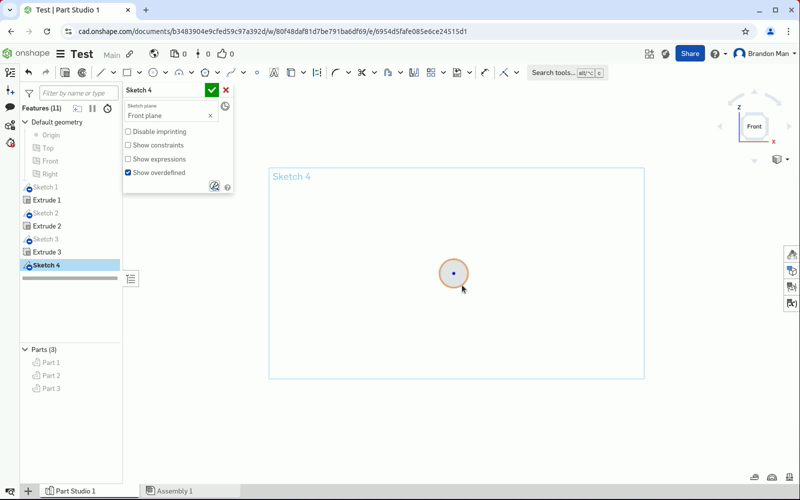
scroll(6)
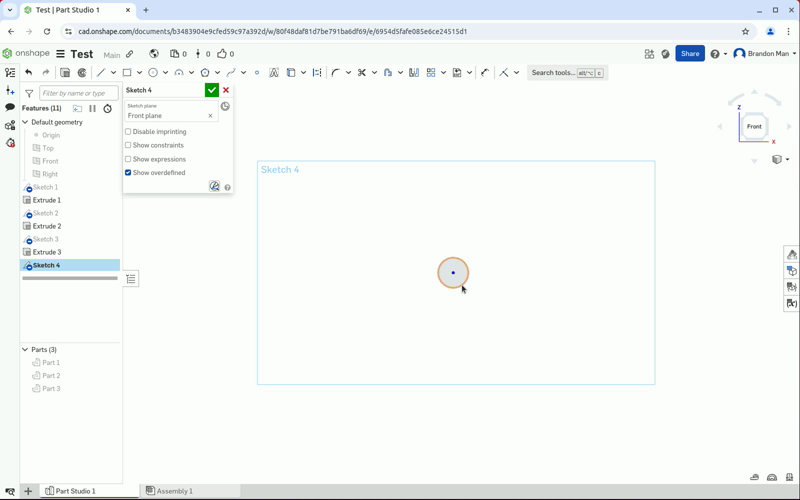
scroll(6)
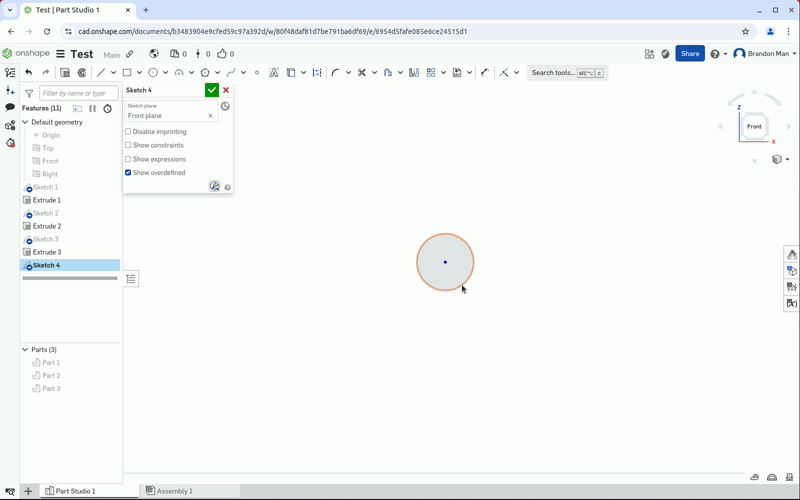
click(462, 284)
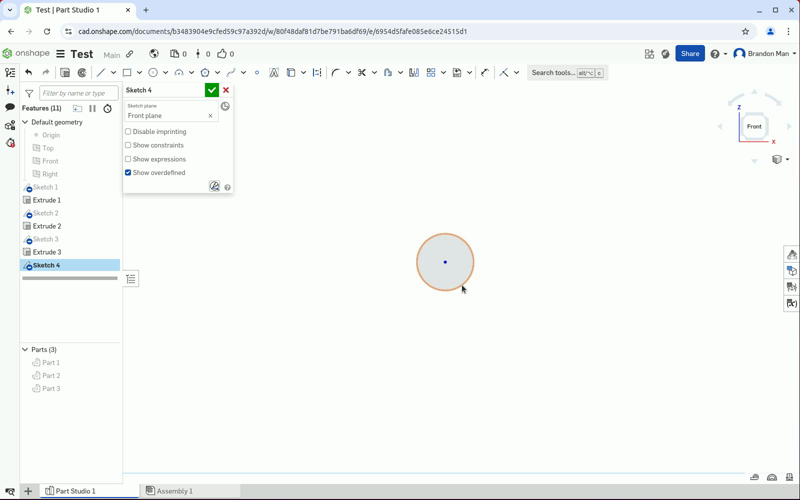
scroll(-6)
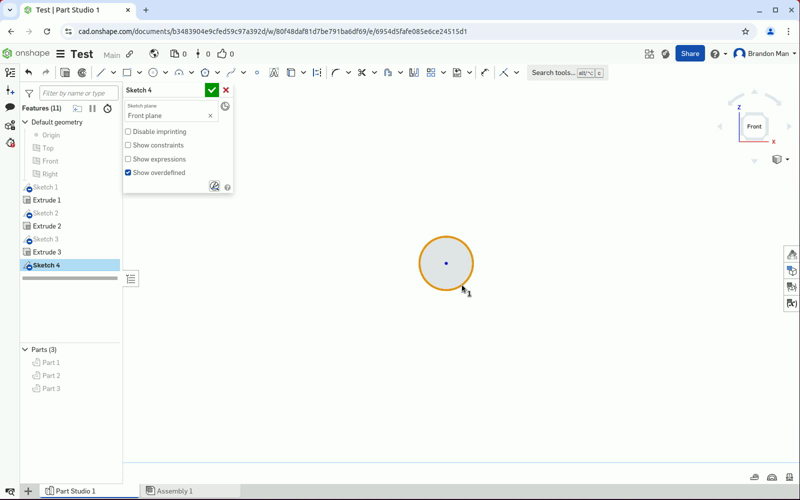
scroll(-6)
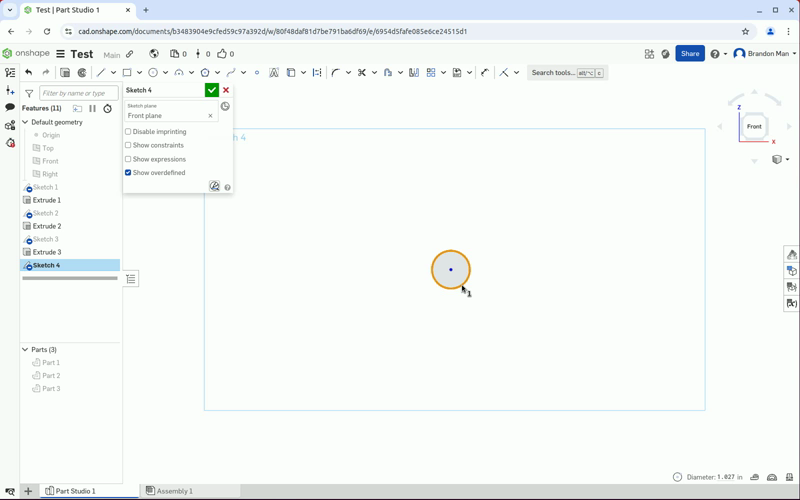
scroll(-6)
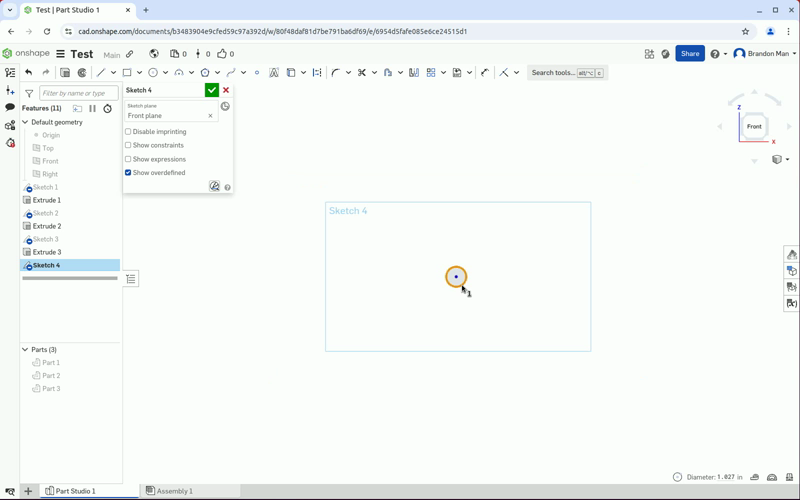
scroll(-6)
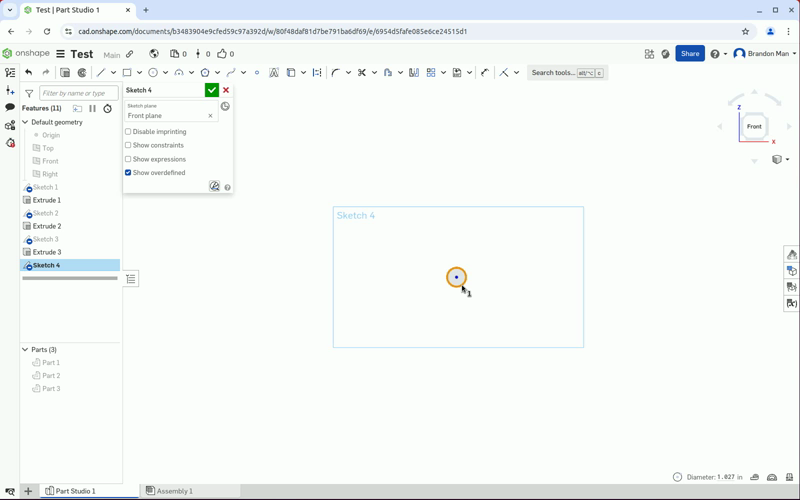
scroll(-6)
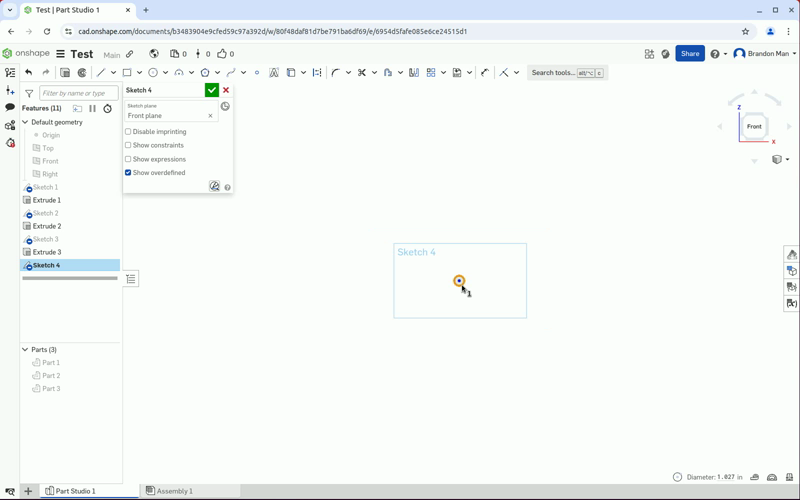
scroll(-6)
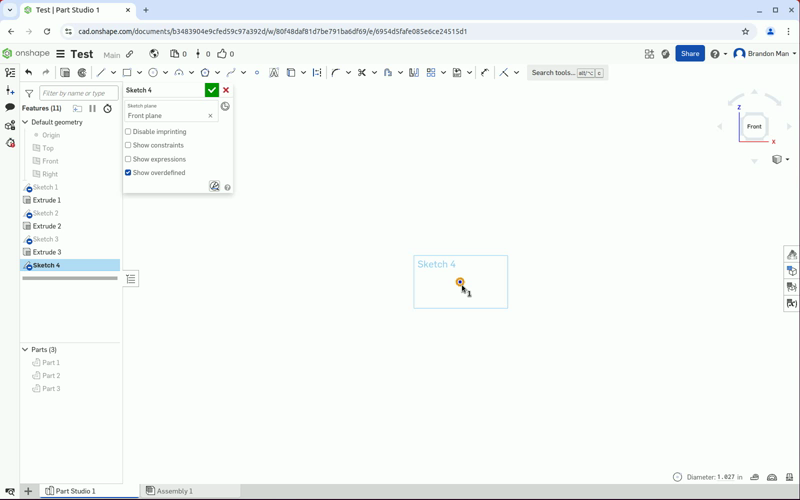
scroll(-6)
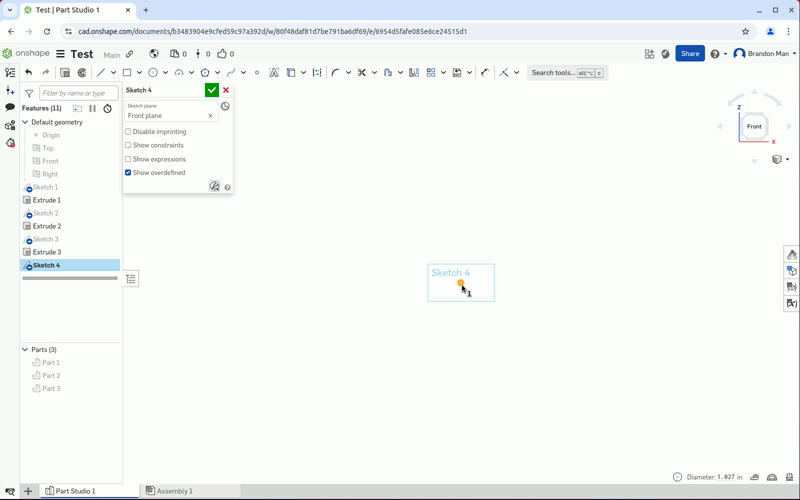
mouse_move(73, 352)
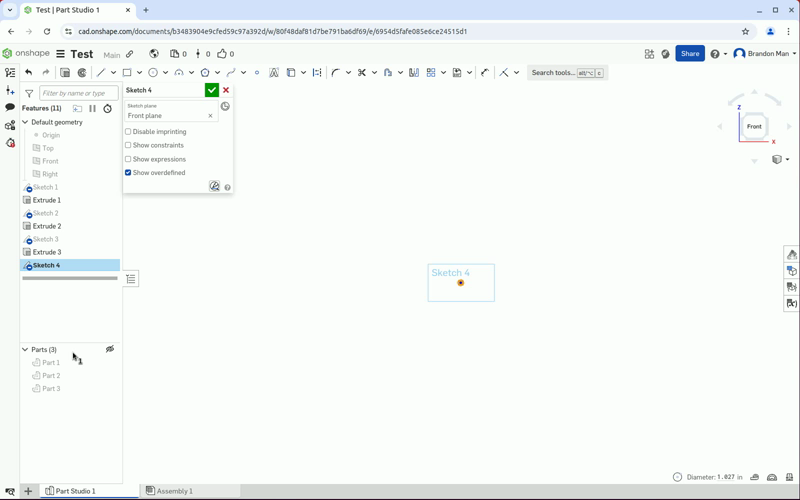
key(shift+y)
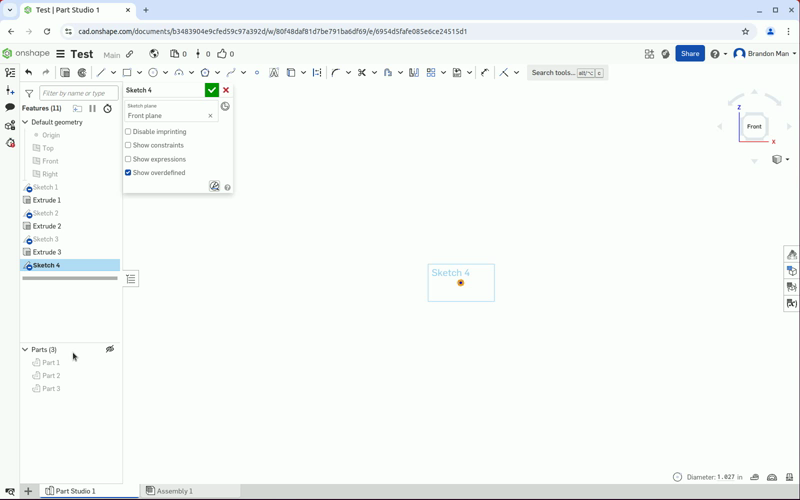
key(shift+e)
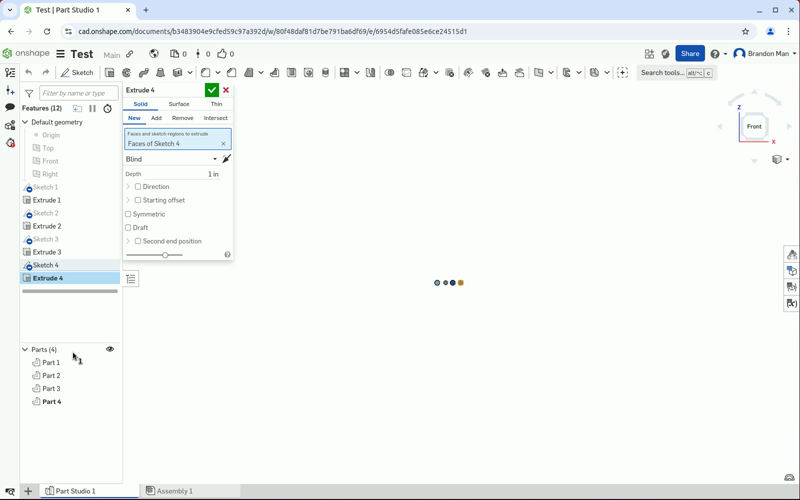
mouse_move(143, 106)
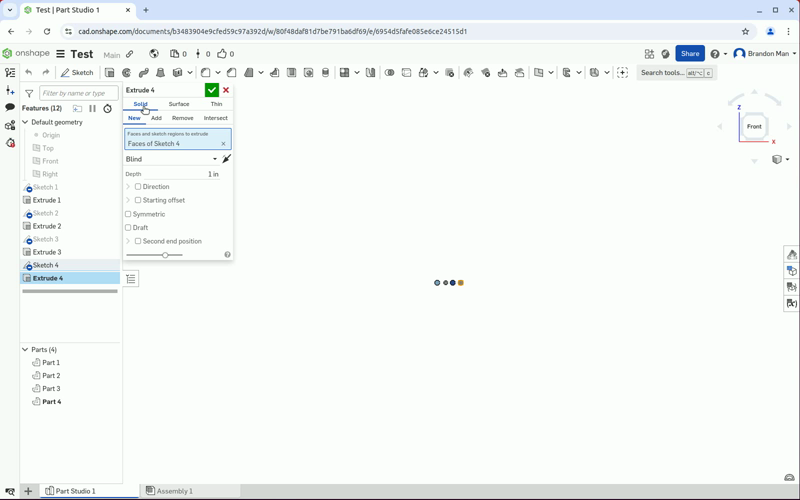
click(143, 106)
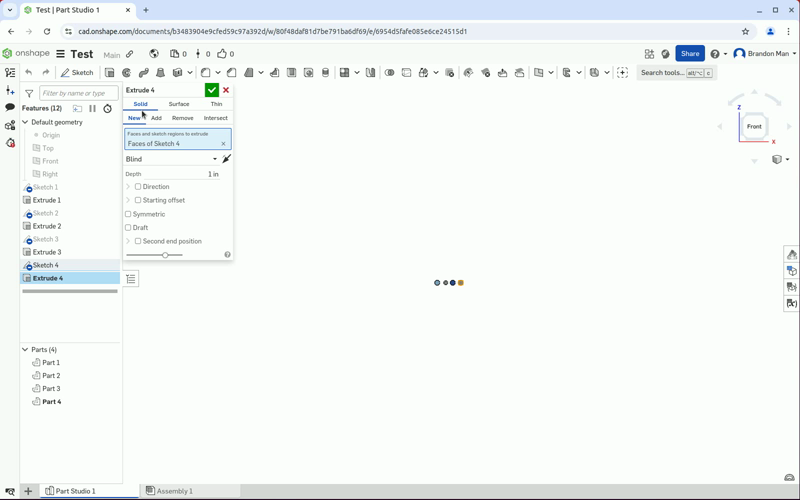
mouse_move(137, 120)
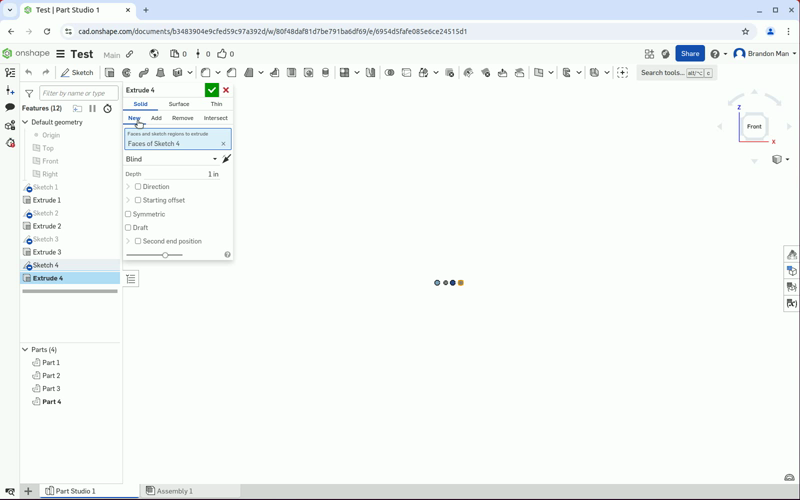
click(137, 120)
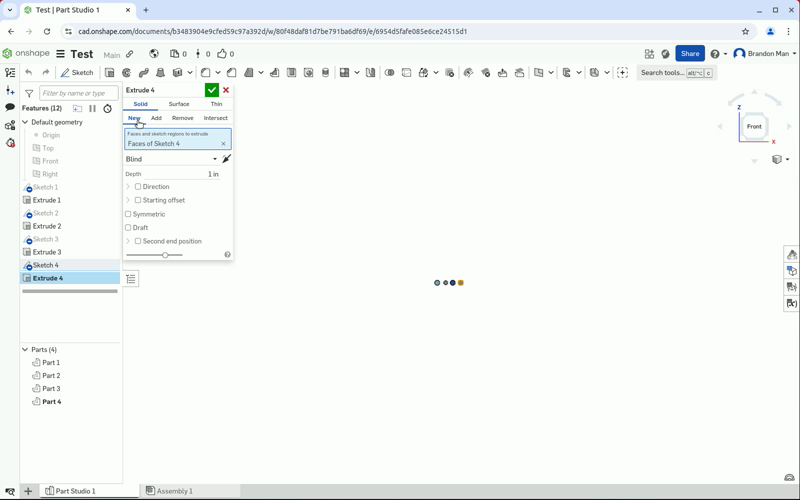
key(tab, 4)
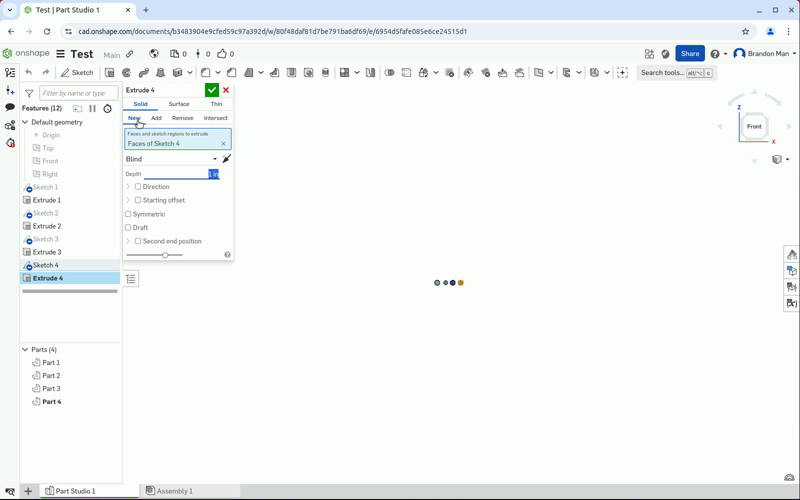
text(21.664)
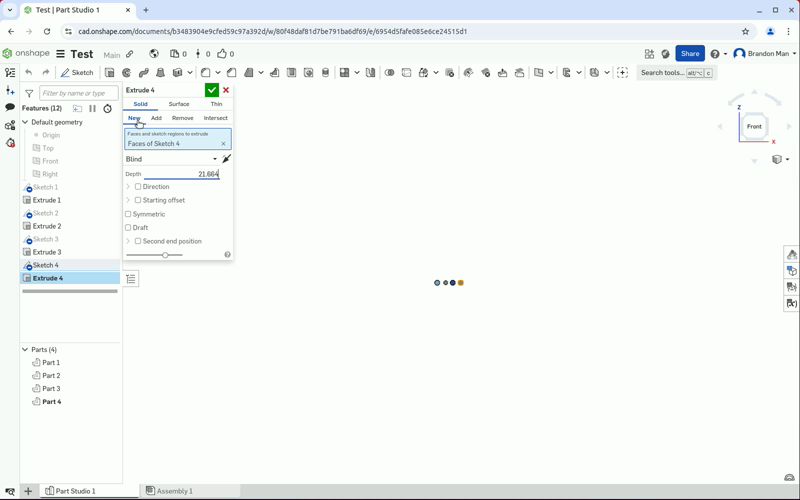
key(tab, 3)
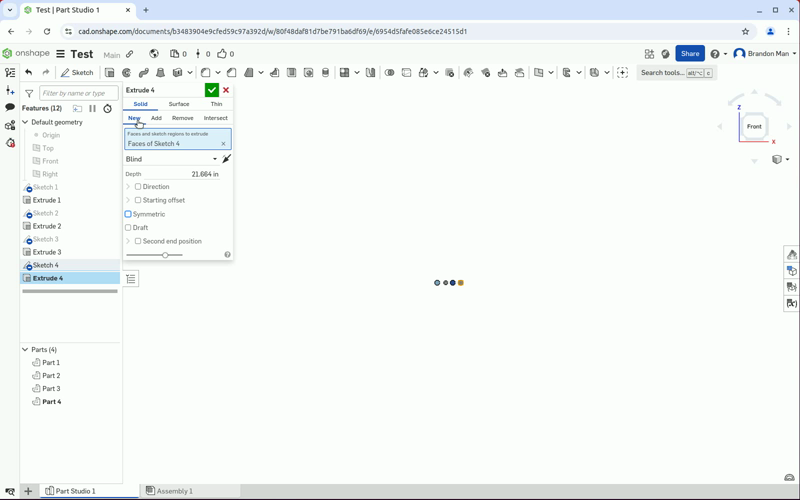
key(space)
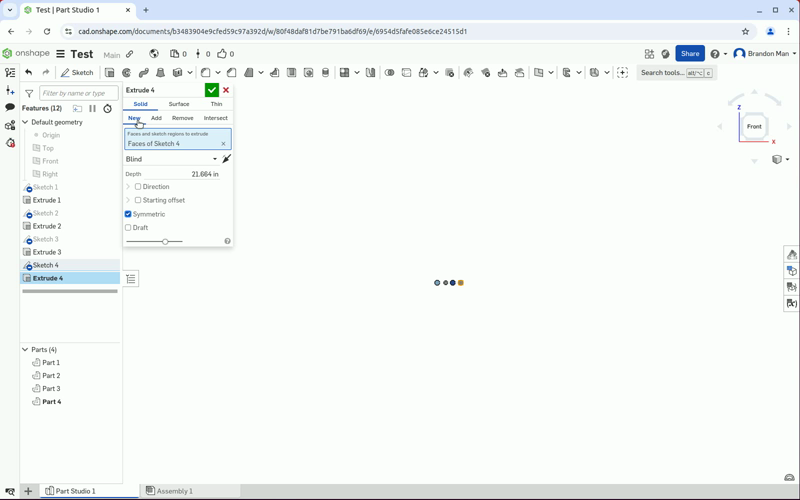
key(enter)
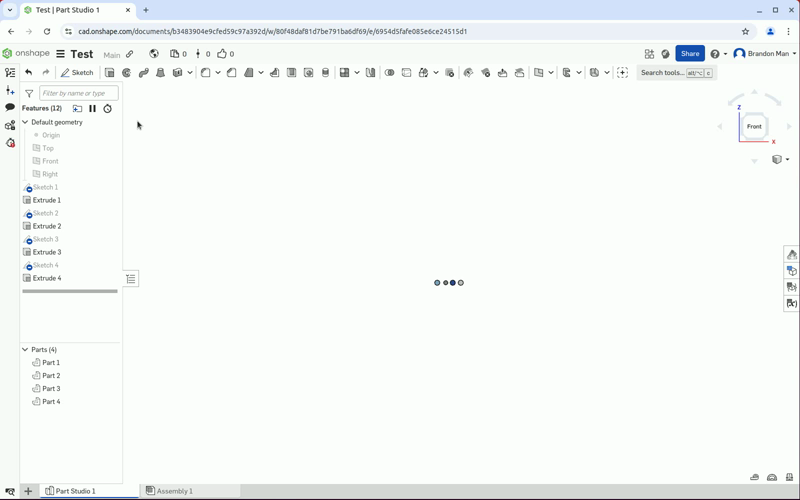
key(shift+h)
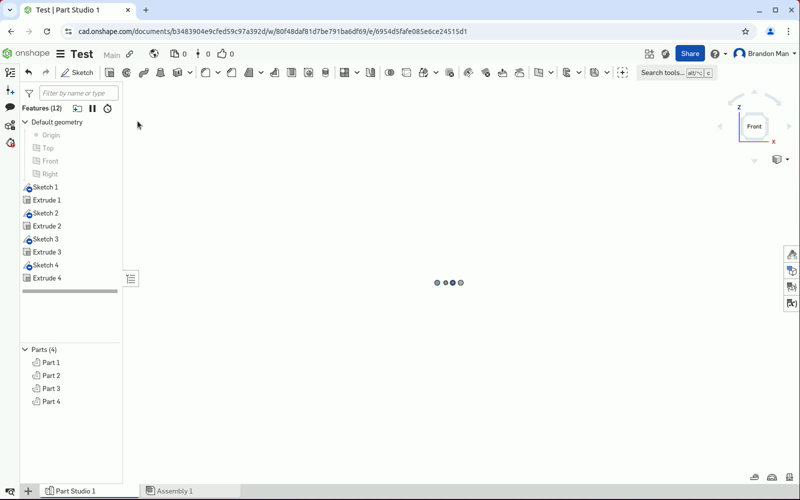
key(shift+h)
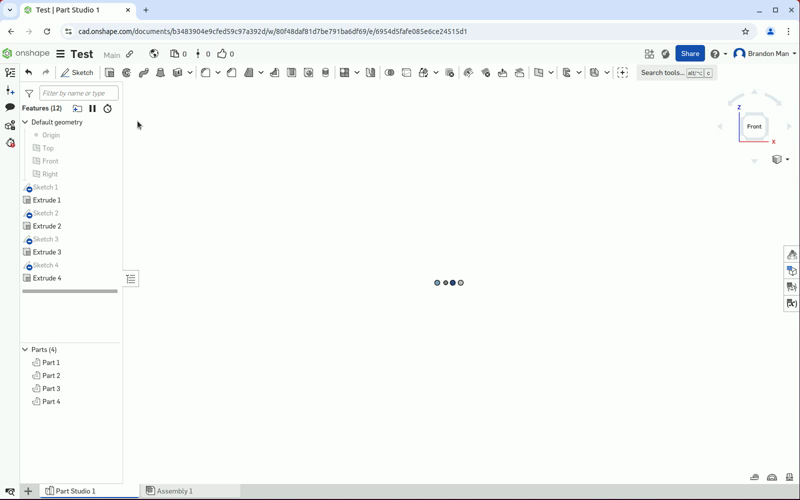
mouse_move(73, 189)
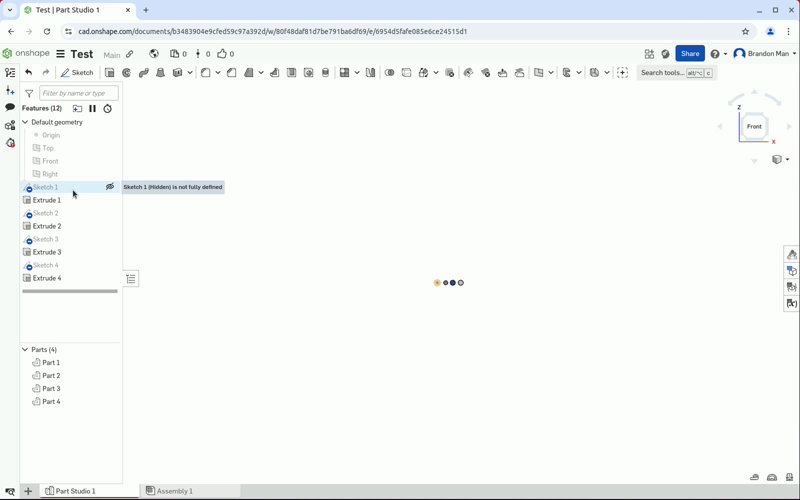
click(73, 189)
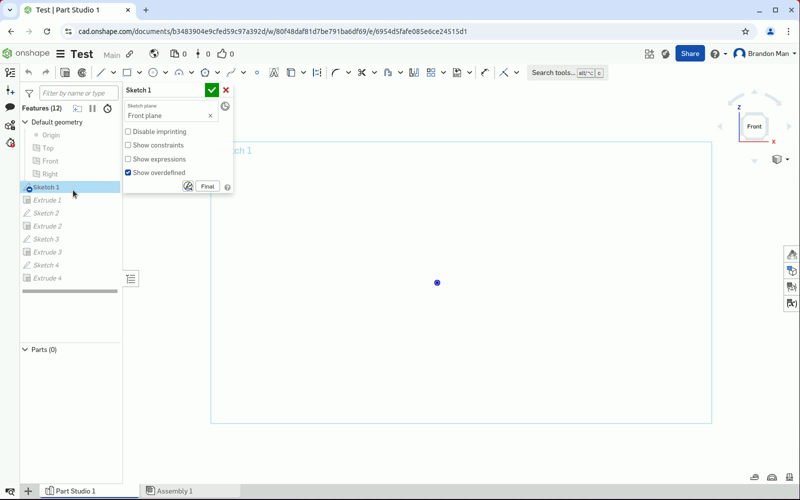
mouse_move(229, 92)
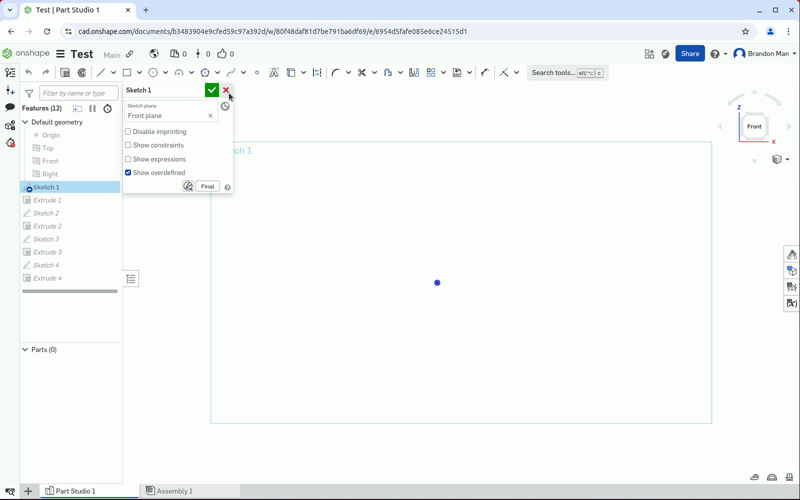
click(229, 92)
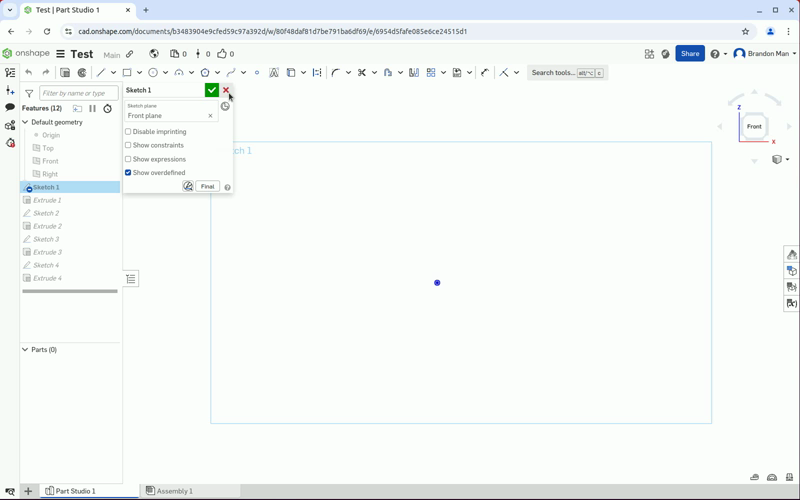
key(shift+s)
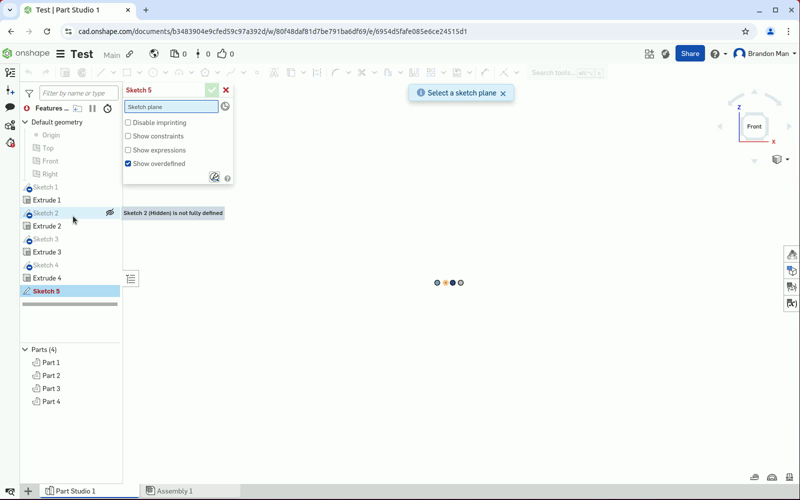
scroll(3)
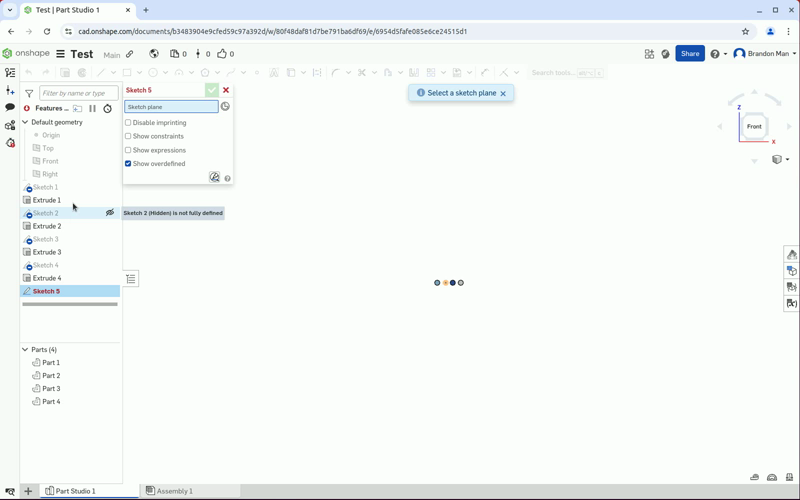
mouse_move(73, 163)
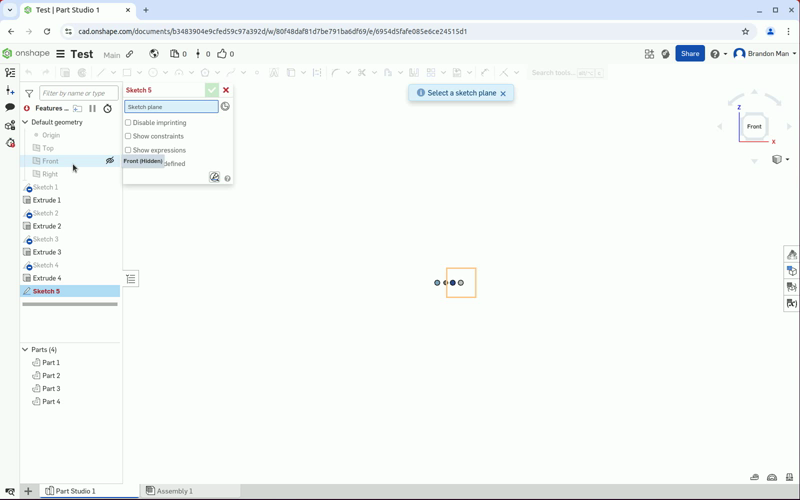
click(73, 163)
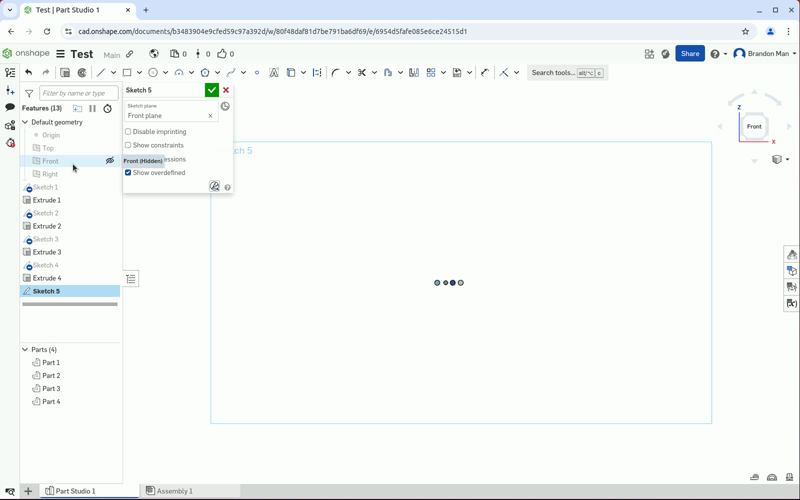
mouse_move(73, 352)
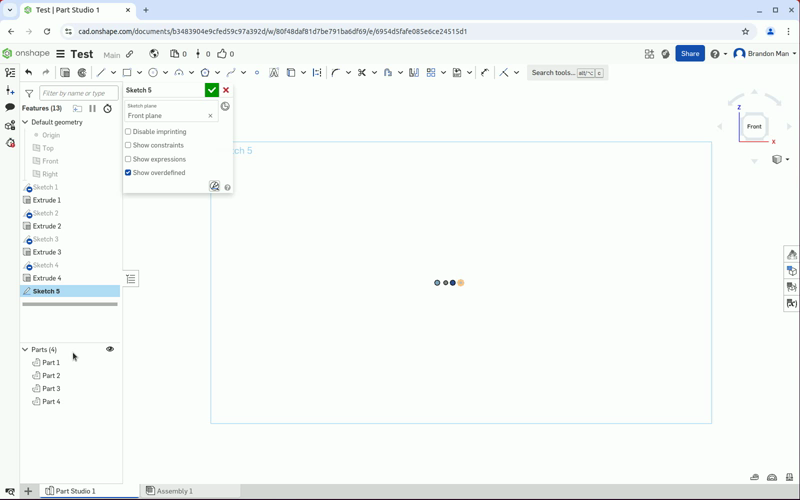
key(y)
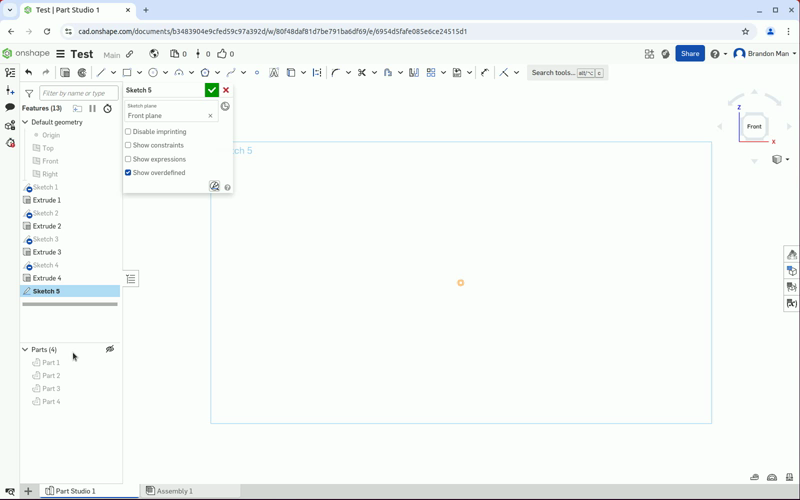
key(c)
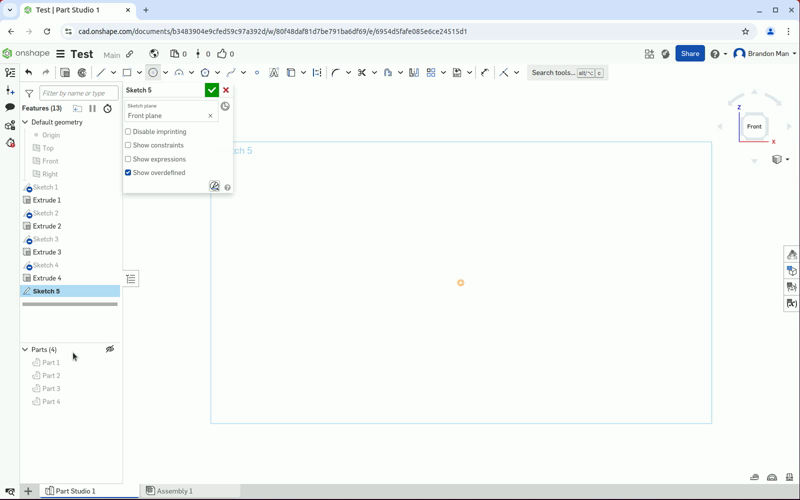
key_down(shift)
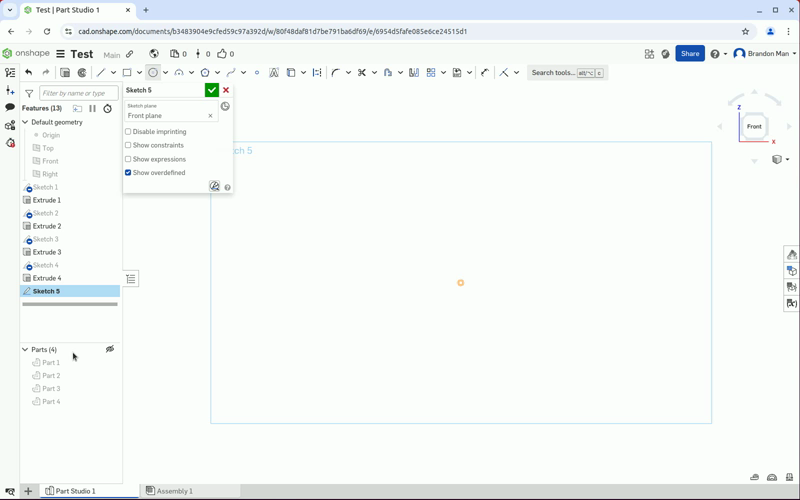
mouse_move(468, 282)
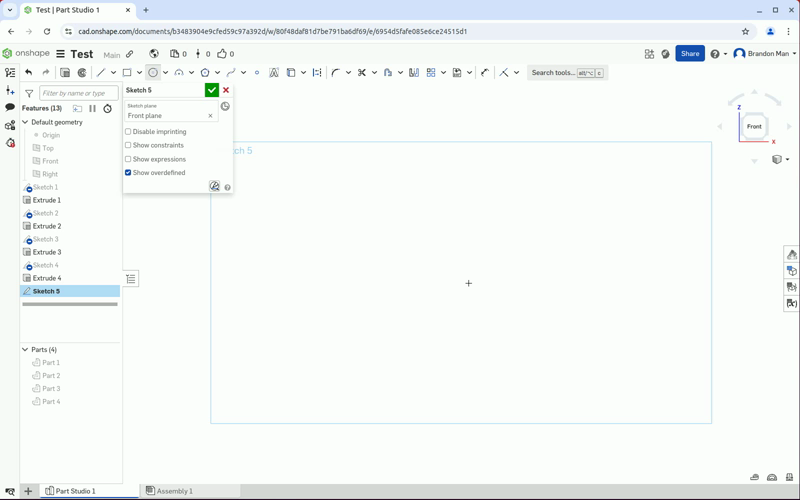
click(468, 282)
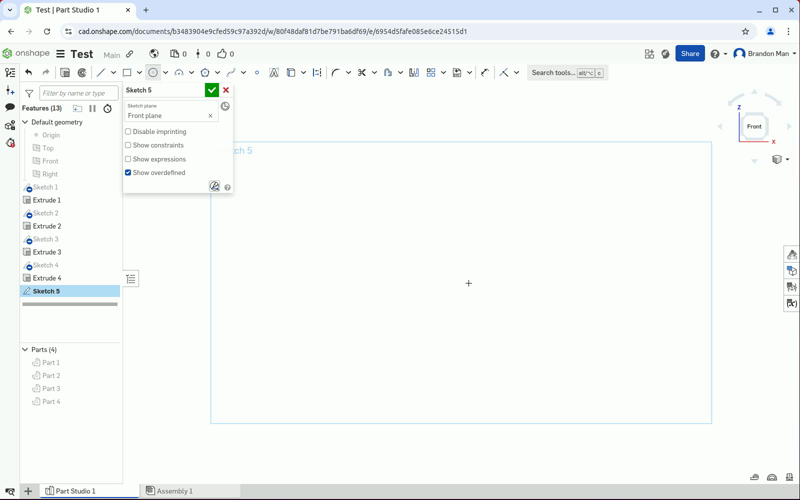
key_up(shift)
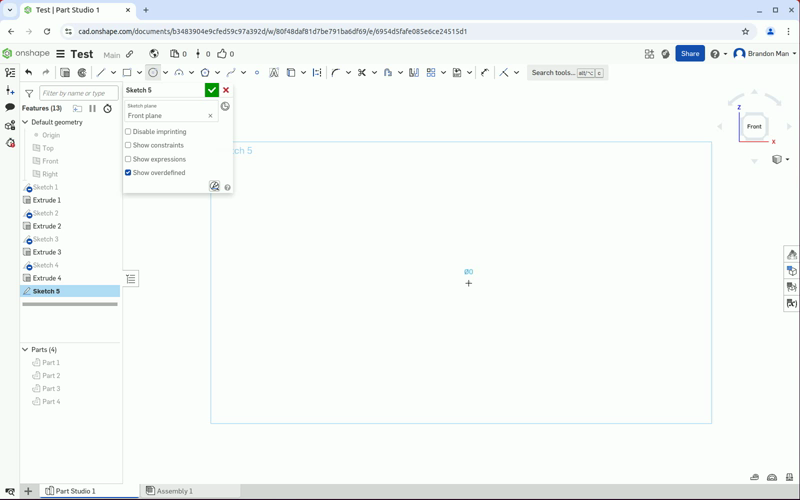
mouse_move(471, 282)
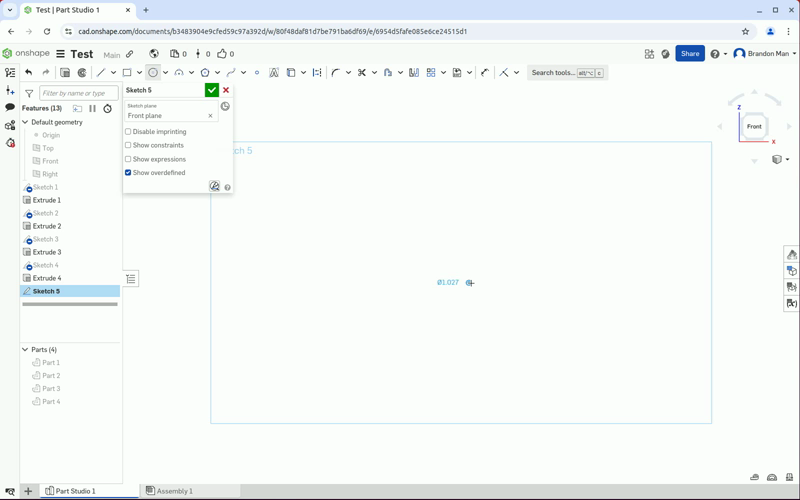
scroll(6)
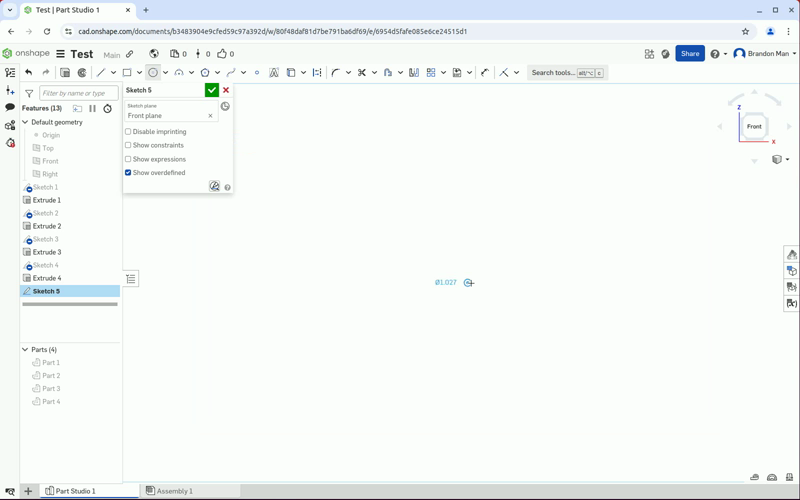
scroll(6)
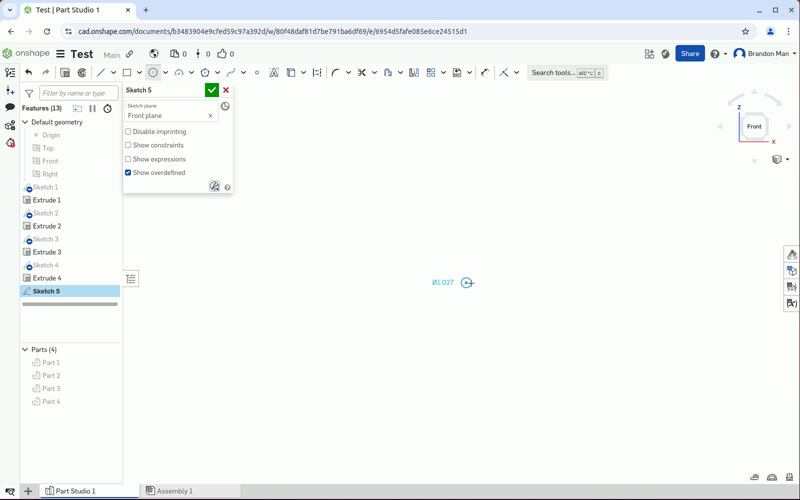
scroll(6)
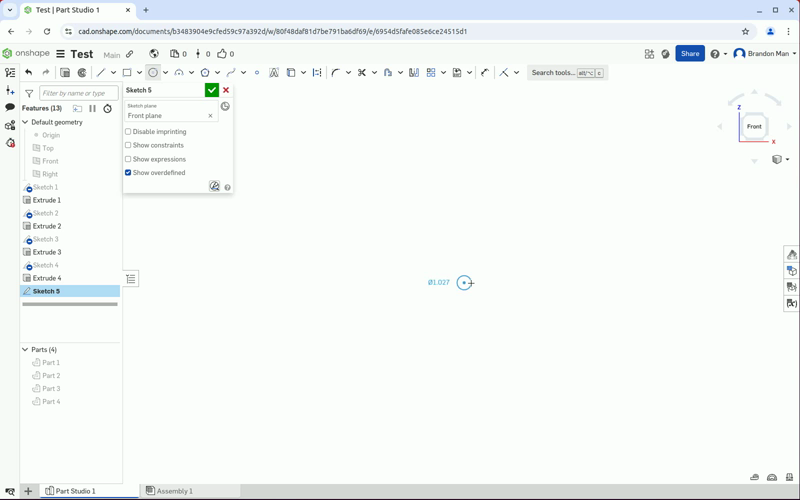
scroll(6)
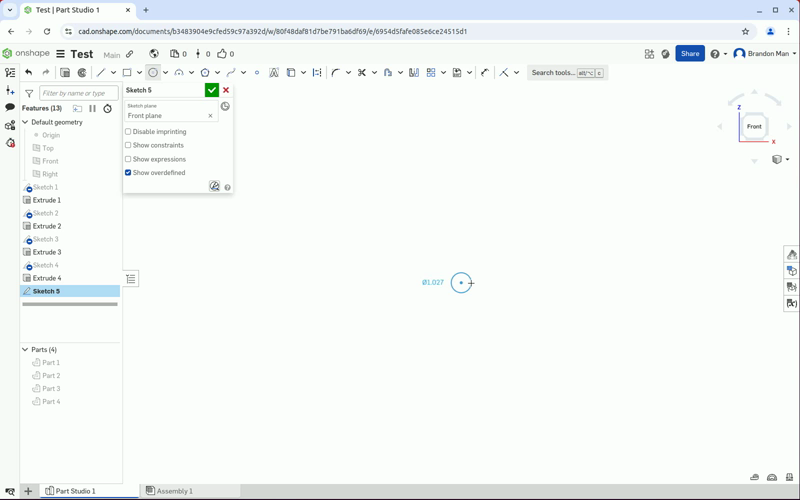
scroll(6)
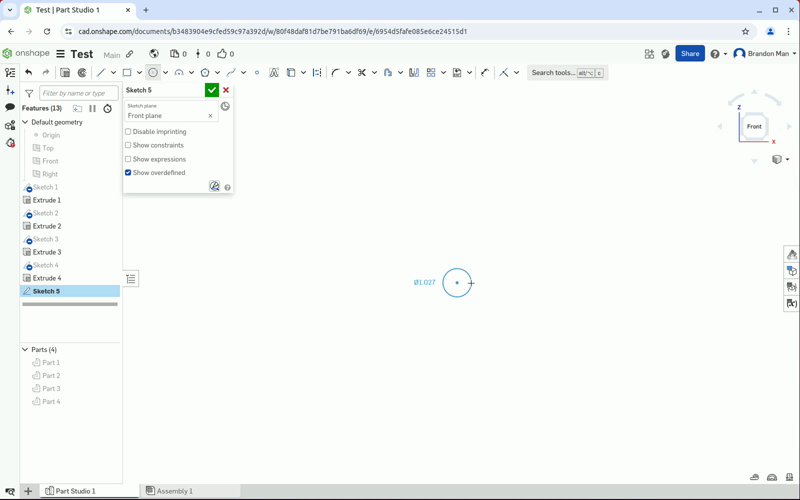
scroll(6)
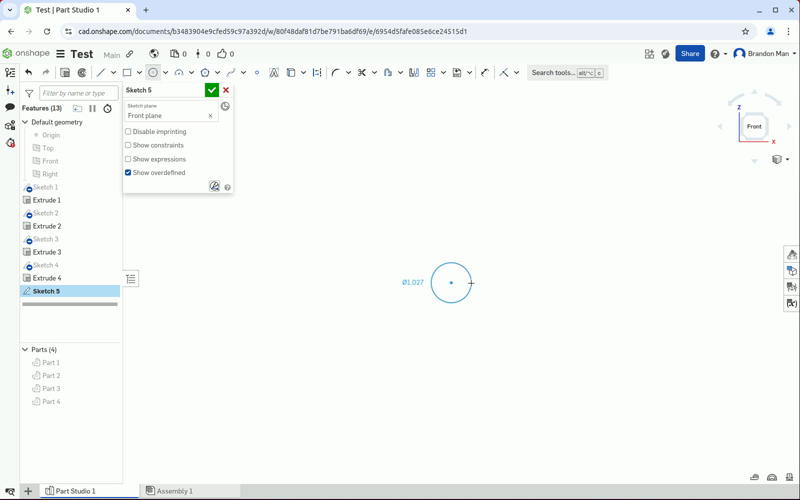
scroll(6)
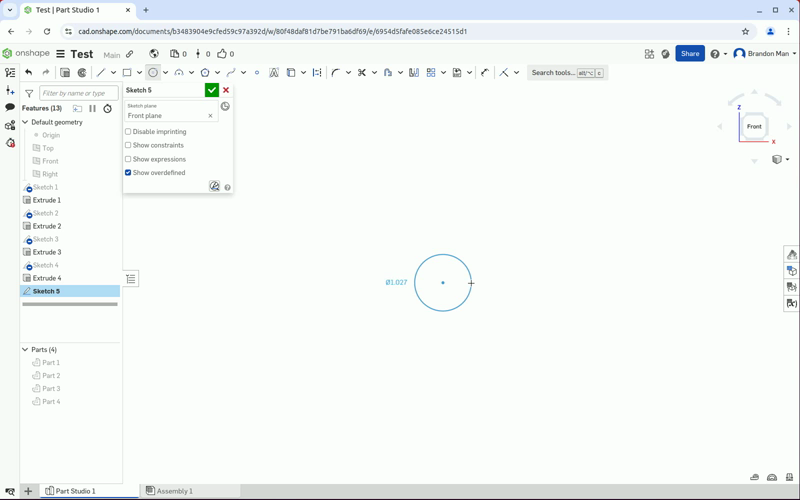
click(471, 282)
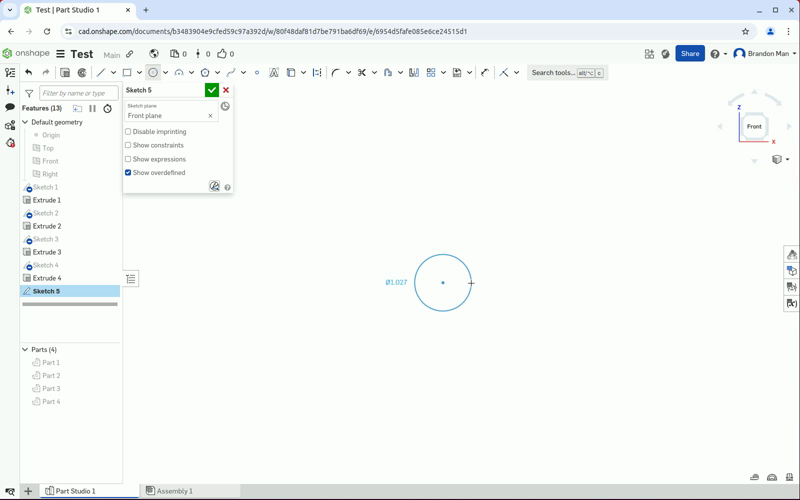
scroll(-6)
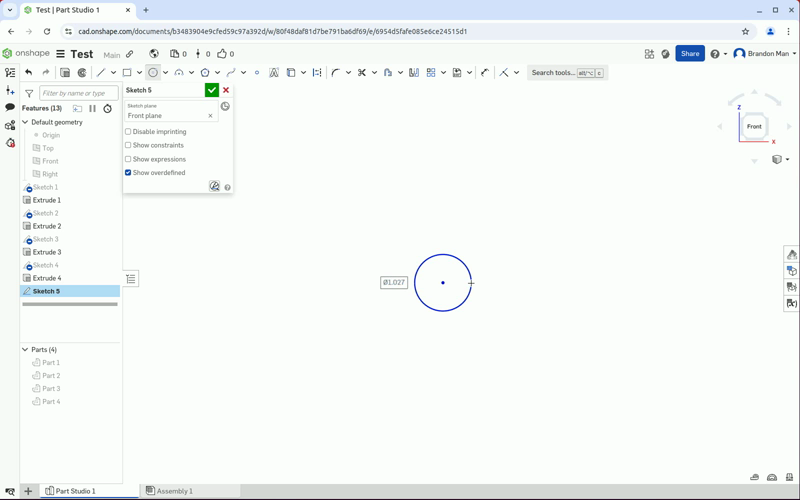
scroll(-6)
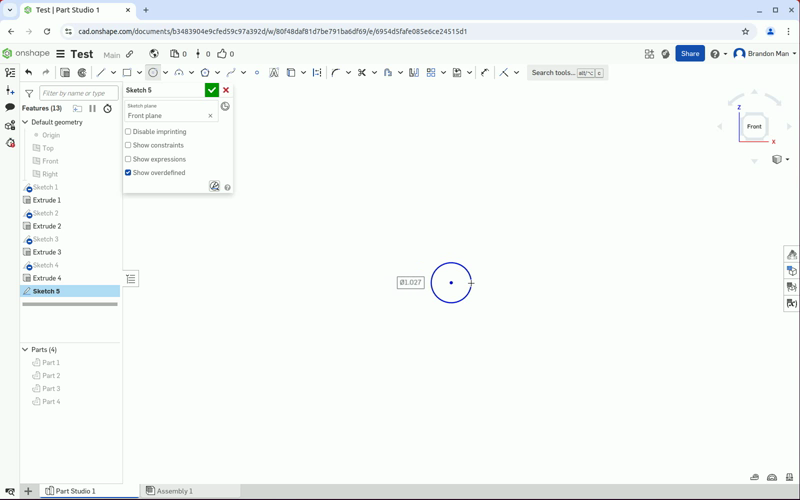
scroll(-6)
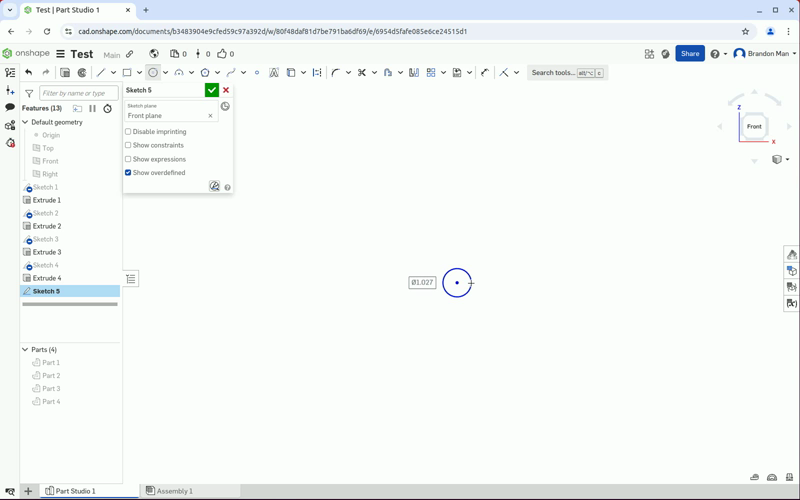
scroll(-6)
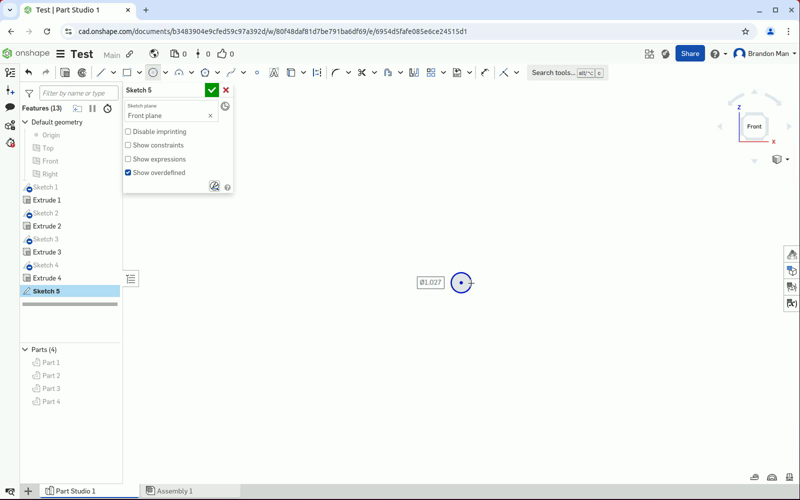
scroll(-6)
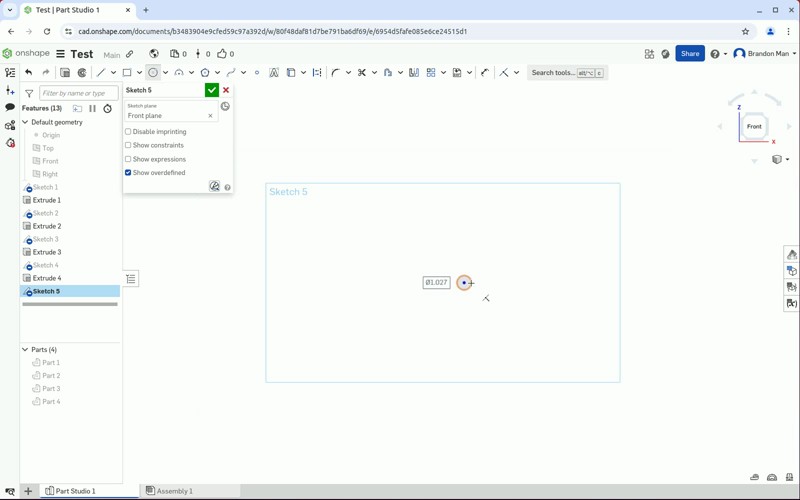
scroll(-6)
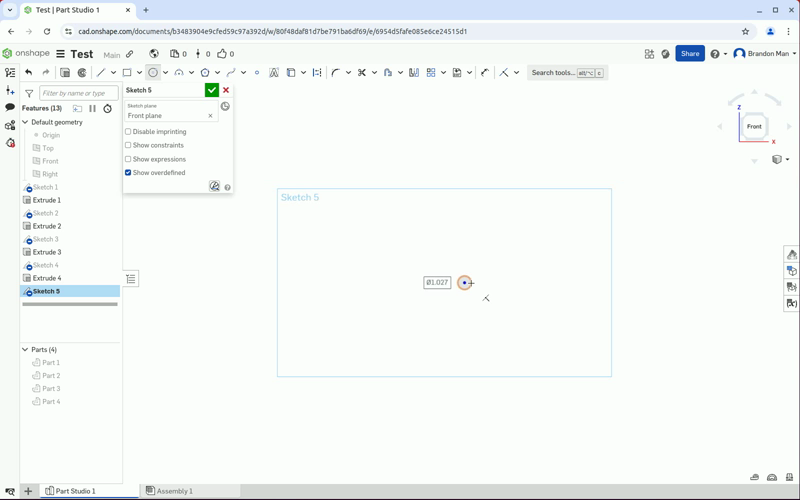
scroll(-6)
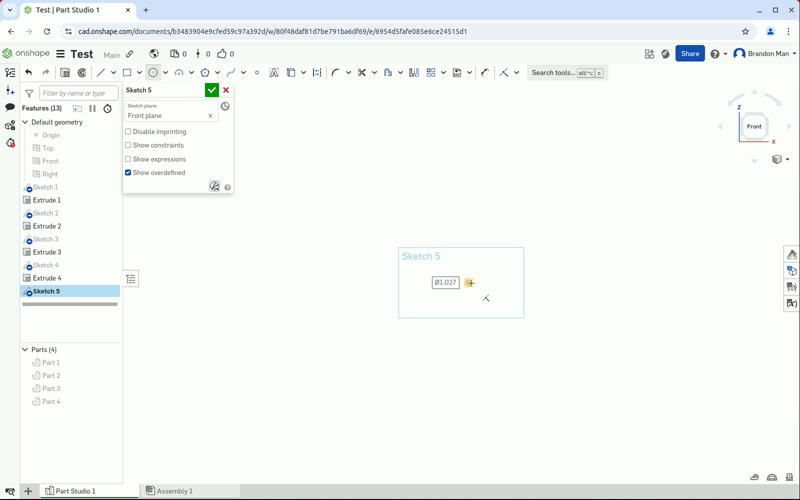
key(esc)
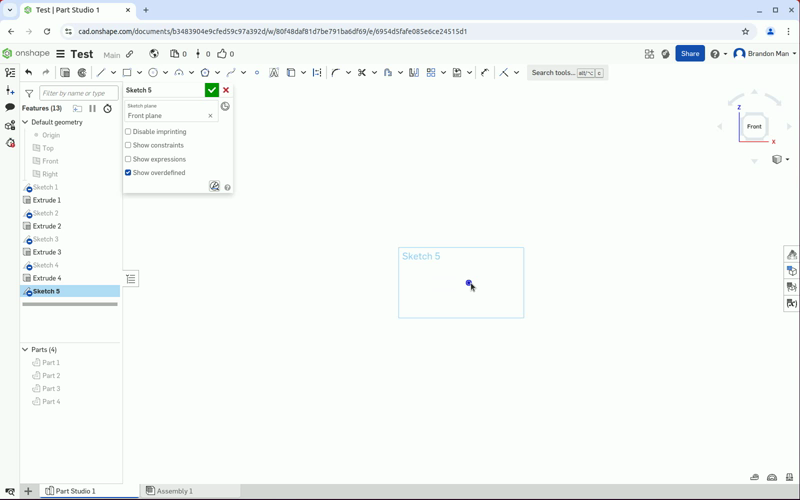
mouse_move(467, 280)
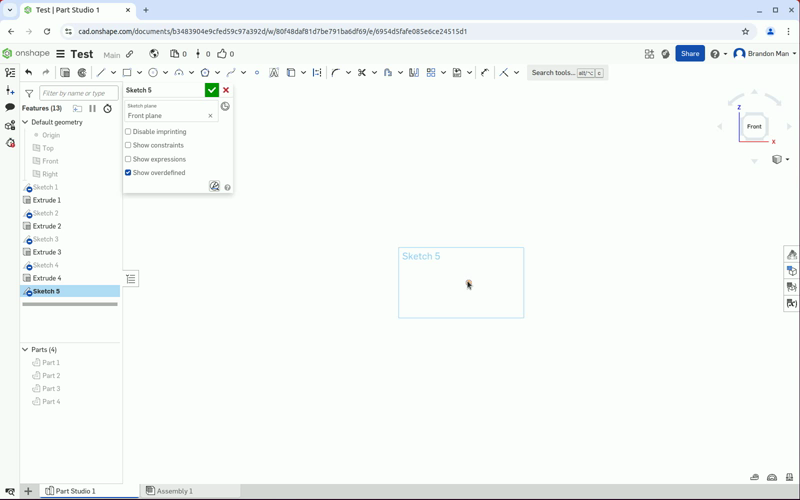
scroll(6)
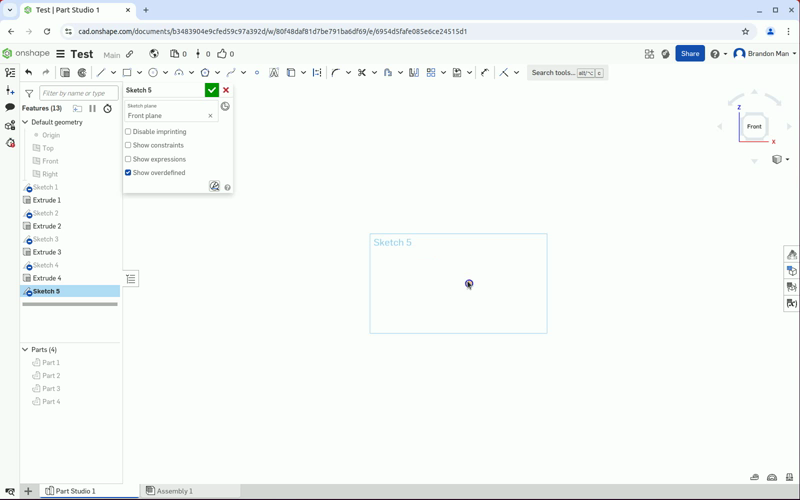
scroll(6)
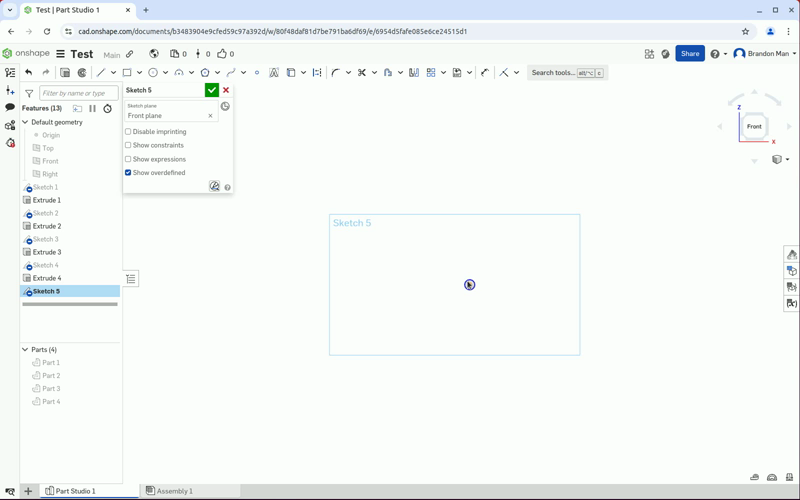
scroll(6)
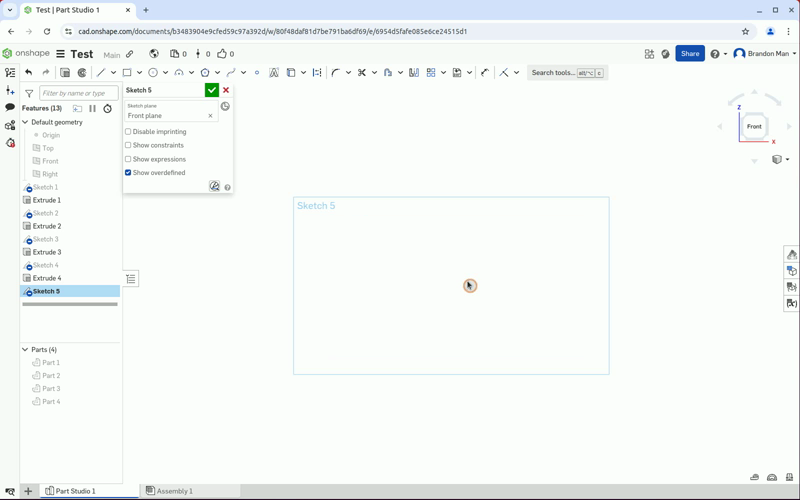
scroll(6)
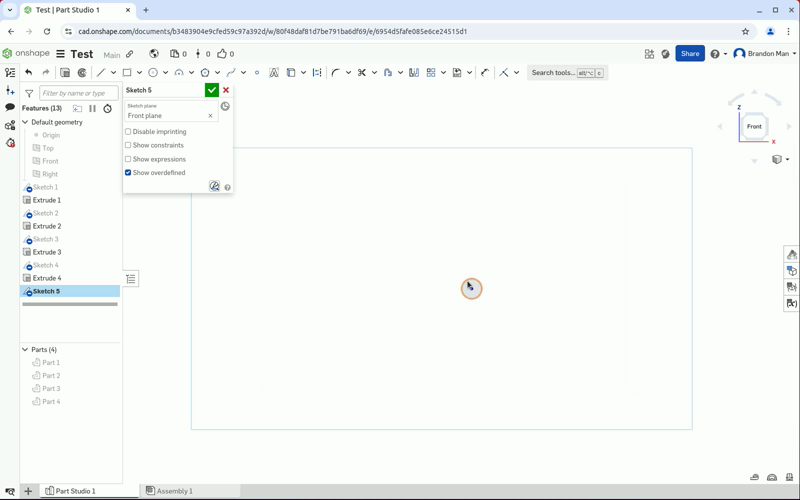
scroll(6)
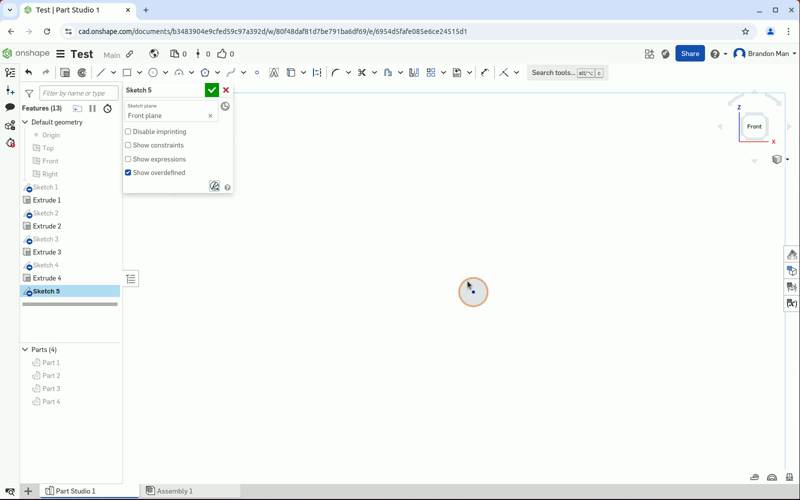
scroll(6)
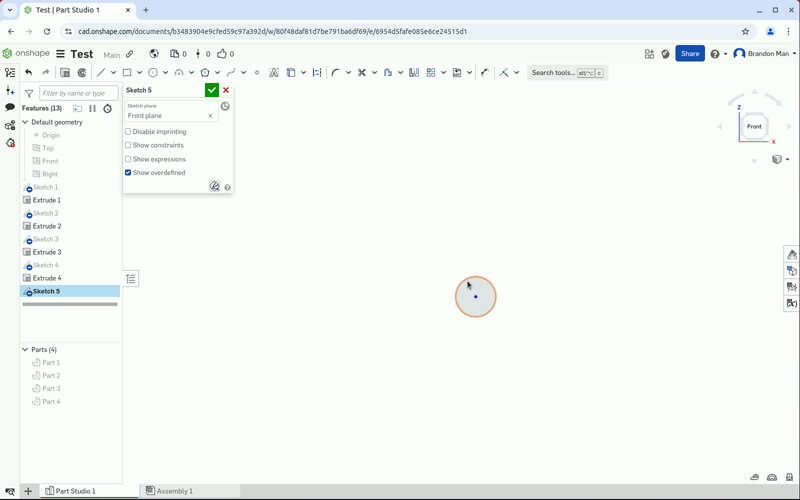
scroll(6)
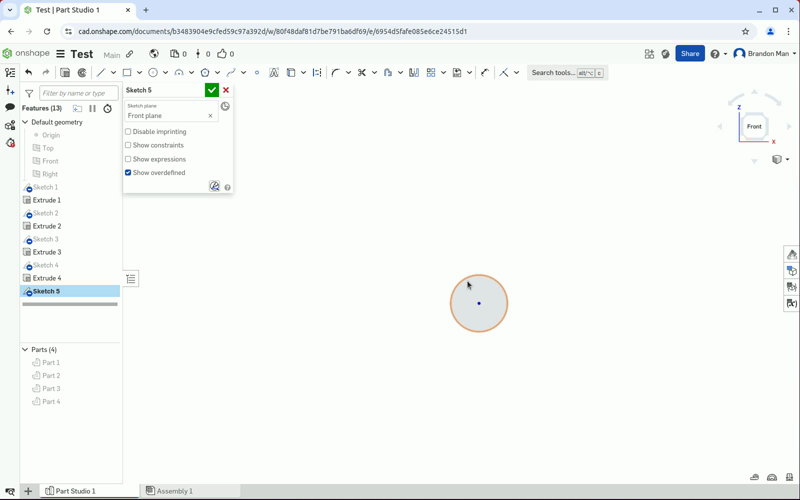
click(467, 280)
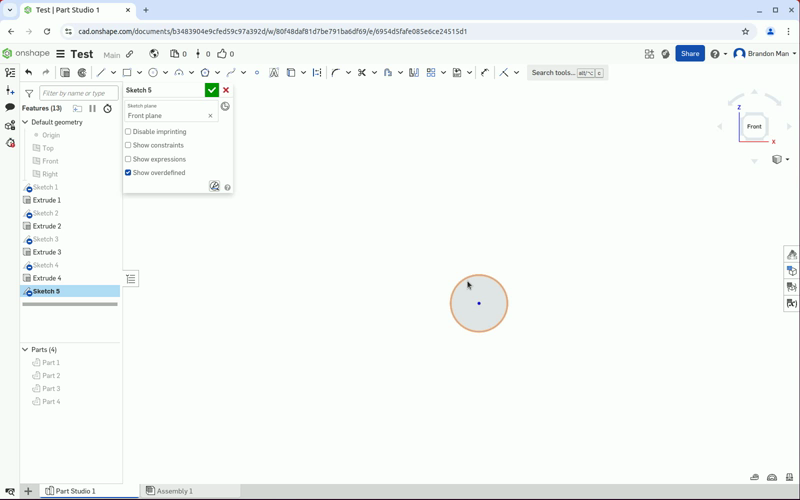
scroll(-6)
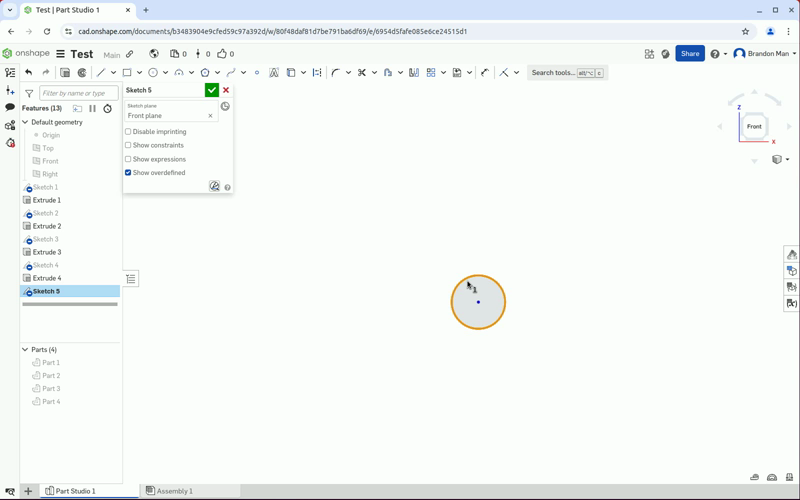
scroll(-6)
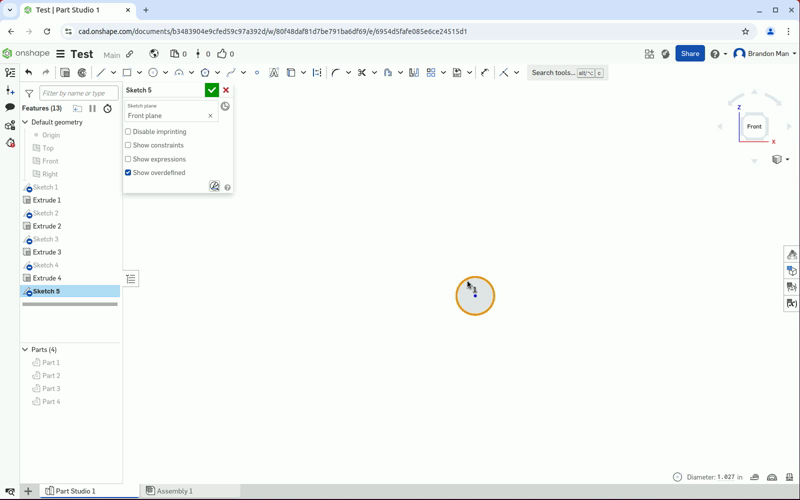
scroll(-6)
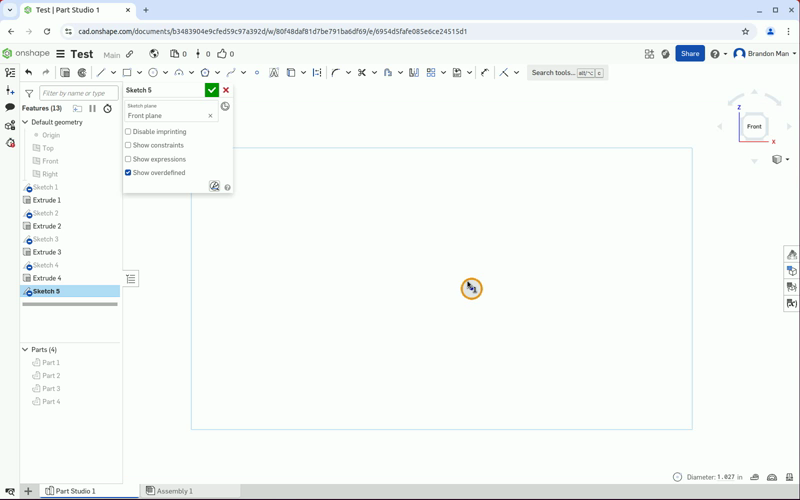
scroll(-6)
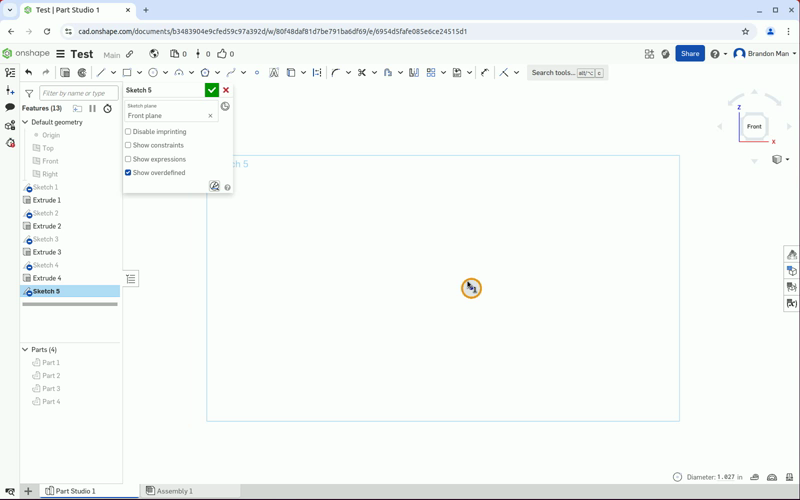
scroll(-6)
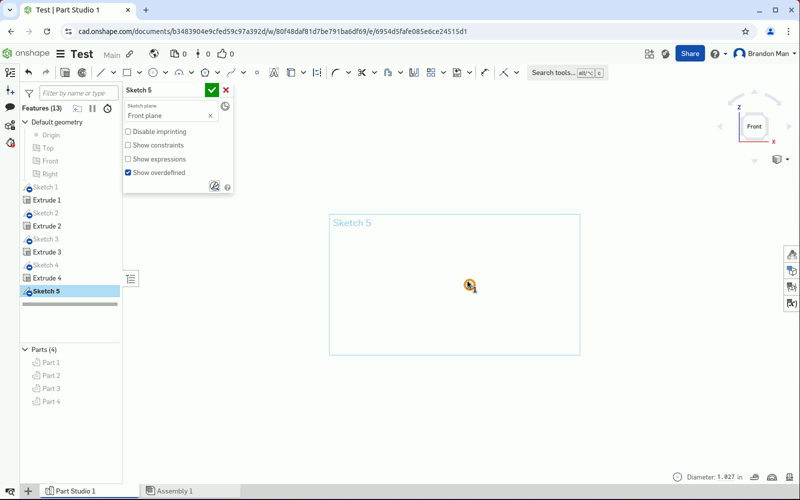
scroll(-6)
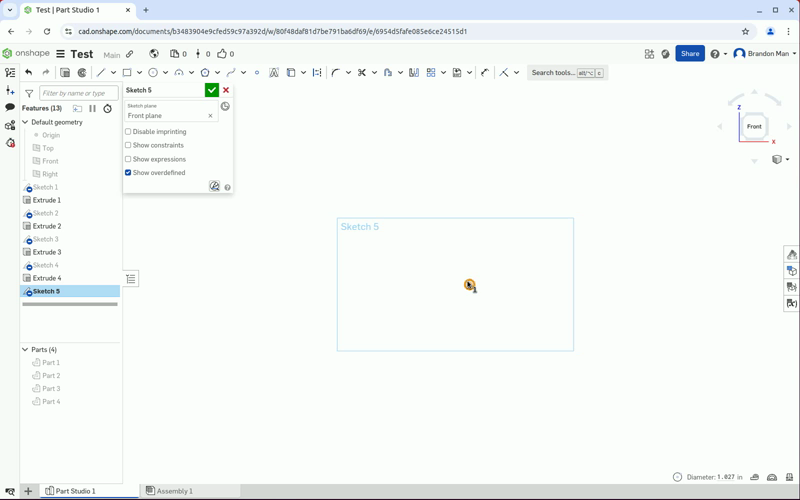
scroll(-6)
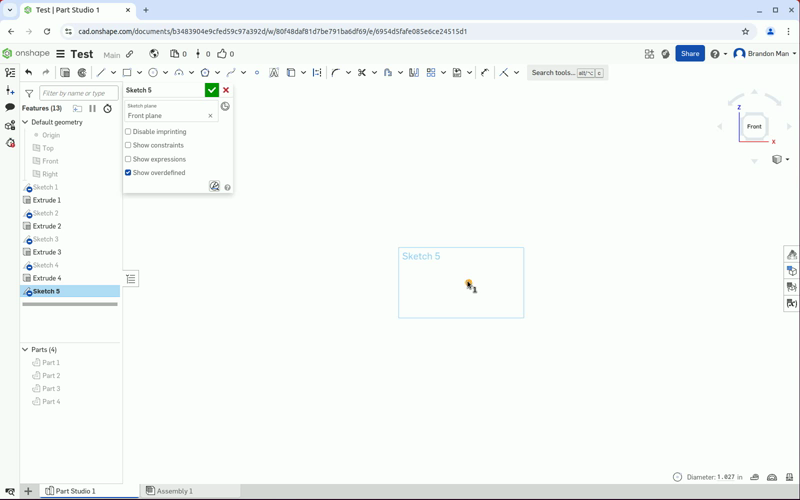
mouse_move(73, 352)
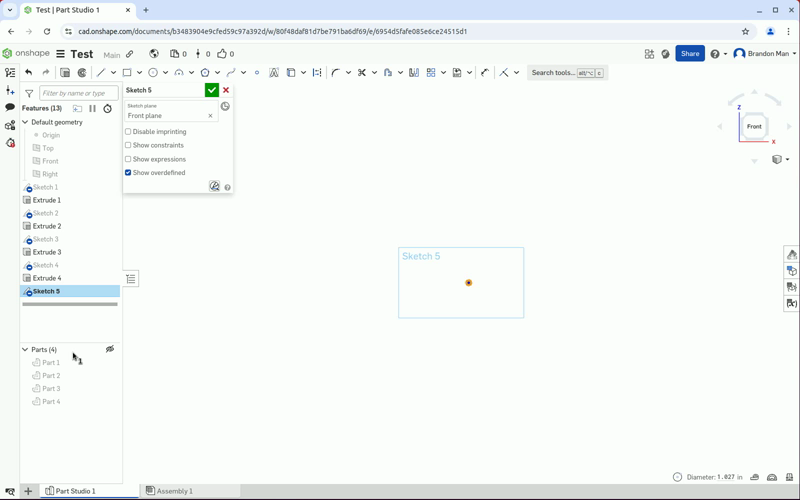
key(shift+y)
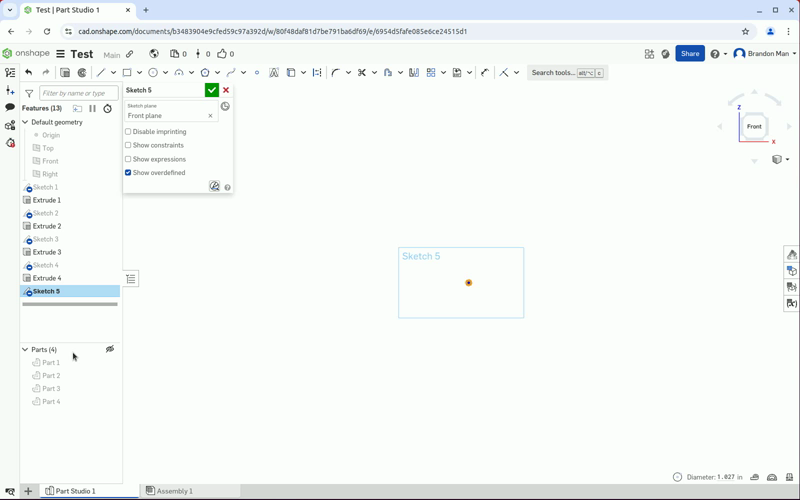
key(shift+e)
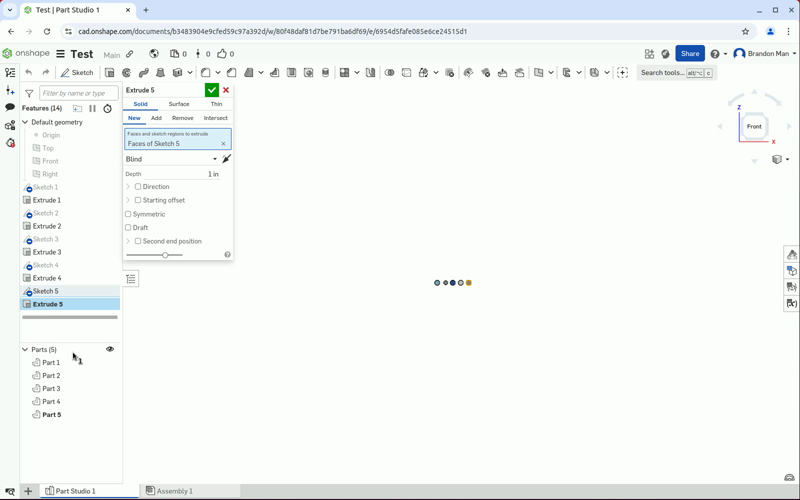
mouse_move(143, 106)
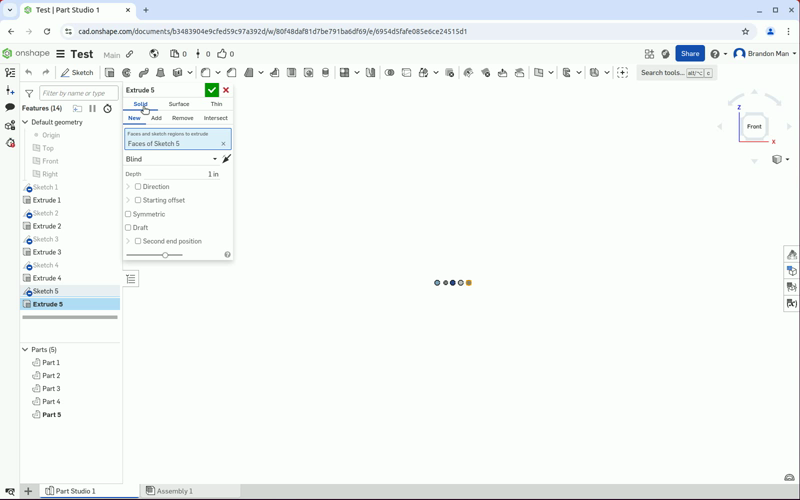
click(143, 106)
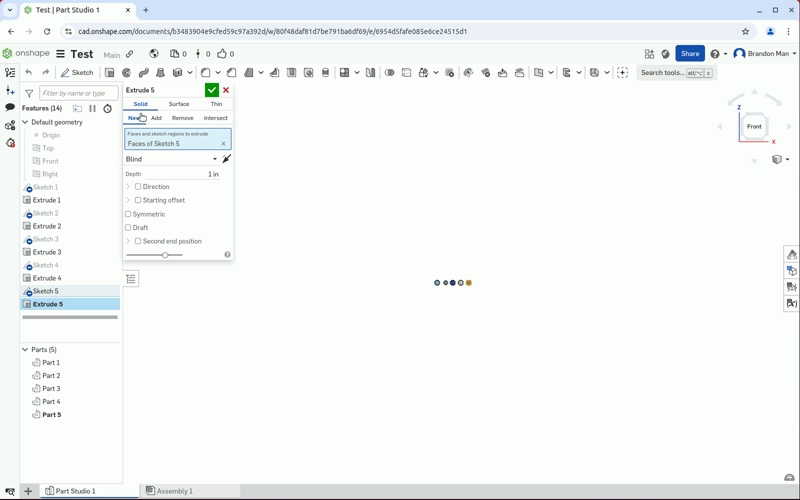
mouse_move(137, 120)
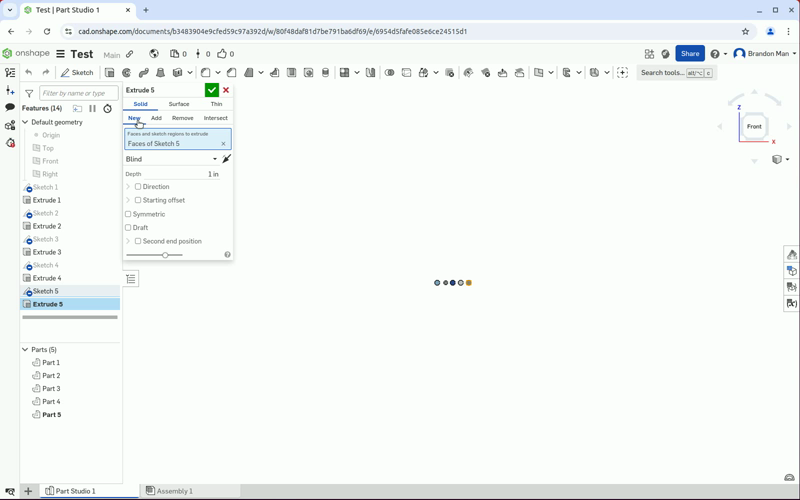
click(137, 120)
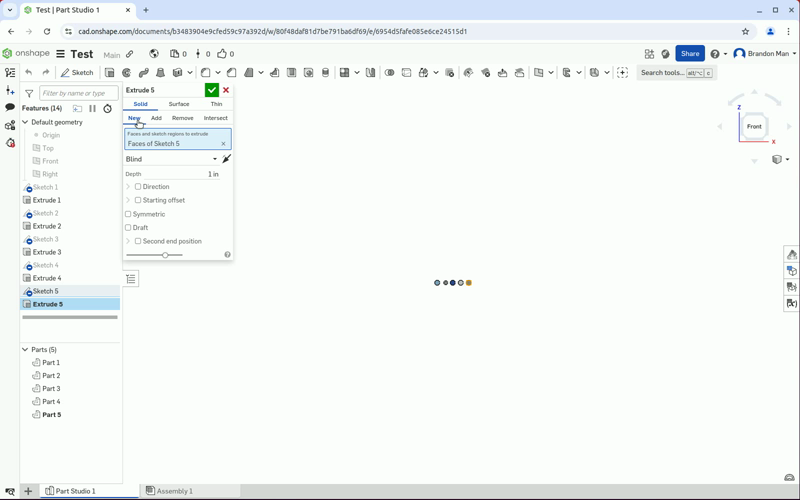
key(tab, 4)
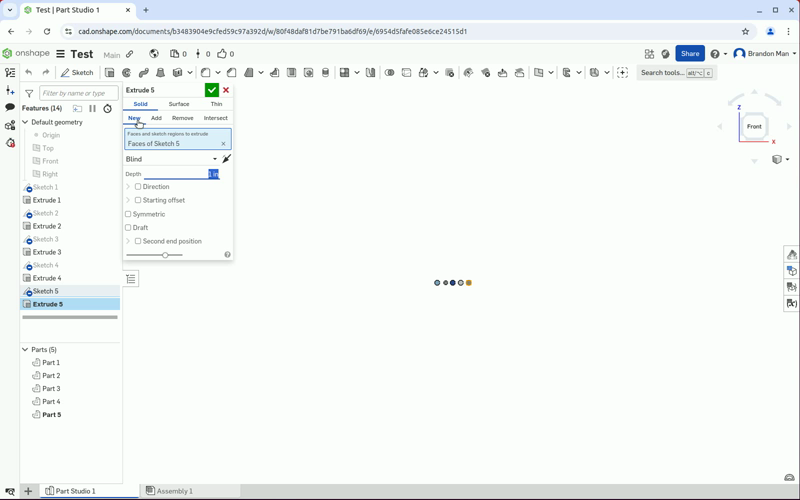
text(29.848)
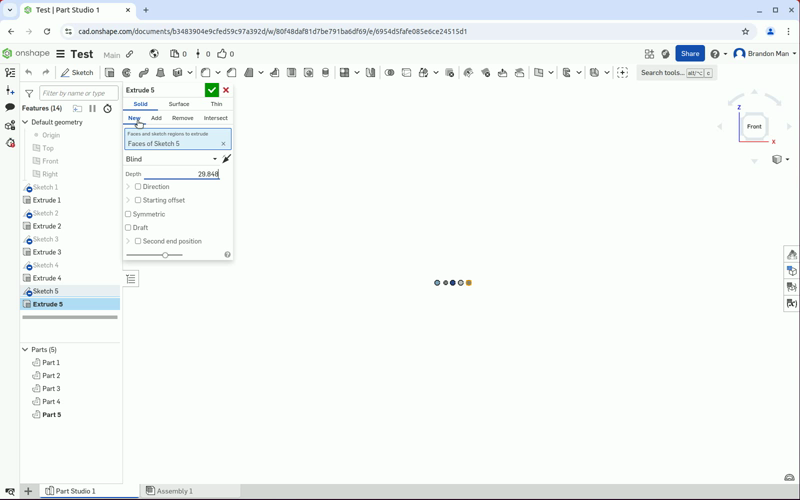
key(tab, 3)
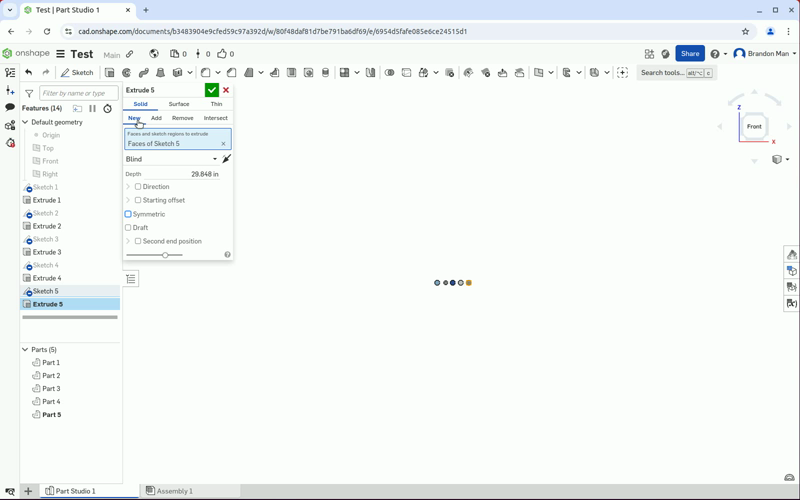
key(space)
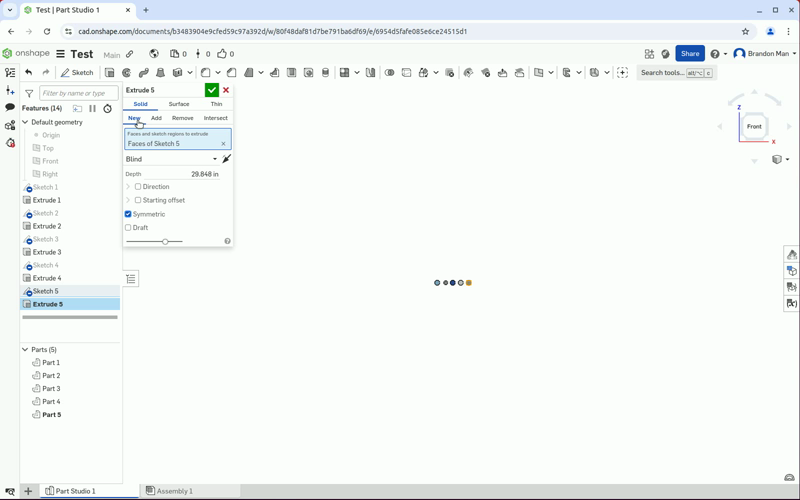
key(enter)
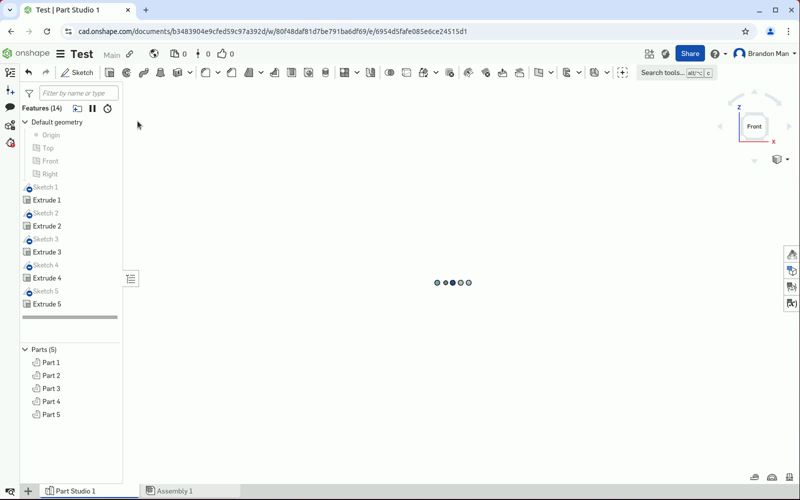
key(shift+h)
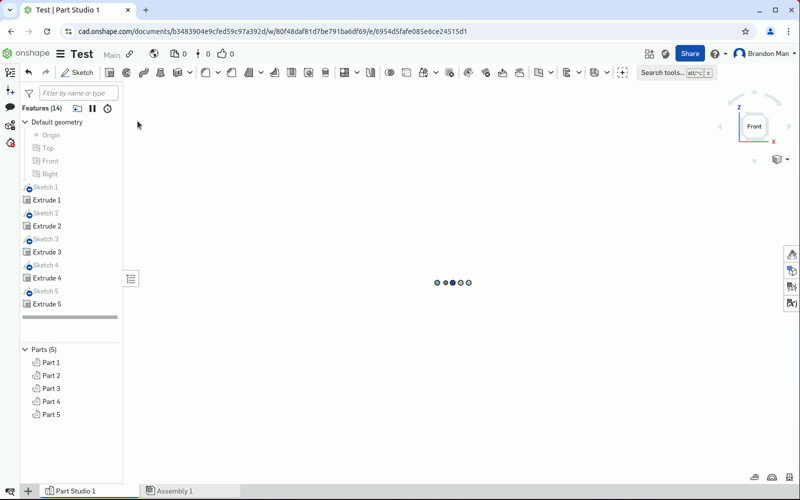
key(shift+h)
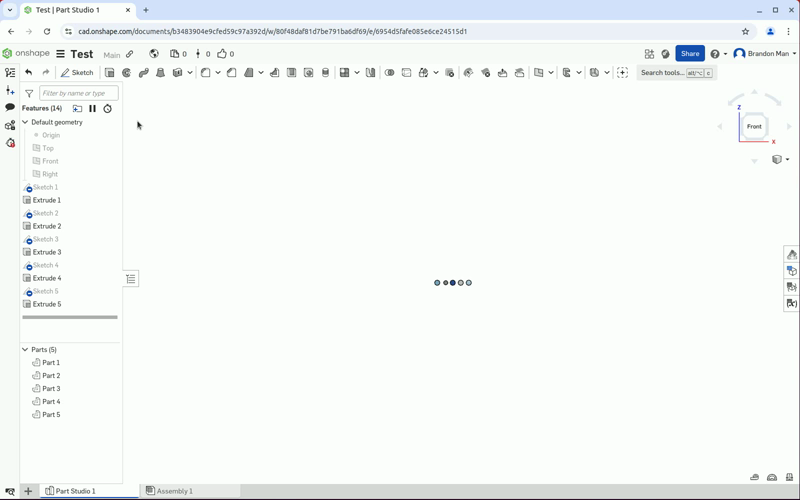
mouse_move(73, 189)
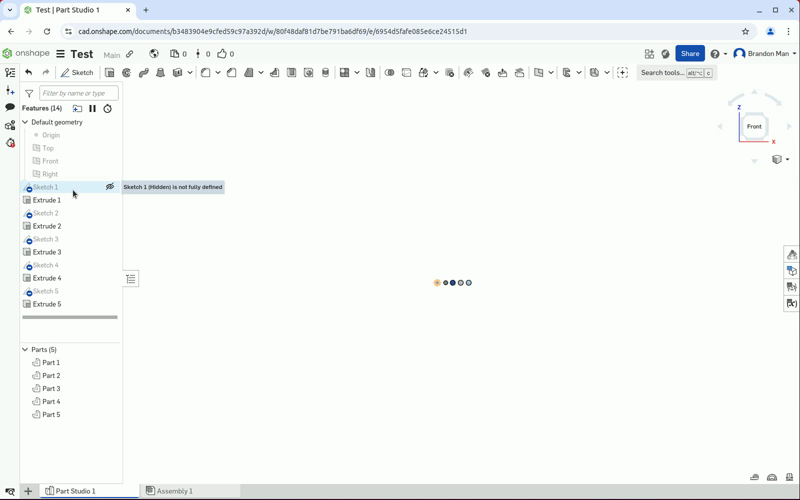
click(73, 189)
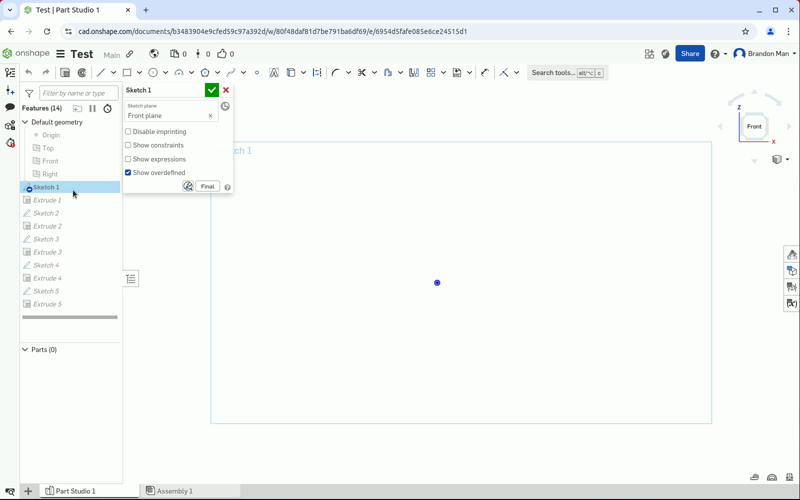
mouse_move(229, 92)
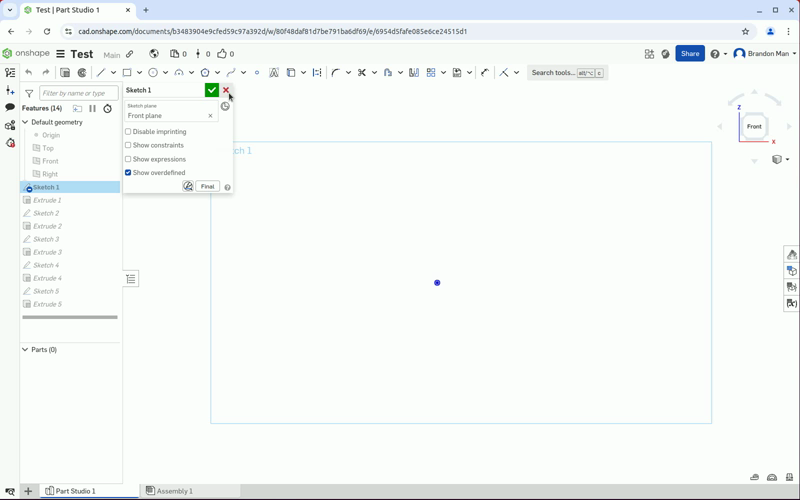
click(229, 92)
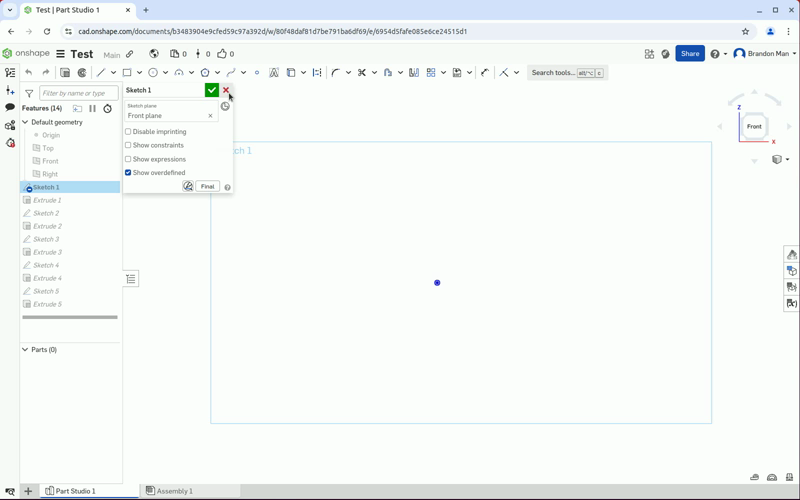
key(shift+s)
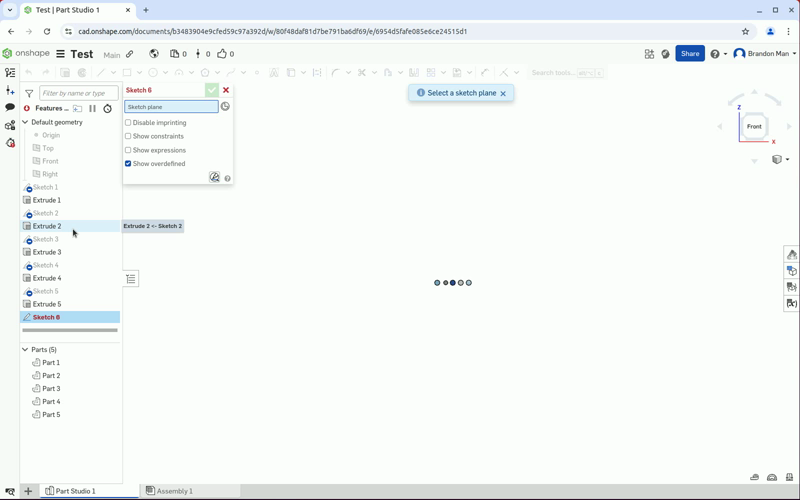
scroll(3)
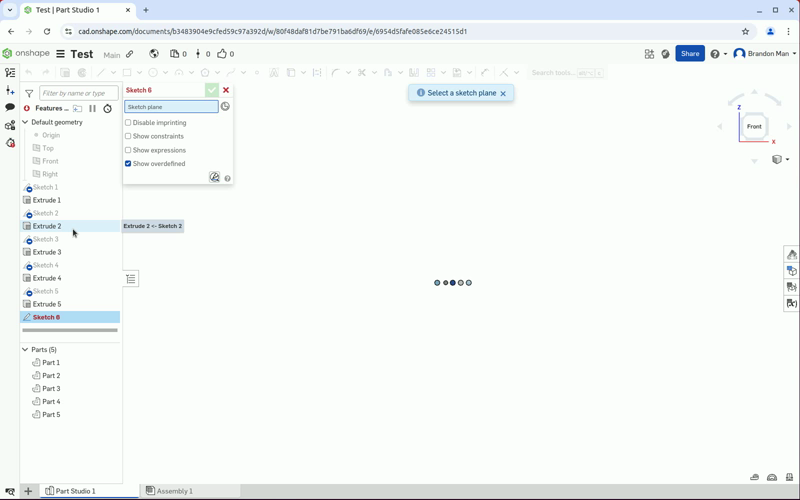
mouse_move(73, 163)
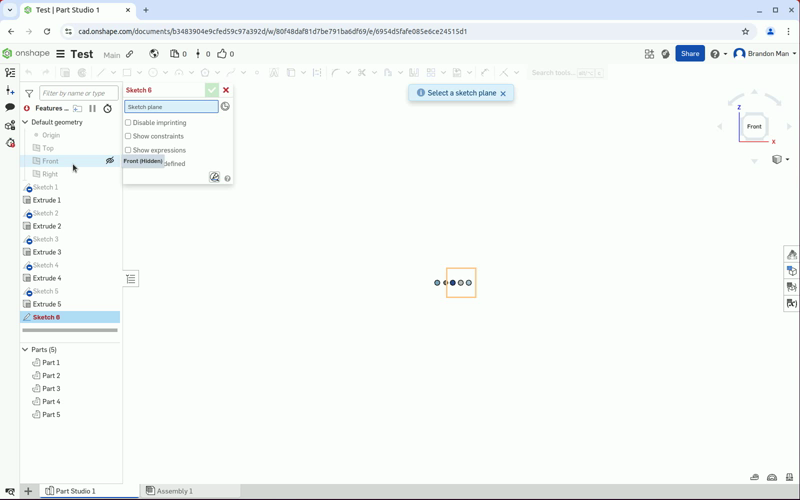
click(73, 163)
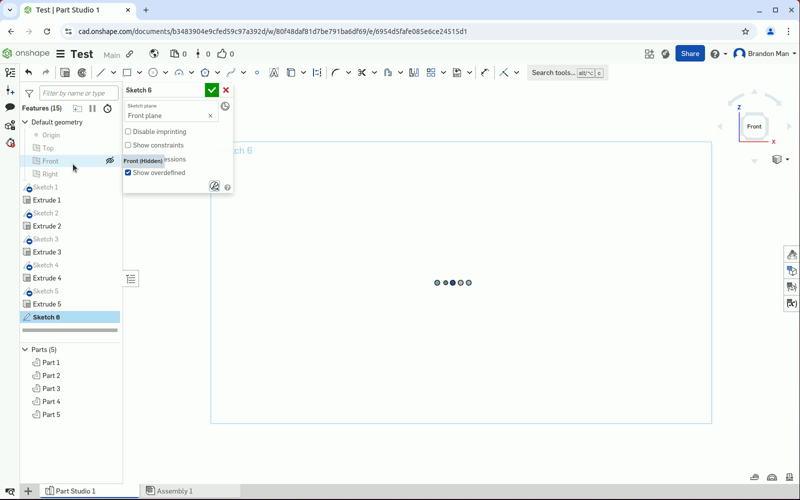
mouse_move(73, 352)
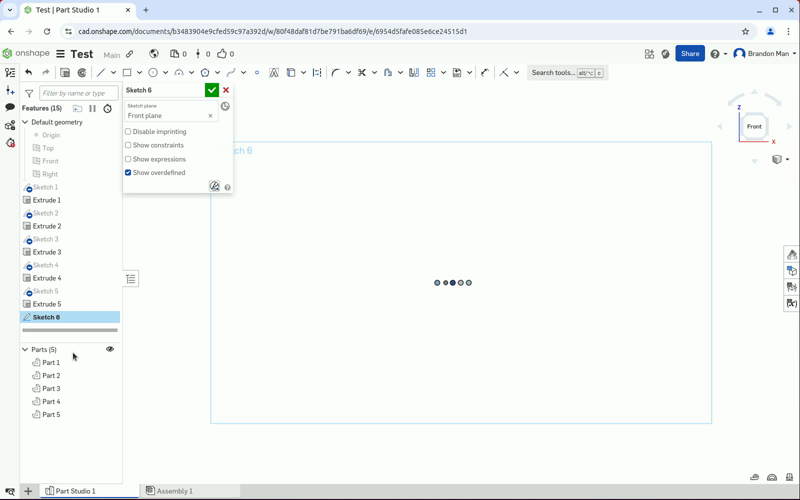
key(y)
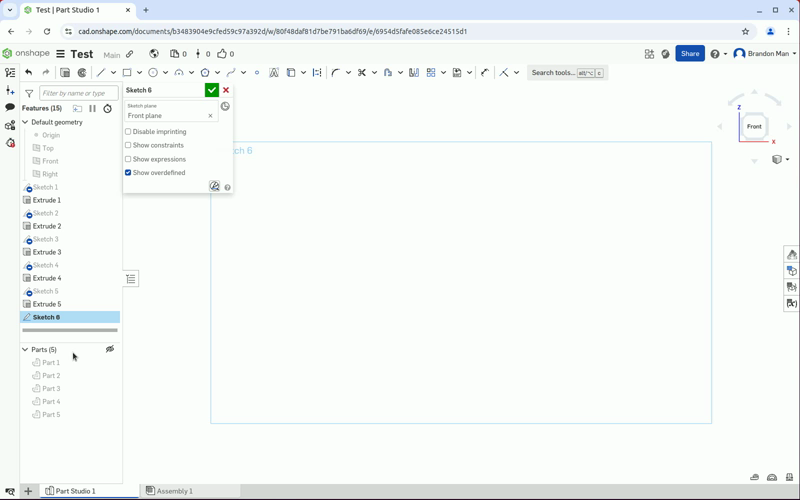
key(c)
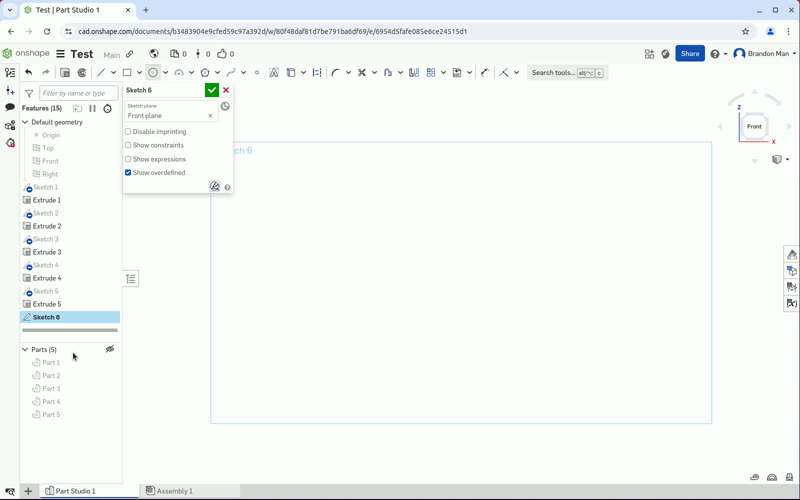
key_down(shift)
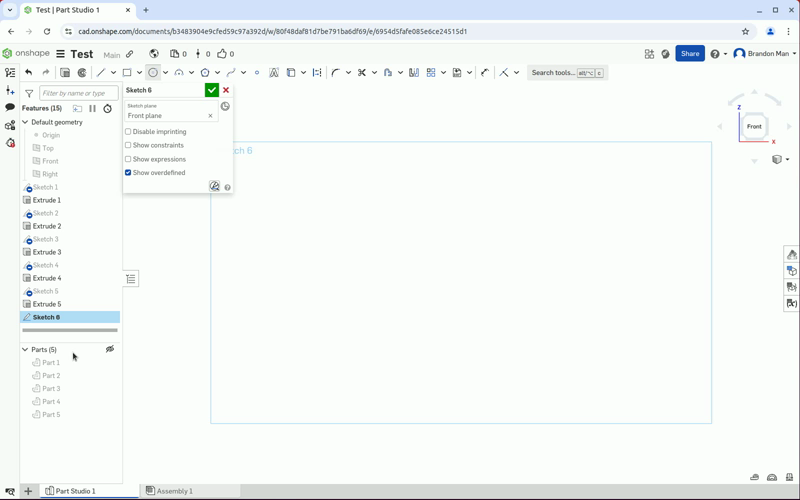
mouse_move(477, 282)
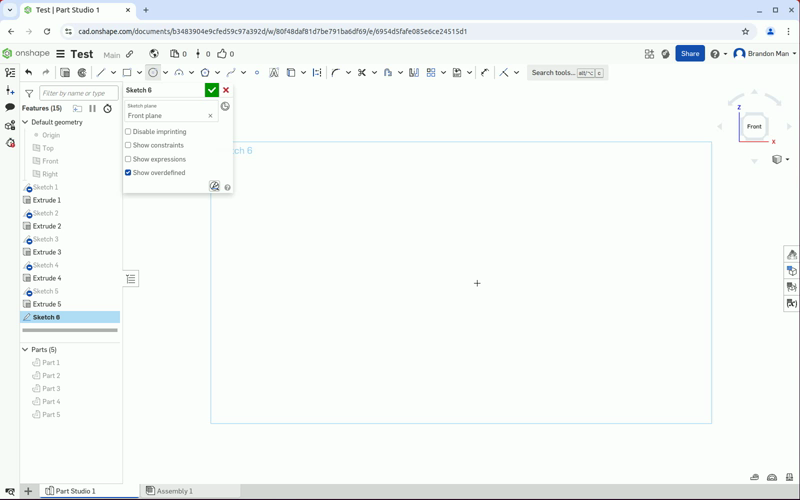
click(477, 282)
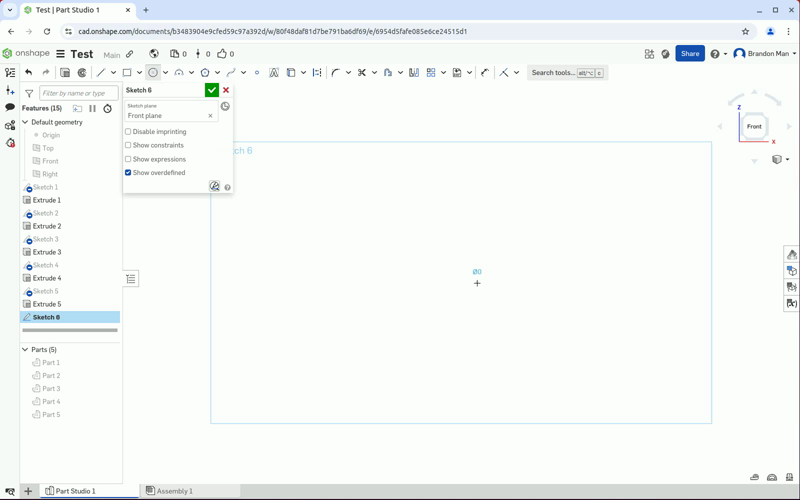
key_up(shift)
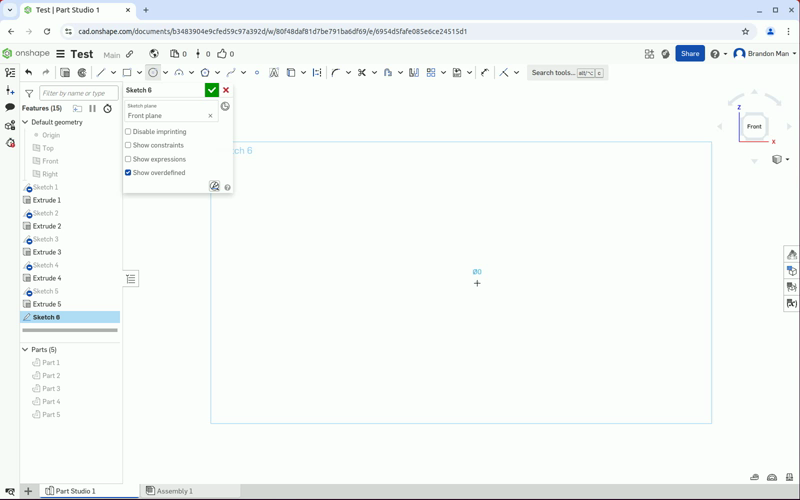
mouse_move(479, 282)
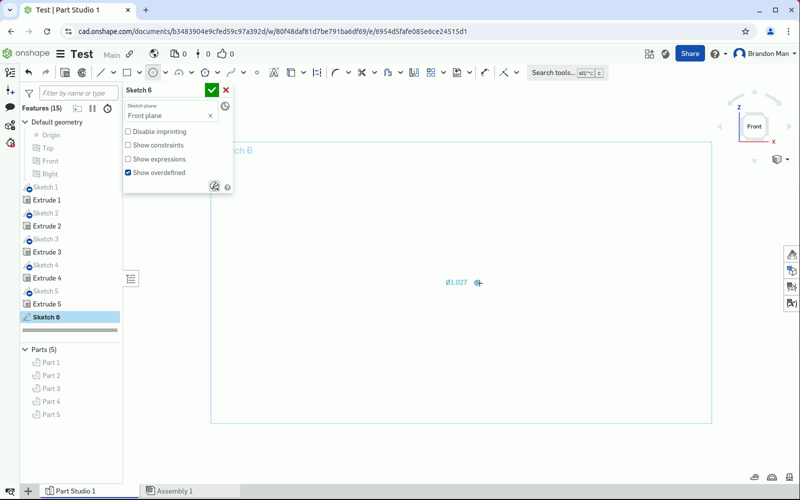
scroll(6)
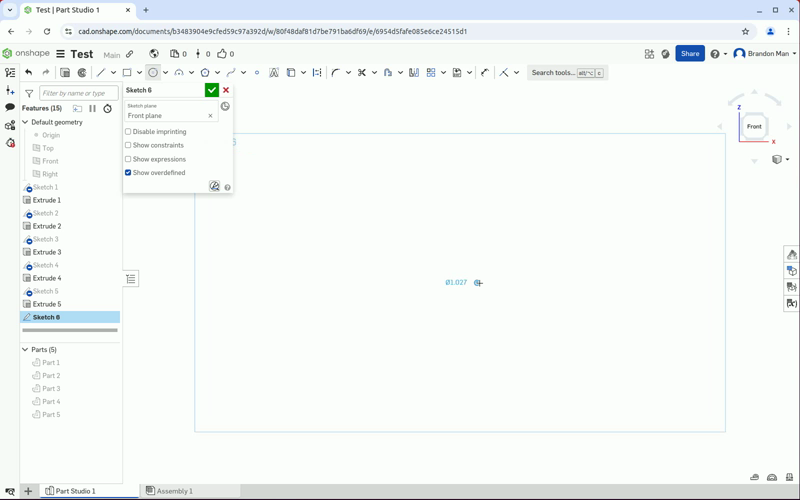
scroll(6)
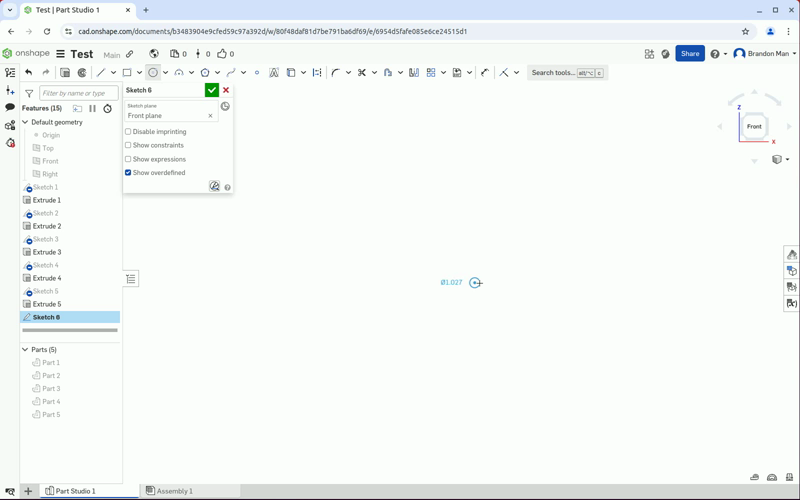
scroll(6)
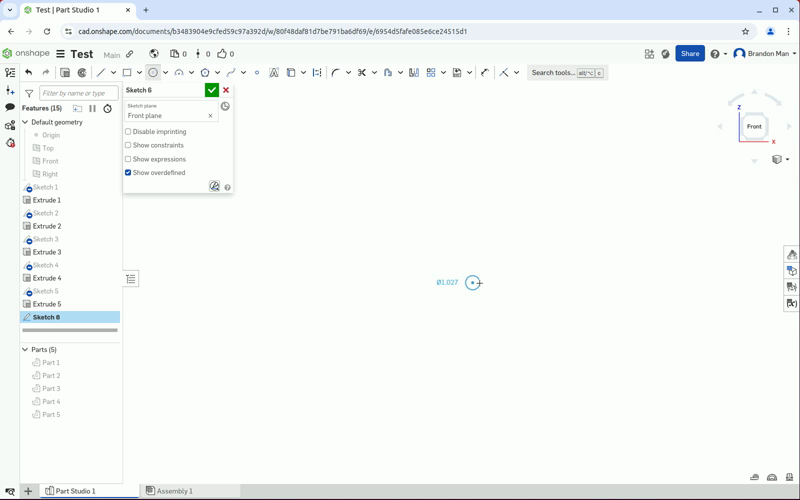
scroll(6)
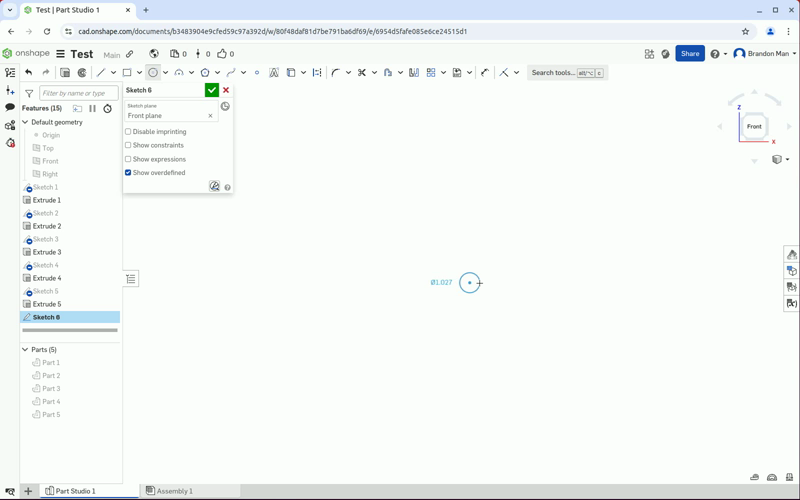
scroll(6)
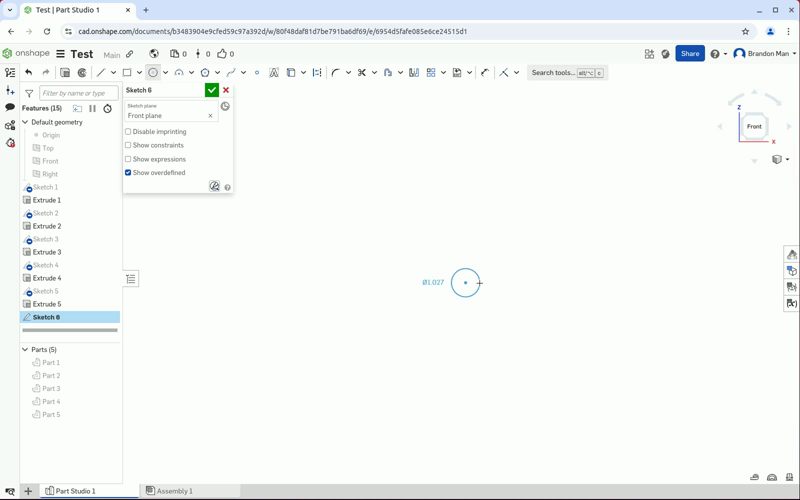
scroll(6)
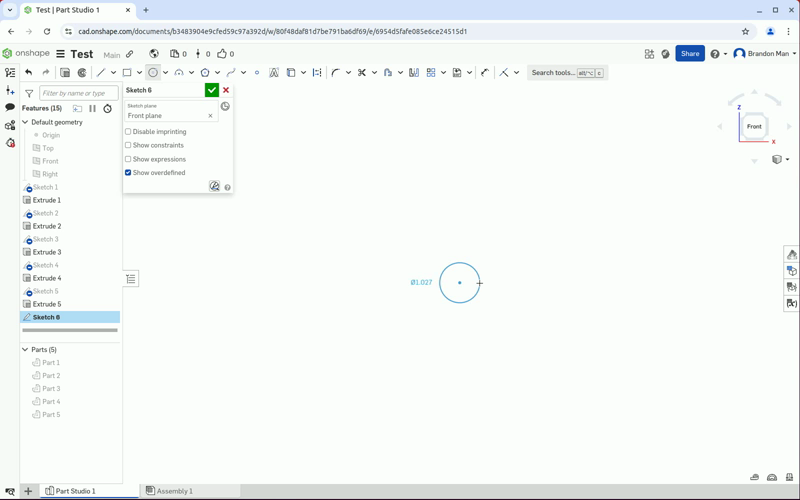
scroll(6)
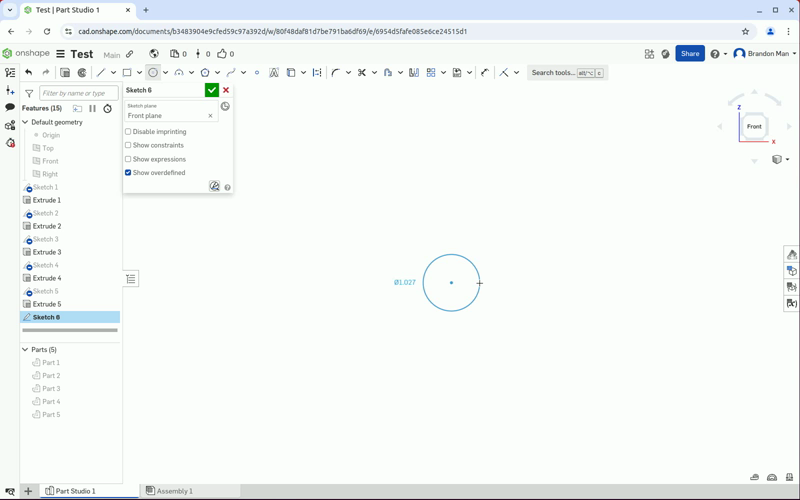
click(479, 282)
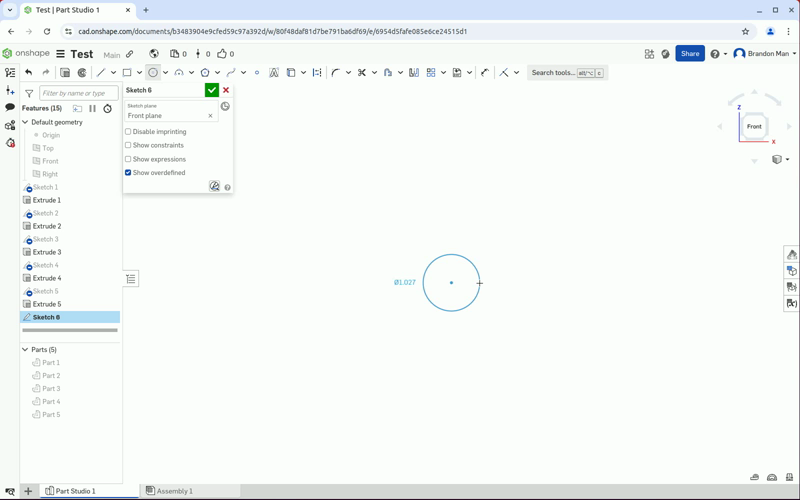
scroll(-6)
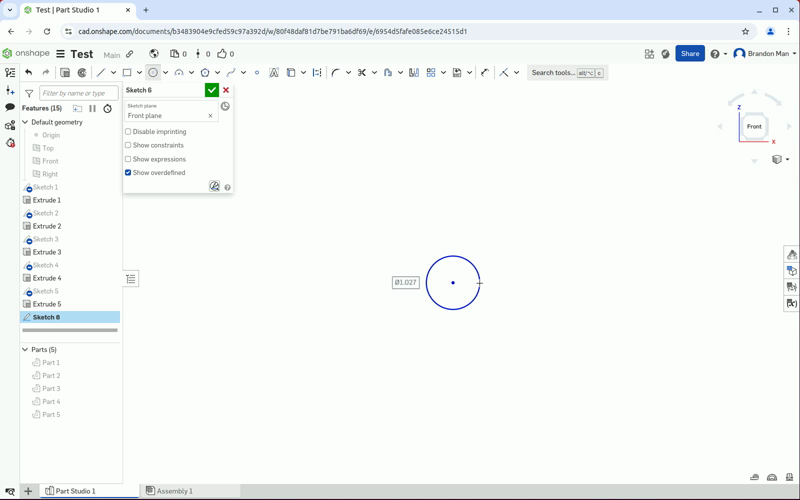
scroll(-6)
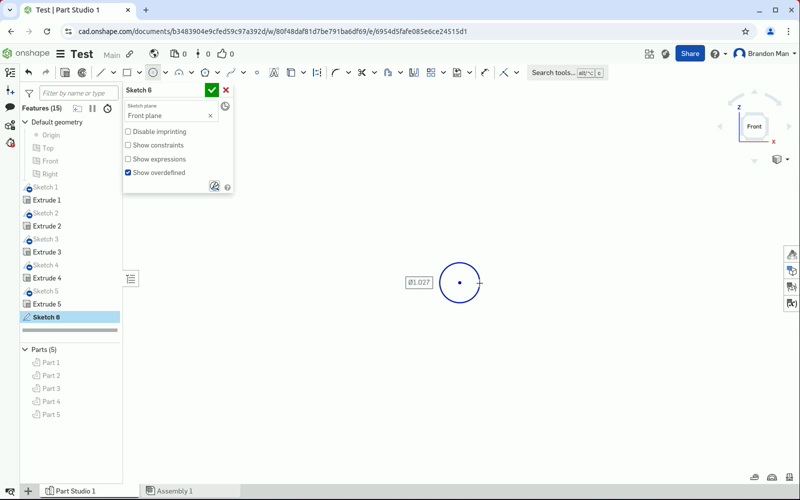
scroll(-6)
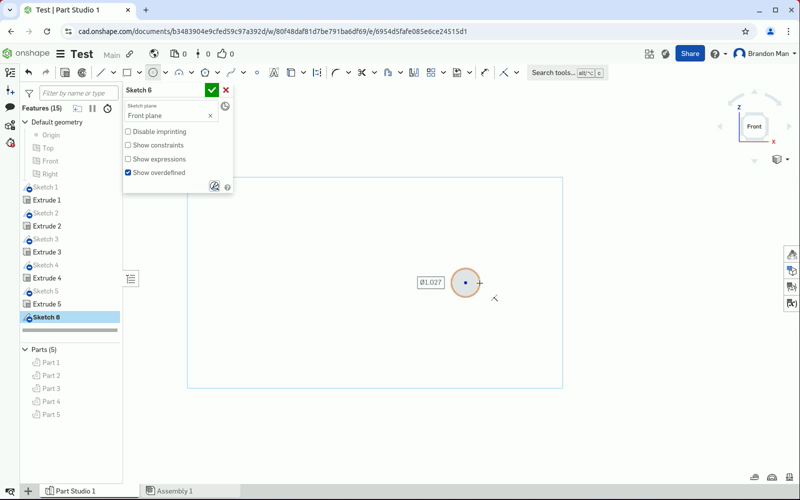
scroll(-6)
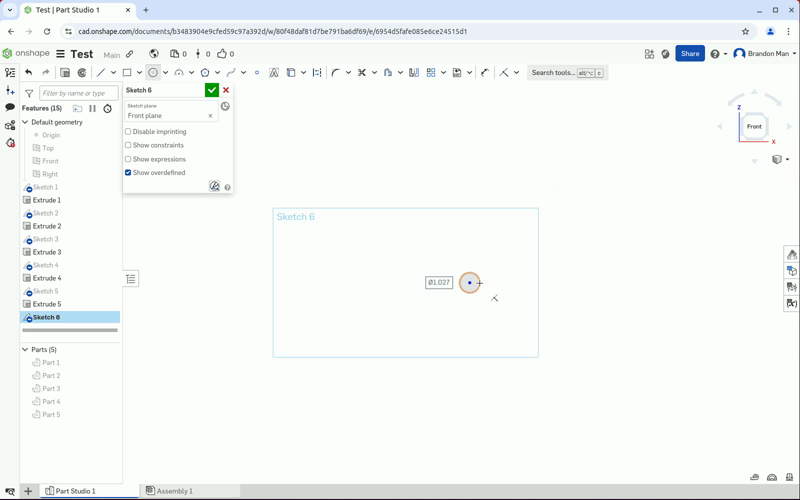
scroll(-6)
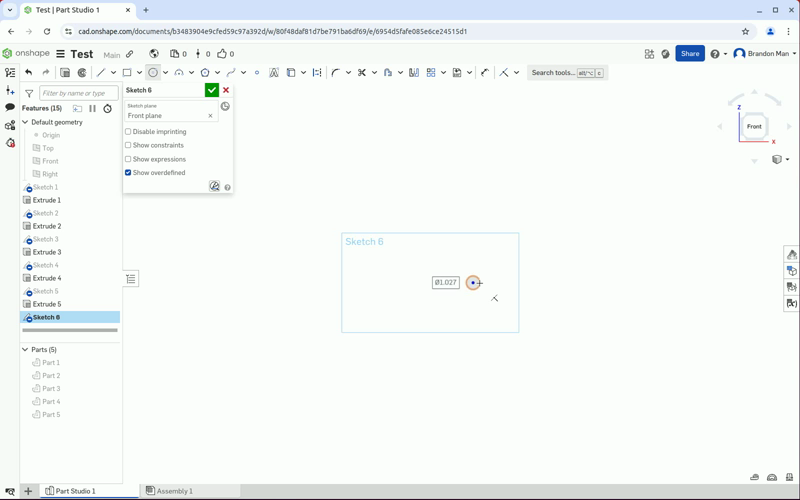
scroll(-6)
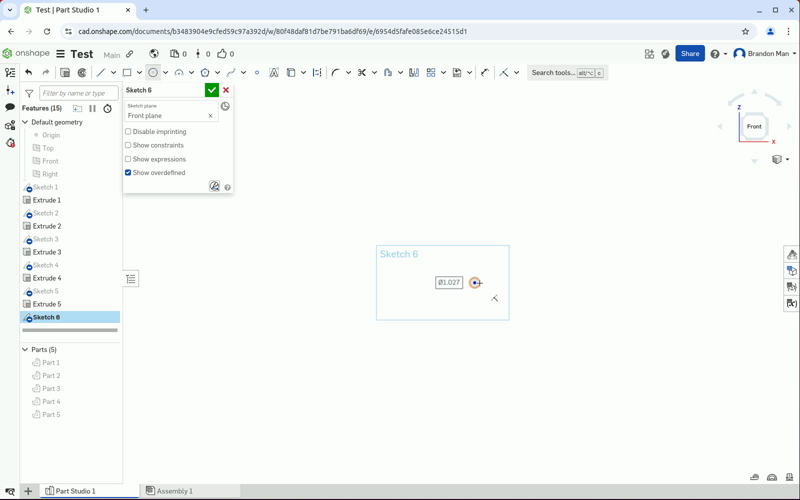
scroll(-6)
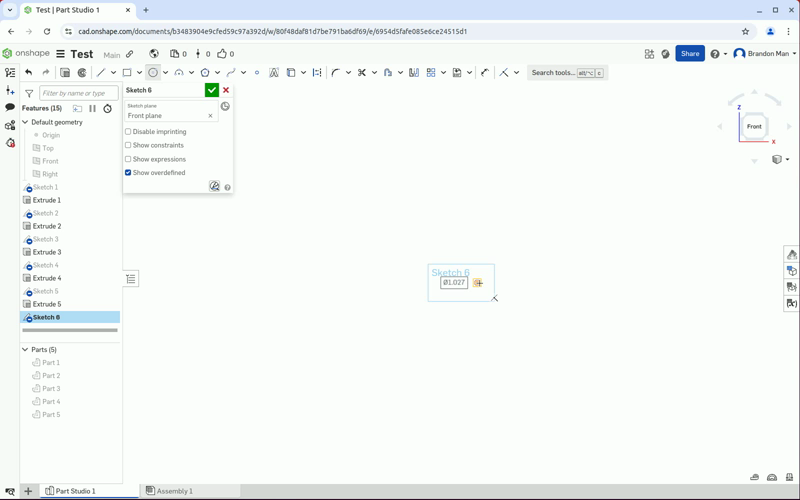
key(esc)
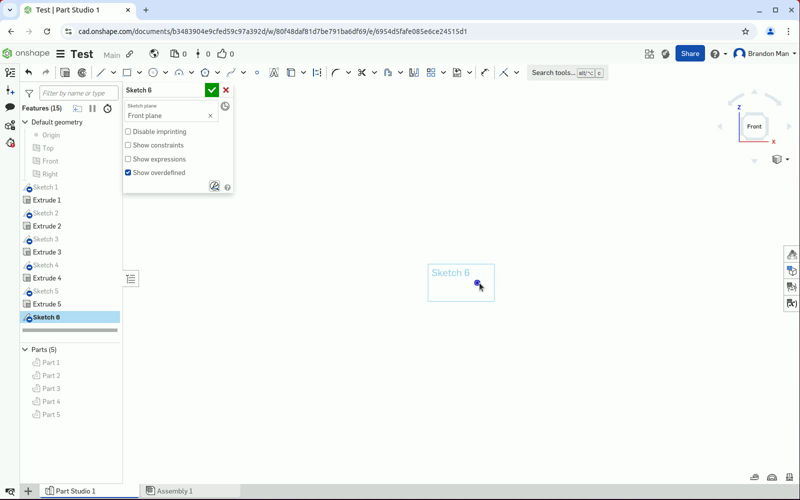
mouse_move(477, 284)
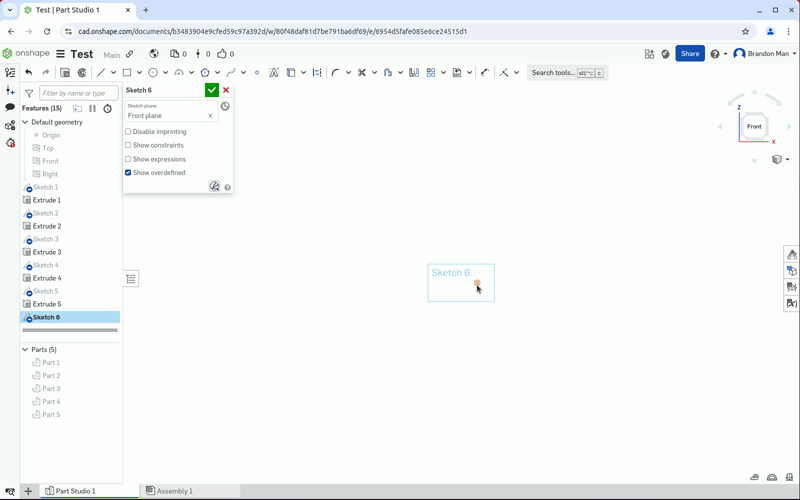
scroll(6)
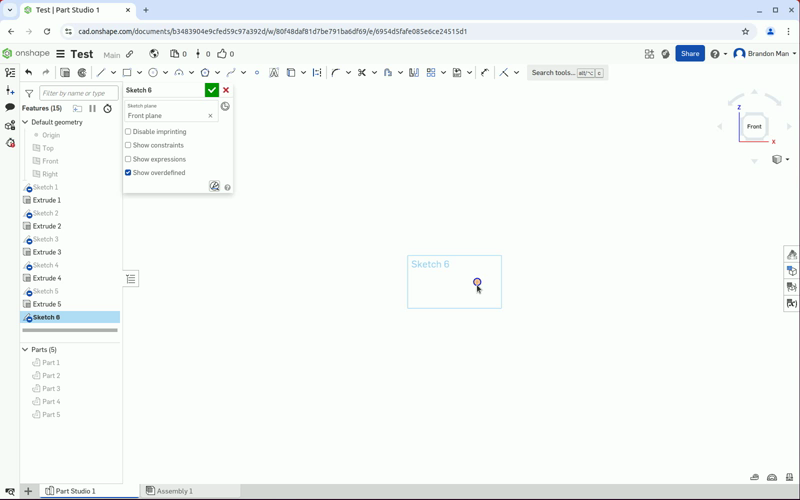
scroll(6)
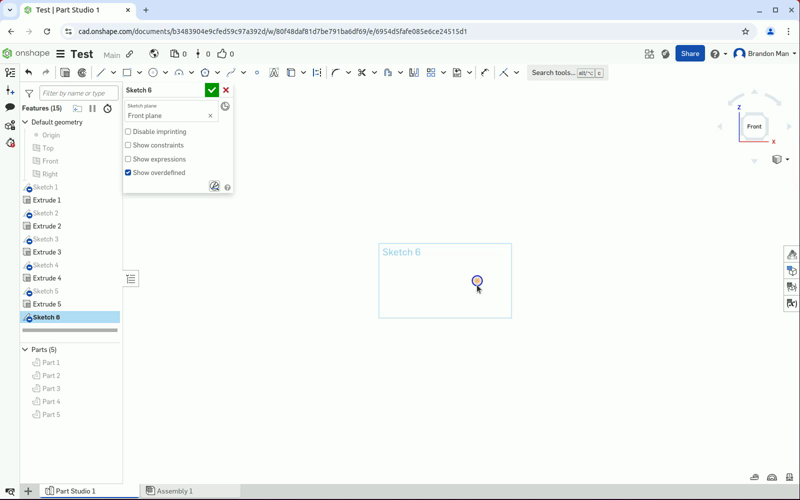
scroll(6)
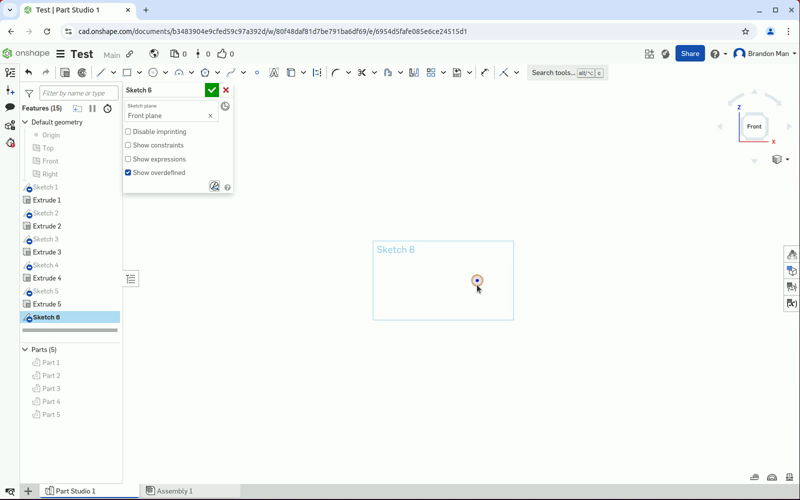
scroll(6)
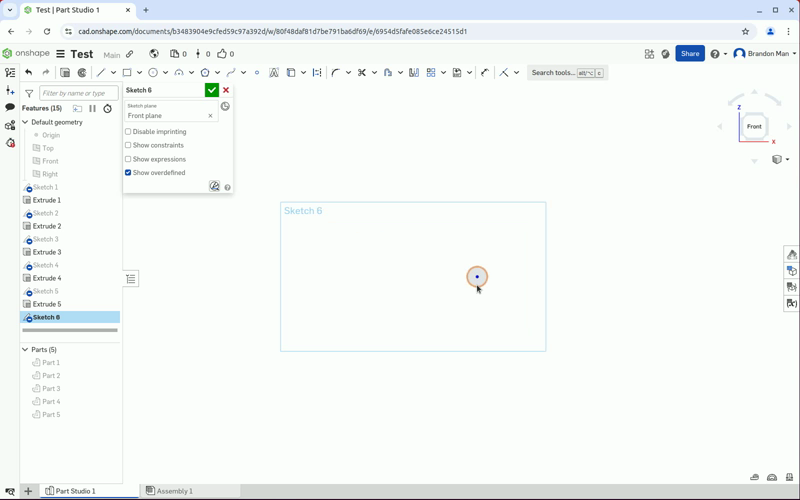
scroll(6)
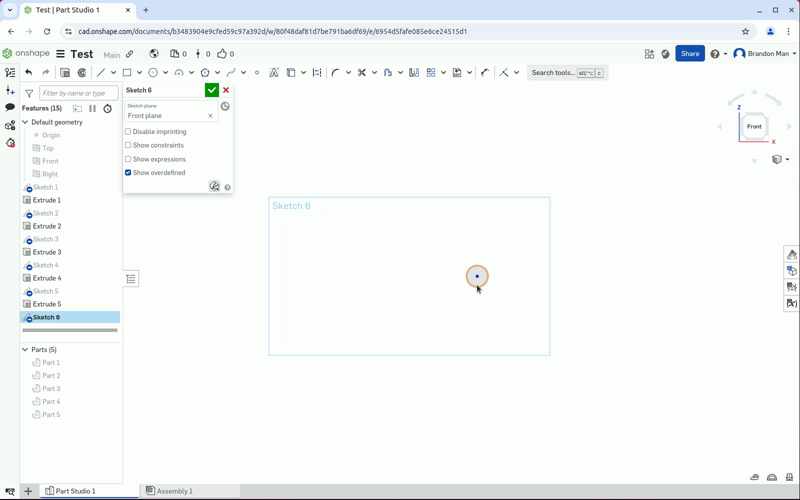
scroll(6)
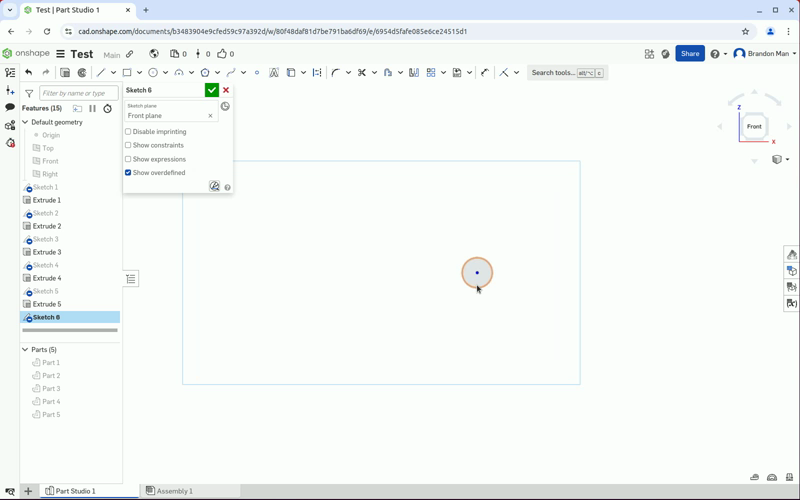
scroll(6)
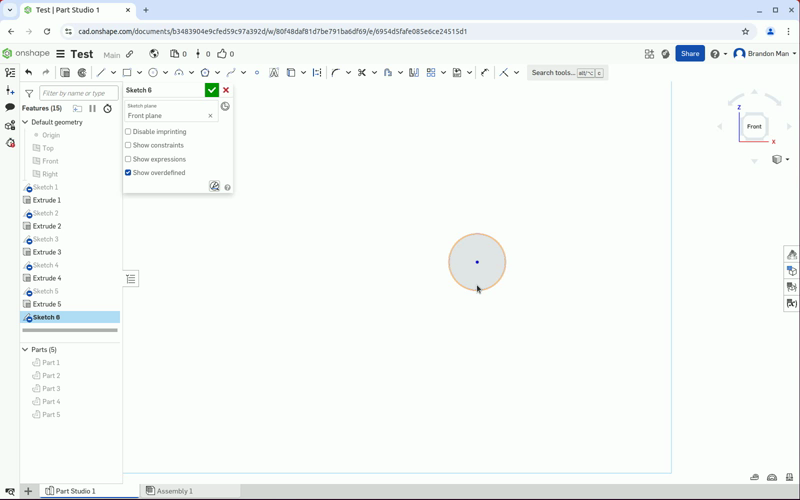
click(477, 284)
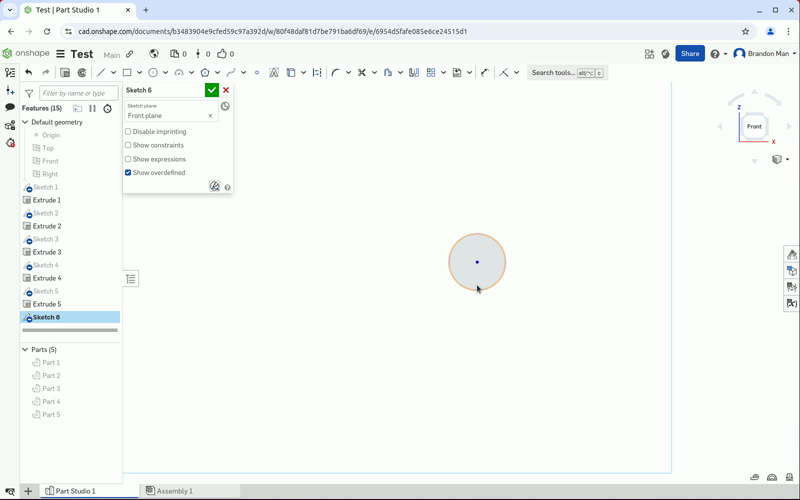
scroll(-6)
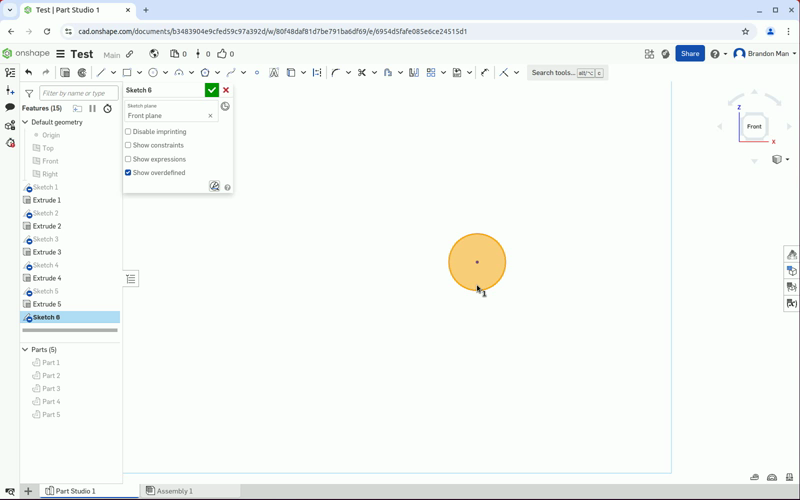
scroll(-6)
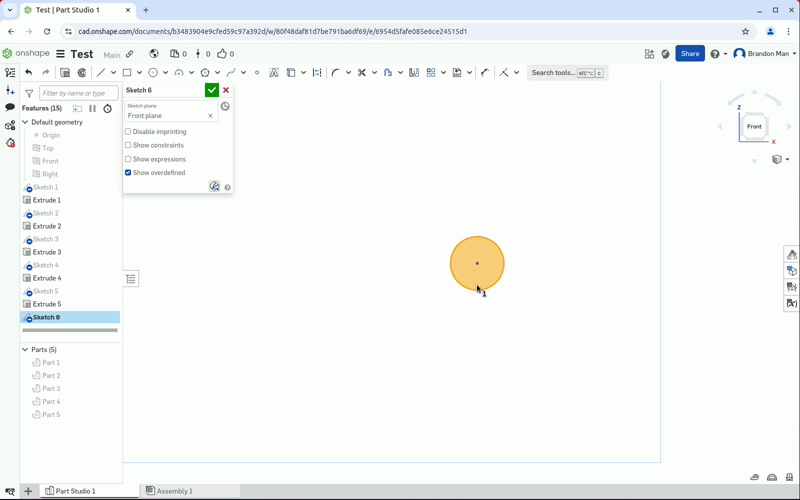
scroll(-6)
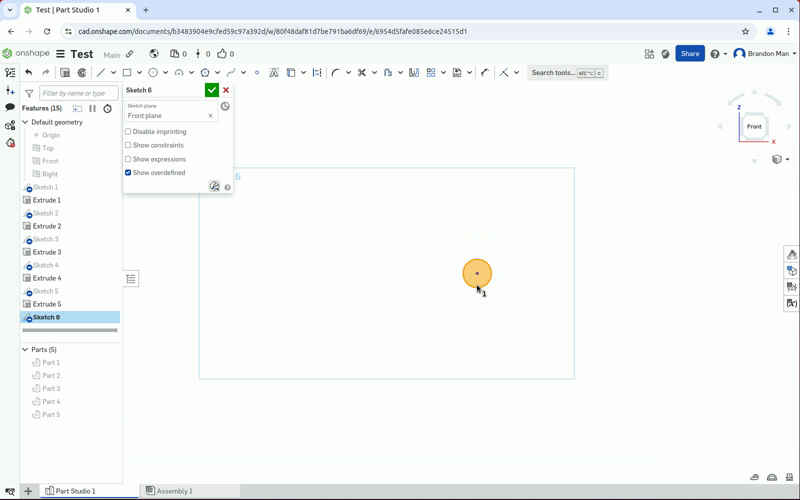
scroll(-6)
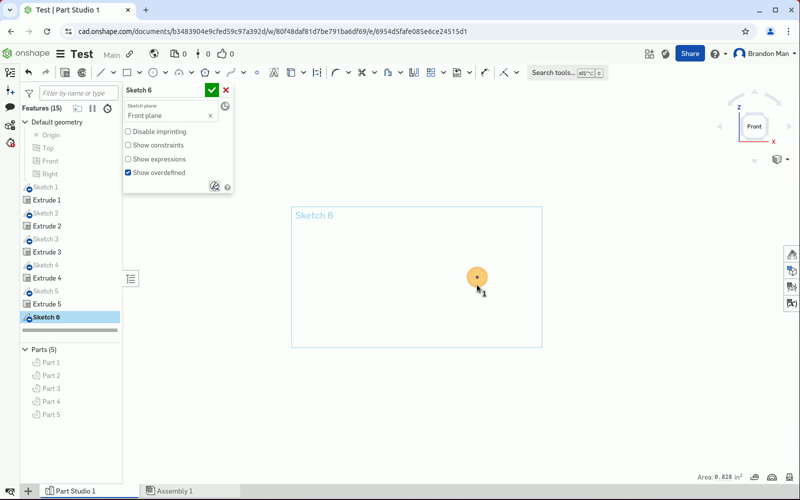
scroll(-6)
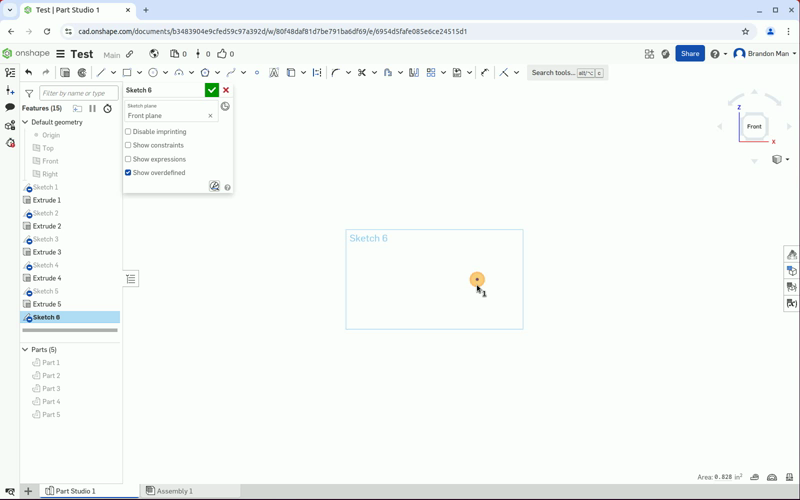
scroll(-6)
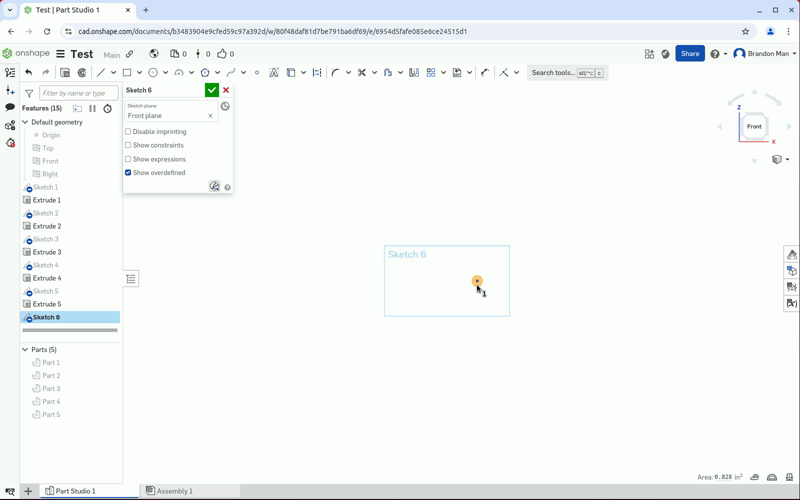
scroll(-6)
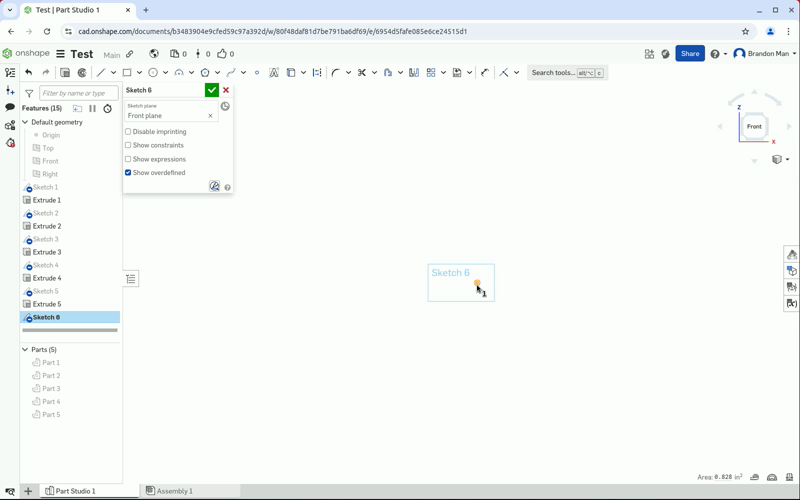
mouse_move(73, 352)
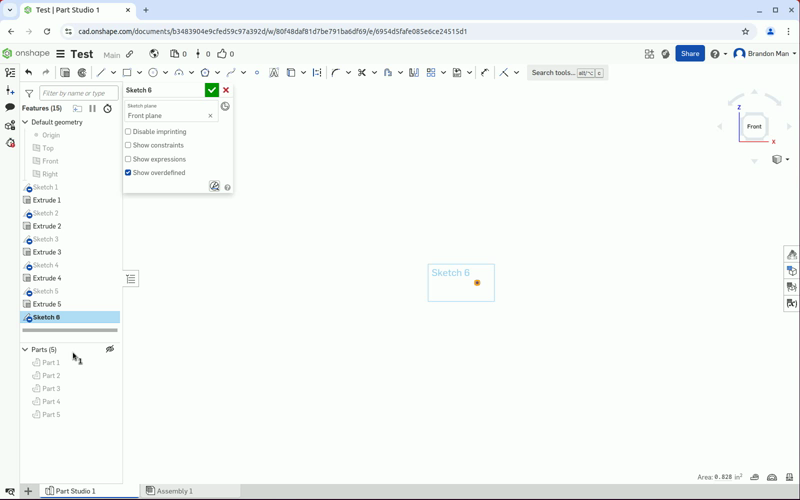
key(shift+y)
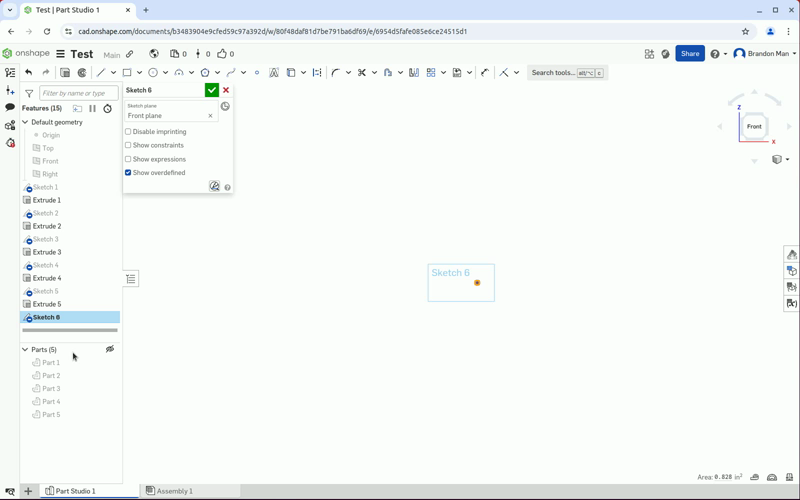
key(shift+e)
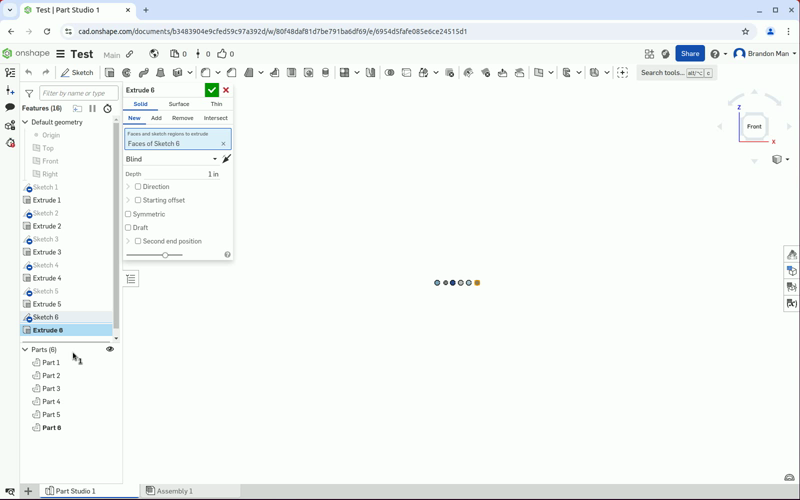
mouse_move(143, 106)
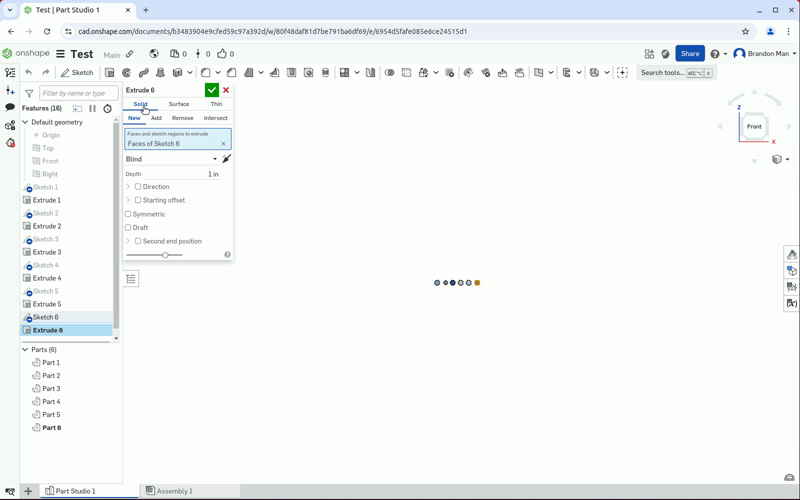
click(143, 106)
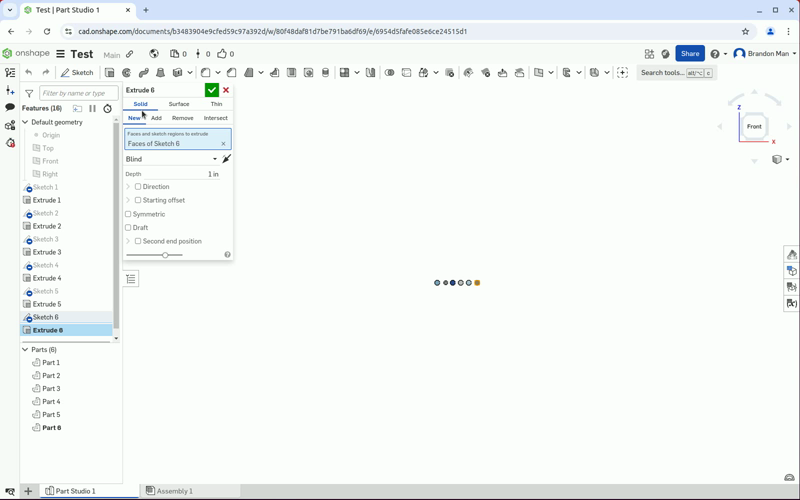
mouse_move(137, 120)
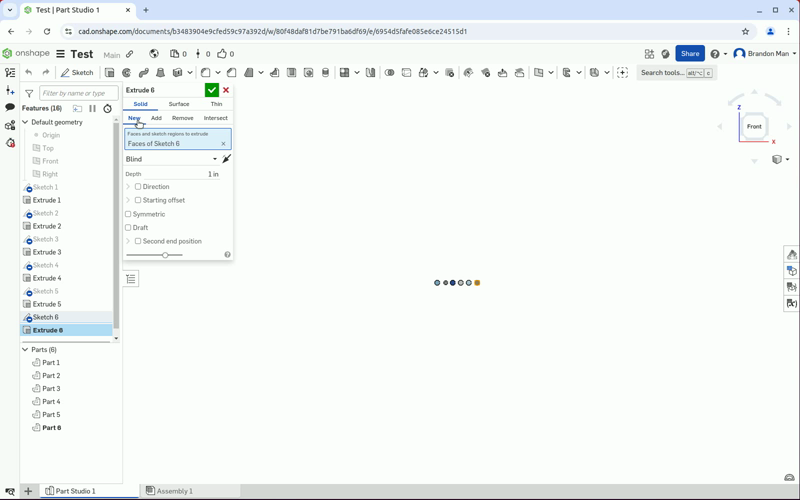
click(137, 120)
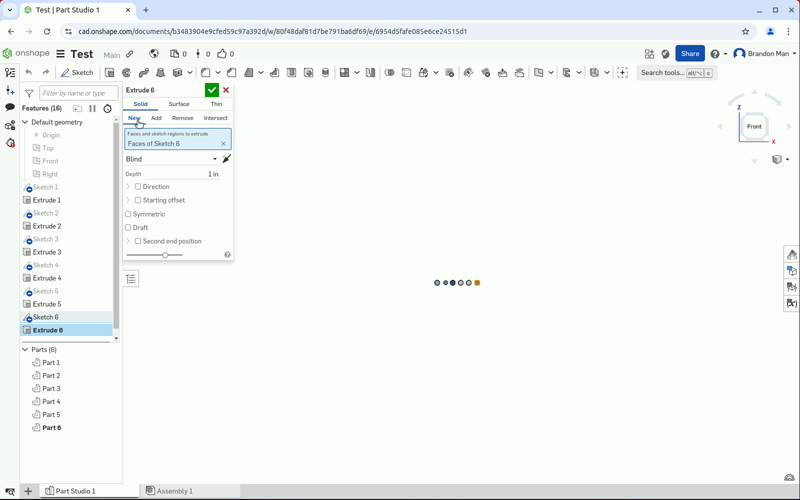
key(tab, 4)
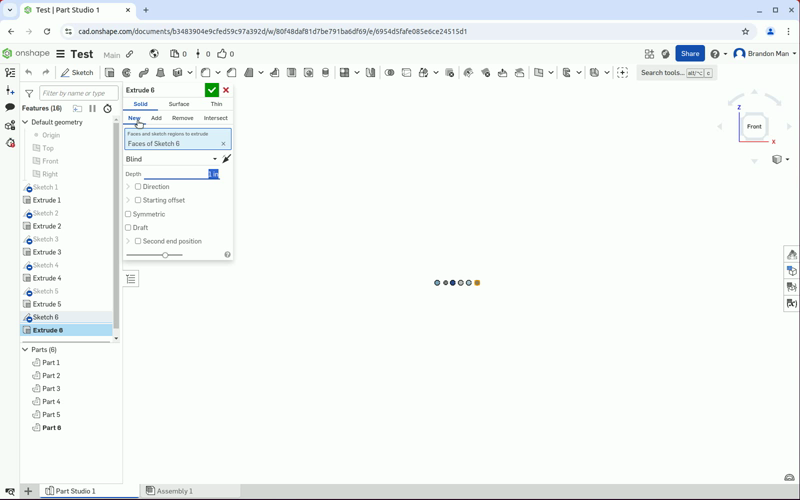
text(38.032)
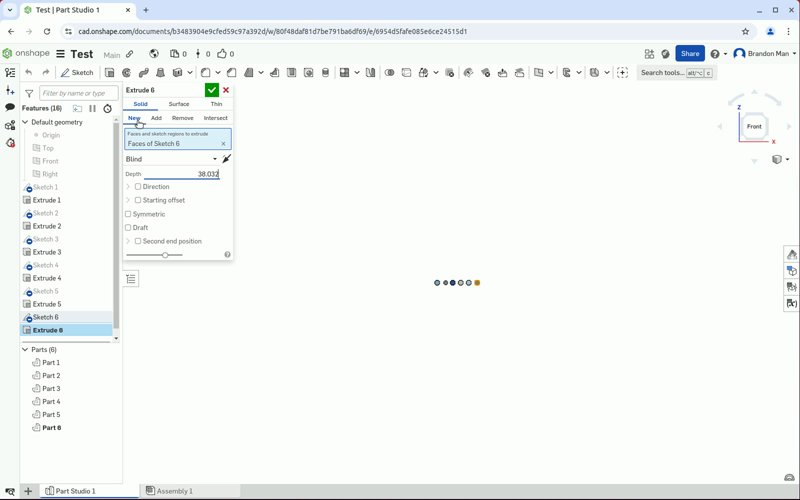
key(tab, 3)
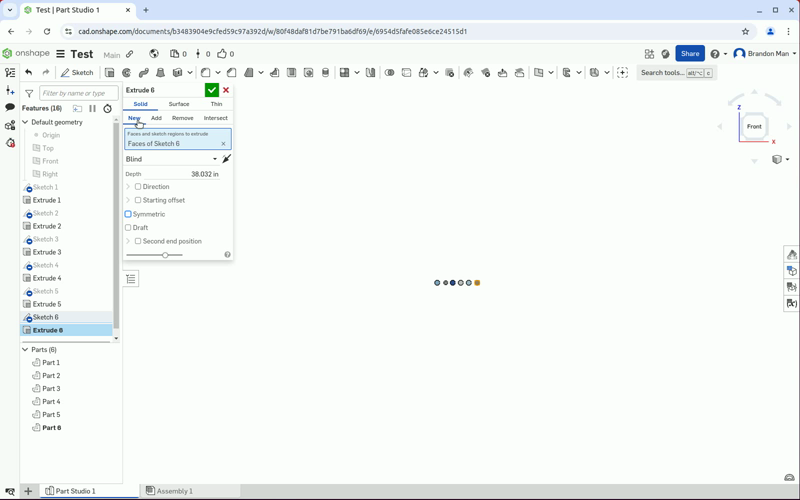
key(space)
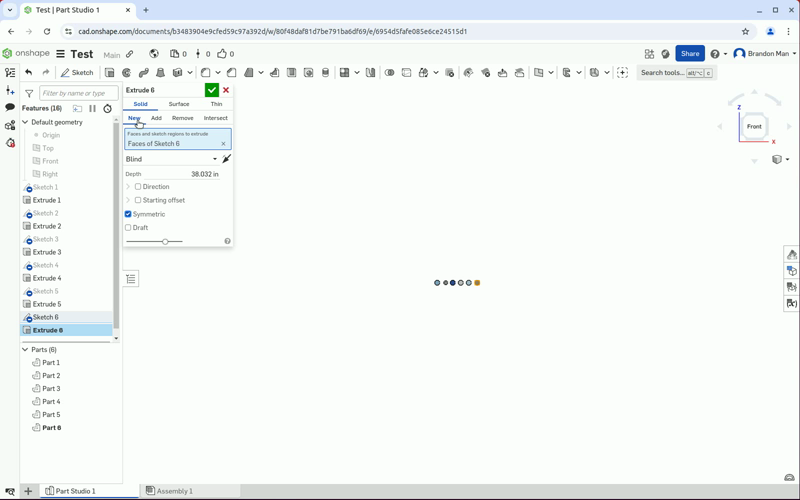
key(enter)
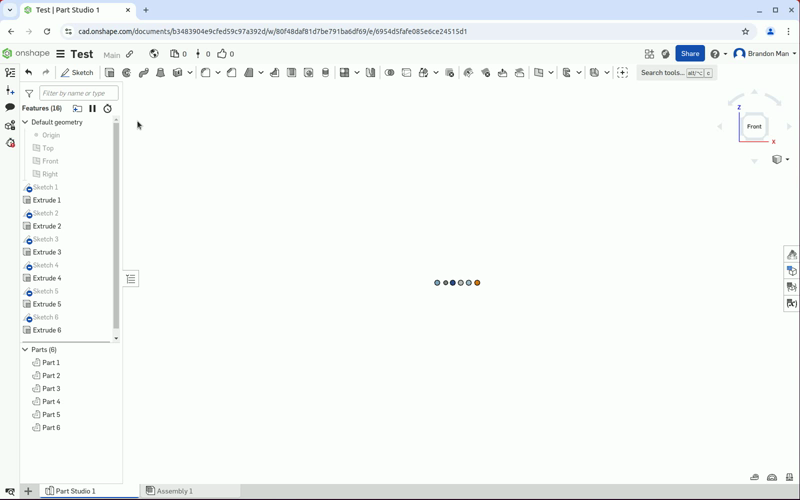
key(shift+h)
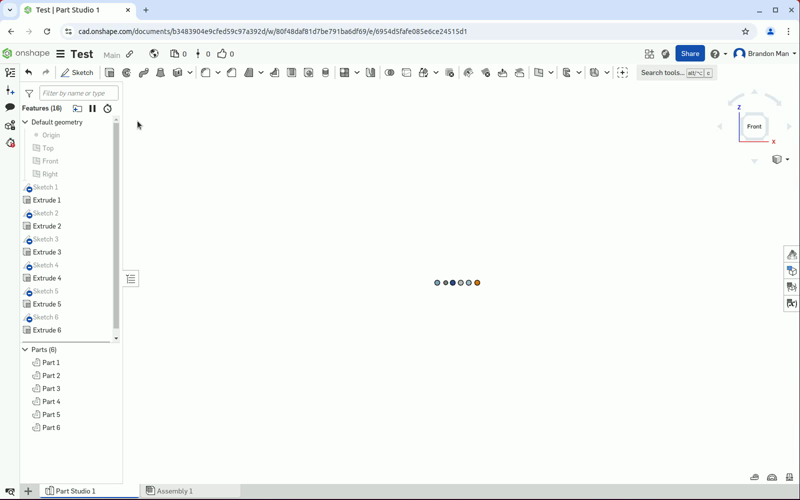
key(shift+h)
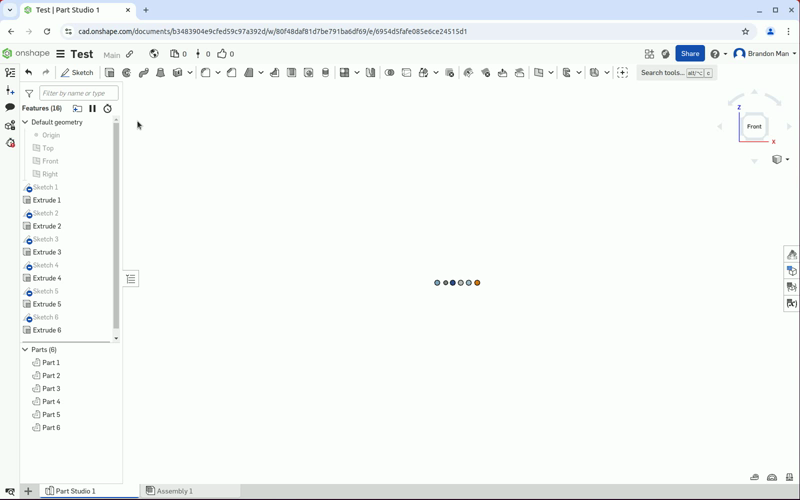
mouse_move(69, 189)
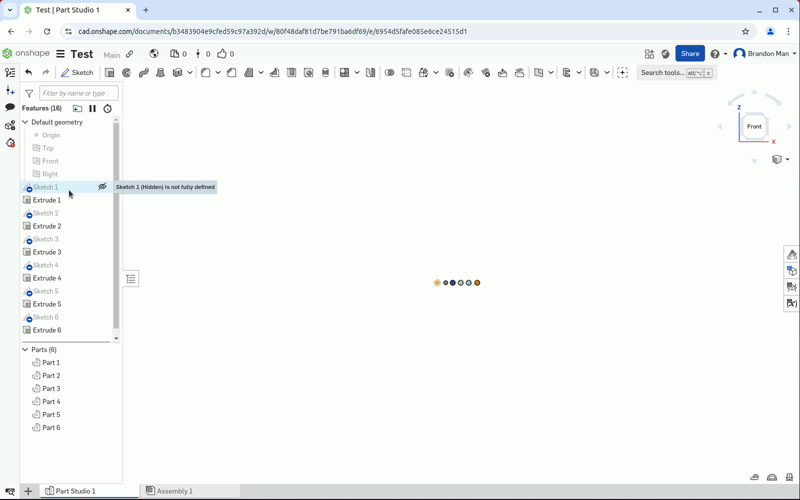
click(69, 189)
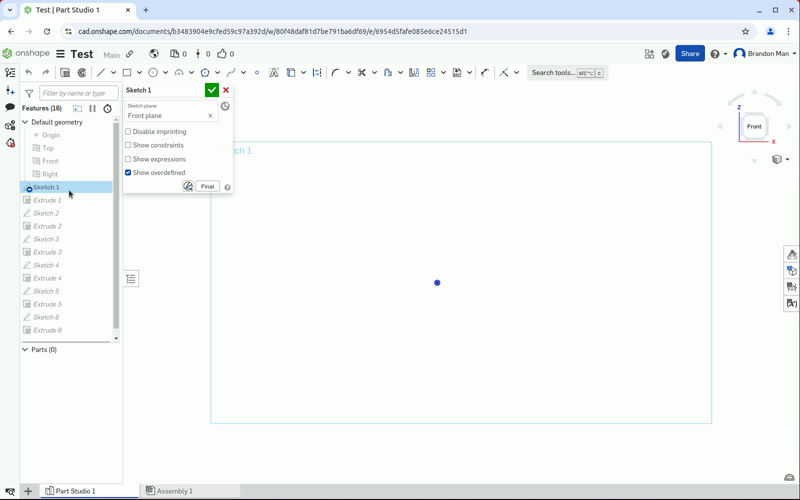
mouse_move(229, 92)
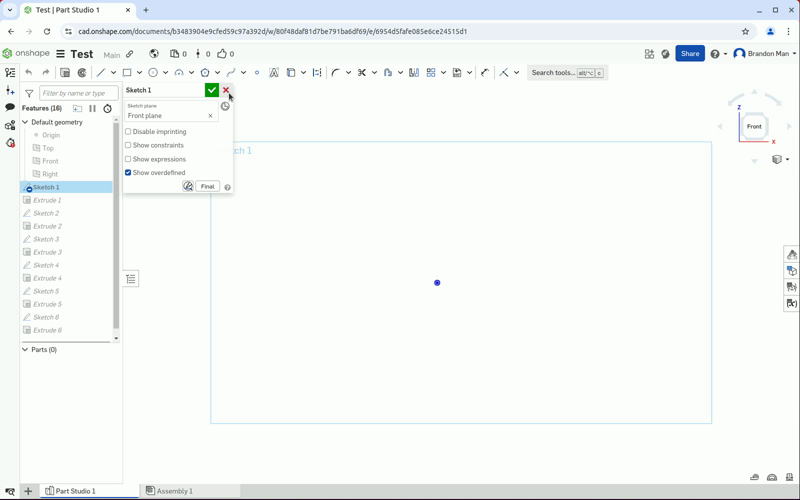
click(229, 92)
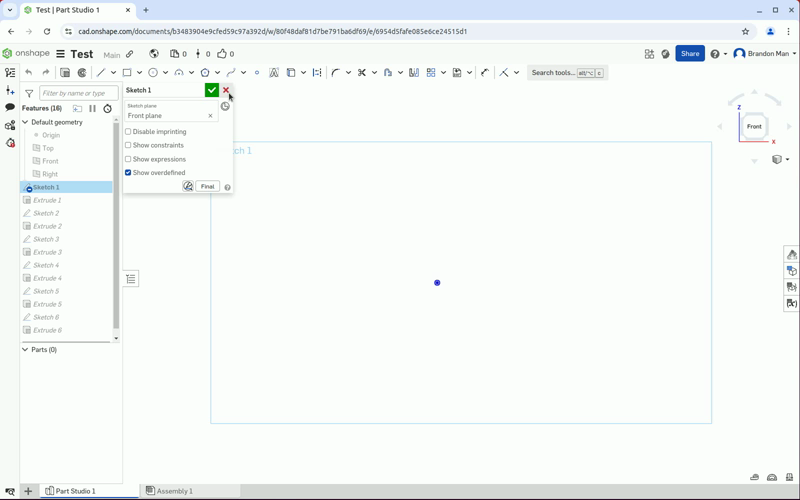
key(shift+s)
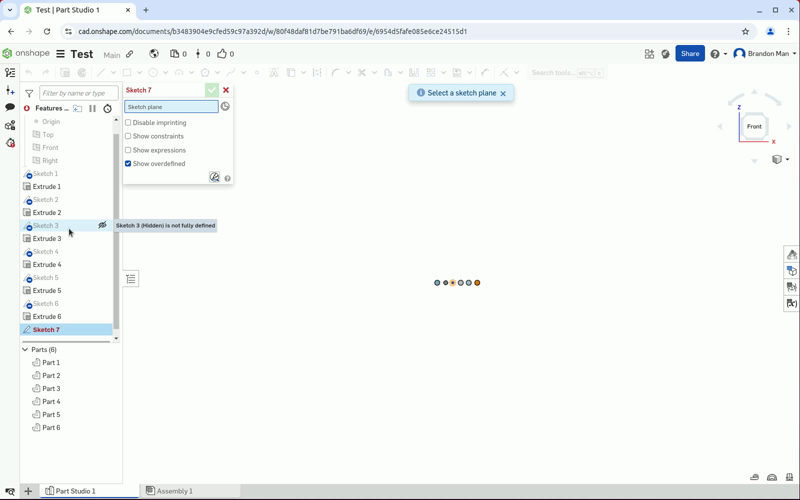
scroll(3)
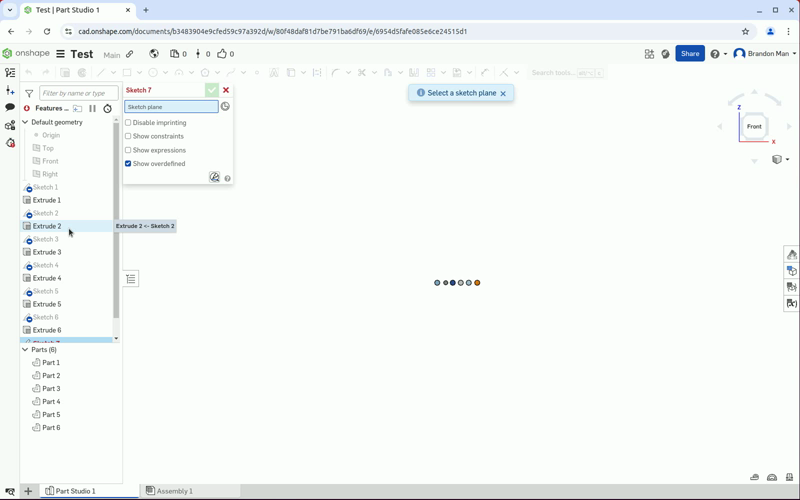
mouse_move(69, 163)
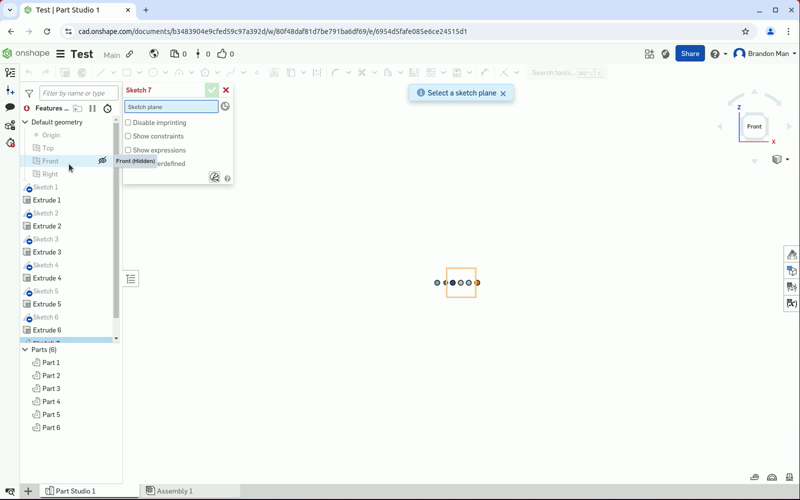
click(69, 163)
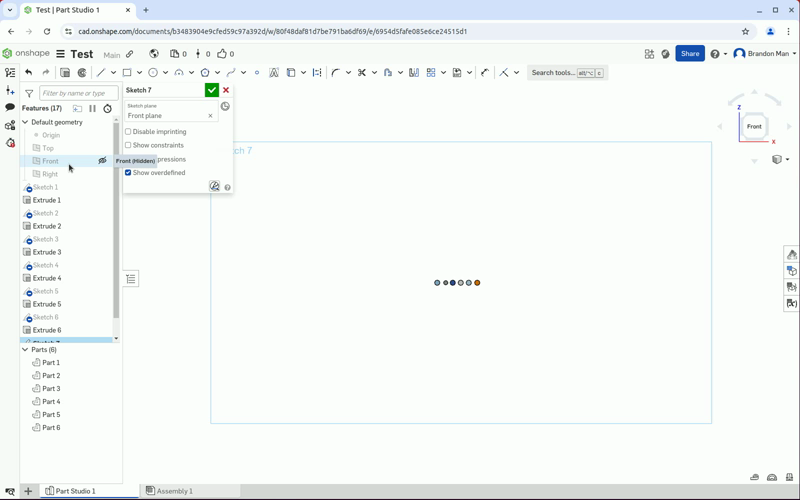
mouse_move(73, 352)
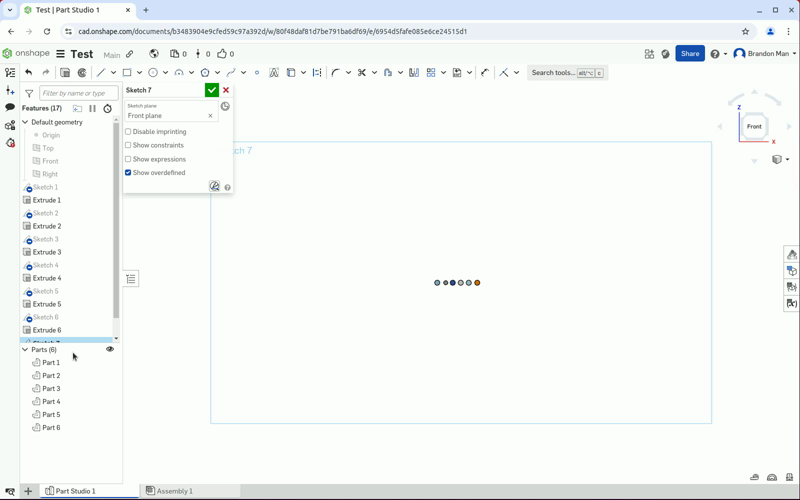
key(y)
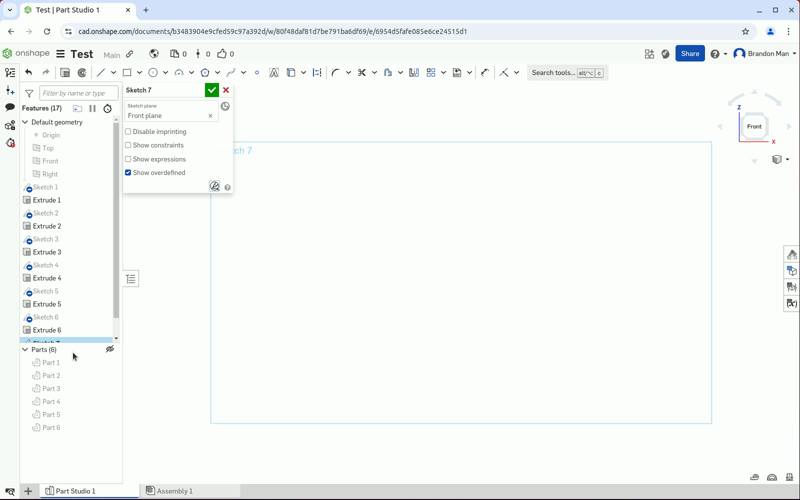
key(c)
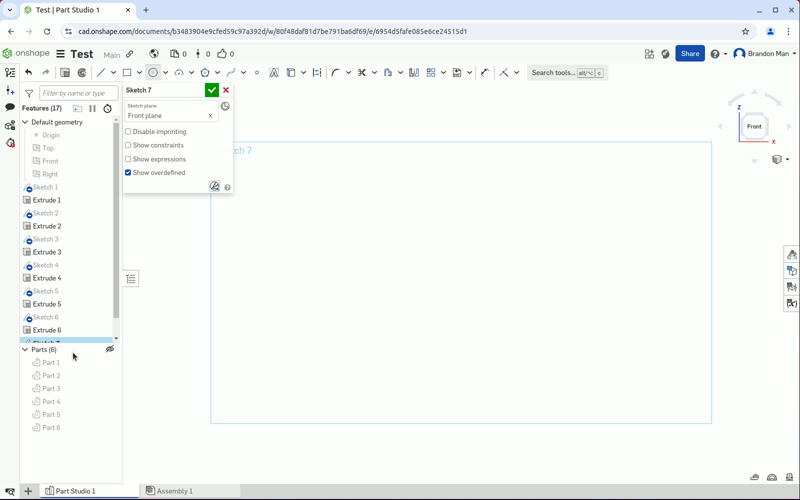
key_down(shift)
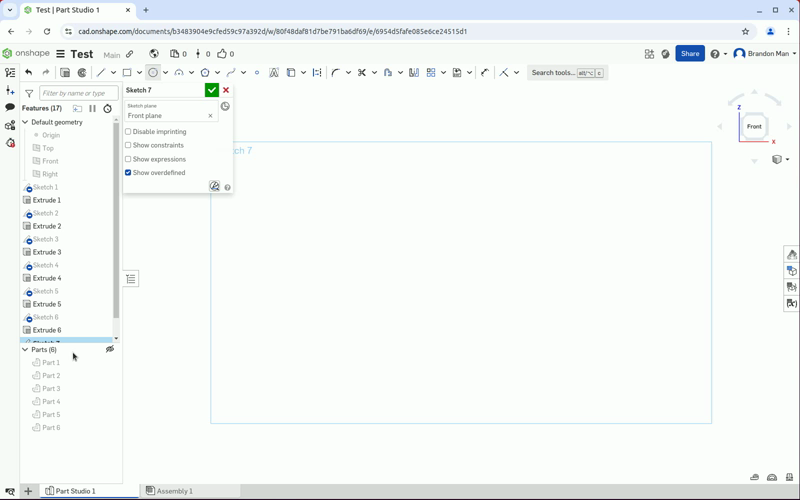
mouse_move(485, 282)
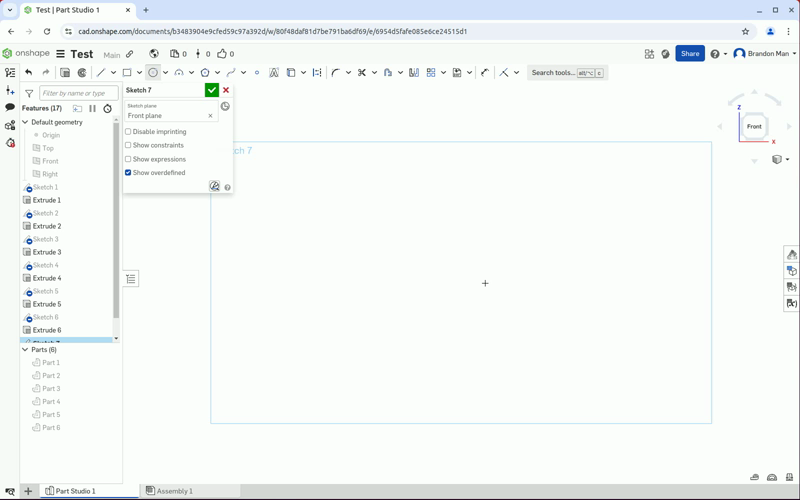
click(485, 282)
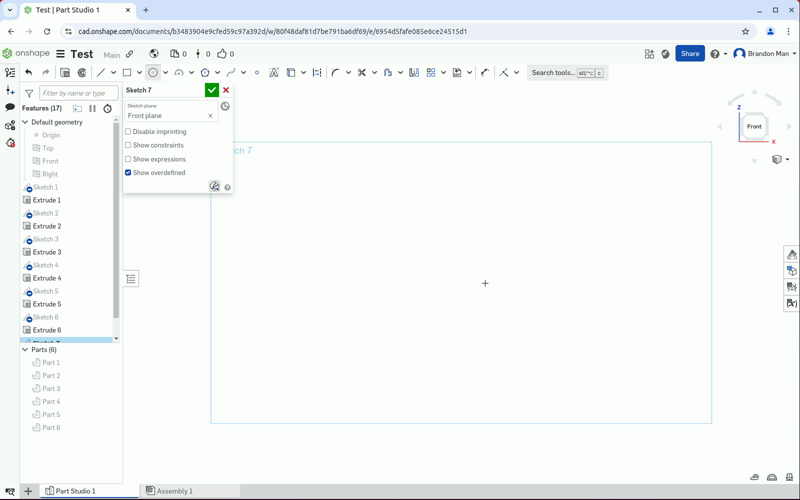
key_up(shift)
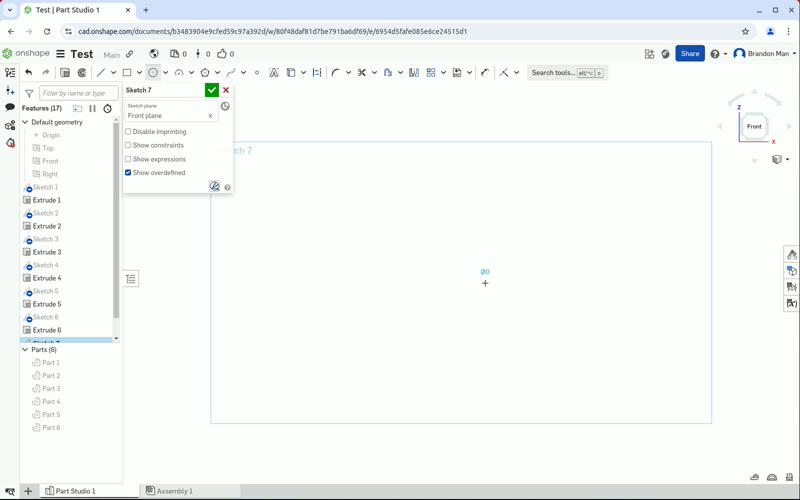
mouse_move(487, 282)
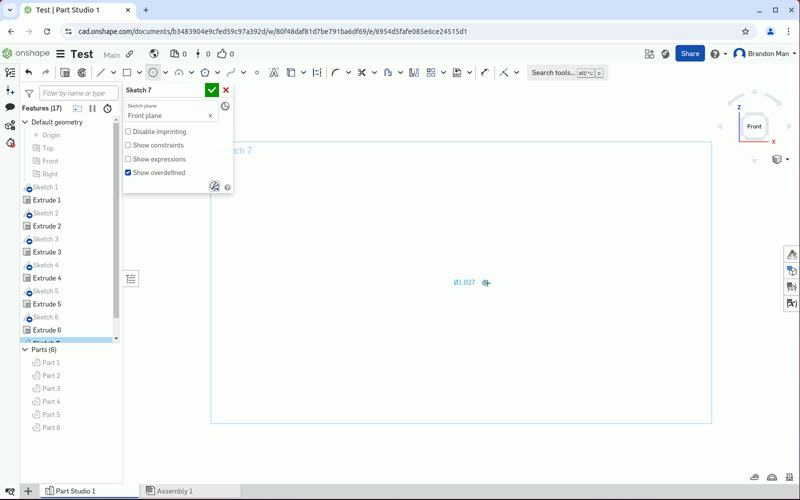
scroll(6)
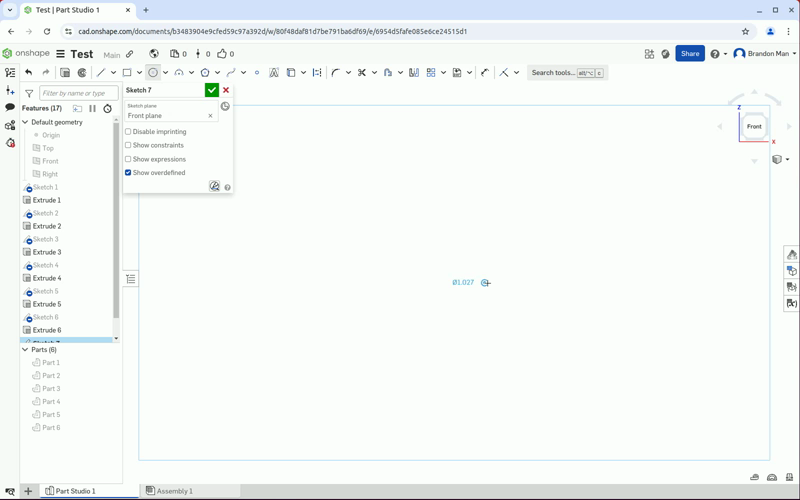
scroll(6)
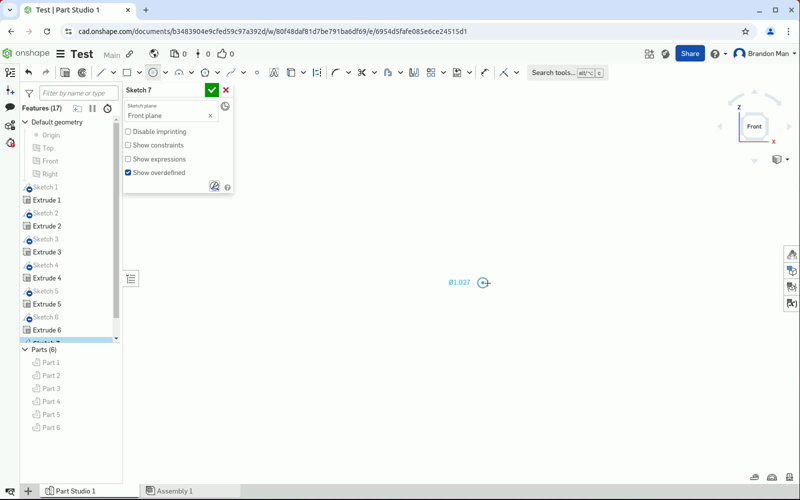
scroll(6)
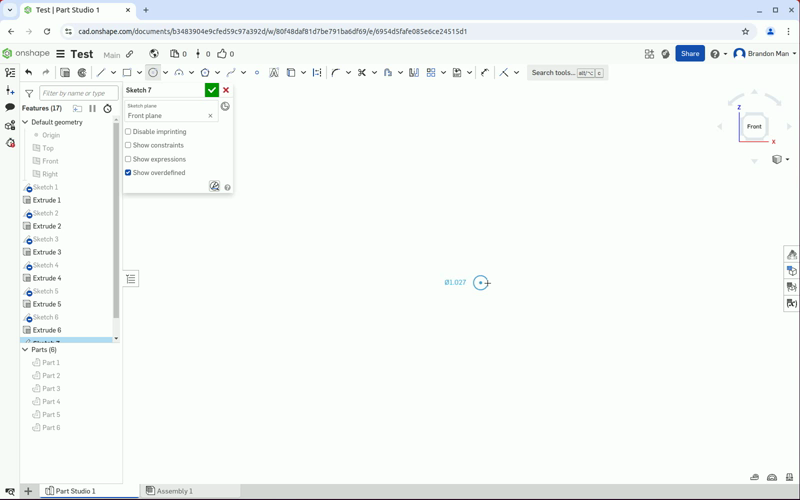
scroll(6)
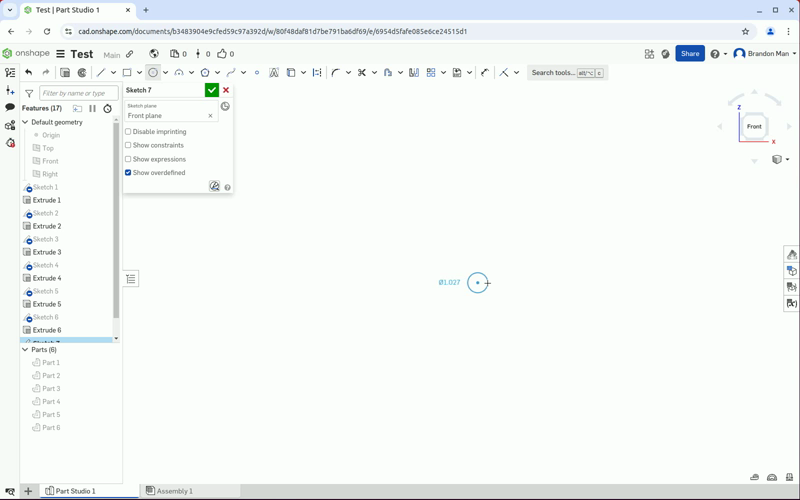
scroll(6)
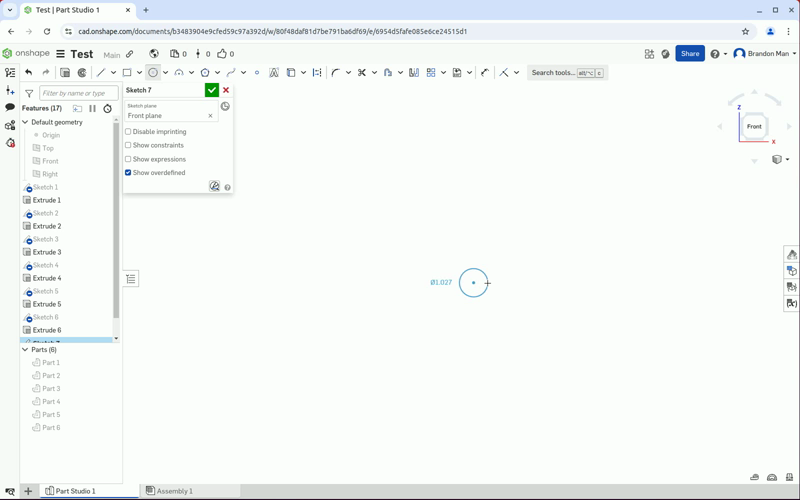
scroll(6)
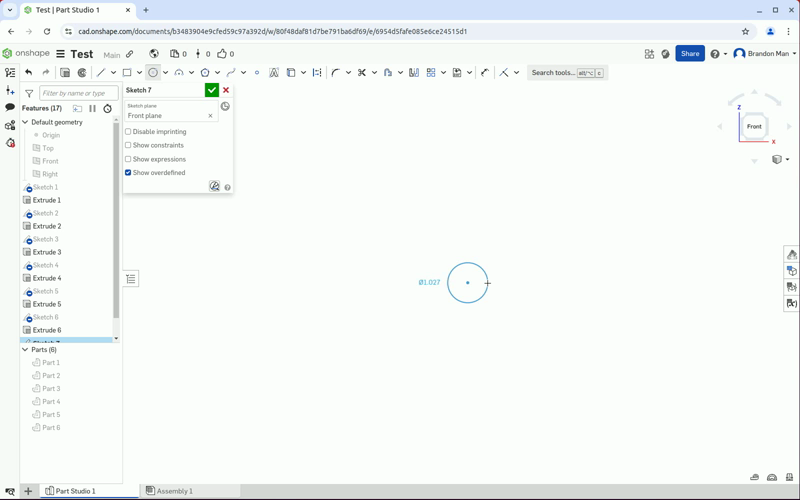
scroll(6)
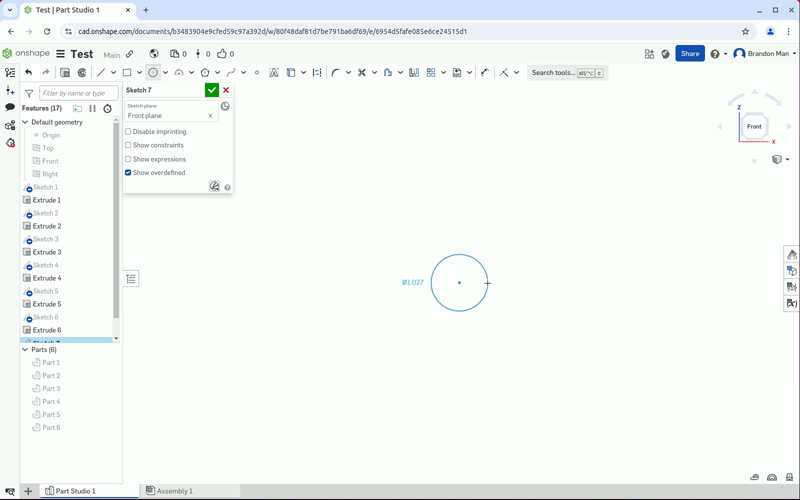
click(487, 282)
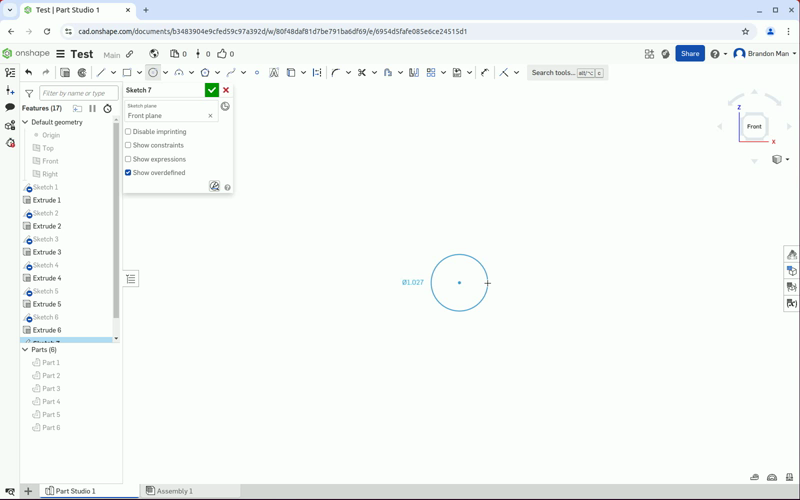
scroll(-6)
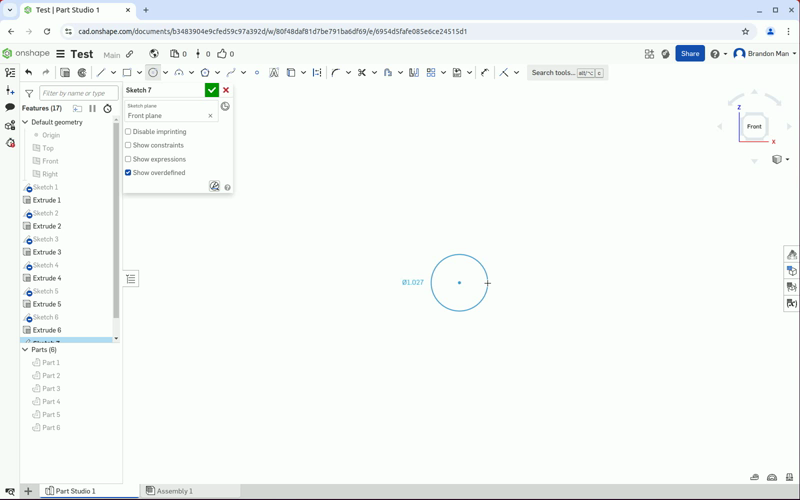
scroll(-6)
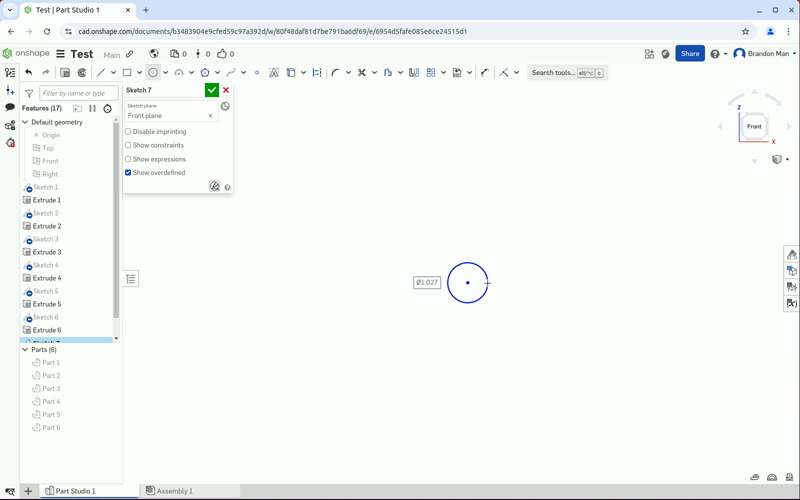
scroll(-6)
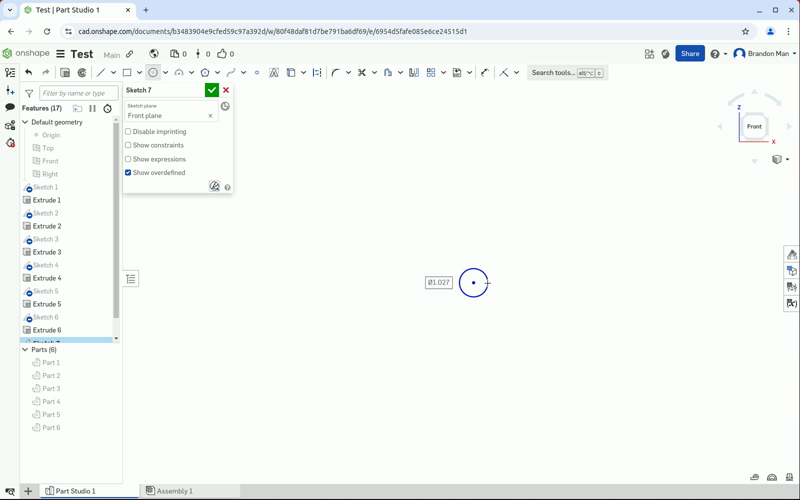
scroll(-6)
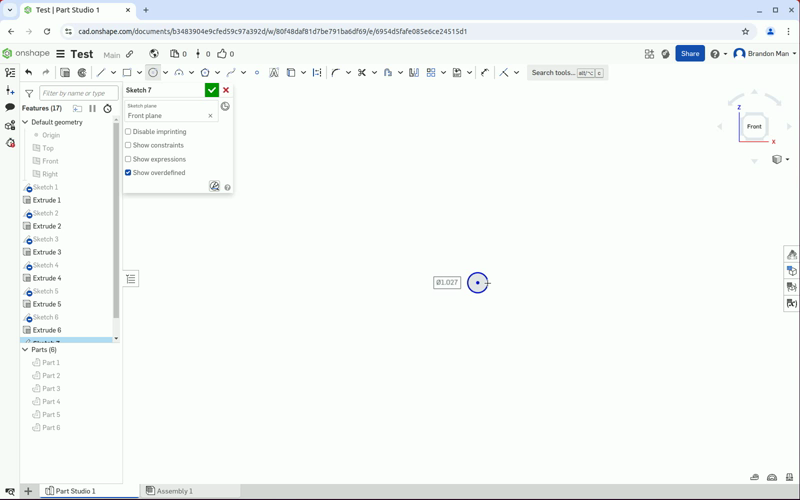
scroll(-6)
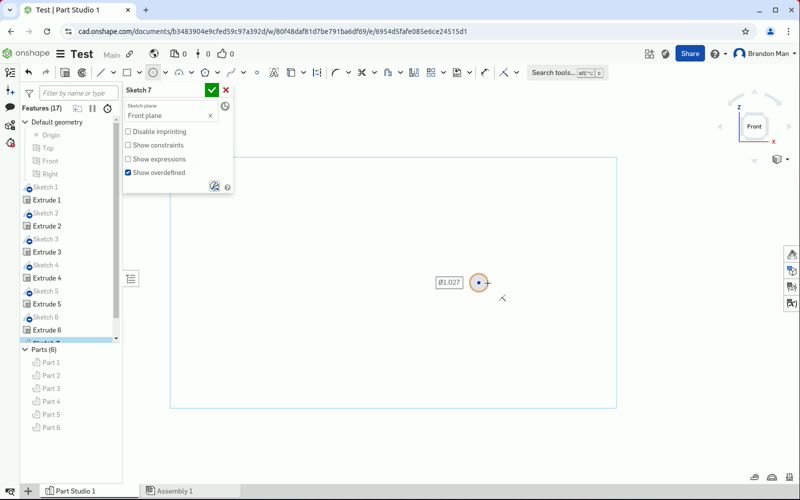
scroll(-6)
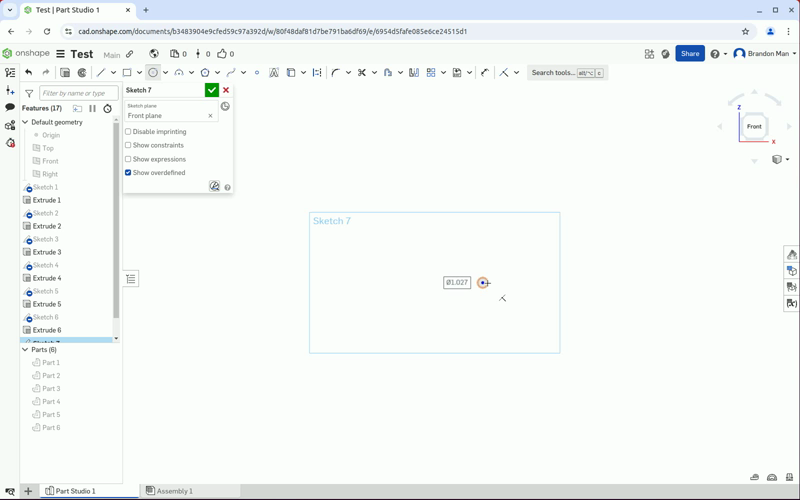
scroll(-6)
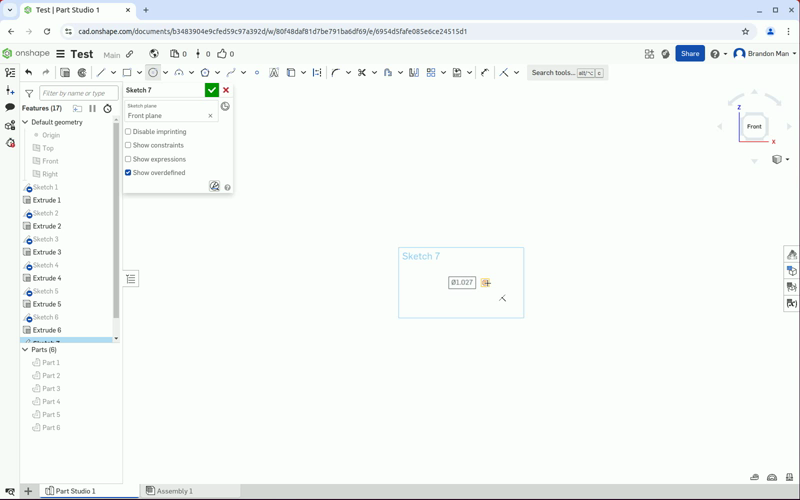
key(esc)
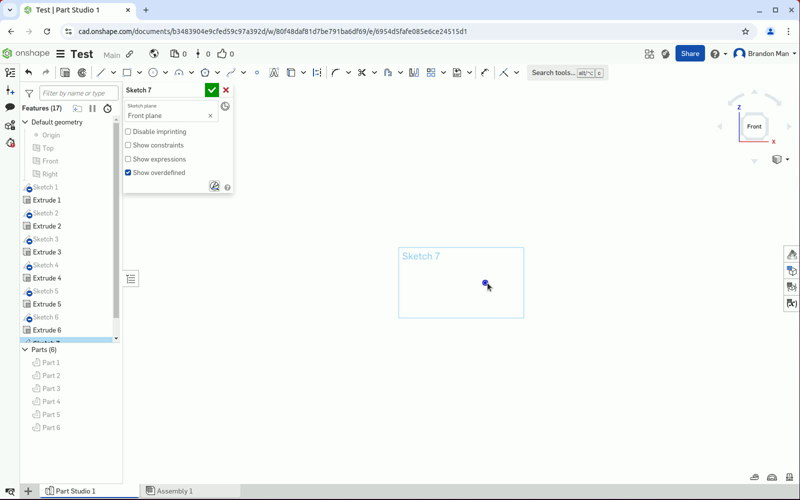
mouse_move(486, 282)
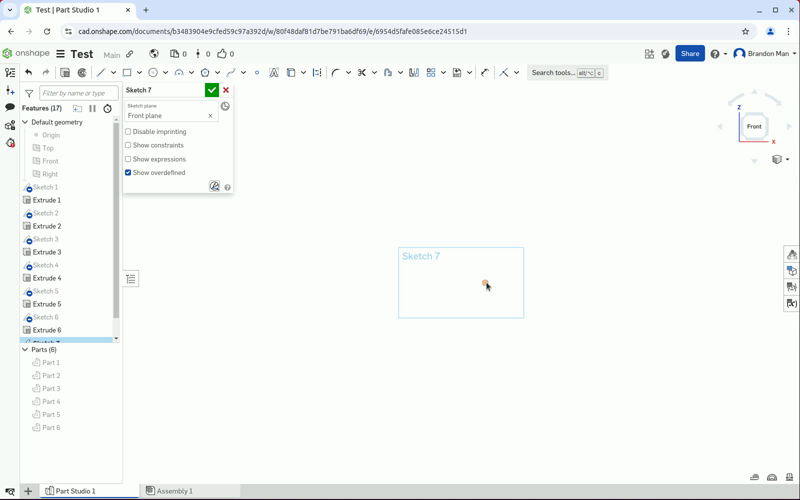
scroll(6)
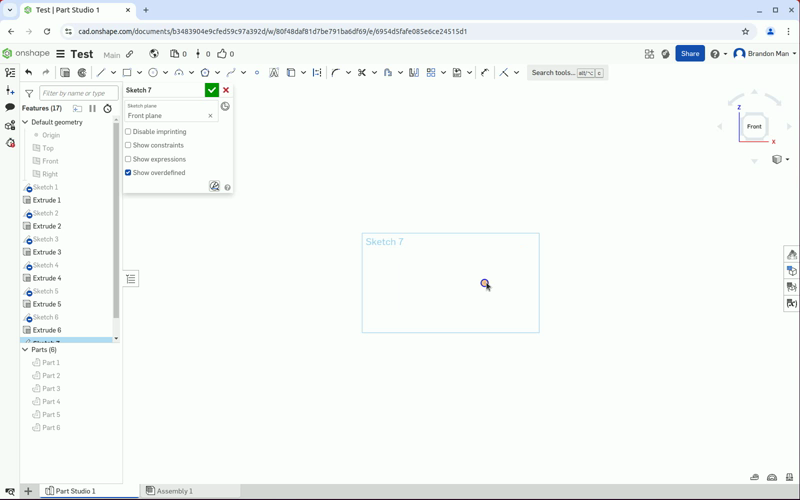
scroll(6)
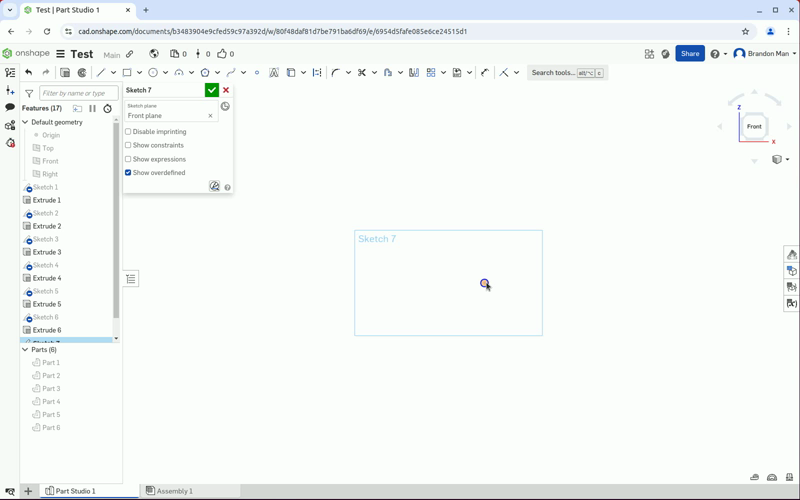
scroll(6)
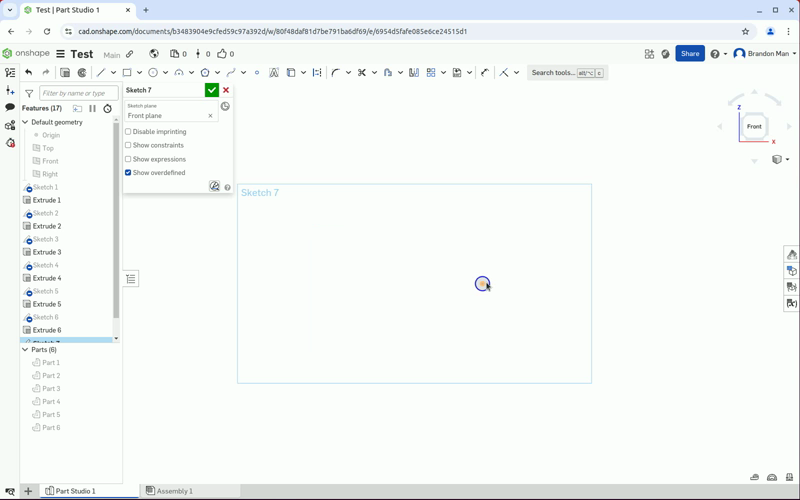
scroll(6)
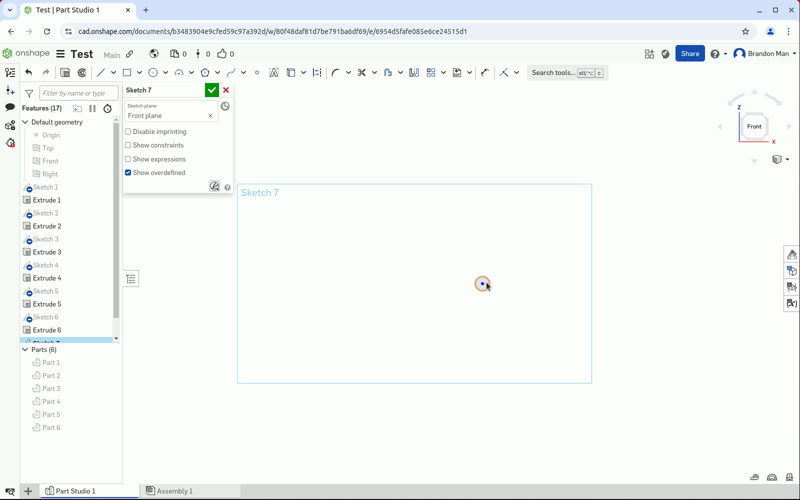
scroll(6)
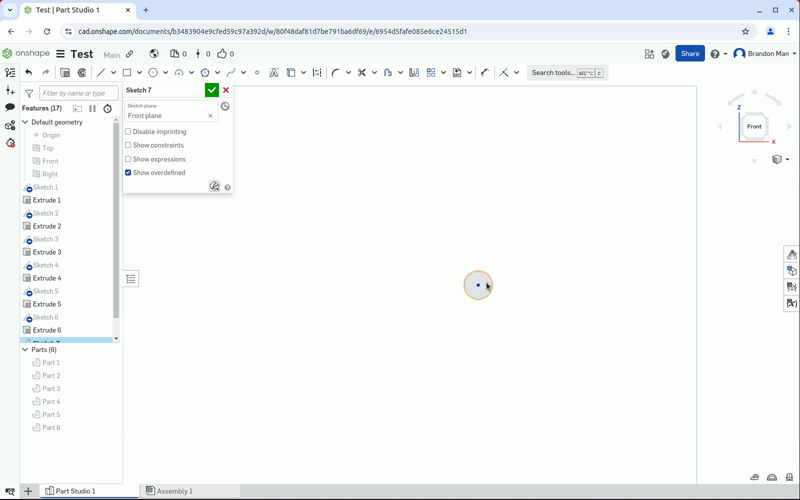
scroll(6)
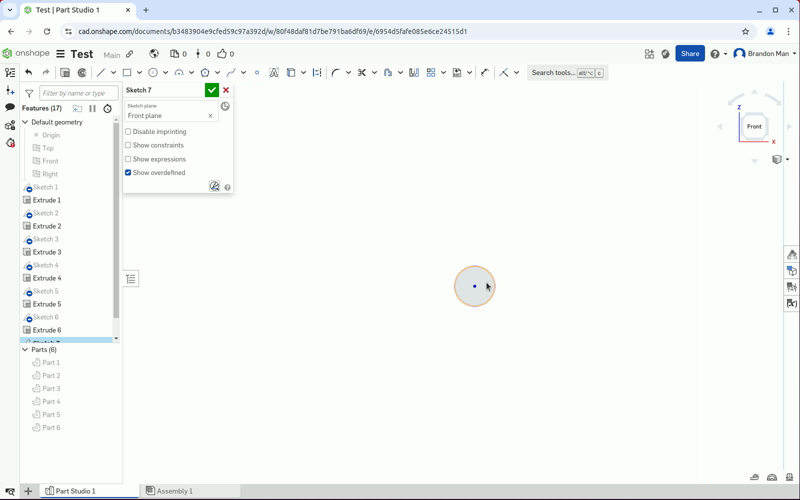
scroll(6)
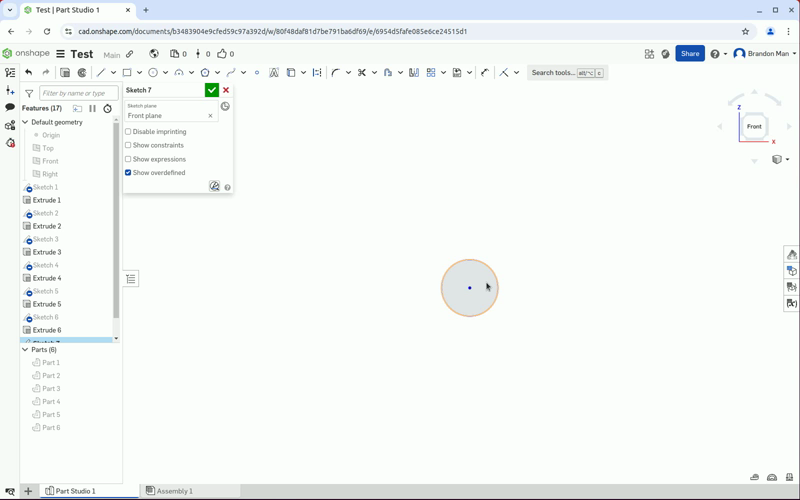
click(486, 282)
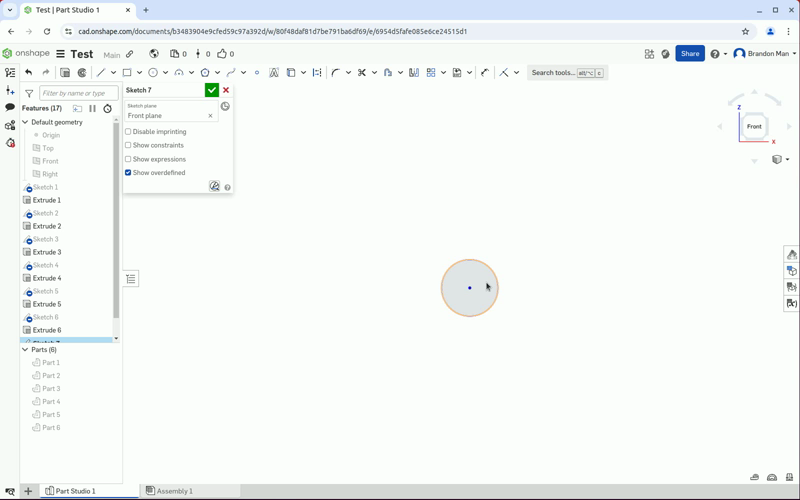
scroll(-6)
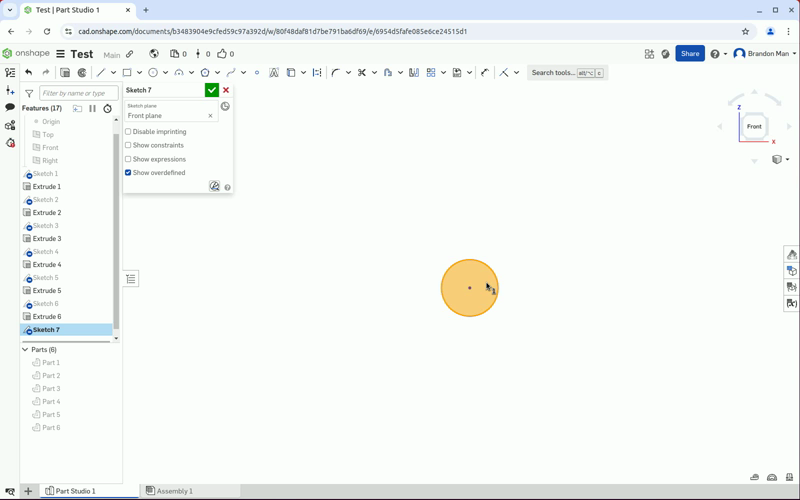
scroll(-6)
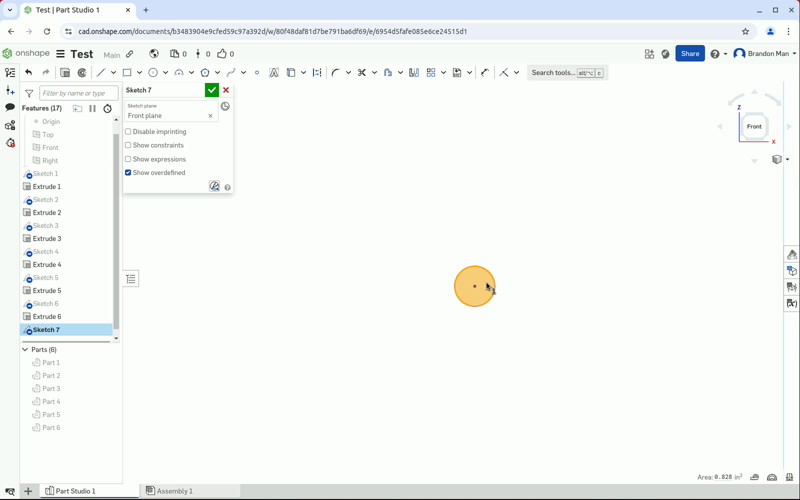
scroll(-6)
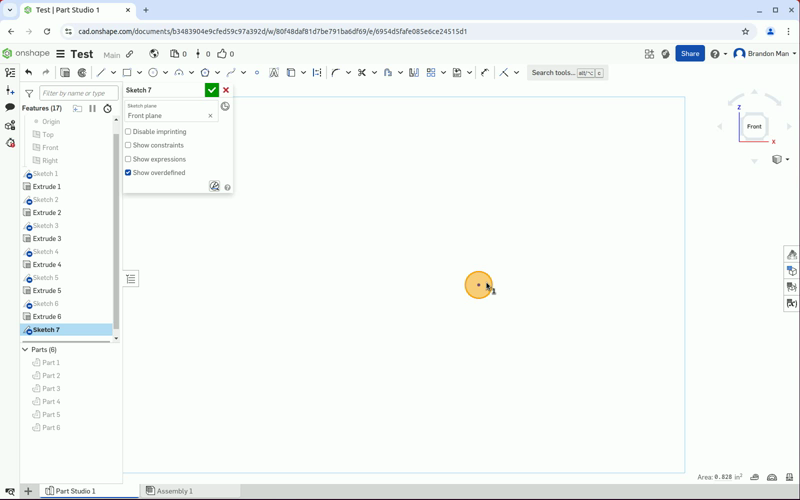
scroll(-6)
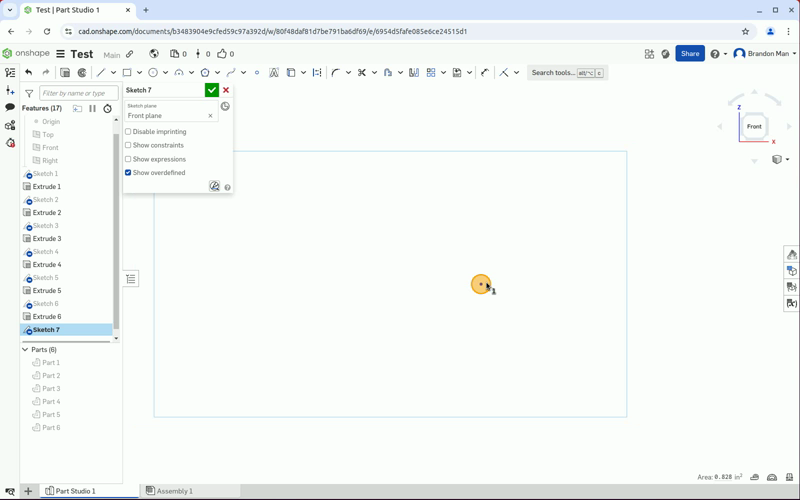
scroll(-6)
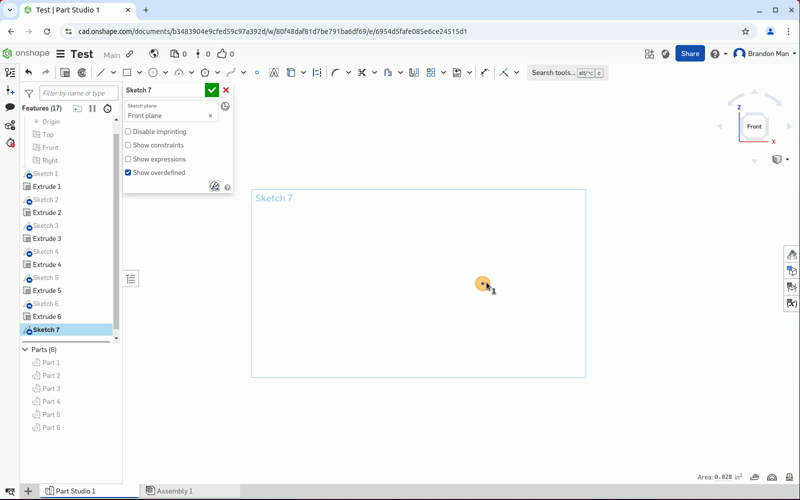
scroll(-6)
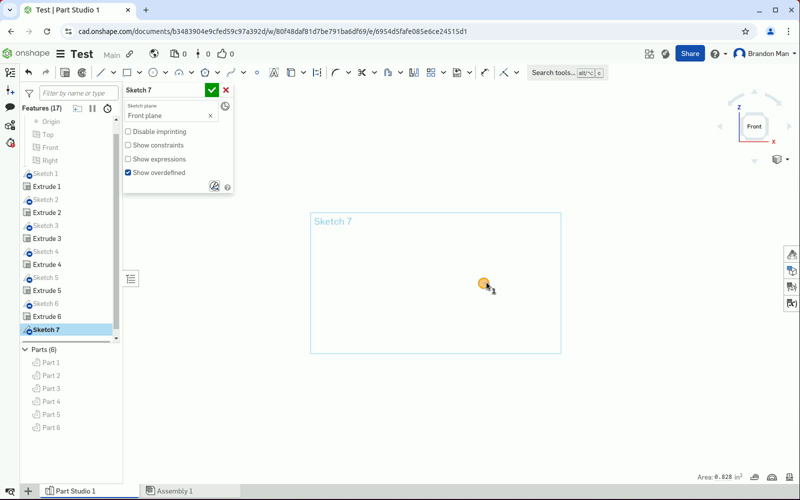
scroll(-6)
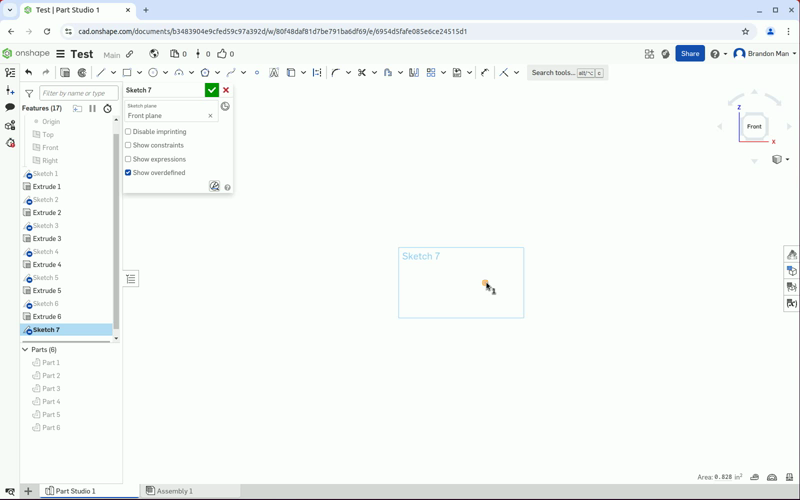
mouse_move(73, 352)
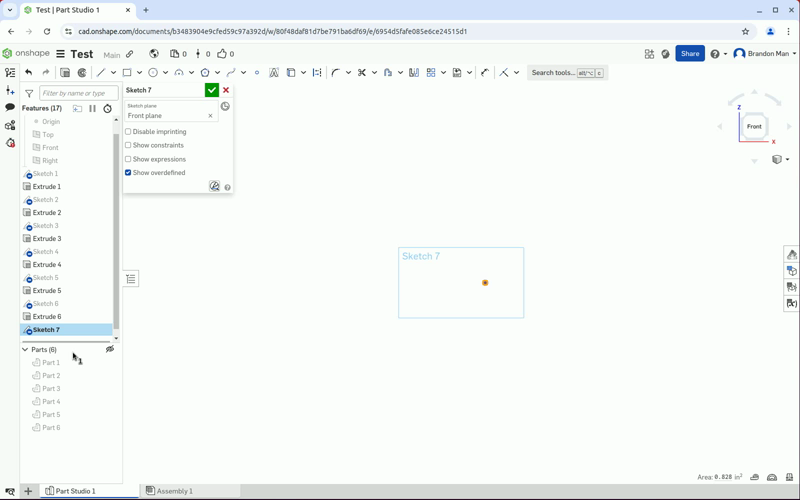
key(shift+y)
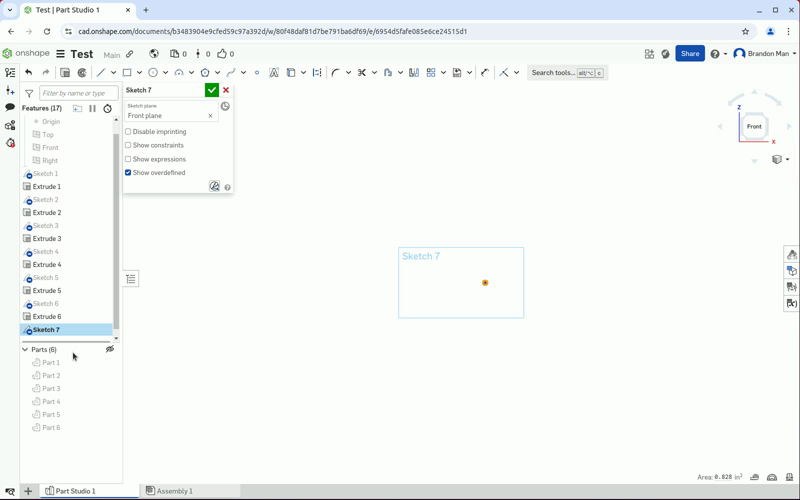
key(shift+e)
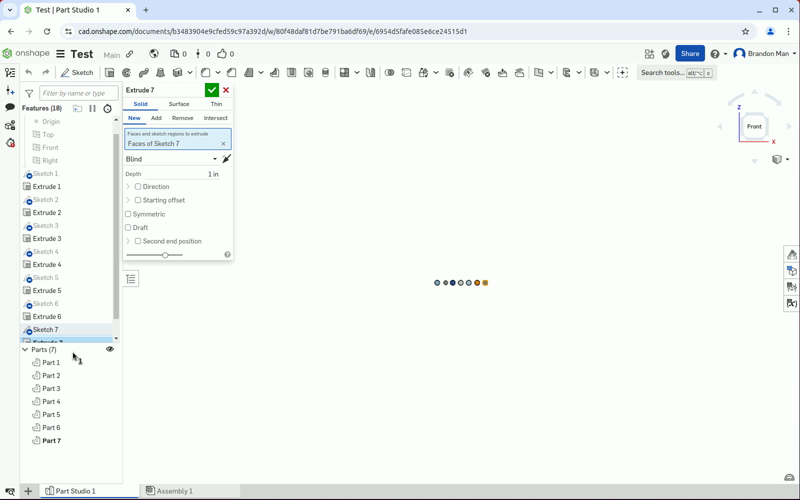
mouse_move(143, 106)
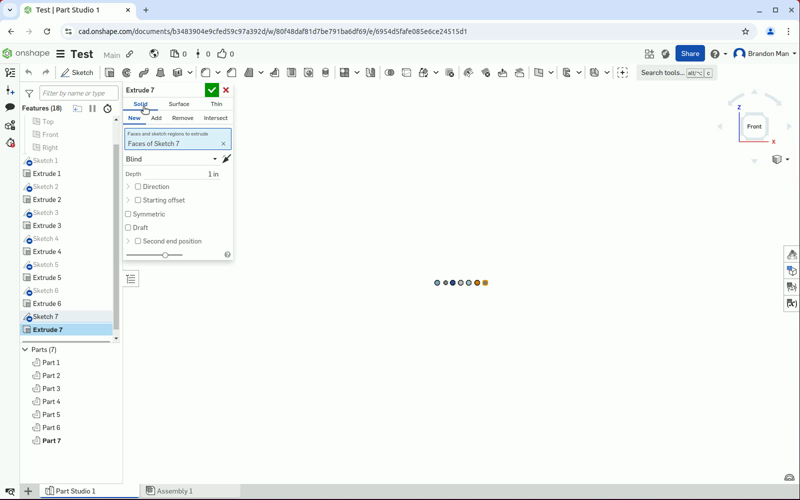
click(143, 106)
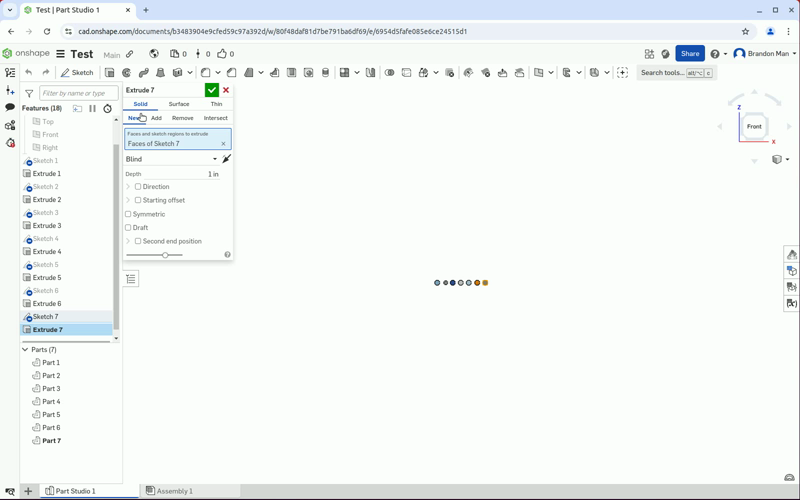
mouse_move(137, 120)
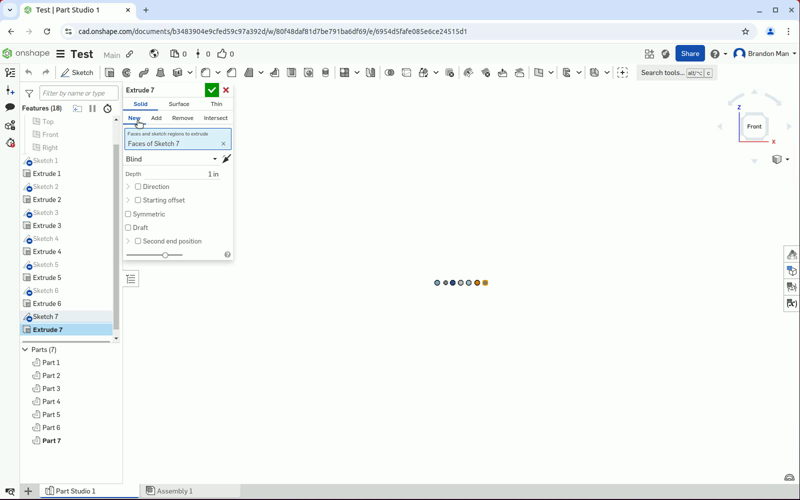
click(137, 120)
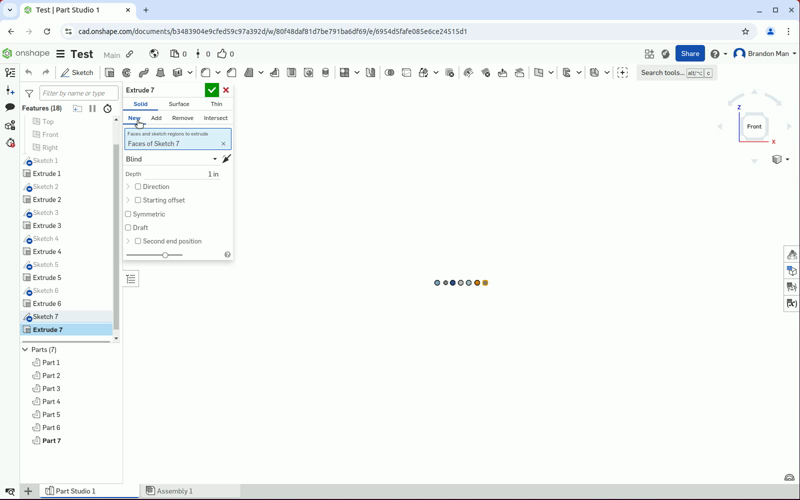
key(tab, 4)
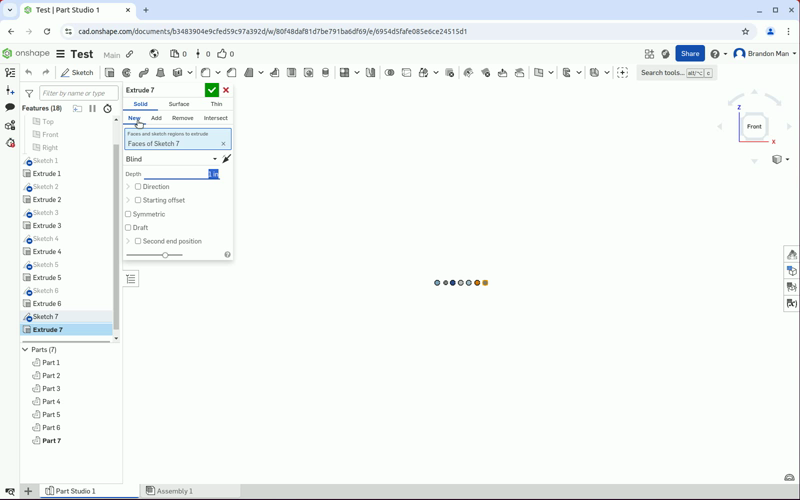
text(46.216)
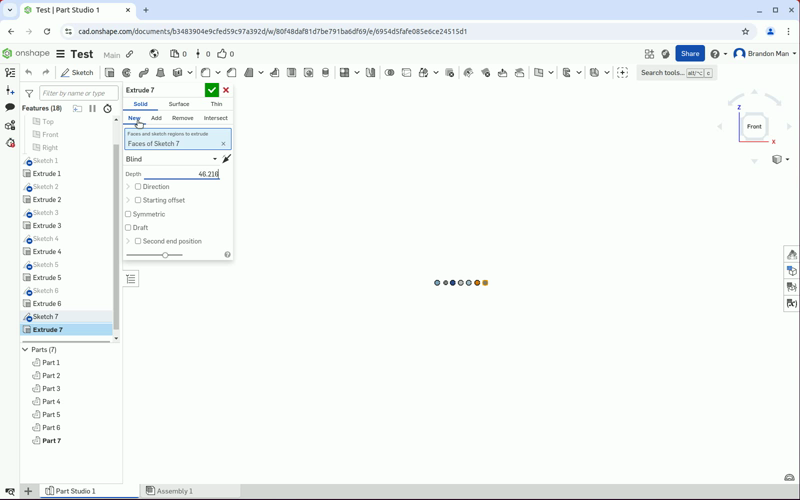
key(tab, 3)
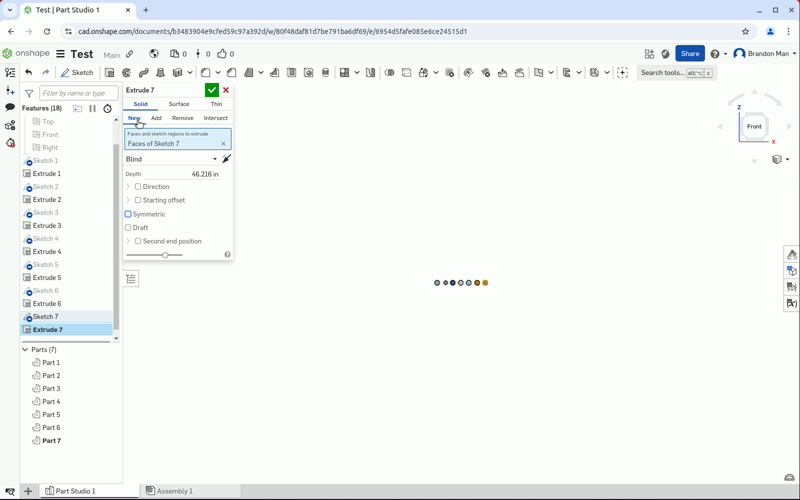
key(space)
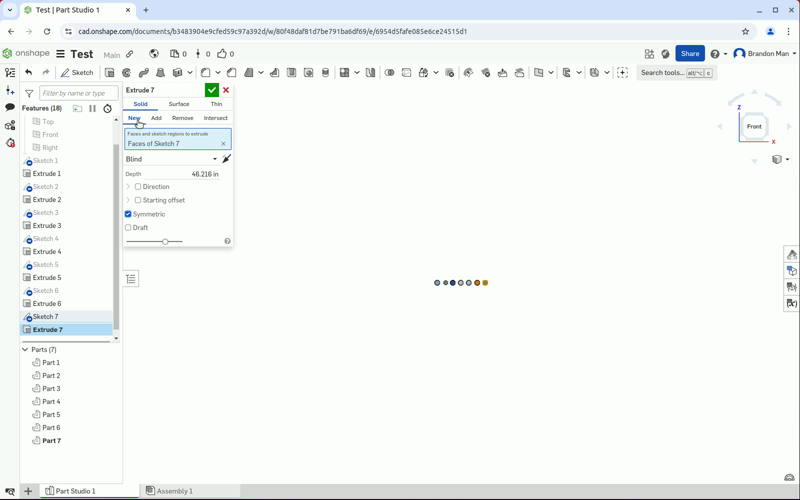
key(enter)
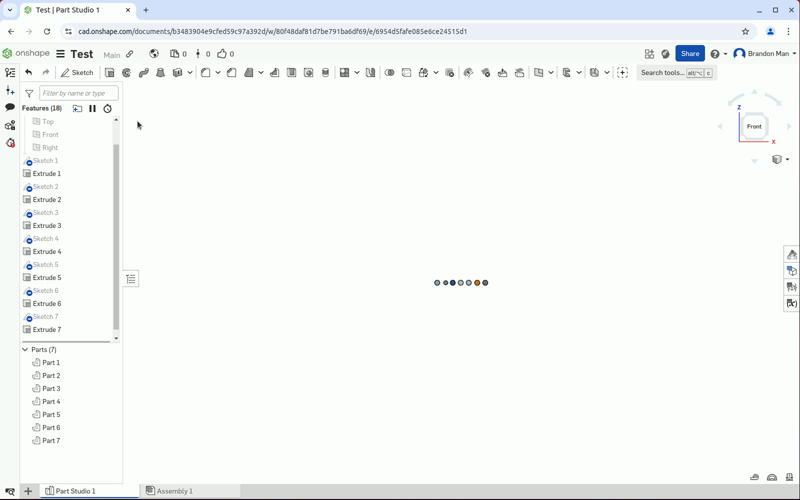
key(shift+h)
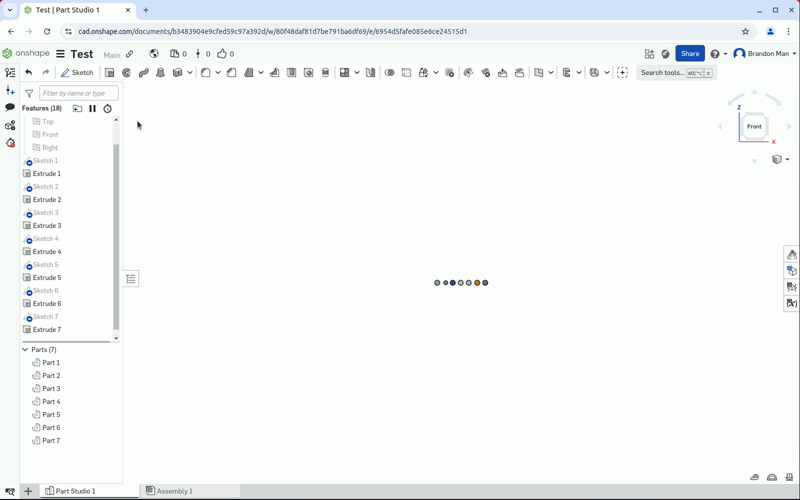
key(shift+h)
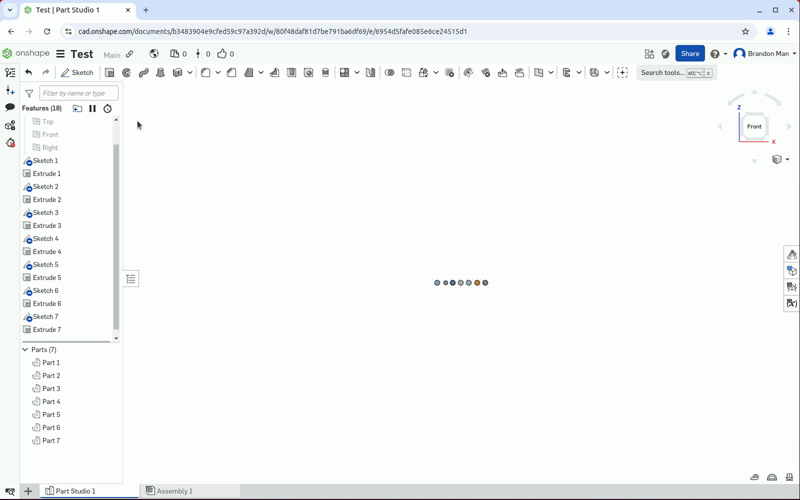
key(shift+7)
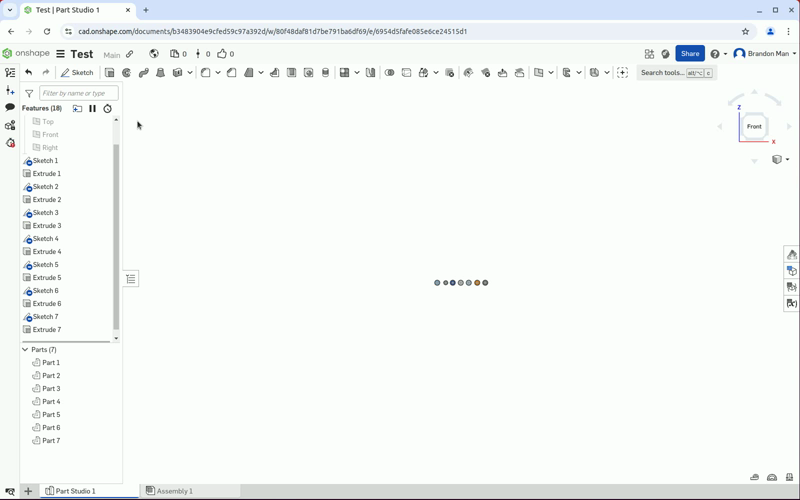
key(left, 2)
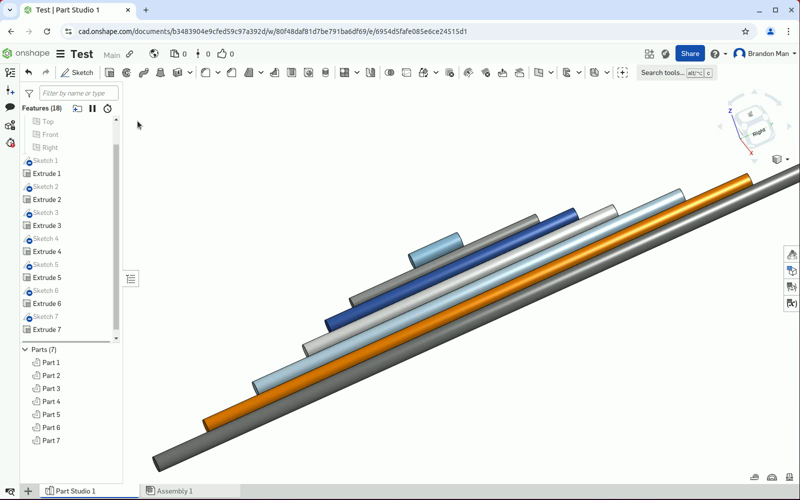
key(down, 2)
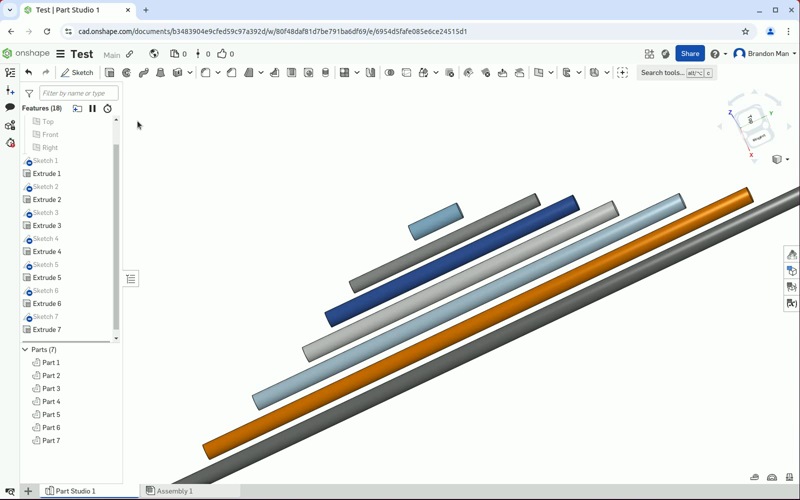
key(up, 2)
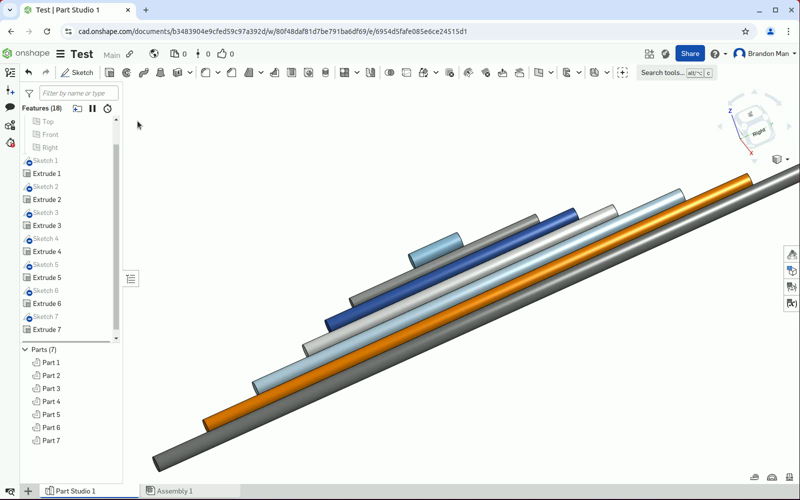
key(right, 2)
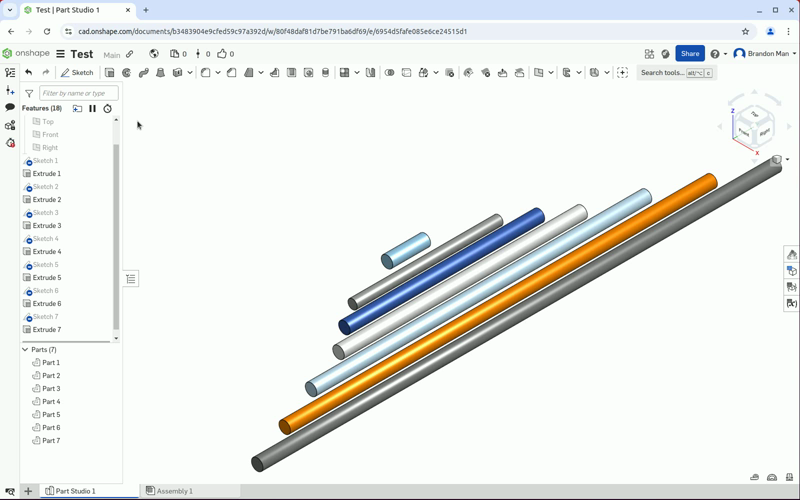
mouse_move(69, 163)
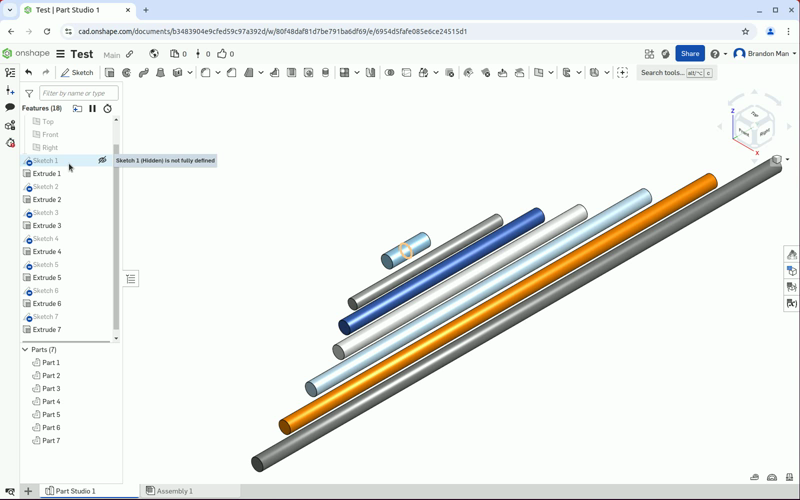
click(69, 163)